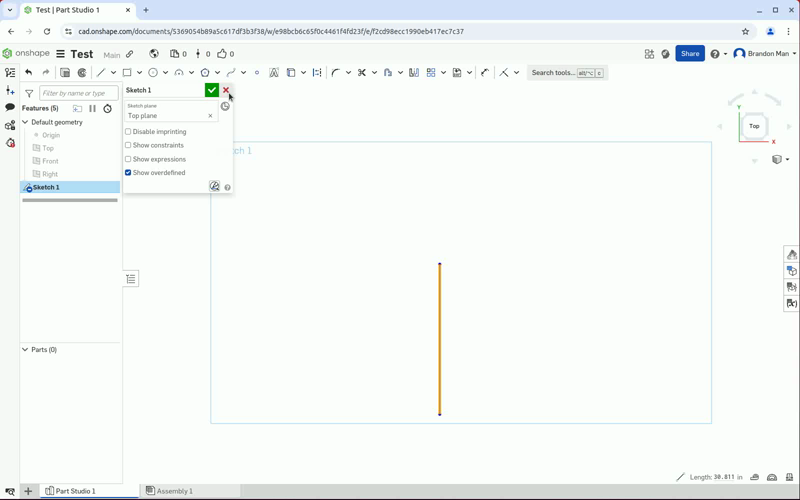
key(shift+h)
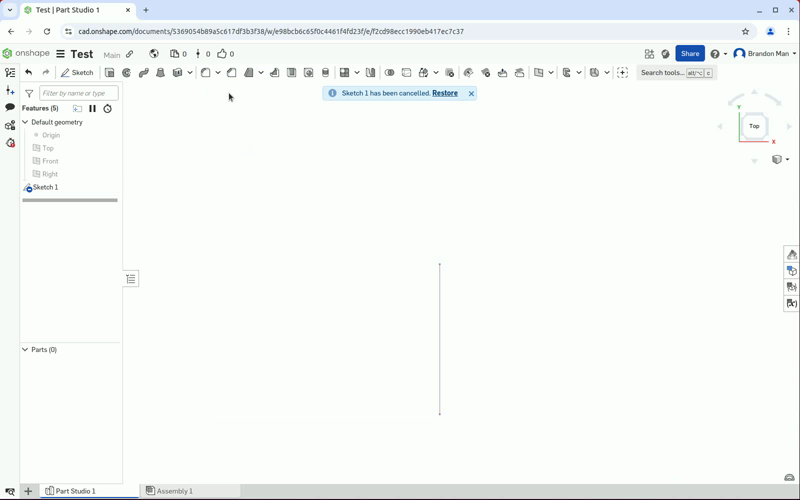
key(shift+s)
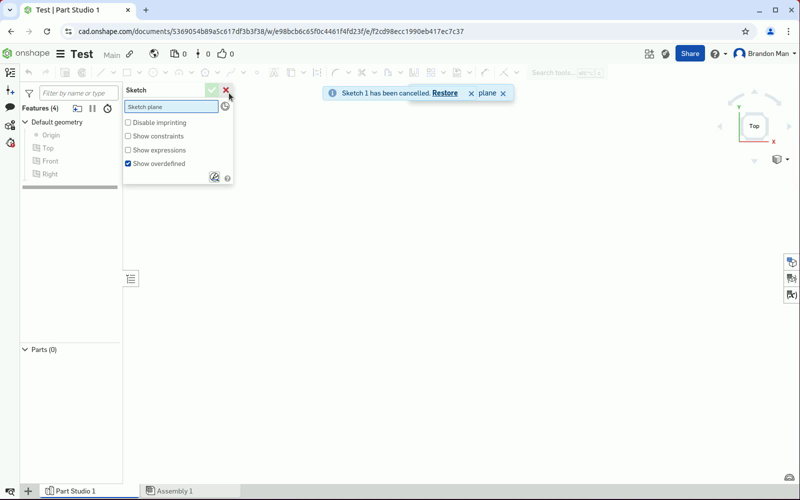
mouse_move(73, 150)
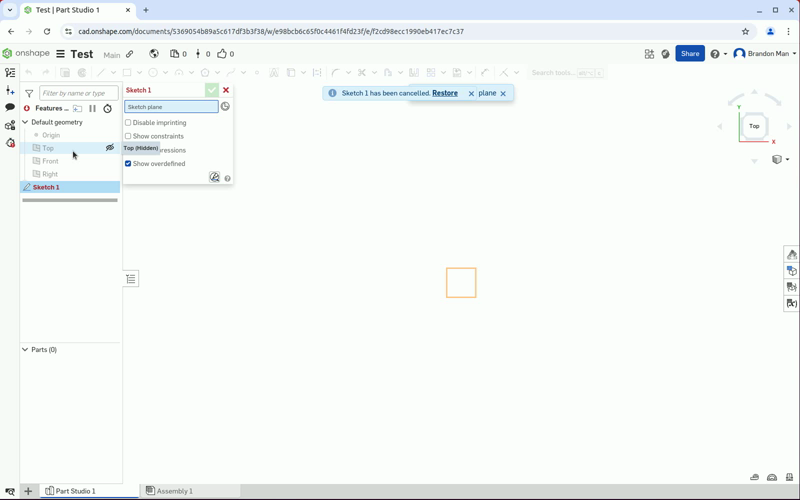
click(73, 150)
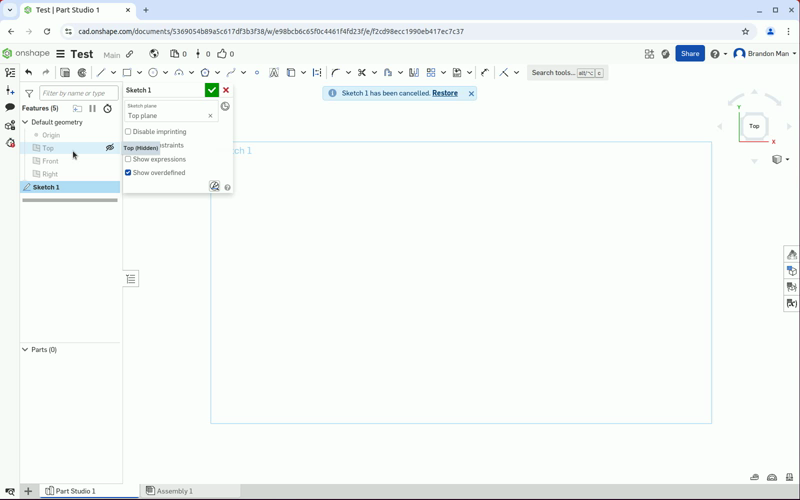
mouse_move(73, 352)
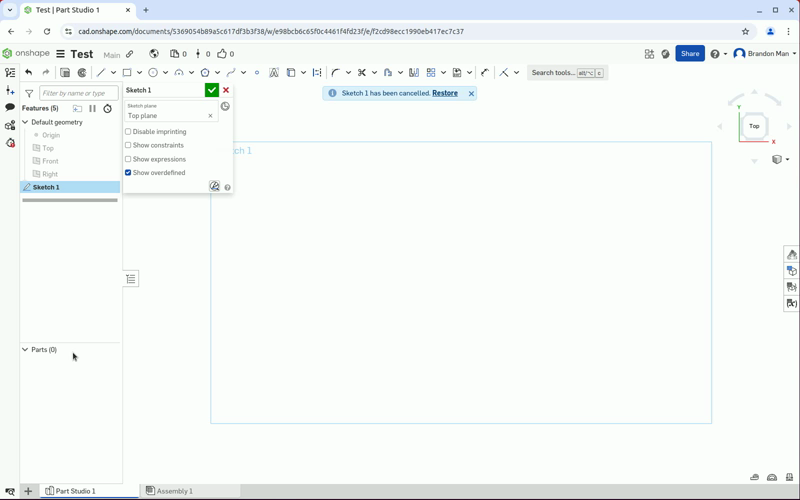
key(y)
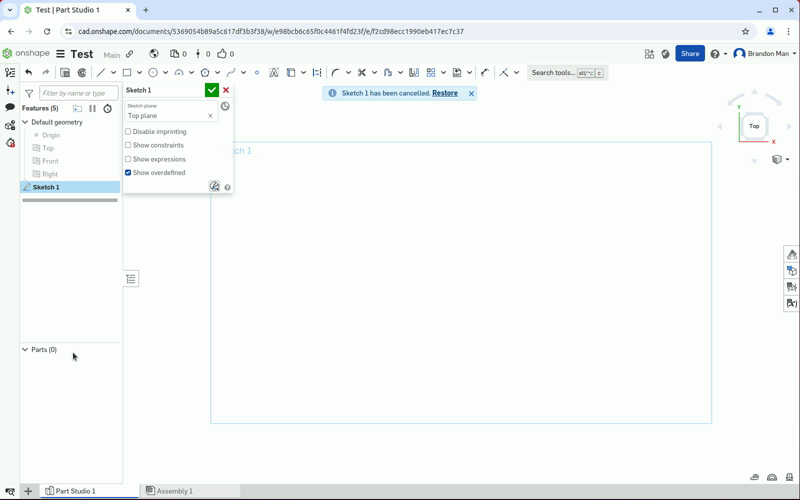
key(l)
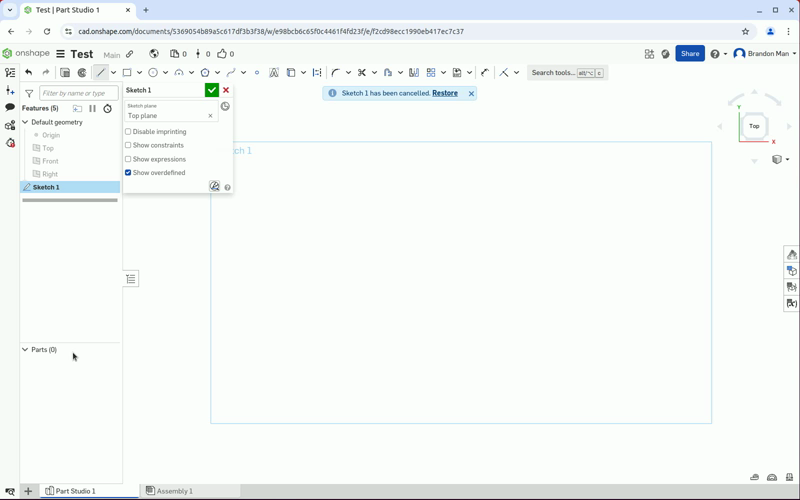
key_down(shift)
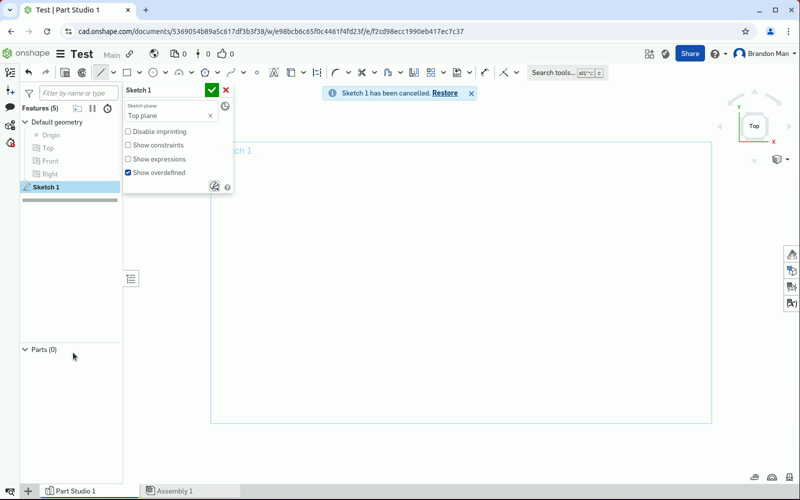
mouse_move(348, 349)
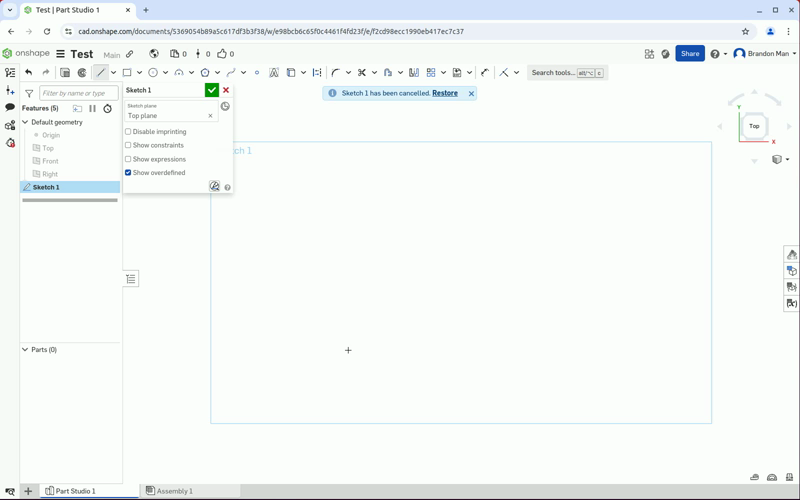
click(348, 349)
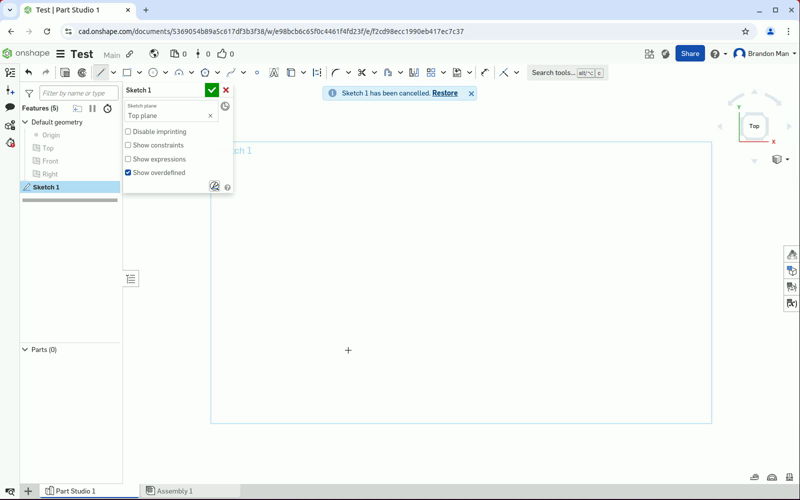
key_up(shift)
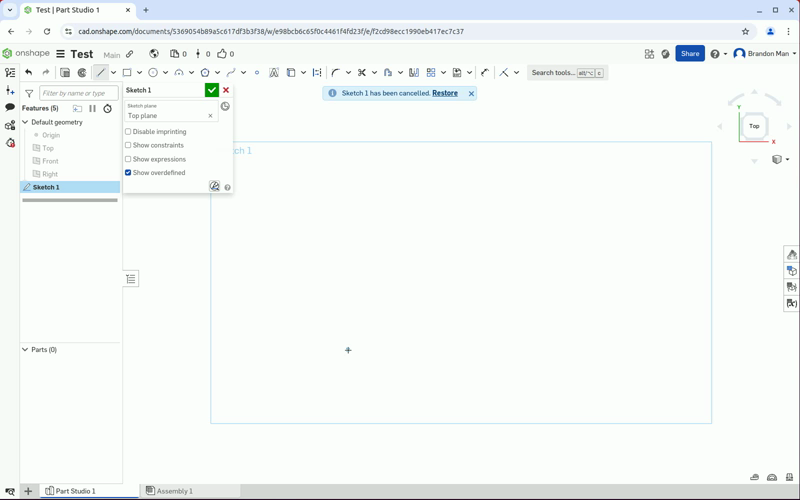
key_down(shift)
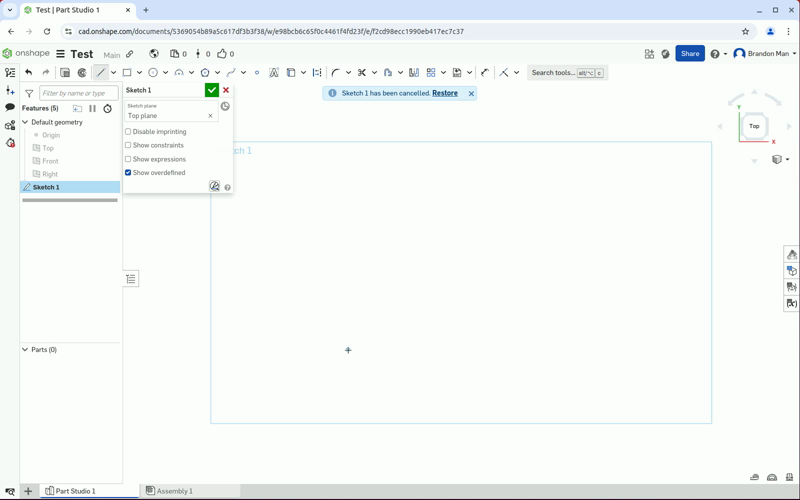
mouse_move(572, 349)
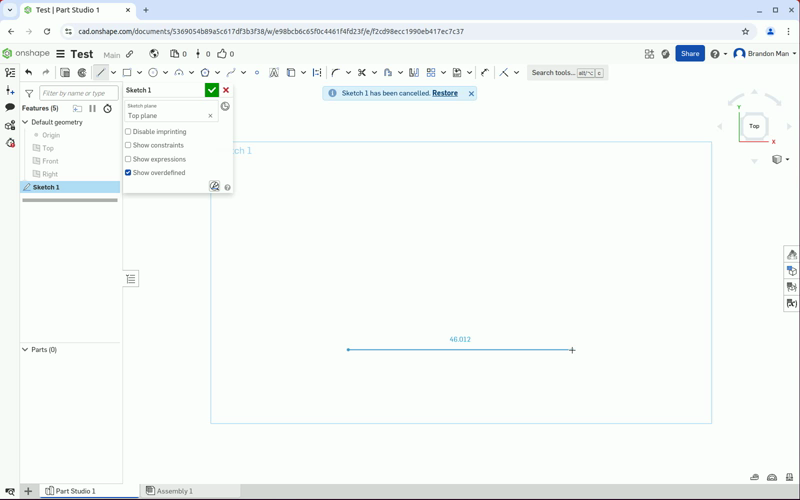
click(572, 349)
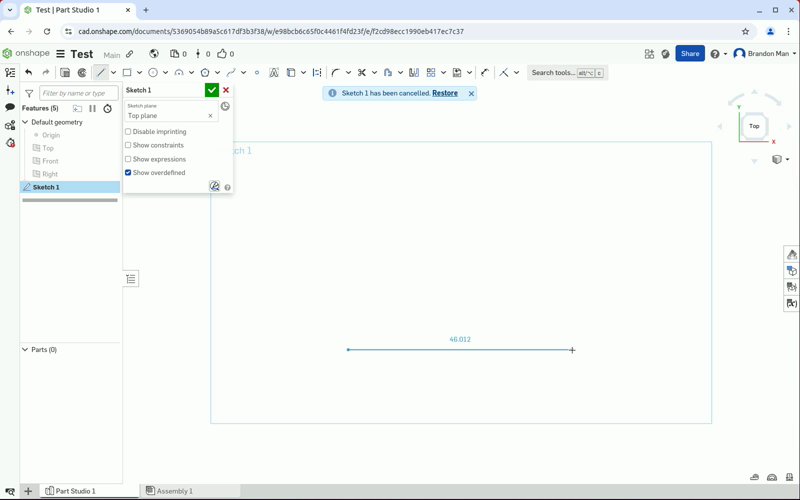
key_up(shift)
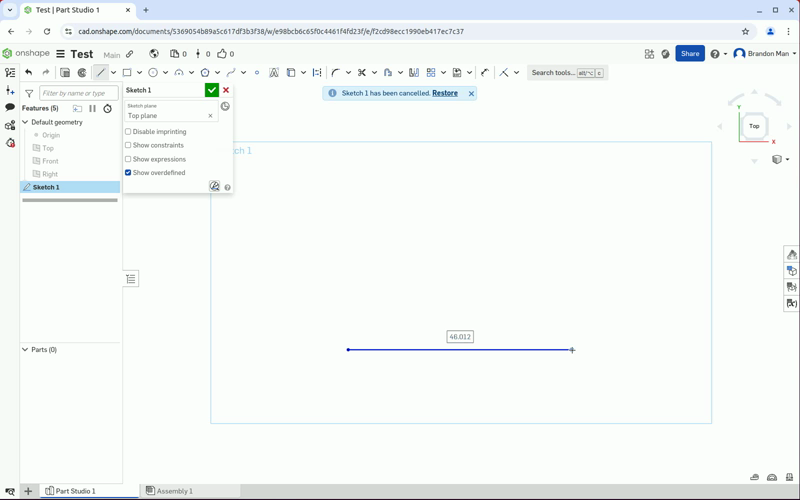
key_down(shift)
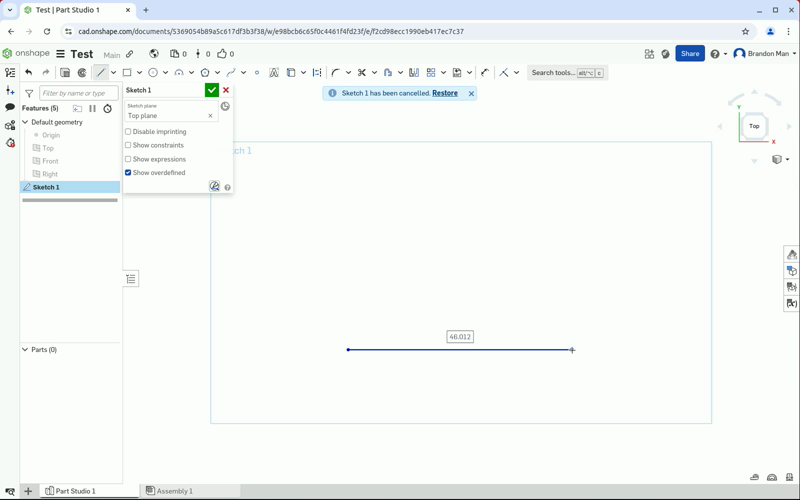
mouse_move(572, 217)
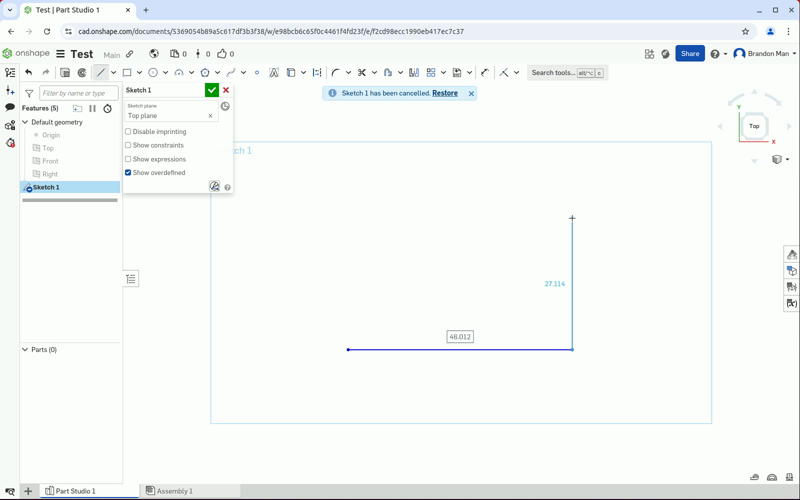
click(572, 217)
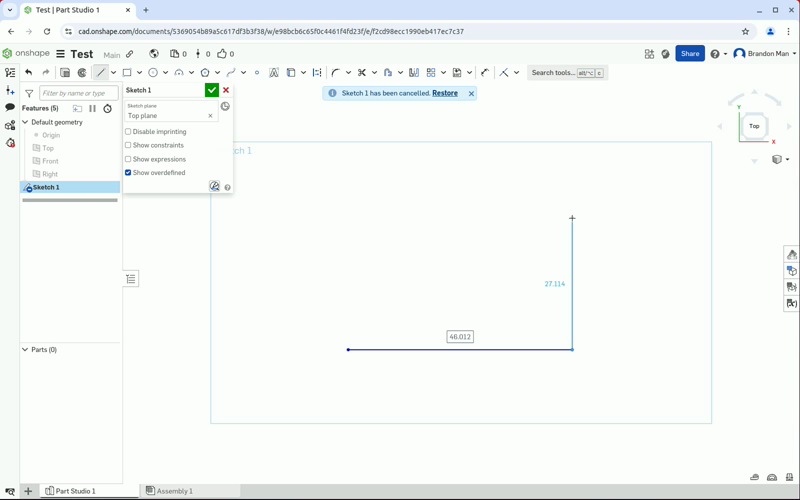
key_up(shift)
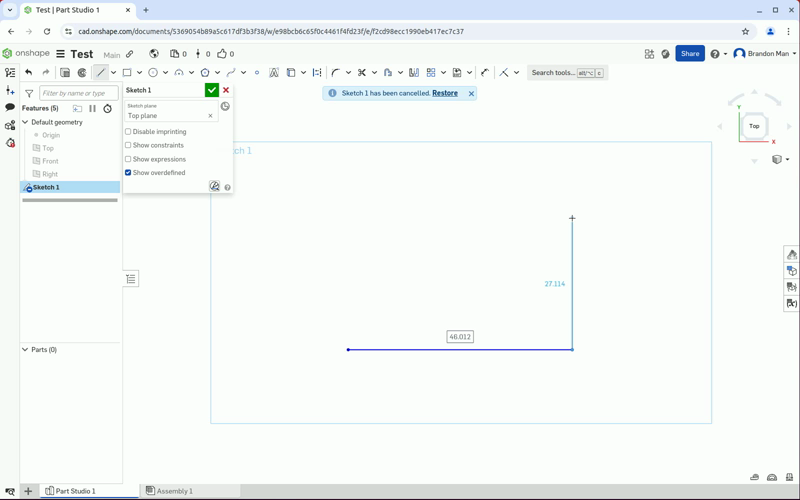
key_down(shift)
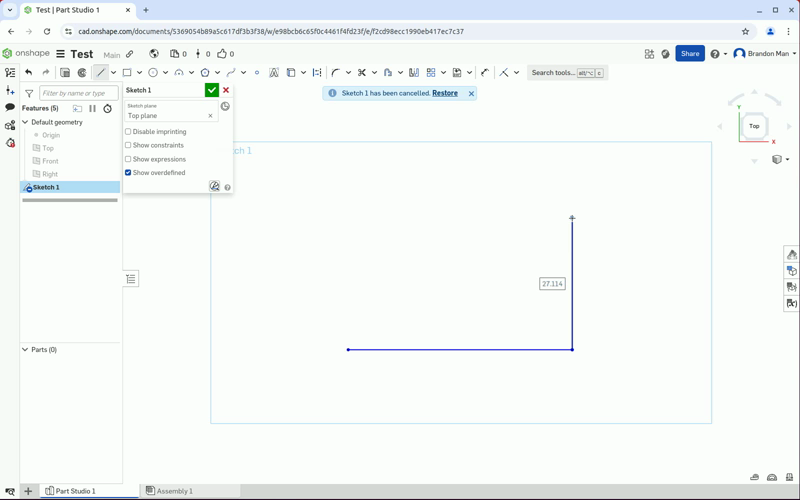
mouse_move(348, 217)
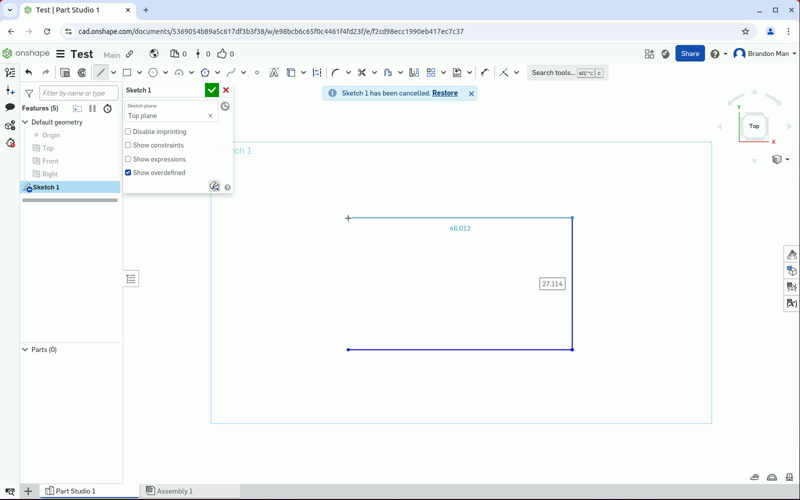
click(348, 217)
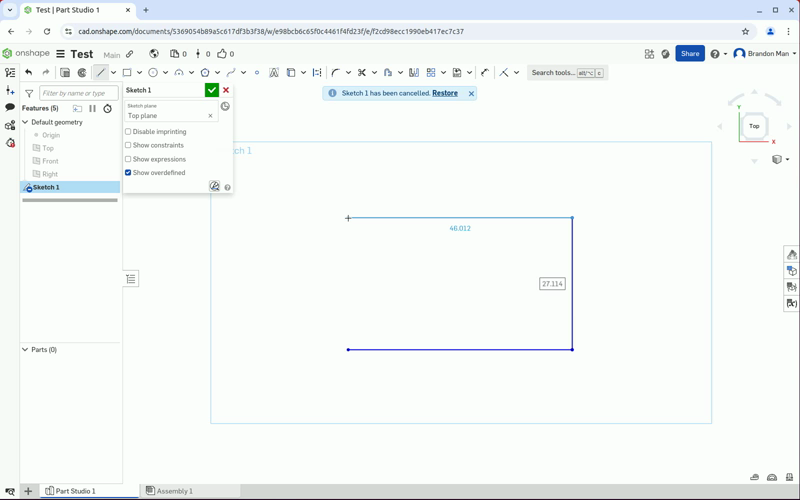
key_up(shift)
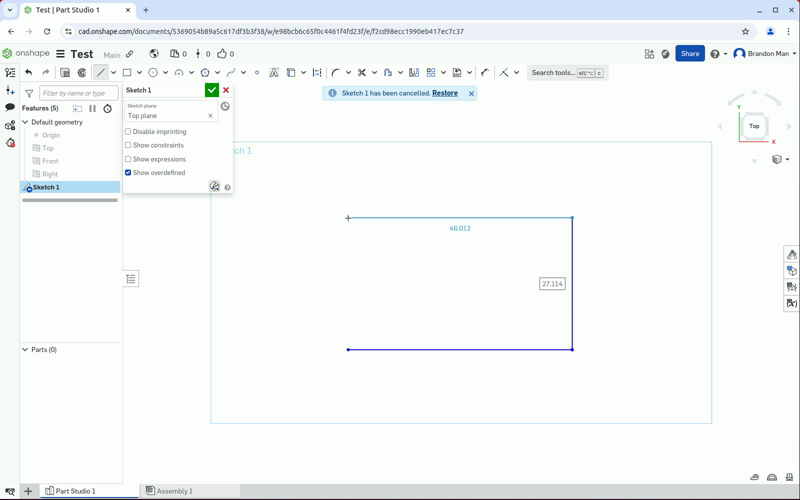
key_down(shift)
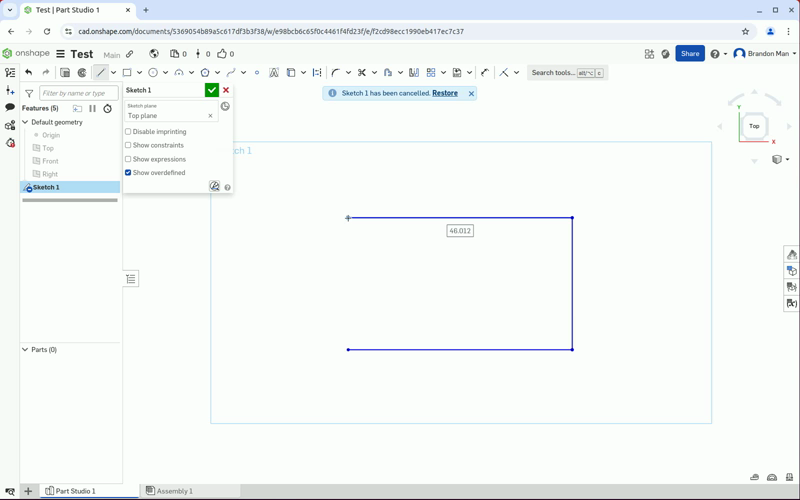
mouse_move(348, 349)
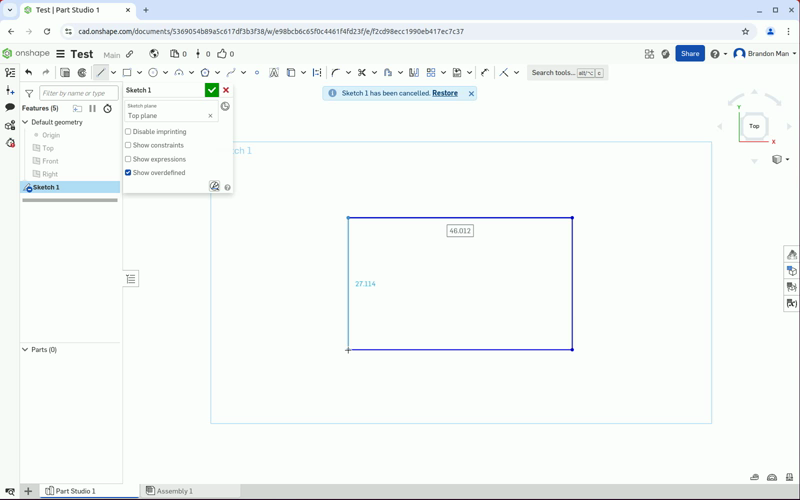
key_up(shift)
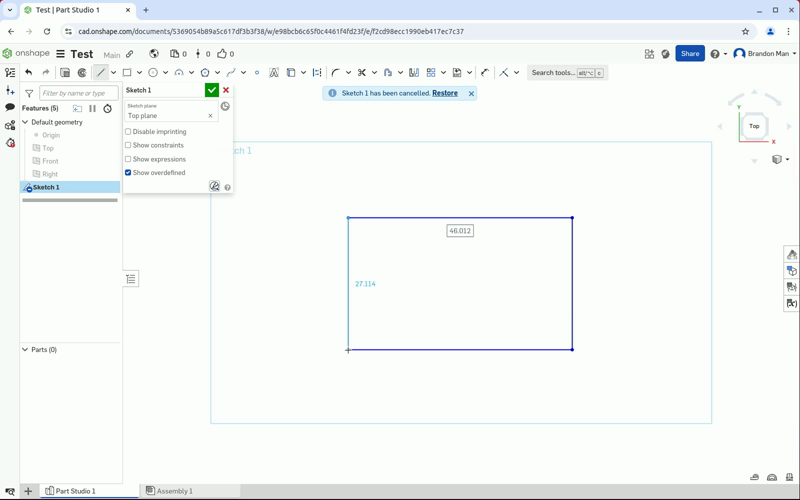
click(348, 349)
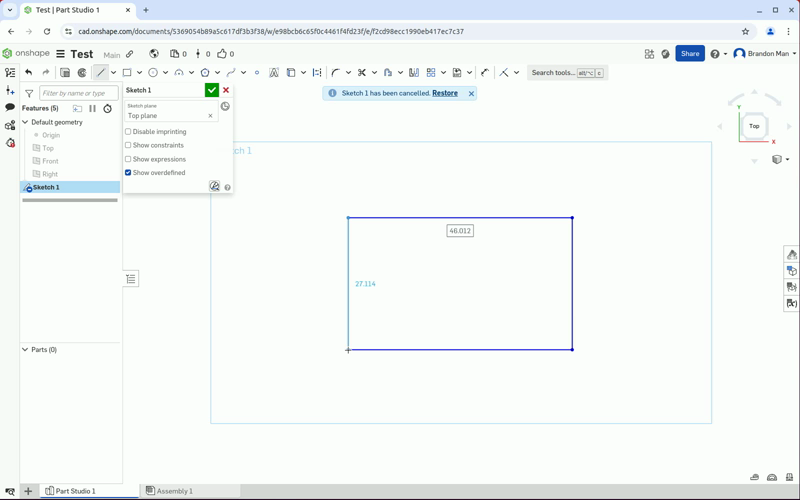
key(esc)
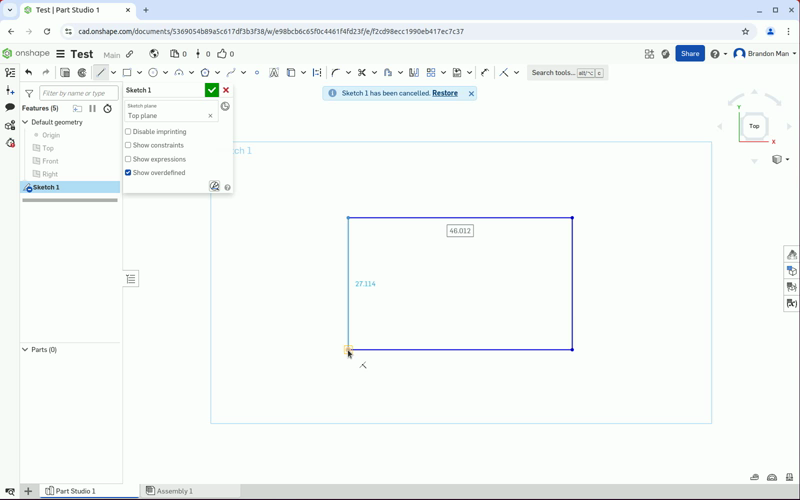
key(c)
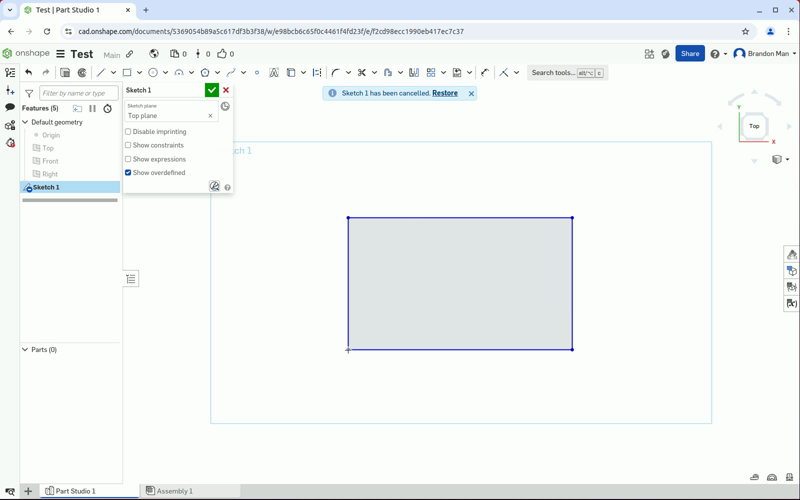
key_down(shift)
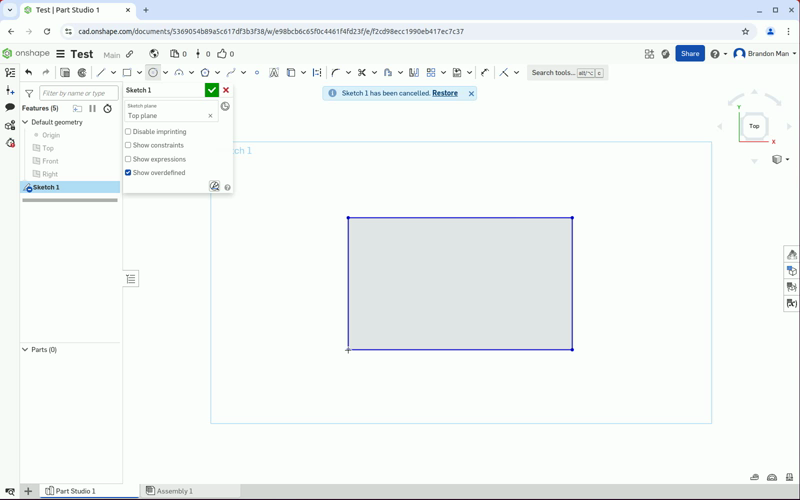
mouse_move(362, 300)
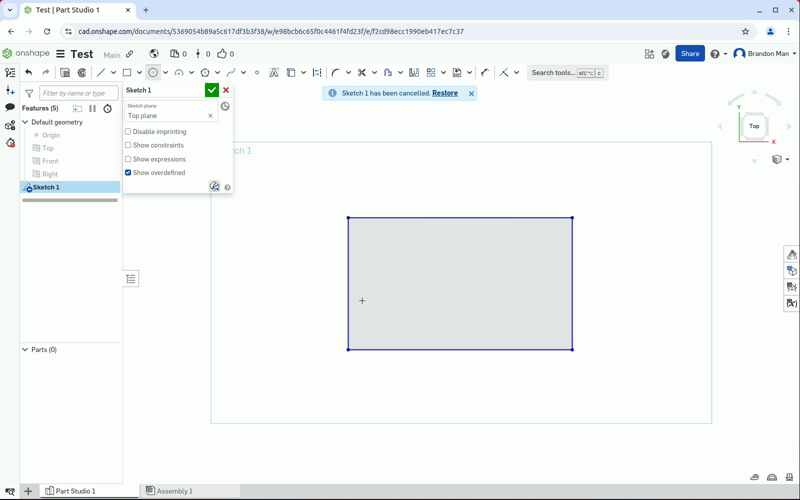
click(362, 300)
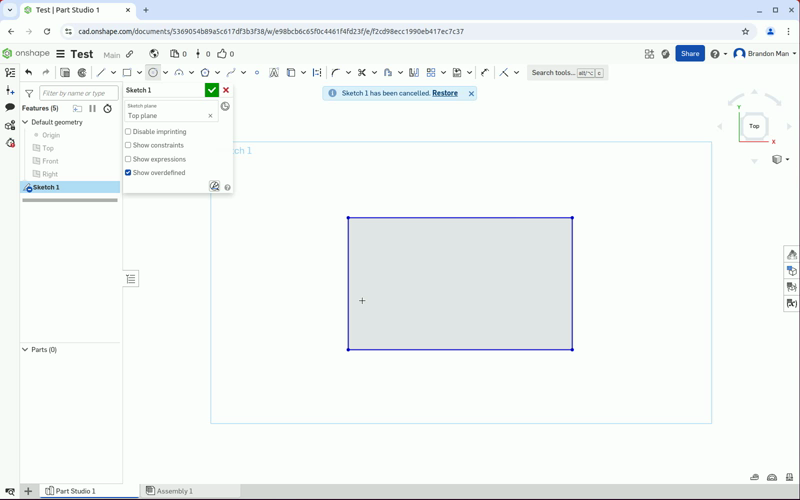
key_up(shift)
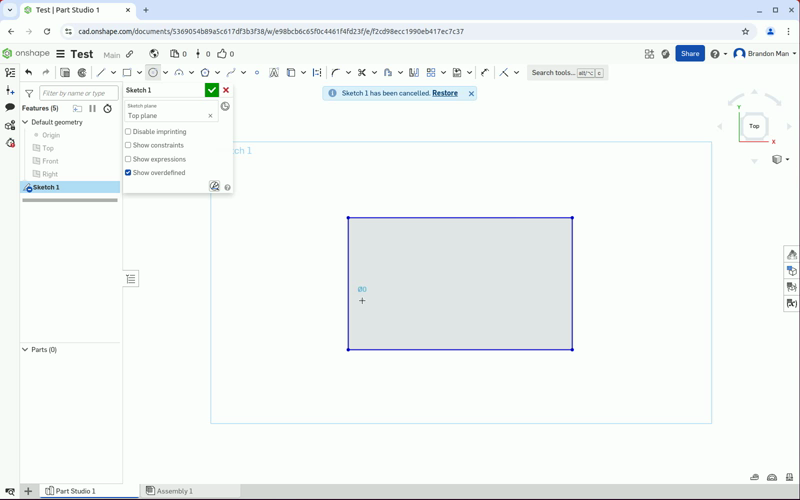
mouse_move(364, 300)
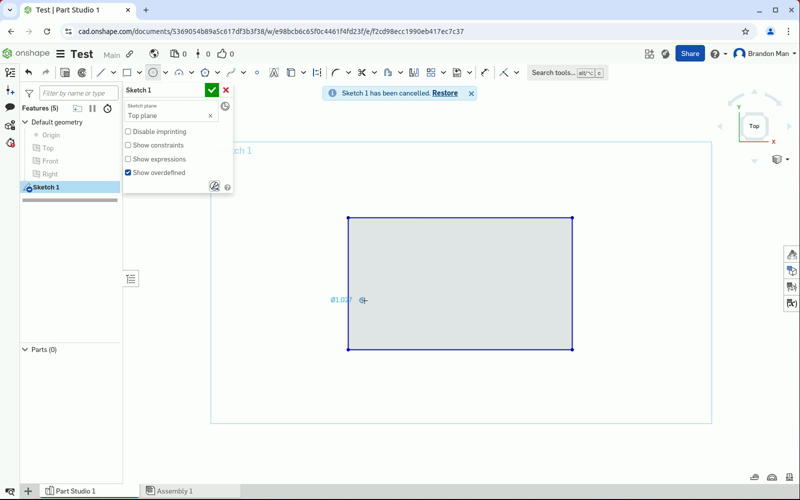
scroll(6)
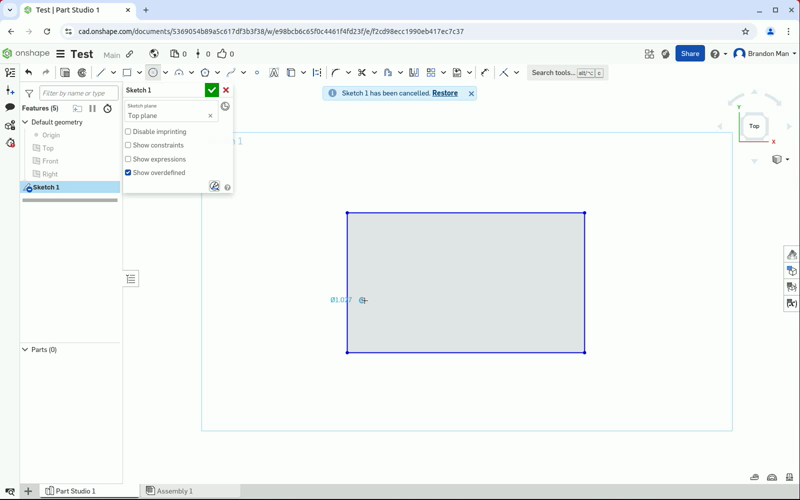
scroll(6)
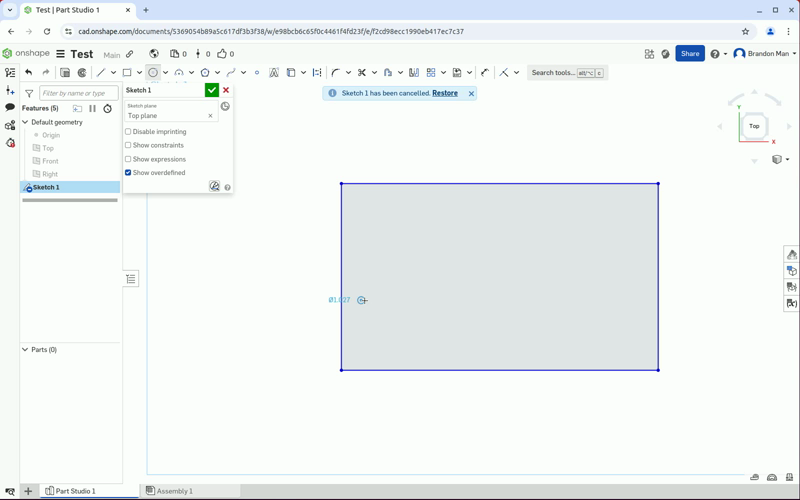
scroll(6)
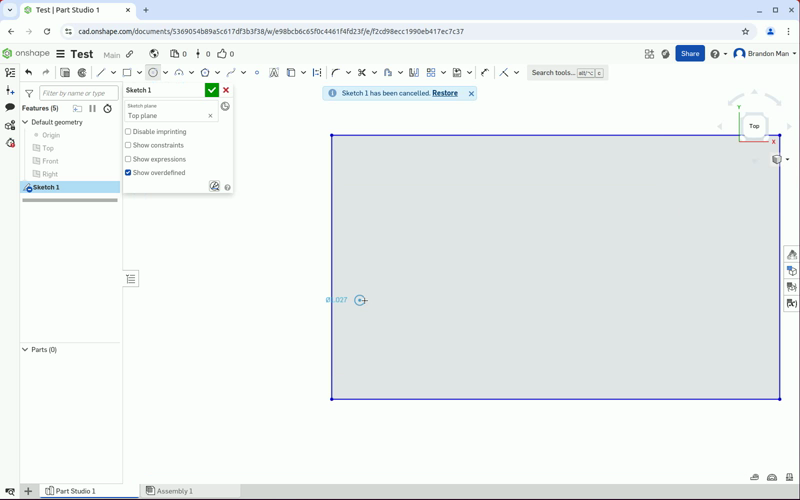
scroll(6)
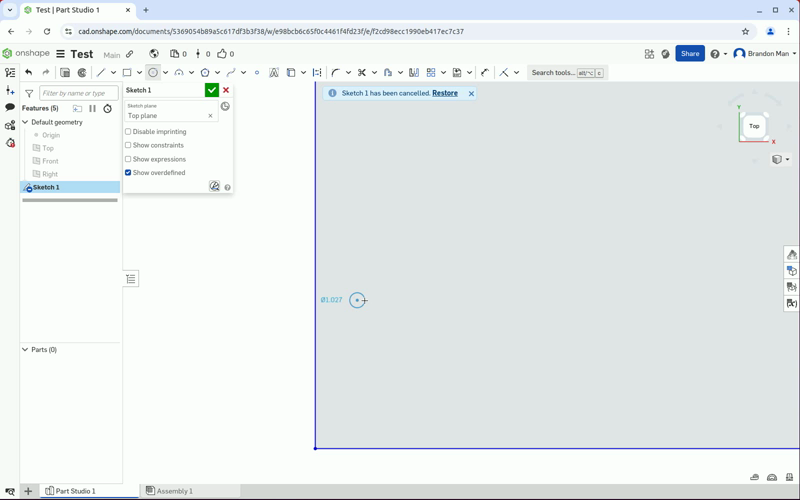
scroll(6)
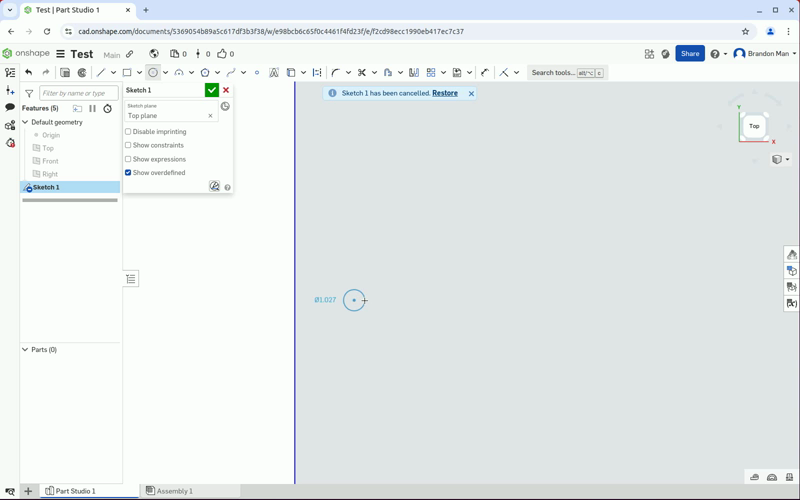
scroll(6)
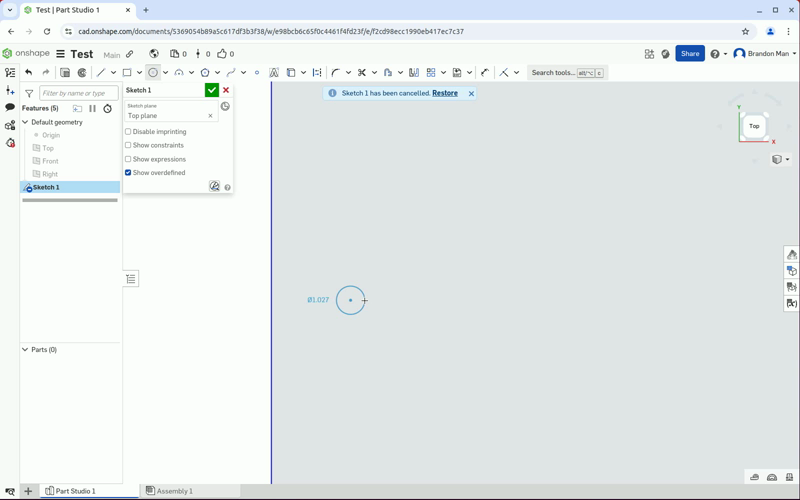
scroll(6)
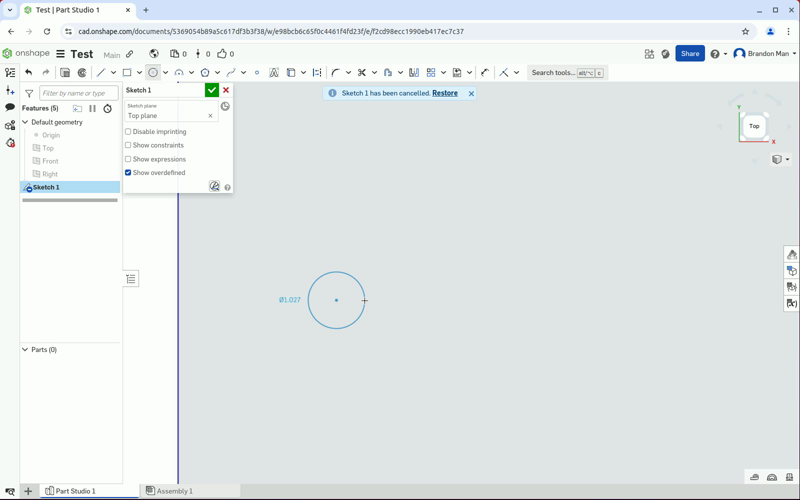
click(364, 300)
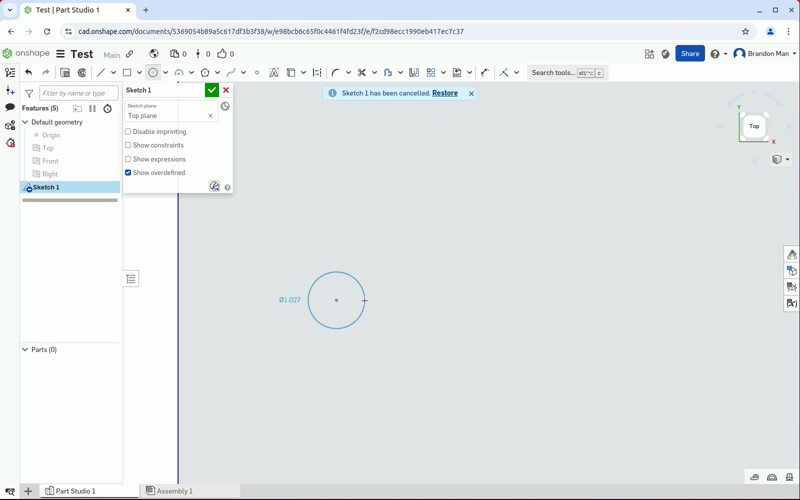
scroll(-6)
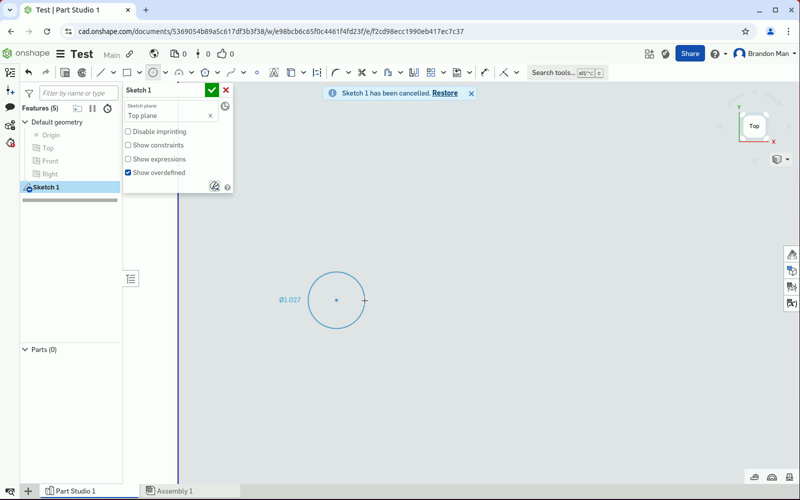
scroll(-6)
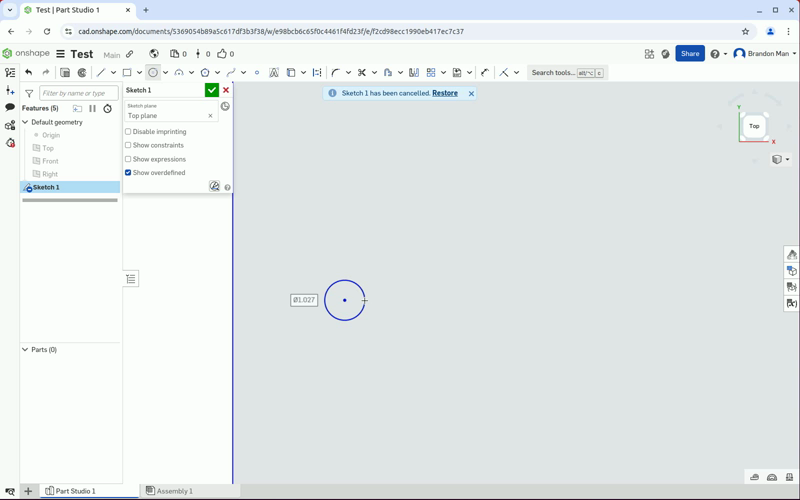
scroll(-6)
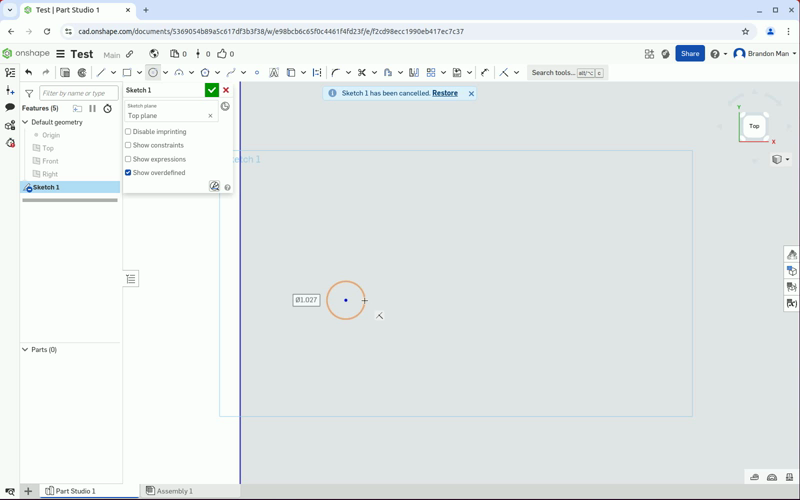
scroll(-6)
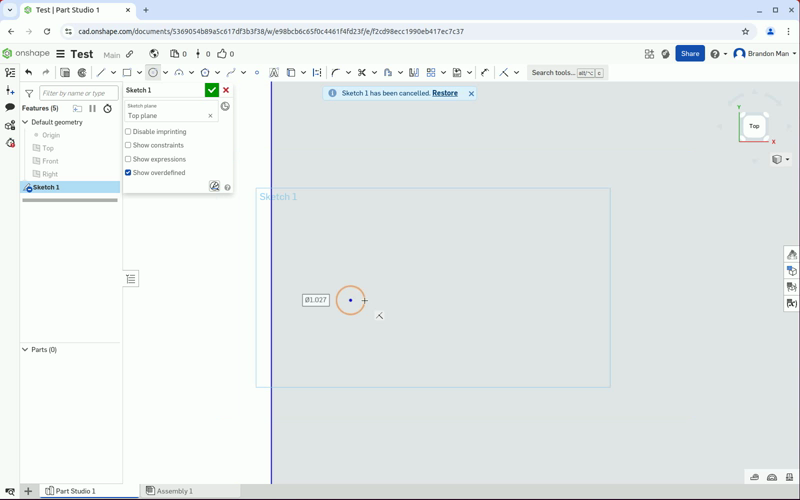
scroll(-6)
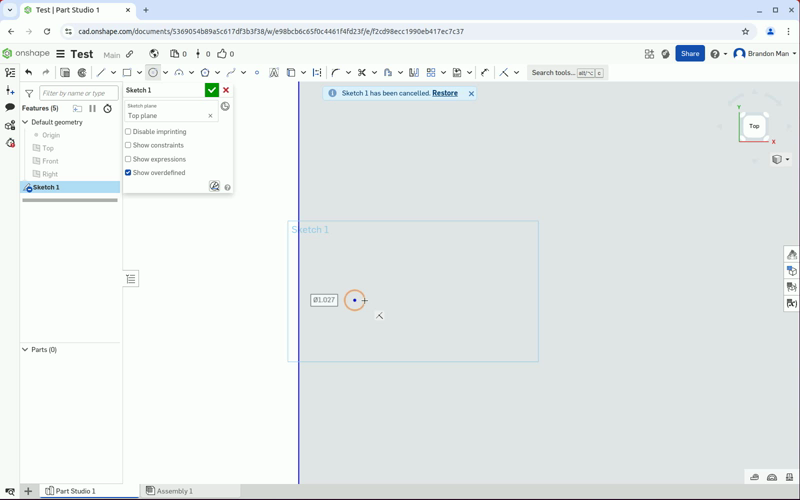
scroll(-6)
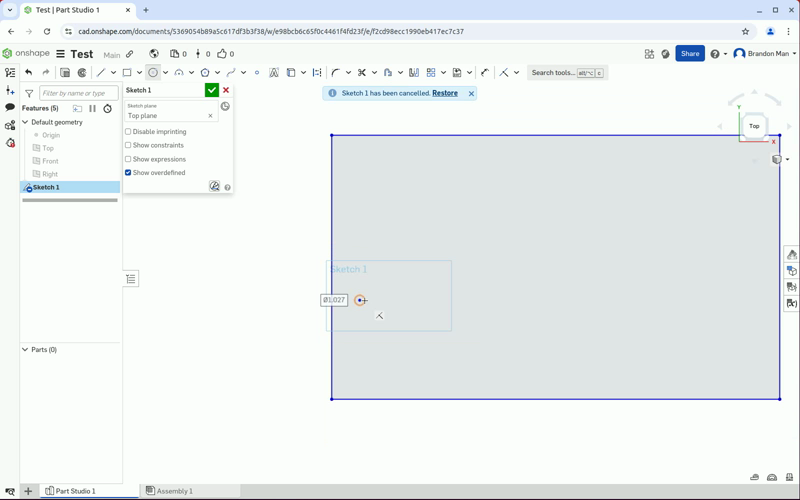
scroll(-6)
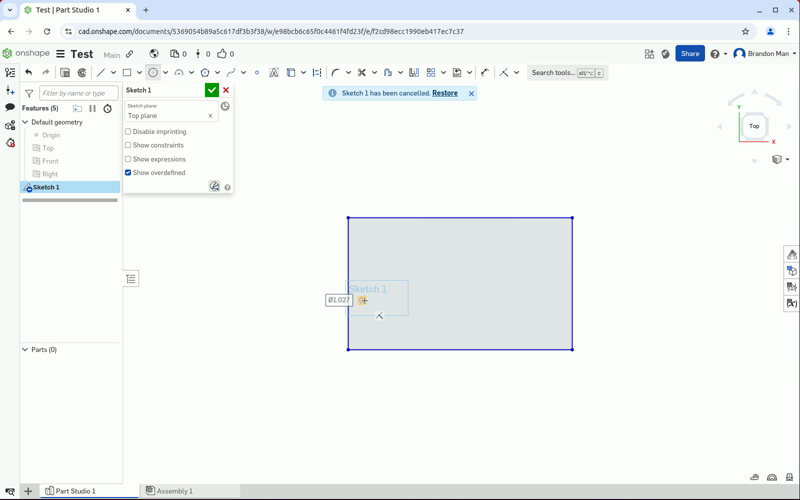
key(esc)
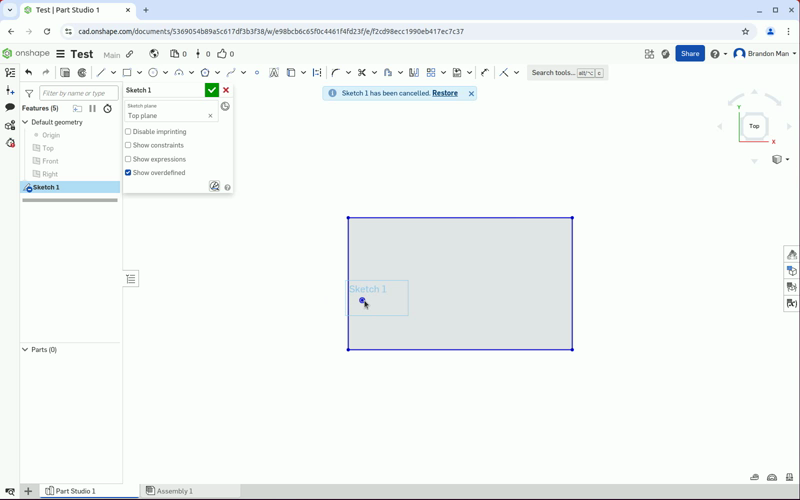
key(c)
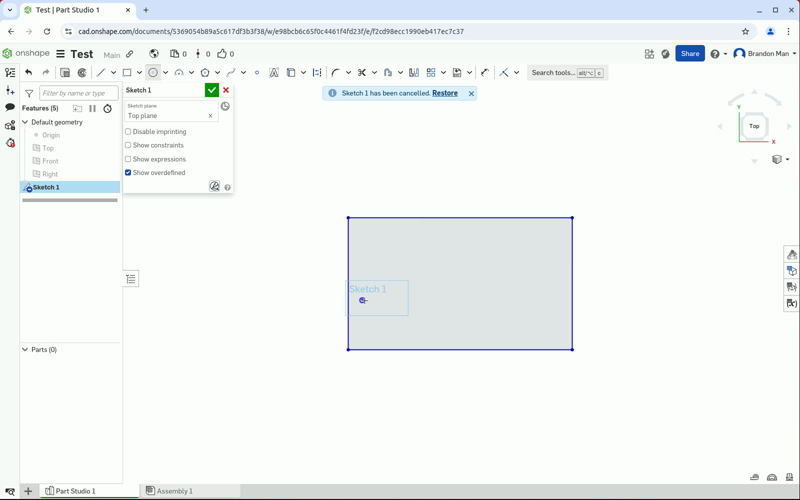
key_down(shift)
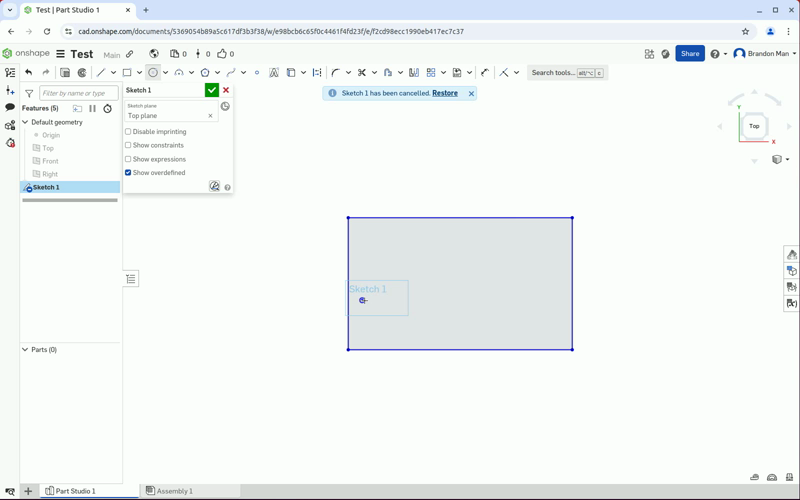
mouse_move(362, 267)
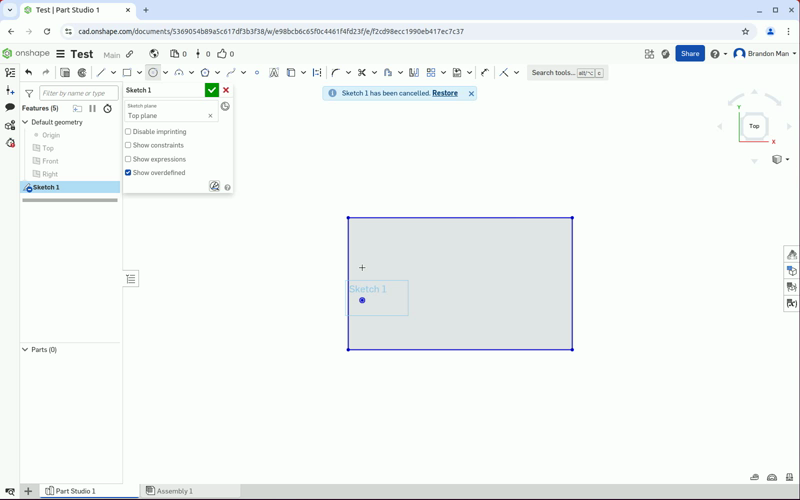
click(362, 267)
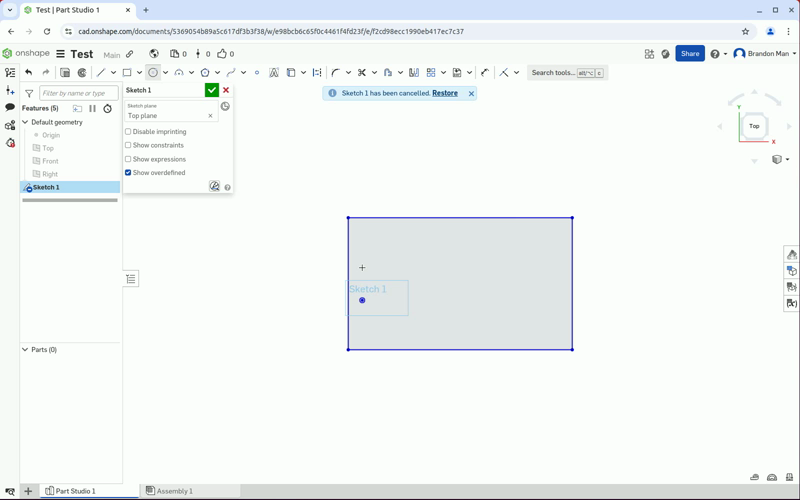
key_up(shift)
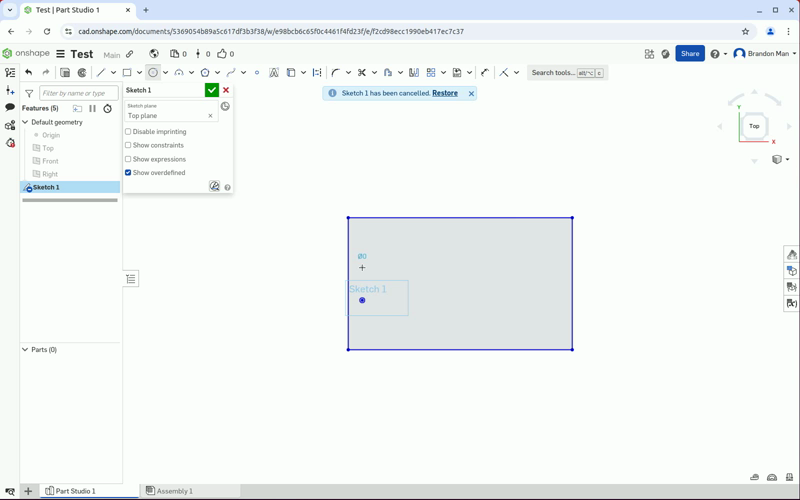
mouse_move(364, 267)
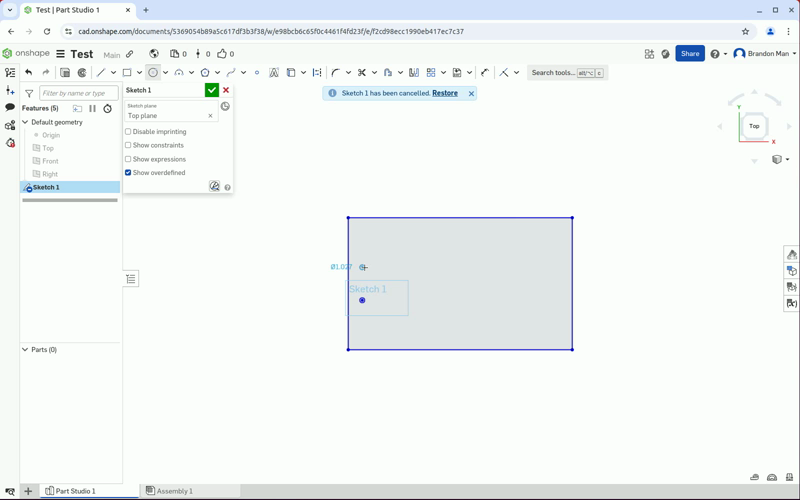
scroll(6)
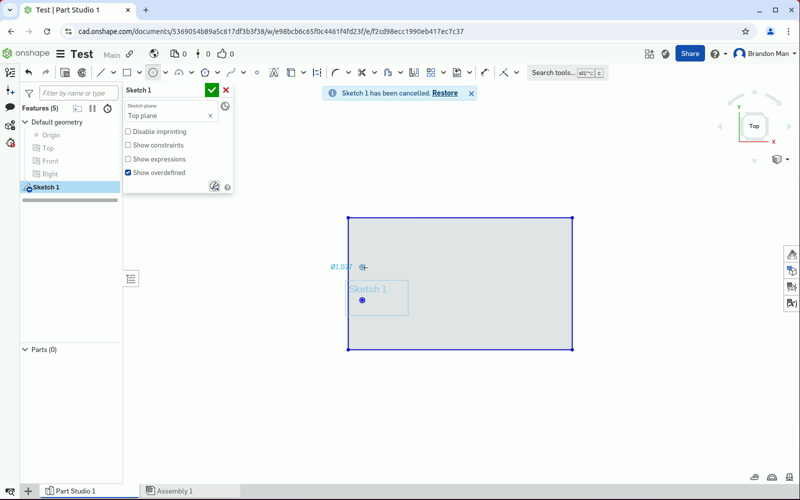
scroll(6)
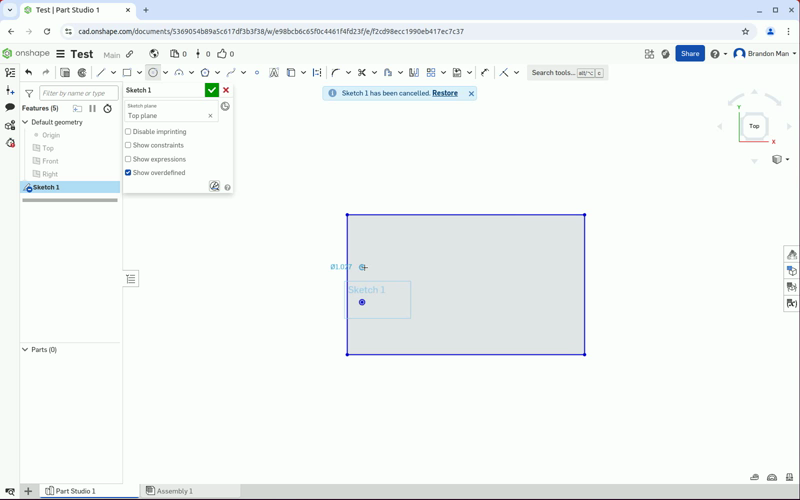
scroll(6)
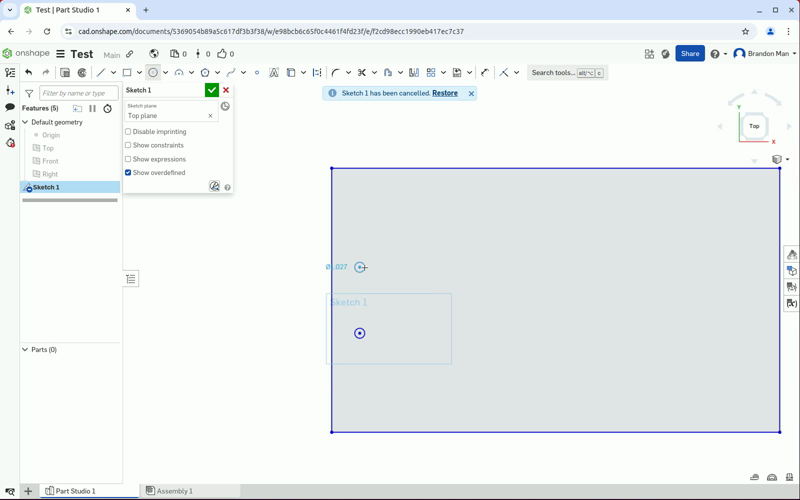
scroll(6)
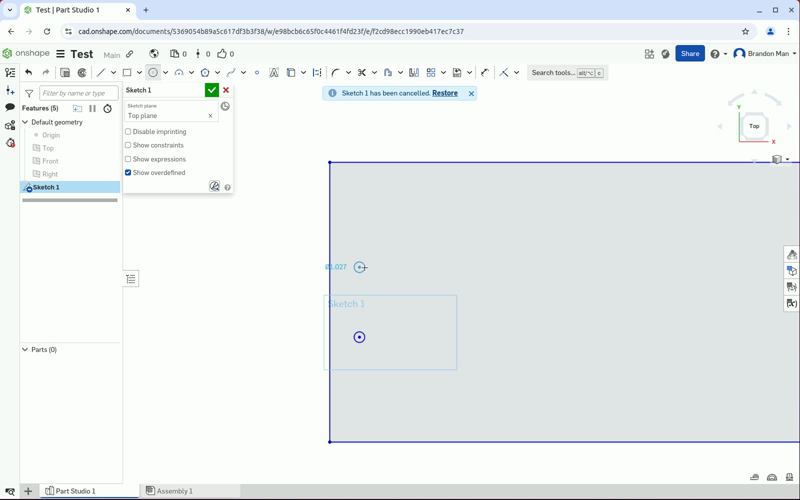
scroll(6)
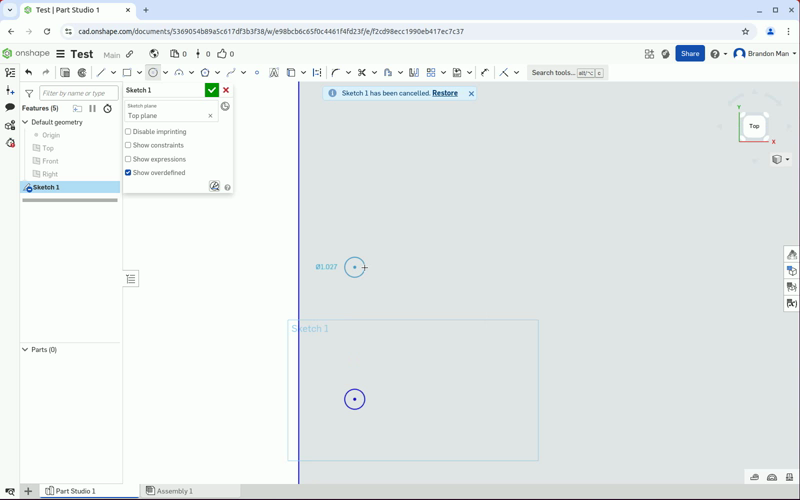
scroll(6)
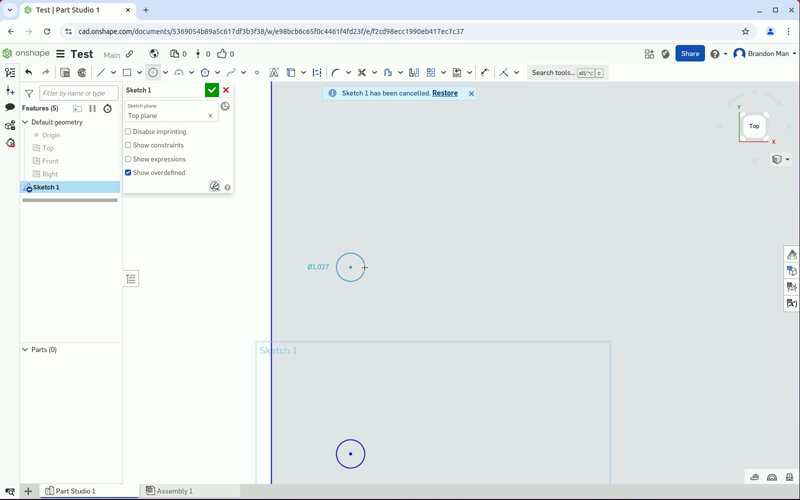
scroll(6)
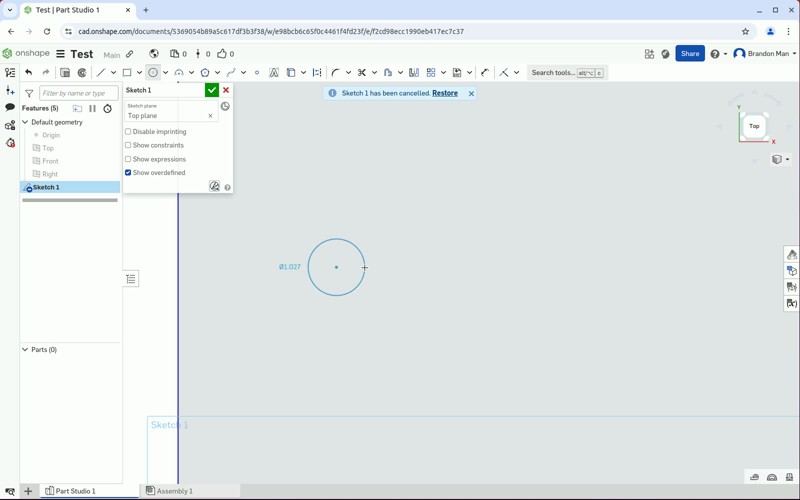
click(364, 267)
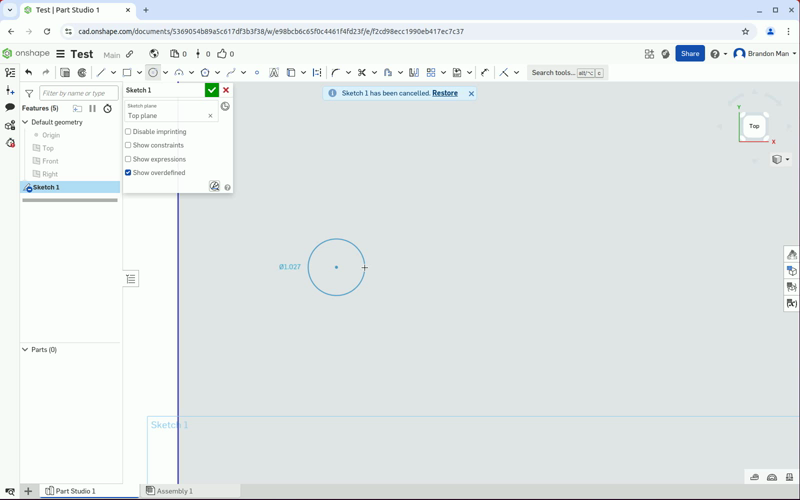
scroll(-6)
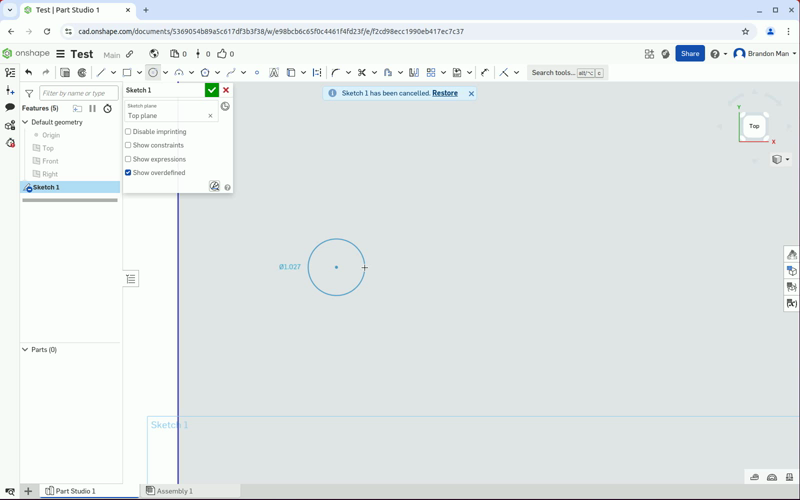
scroll(-6)
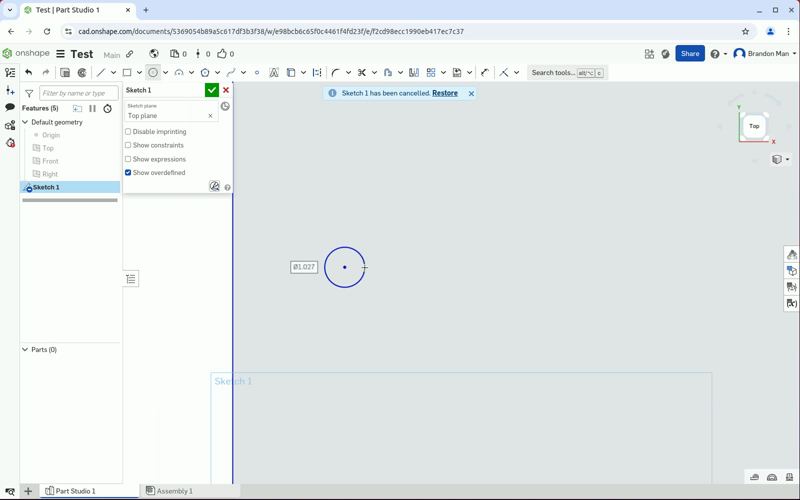
scroll(-6)
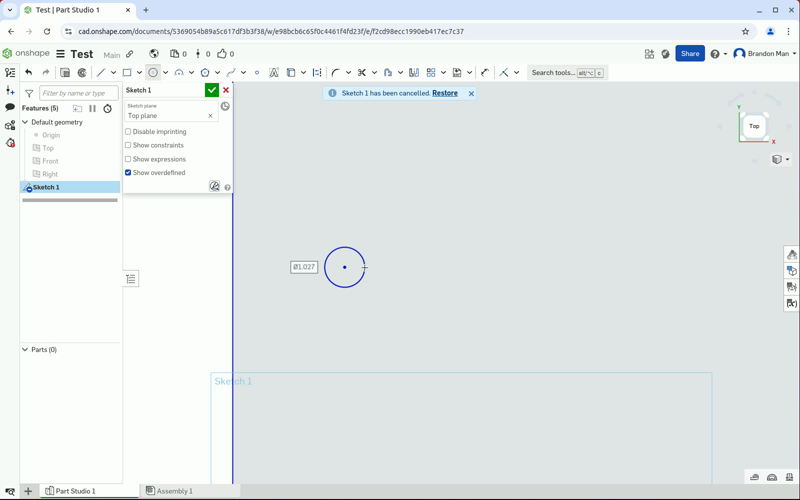
scroll(-6)
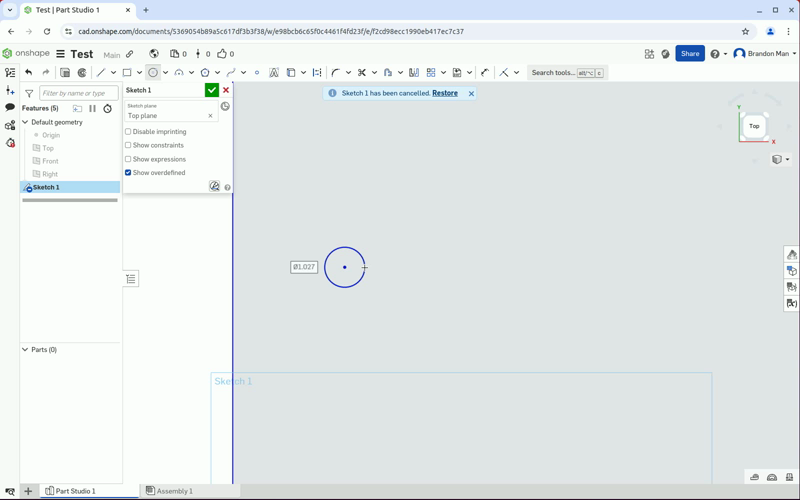
scroll(-6)
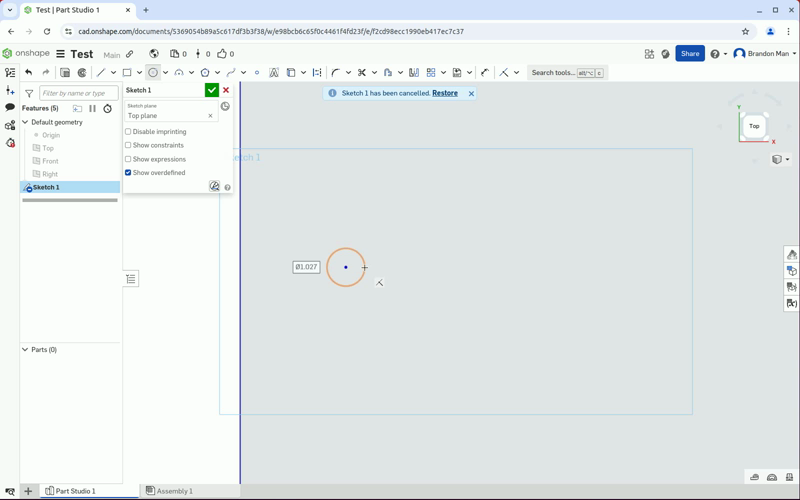
scroll(-6)
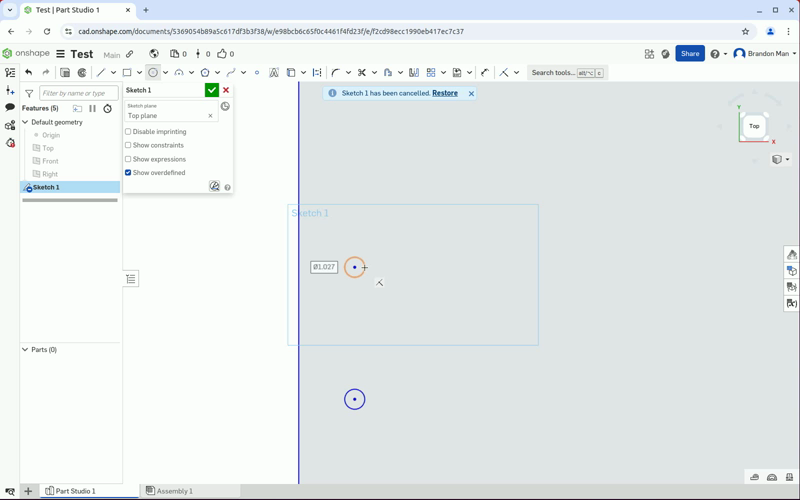
scroll(-6)
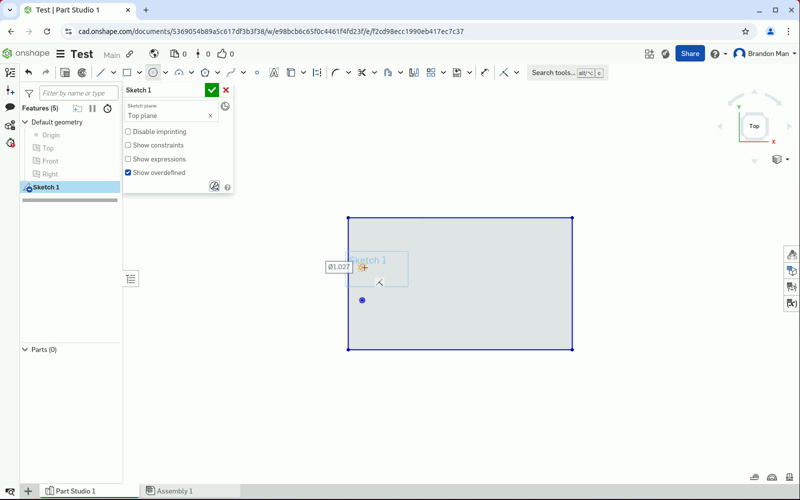
key(esc)
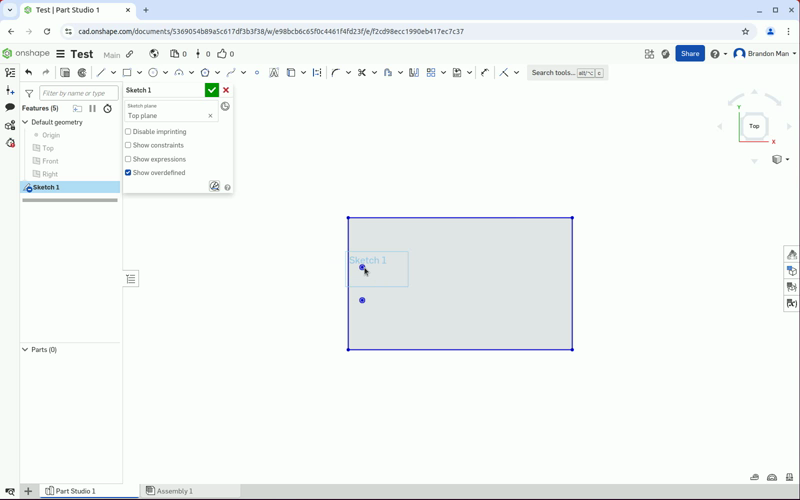
key(c)
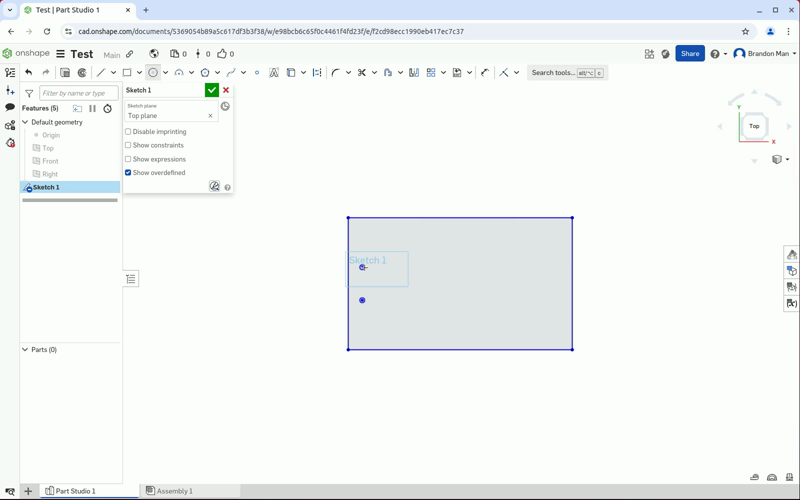
key_down(shift)
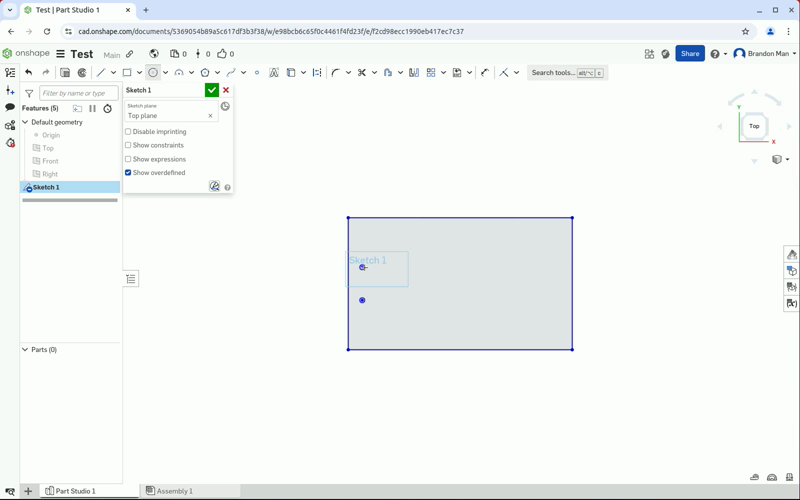
mouse_move(558, 333)
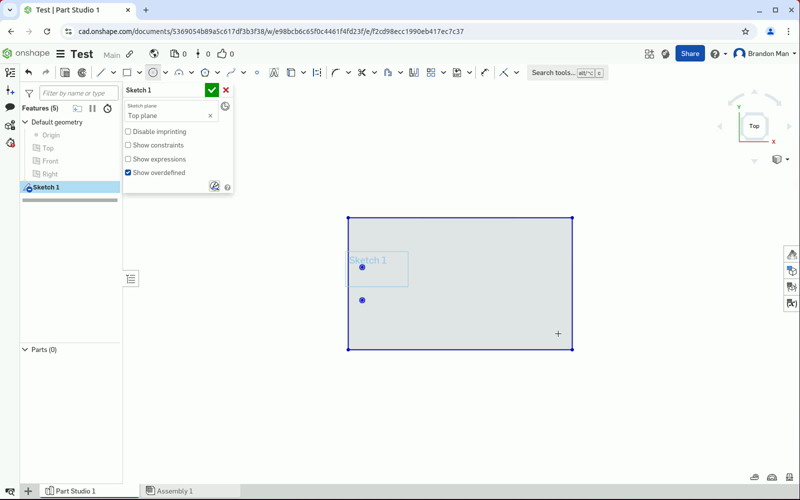
click(558, 333)
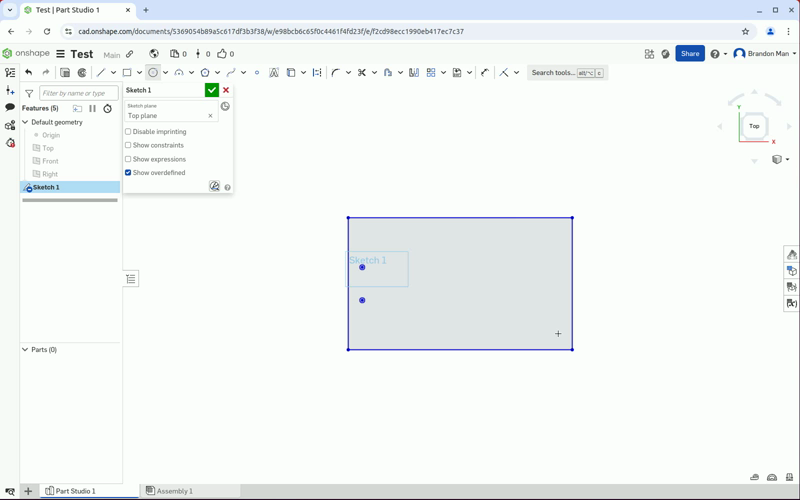
key_up(shift)
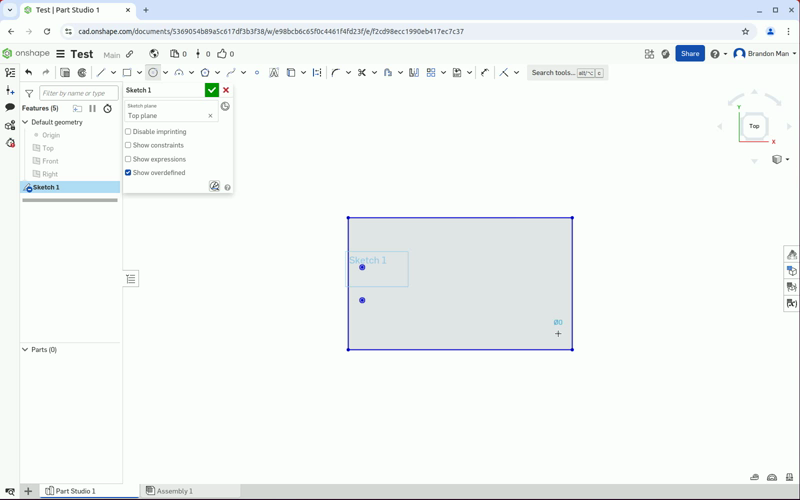
mouse_move(560, 333)
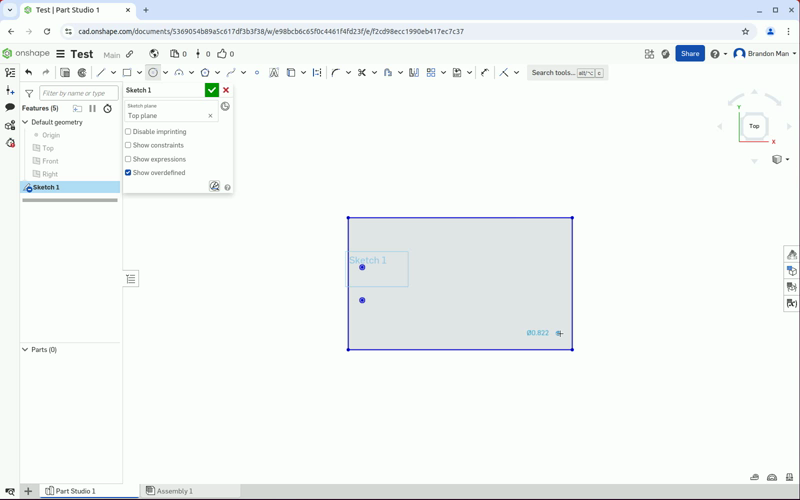
scroll(6)
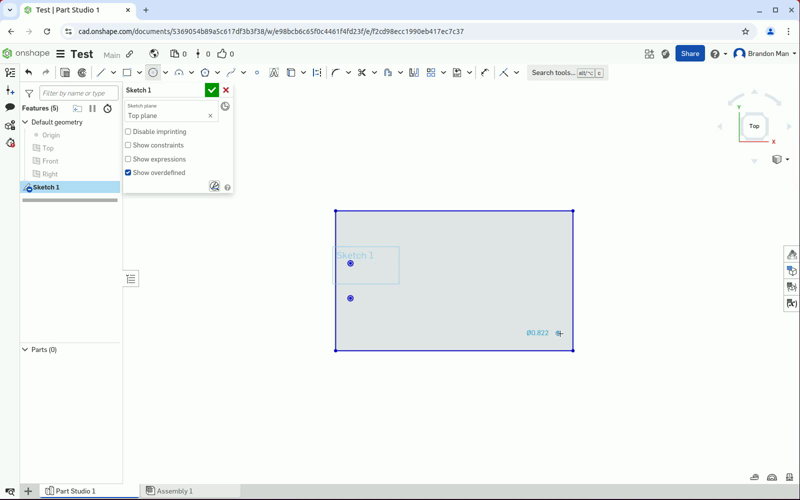
scroll(6)
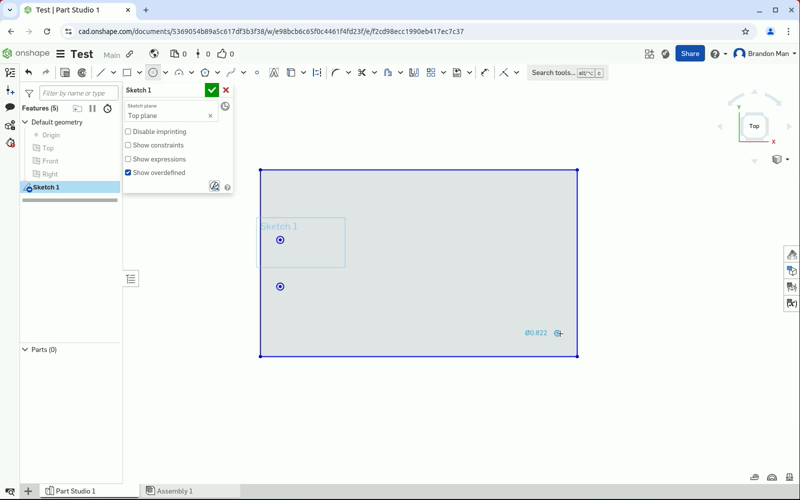
scroll(6)
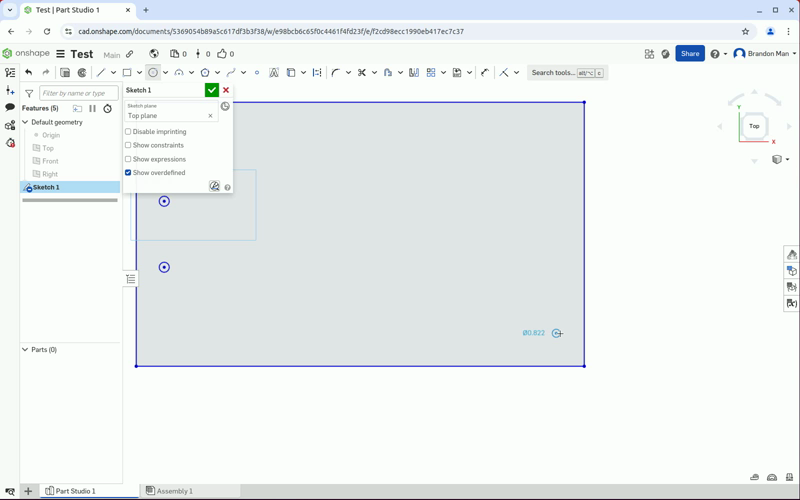
scroll(6)
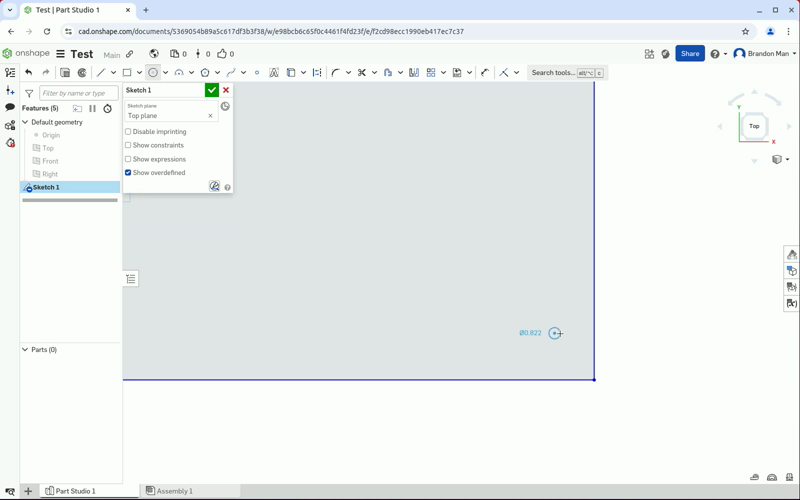
scroll(6)
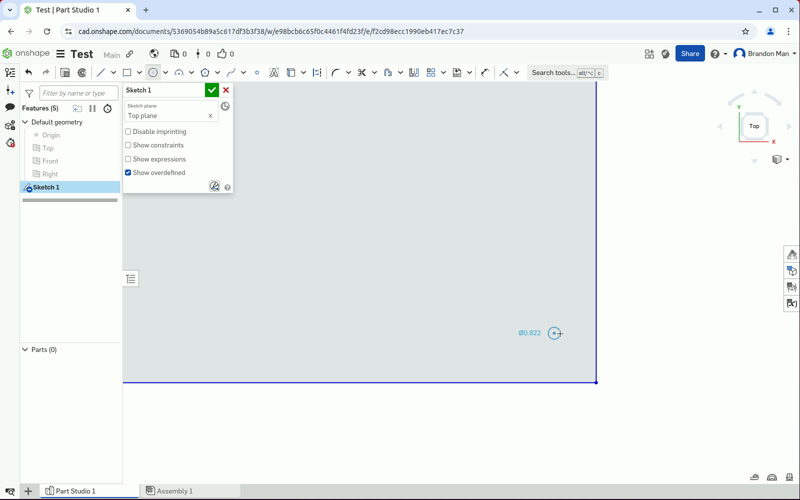
scroll(6)
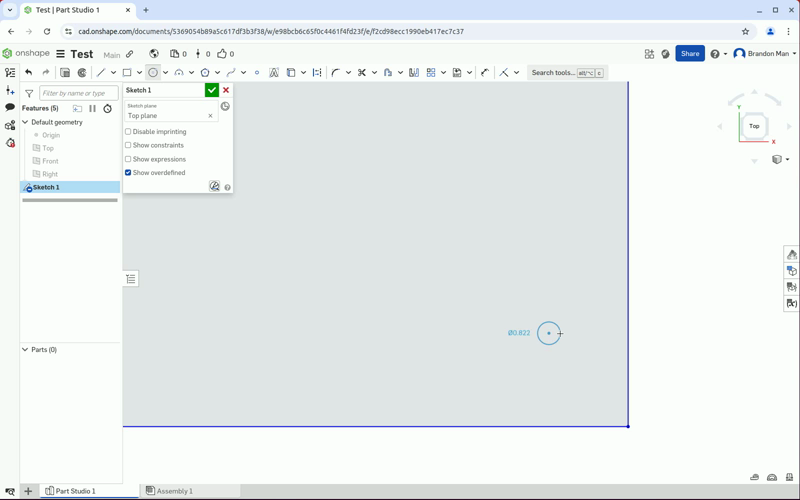
scroll(6)
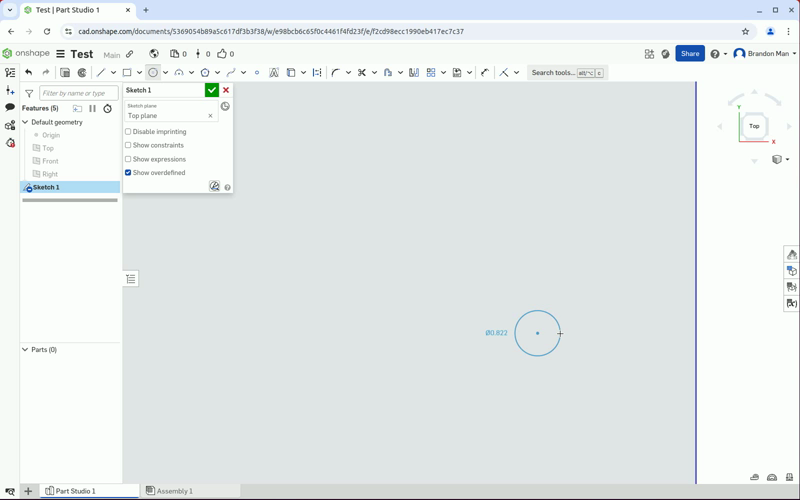
click(560, 333)
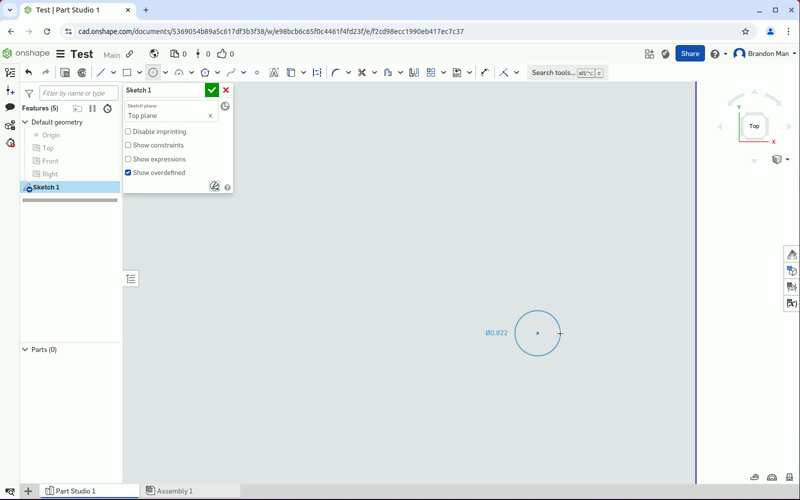
scroll(-6)
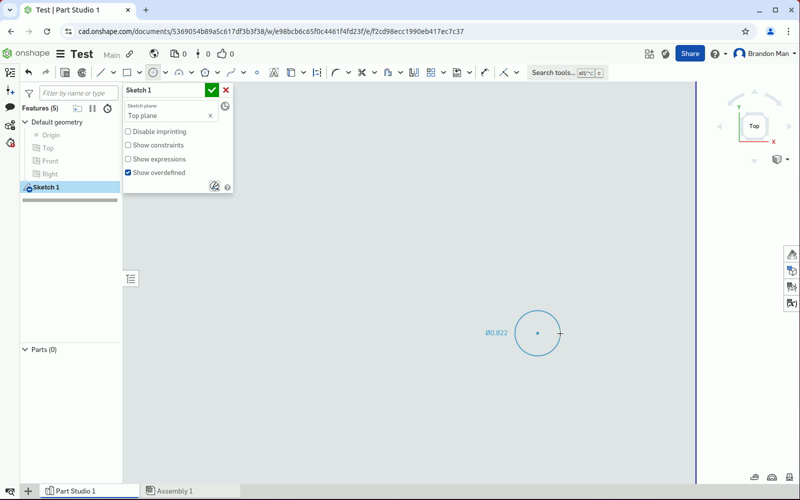
scroll(-6)
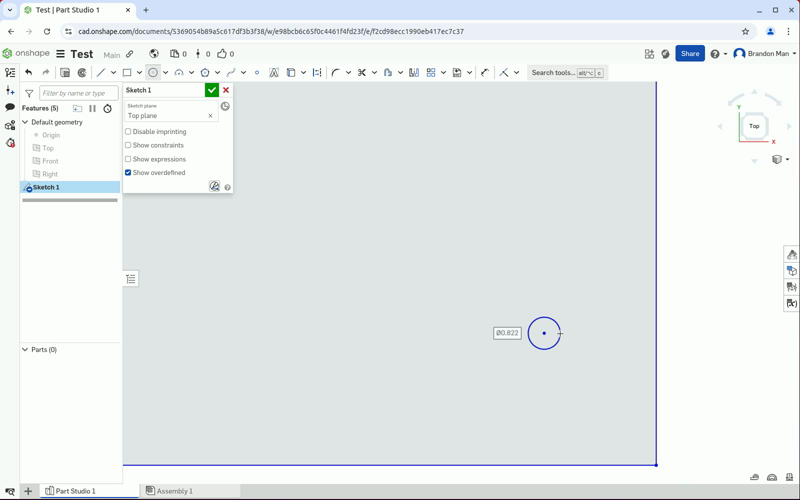
scroll(-6)
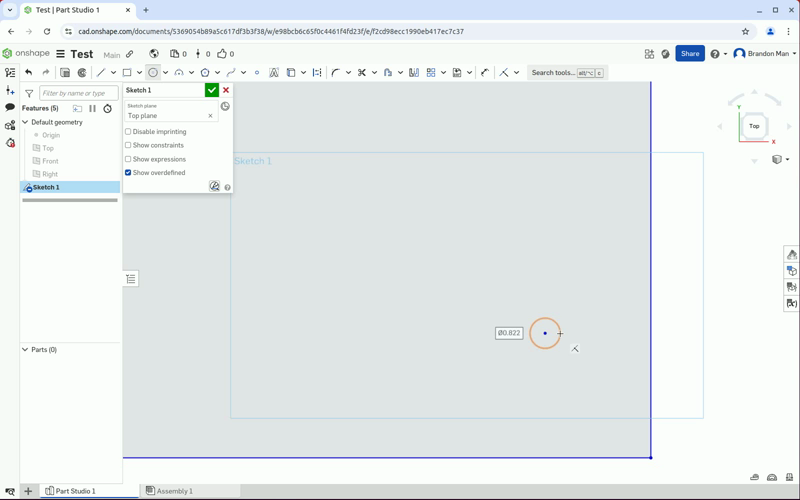
scroll(-6)
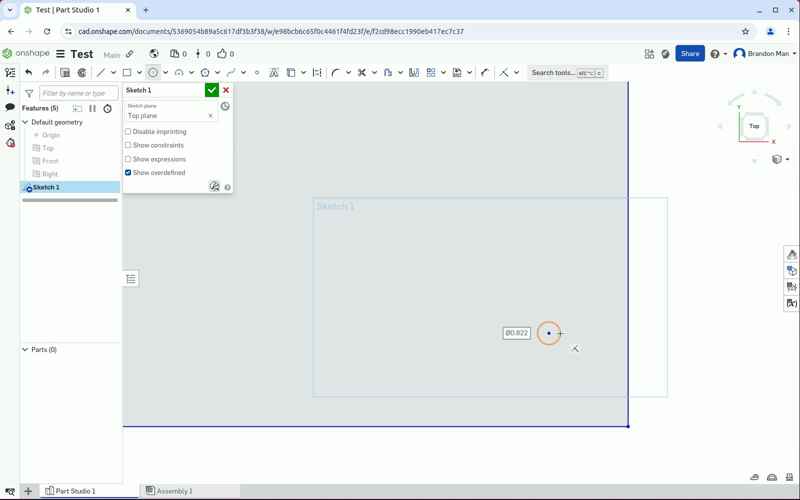
scroll(-6)
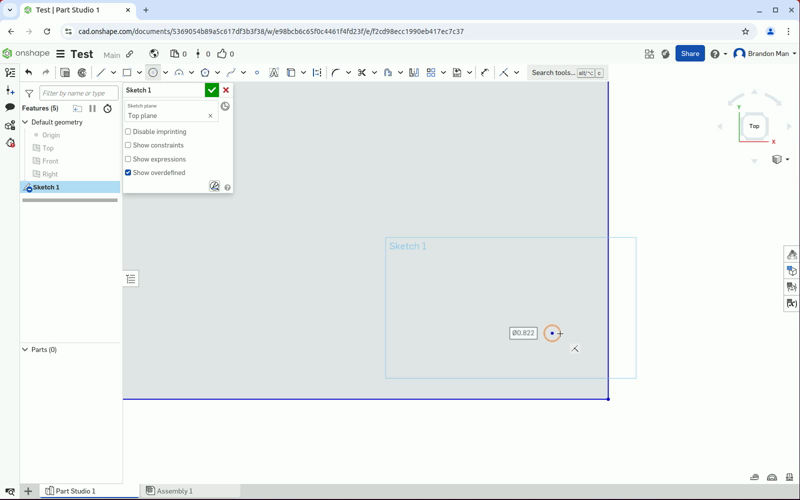
scroll(-6)
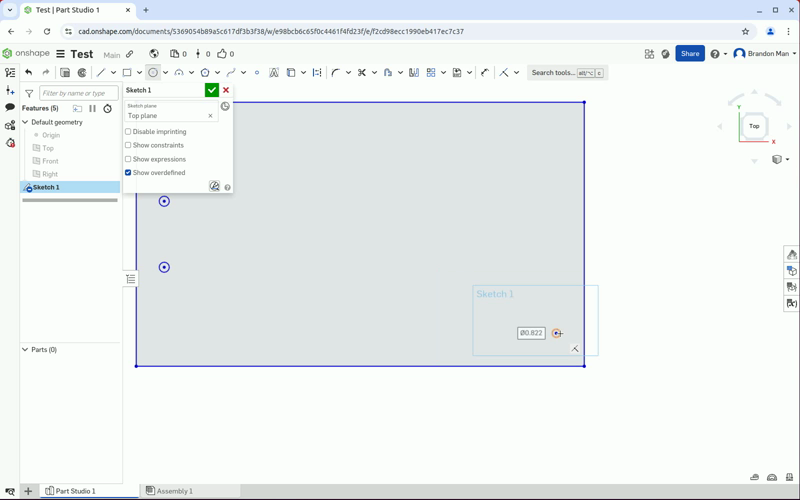
scroll(-6)
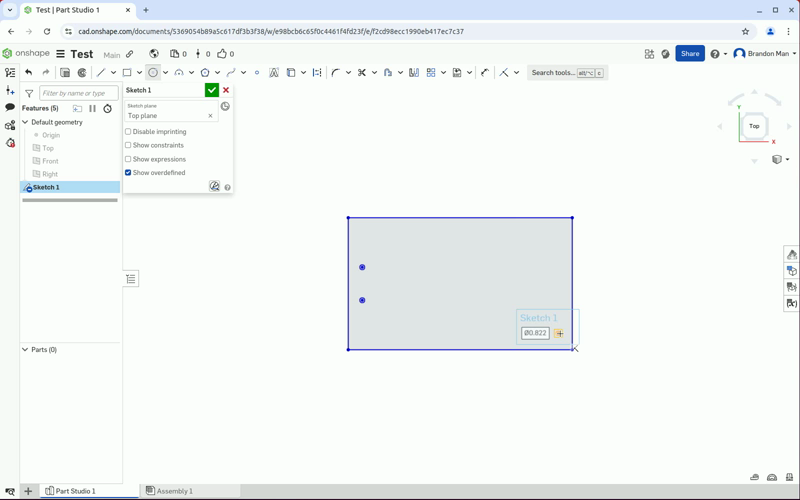
key(esc)
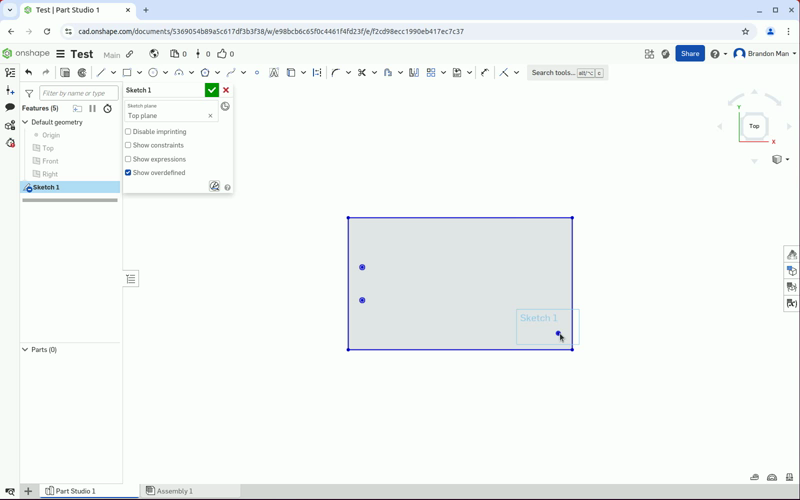
key(c)
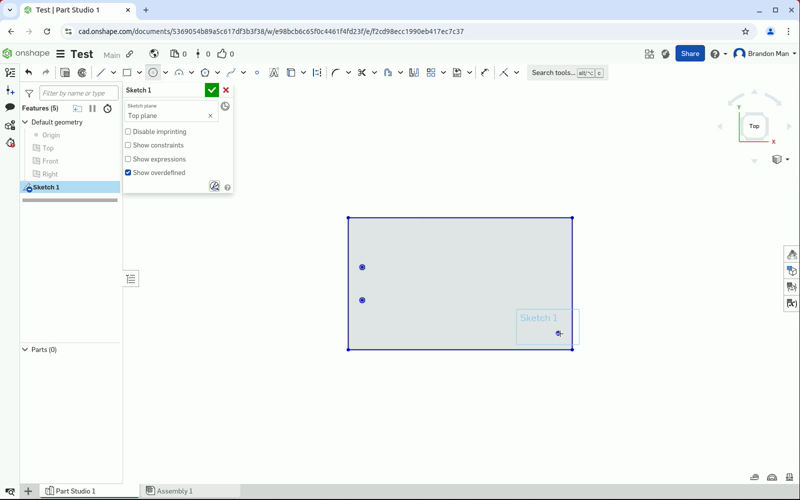
key_down(shift)
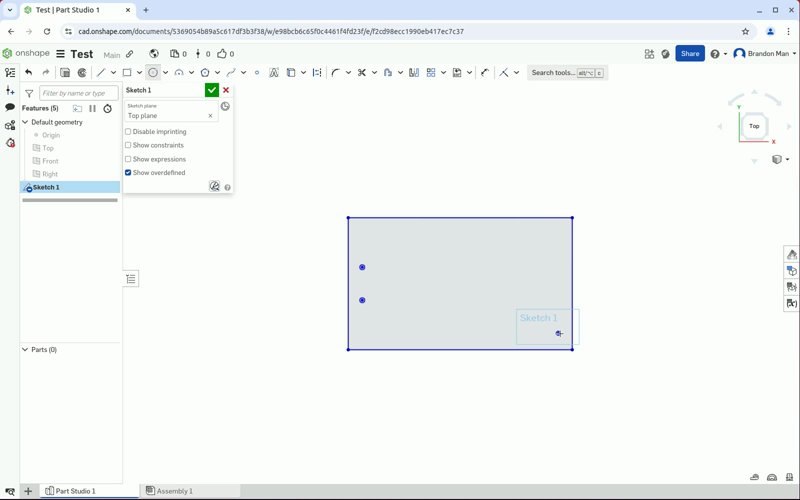
mouse_move(558, 231)
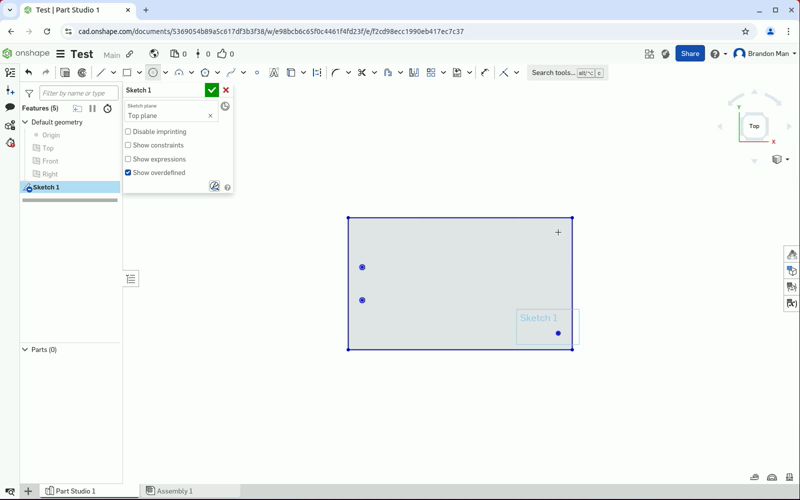
click(558, 231)
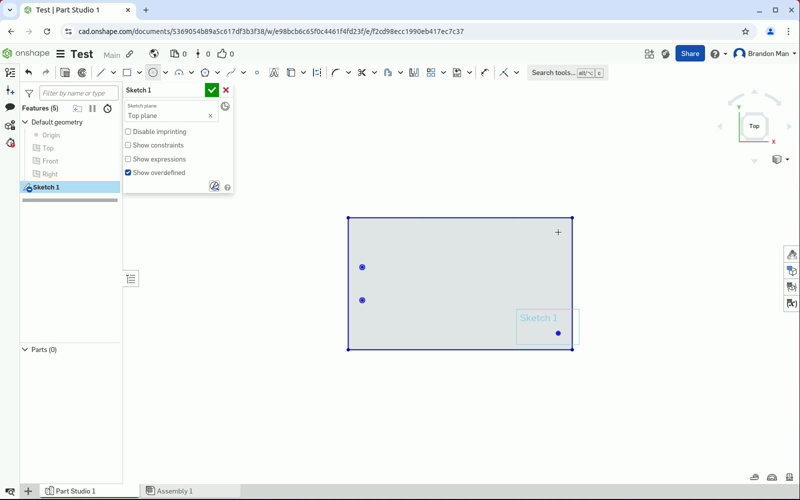
key_up(shift)
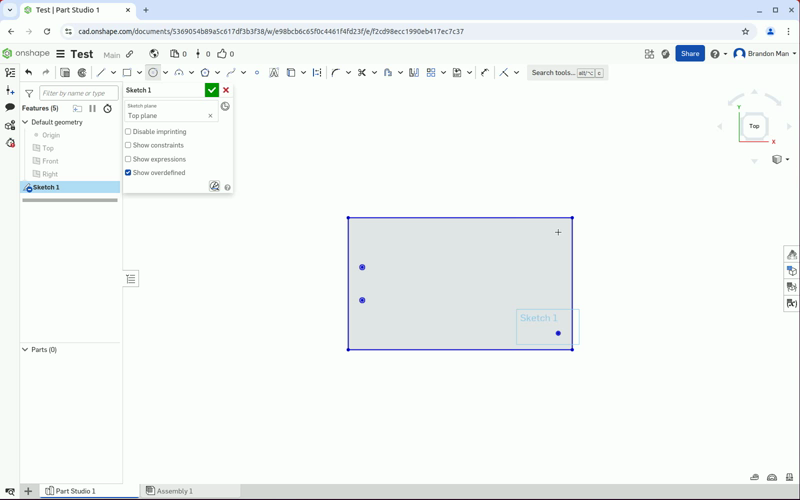
mouse_move(560, 231)
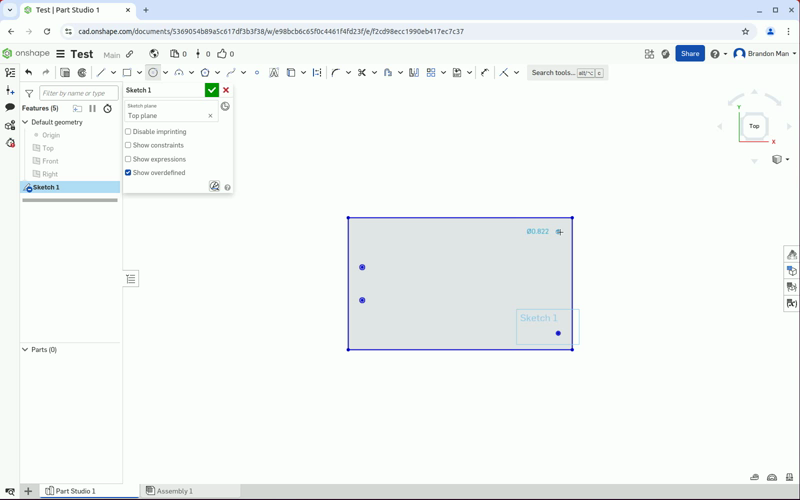
scroll(6)
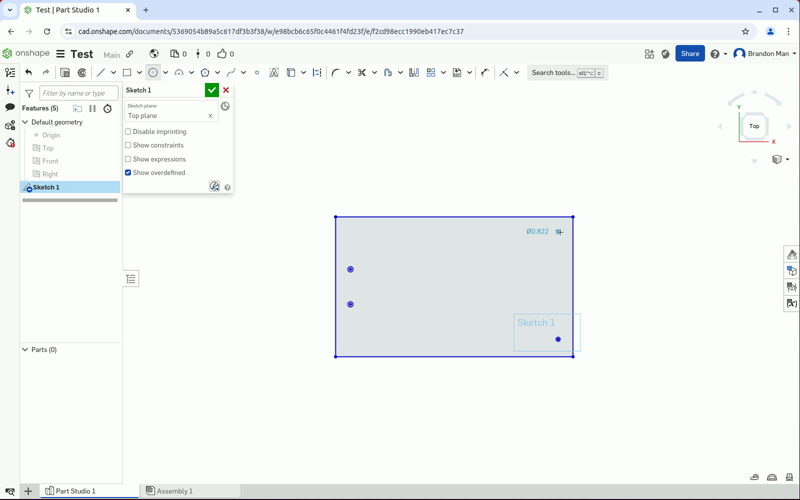
scroll(6)
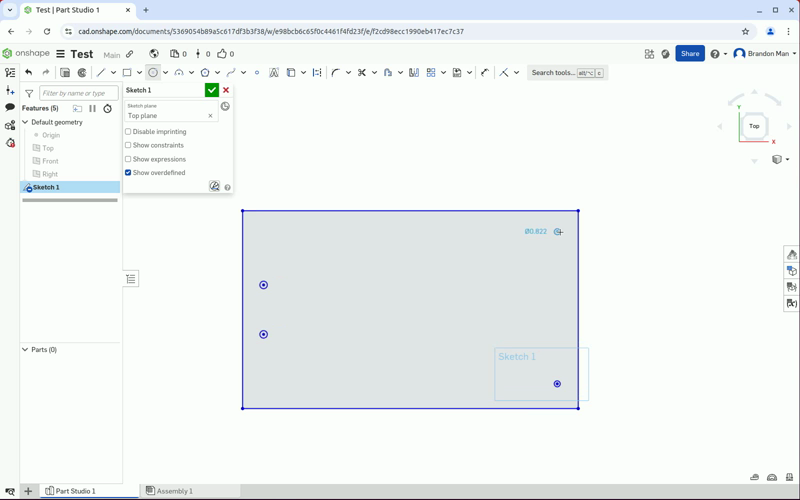
scroll(6)
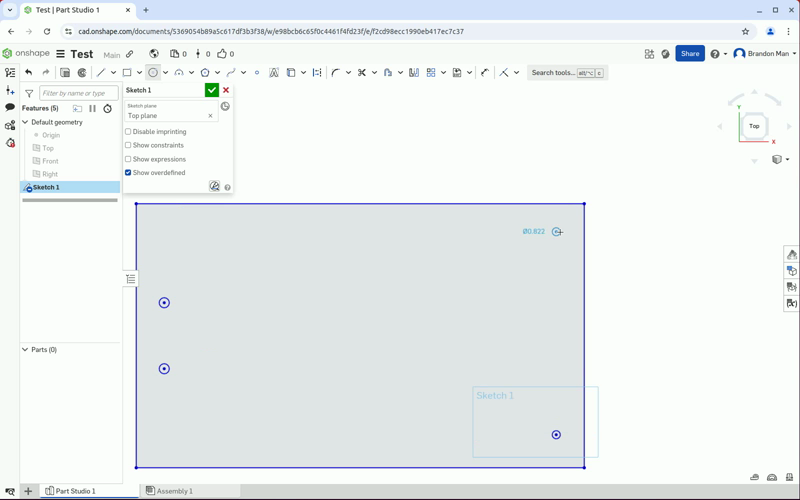
scroll(6)
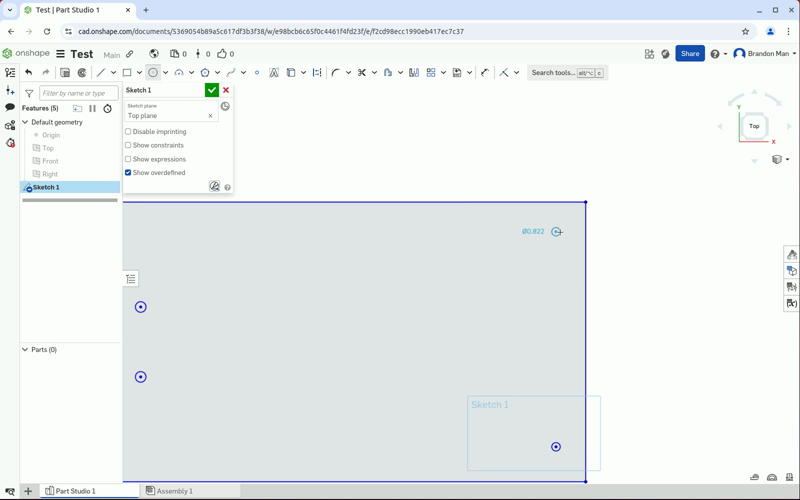
scroll(6)
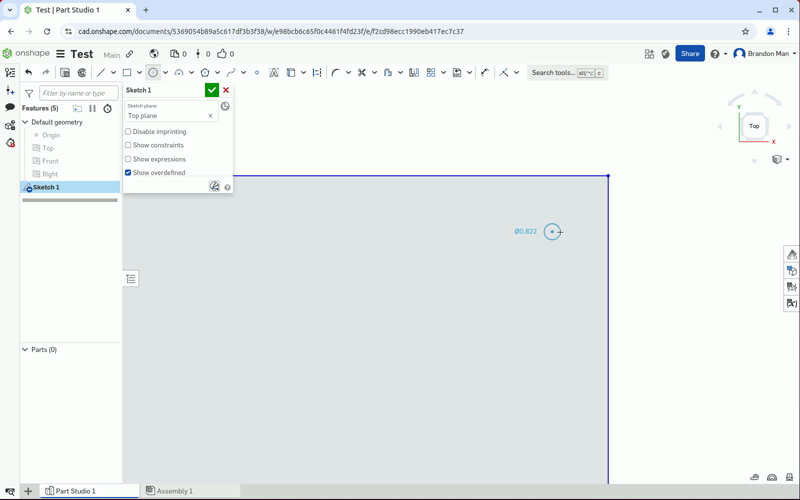
scroll(6)
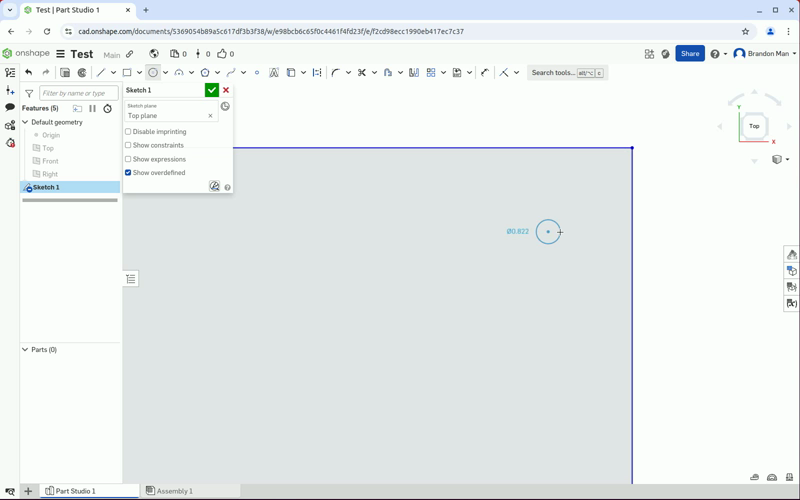
scroll(6)
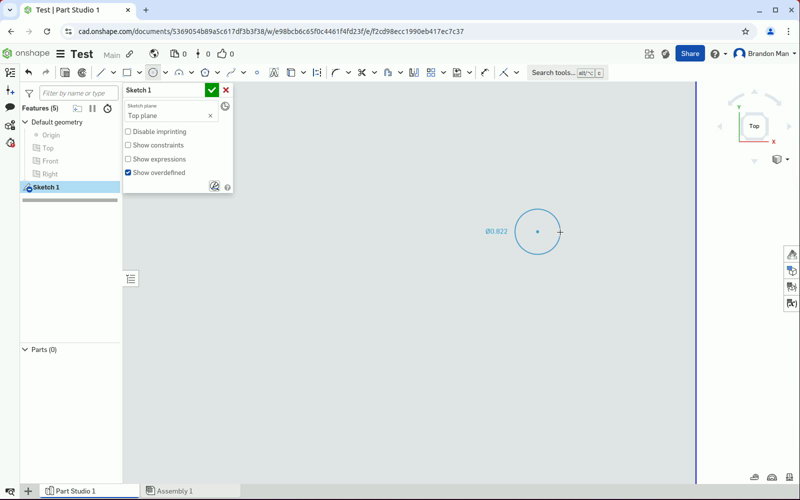
click(560, 231)
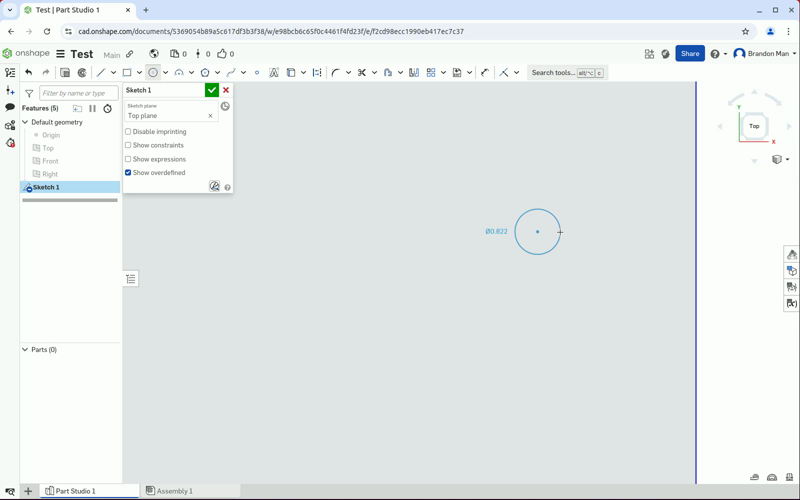
scroll(-6)
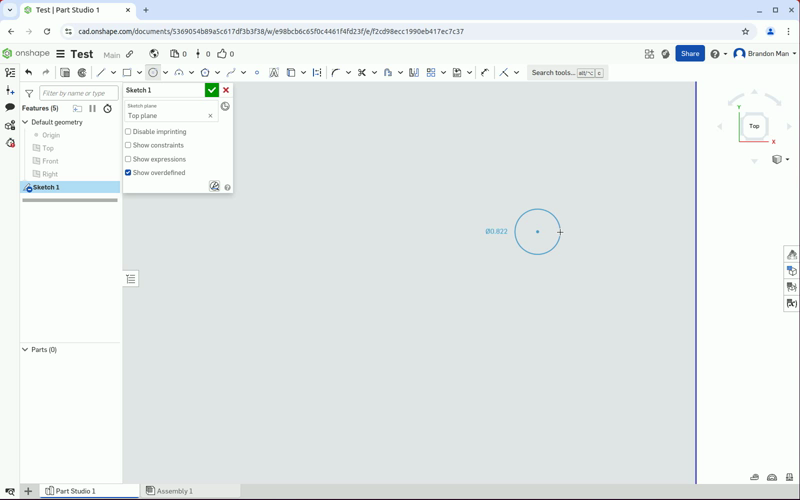
scroll(-6)
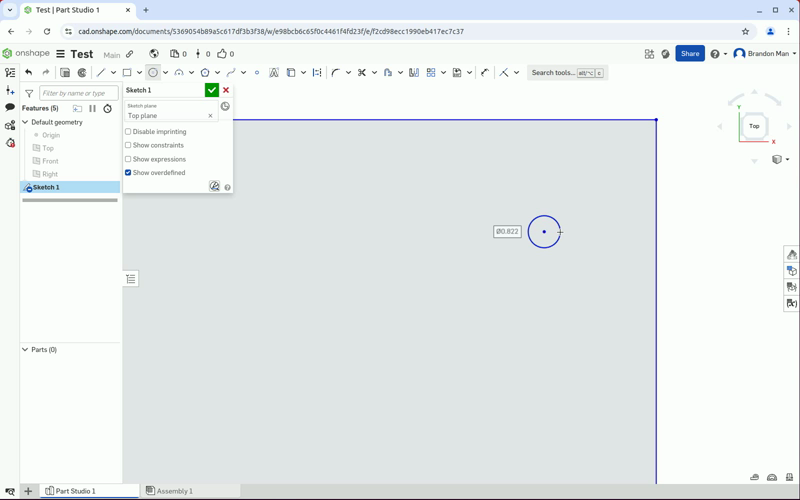
scroll(-6)
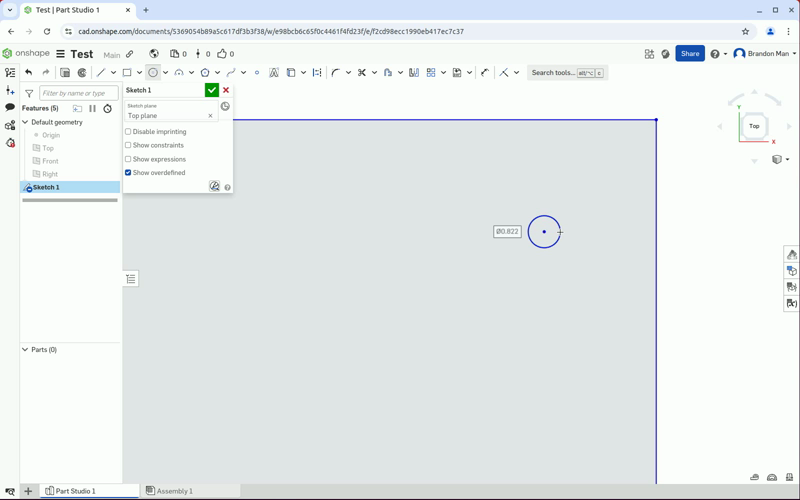
scroll(-6)
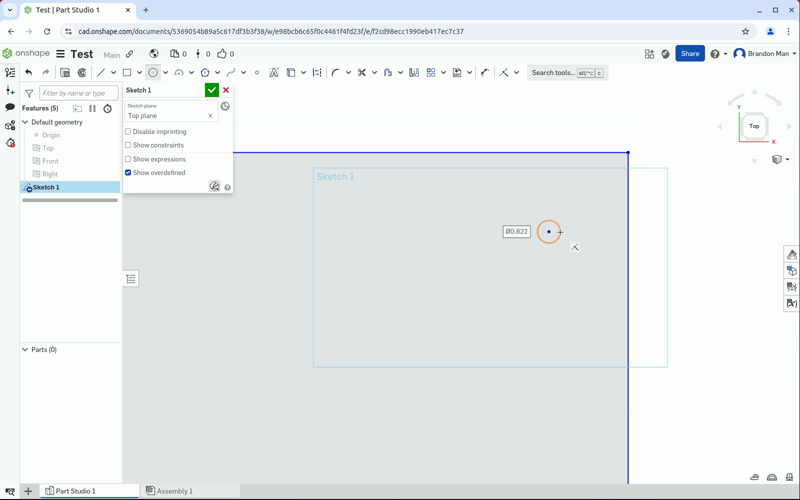
scroll(-6)
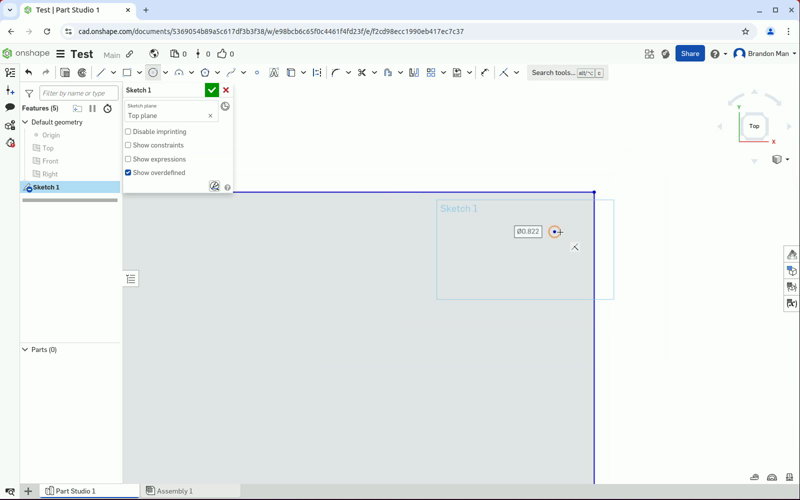
scroll(-6)
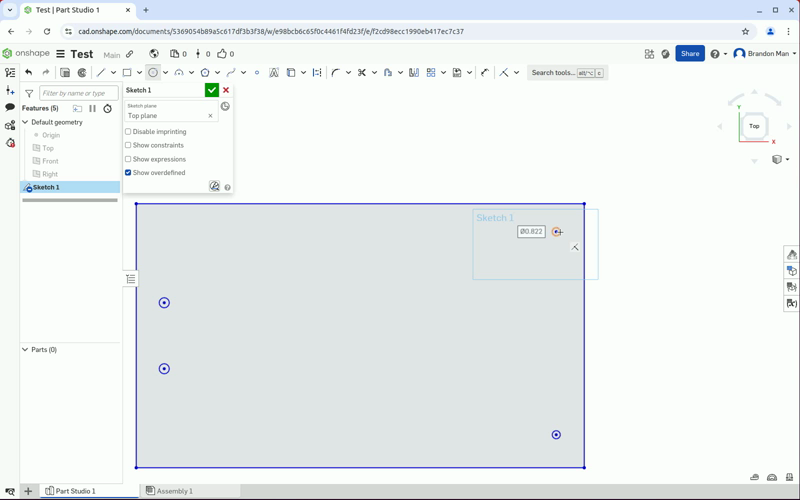
scroll(-6)
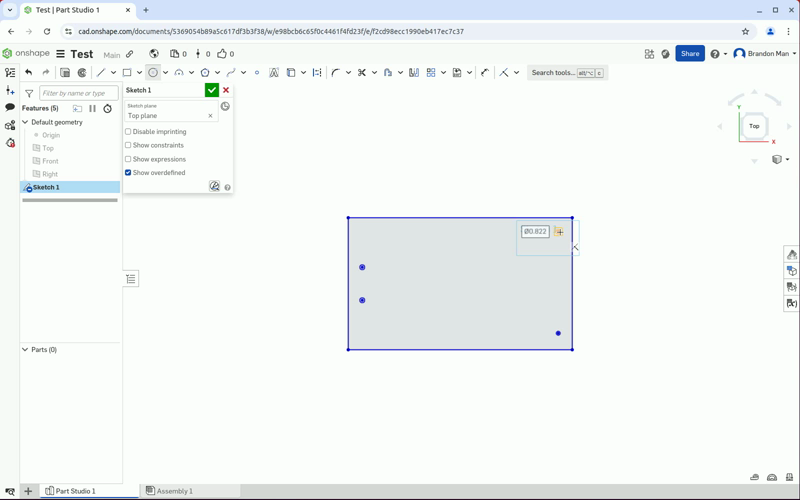
key(esc)
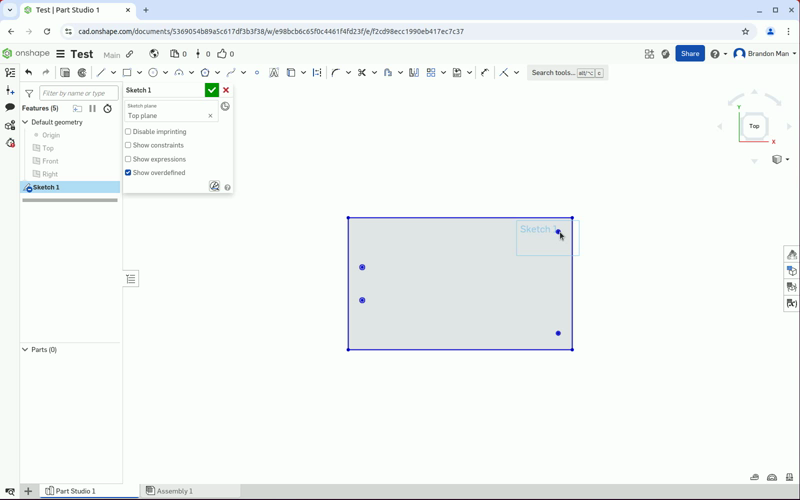
mouse_move(516, 257)
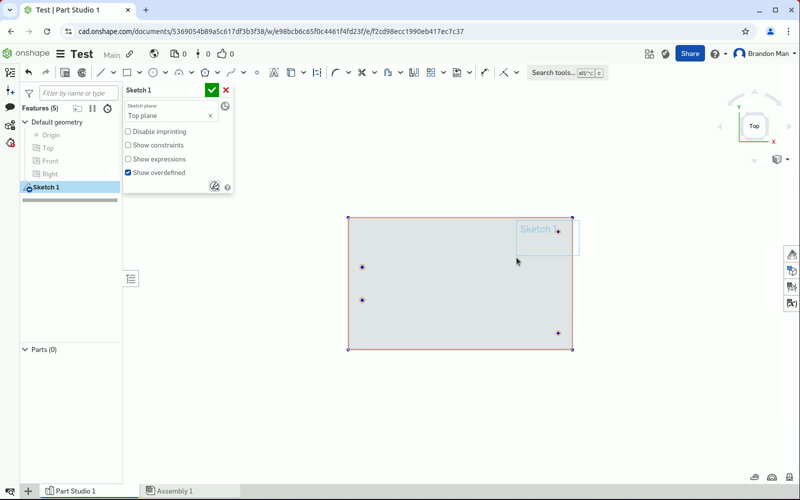
click(516, 257)
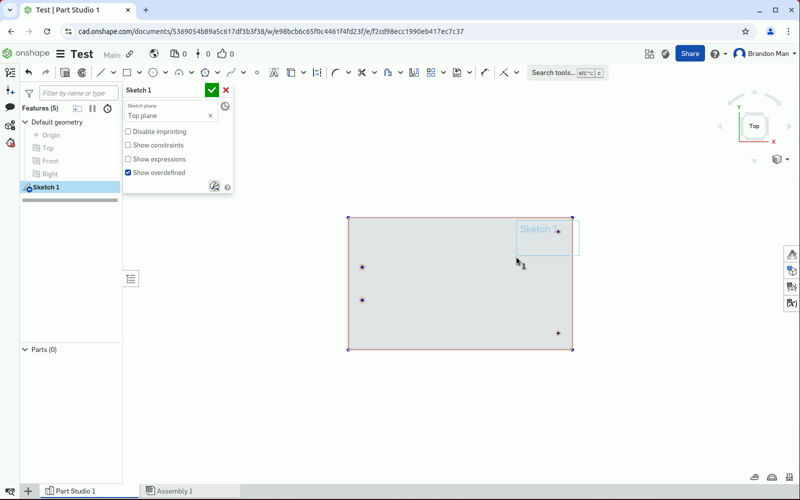
mouse_move(73, 352)
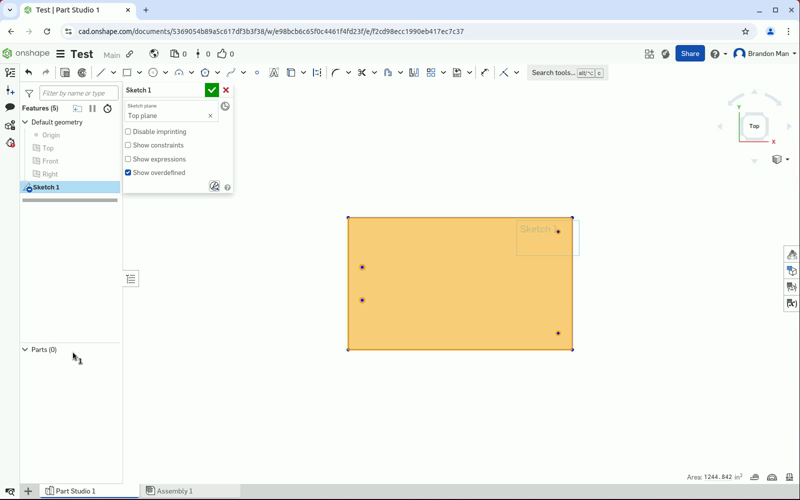
key(shift+y)
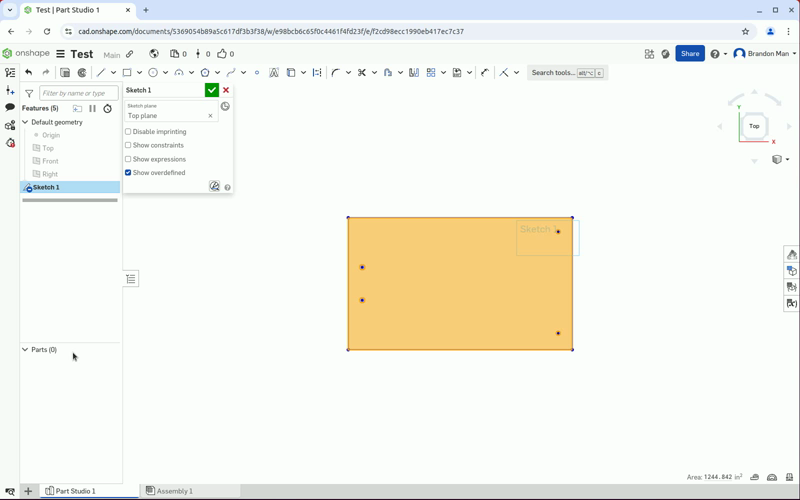
key(shift+e)
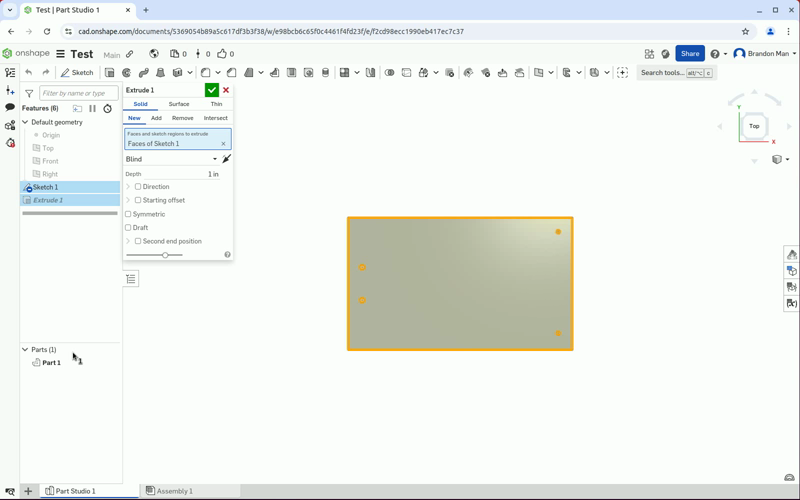
mouse_move(143, 106)
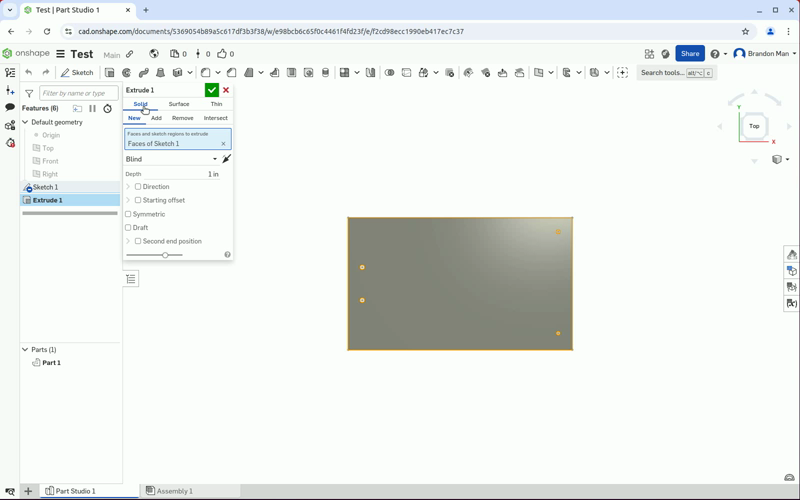
click(143, 106)
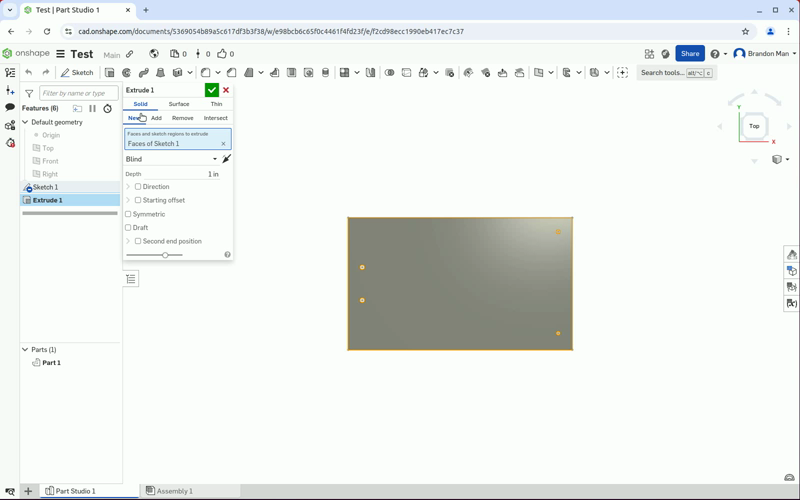
mouse_move(137, 120)
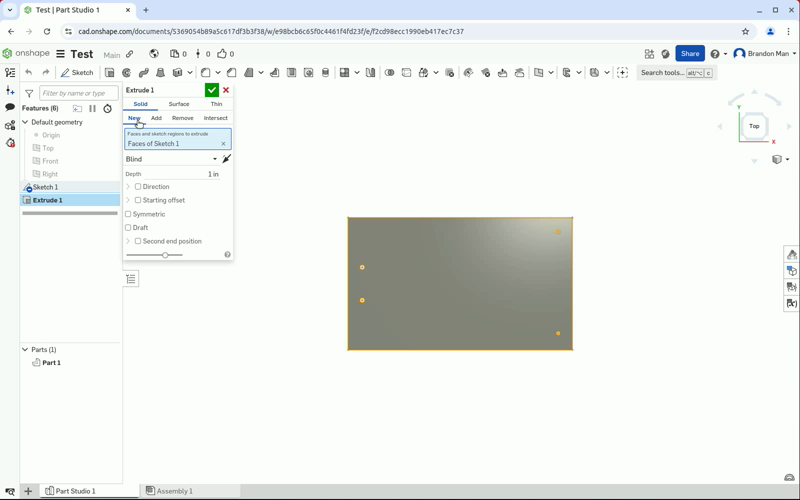
click(137, 120)
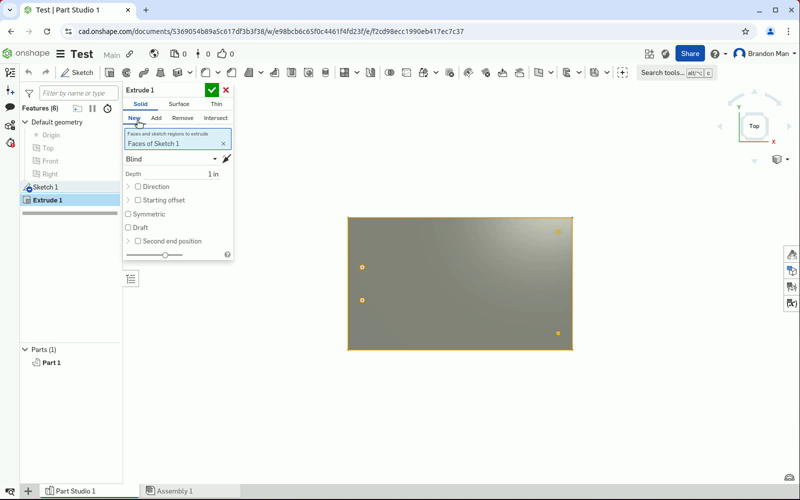
key(tab, 4)
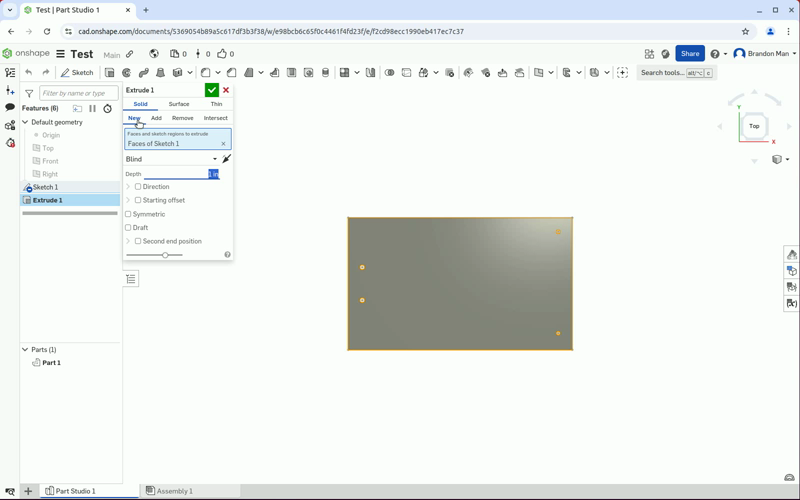
text(20.46)
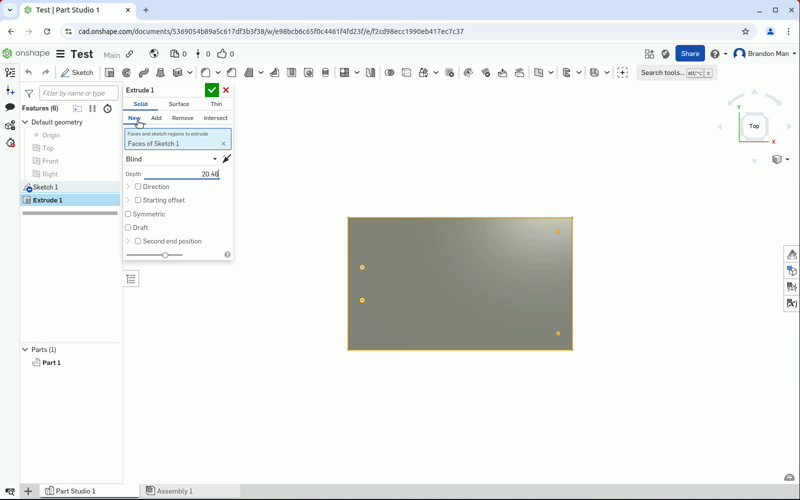
key(enter)
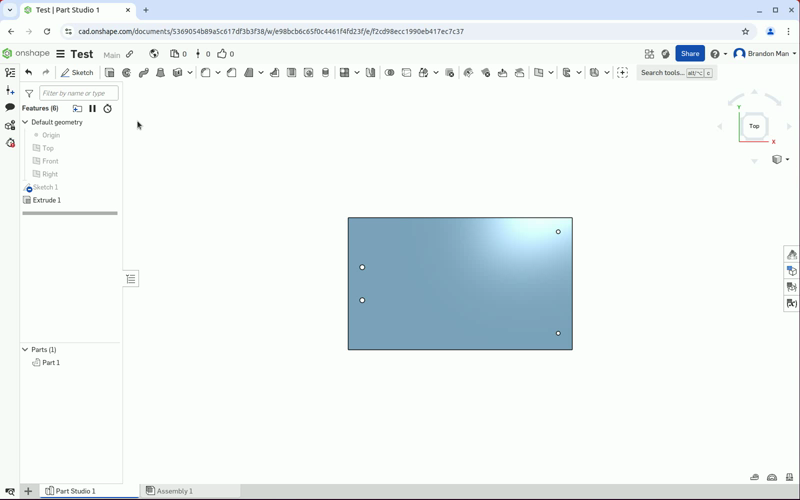
key(shift+h)
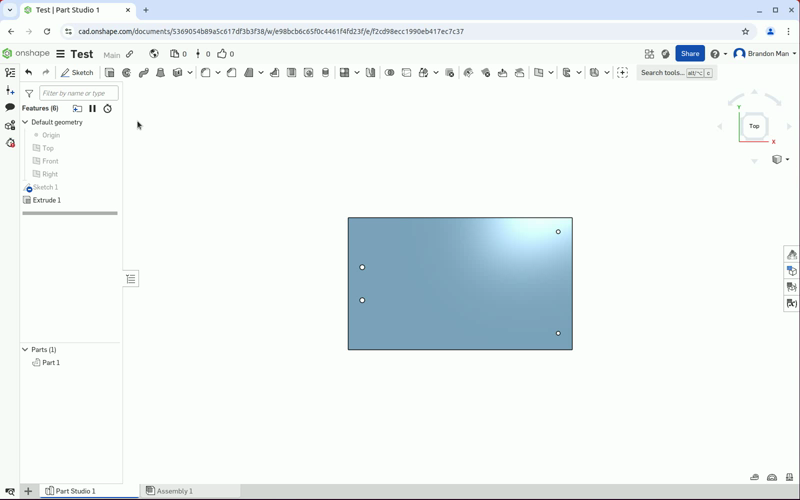
key(shift+h)
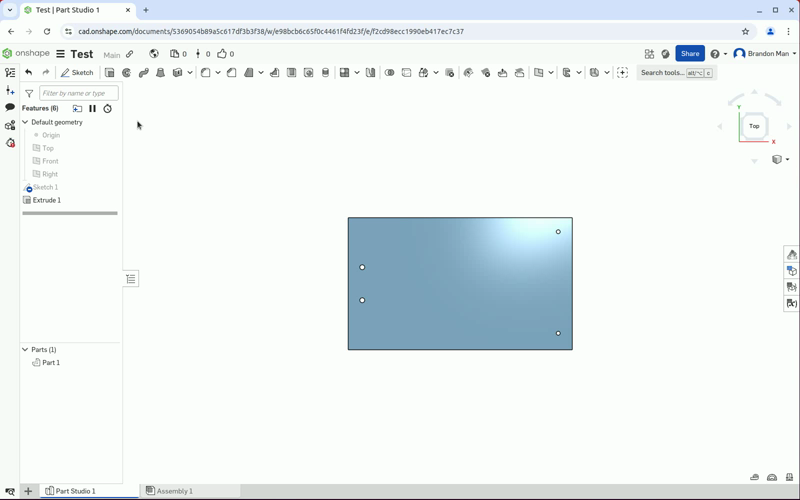
mouse_move(73, 189)
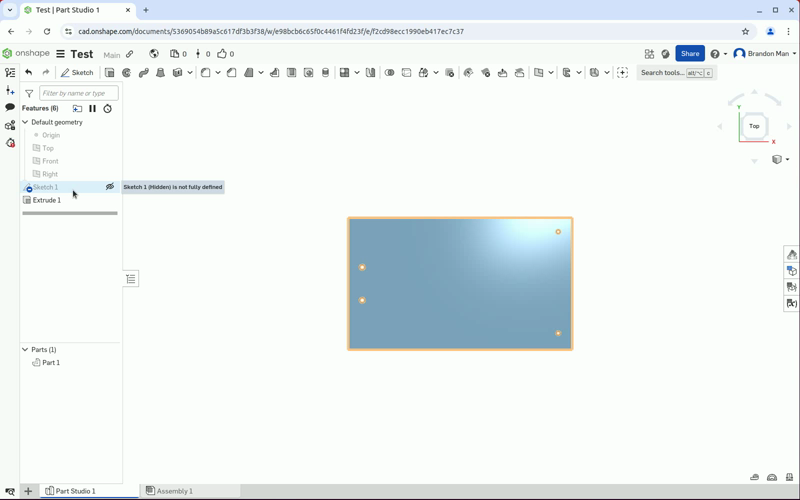
click(73, 189)
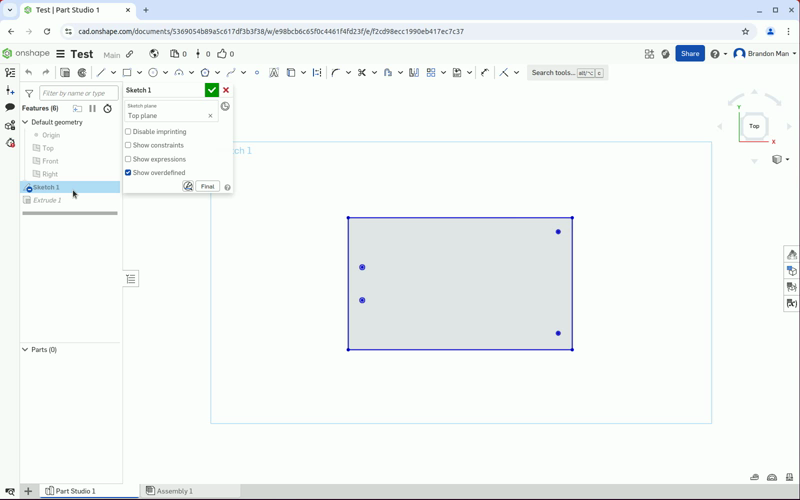
mouse_move(229, 92)
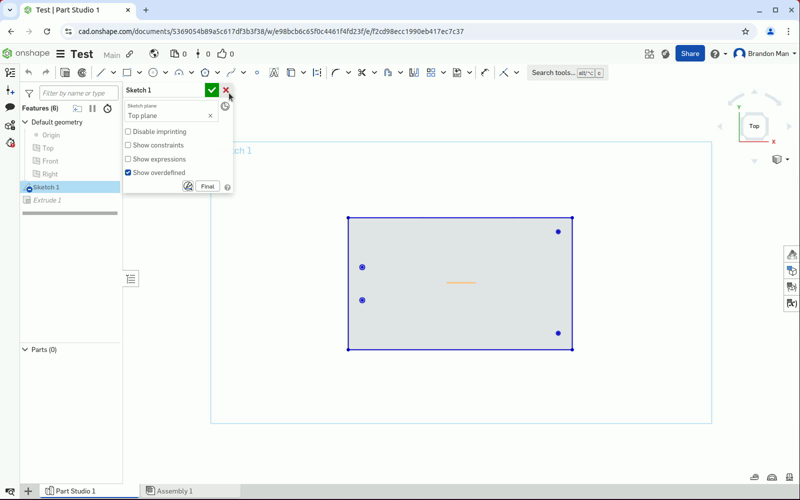
click(229, 92)
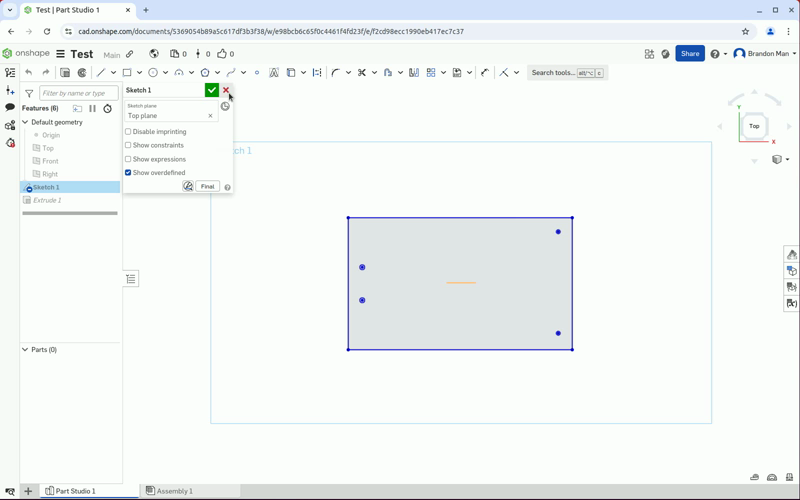
key(shift+s)
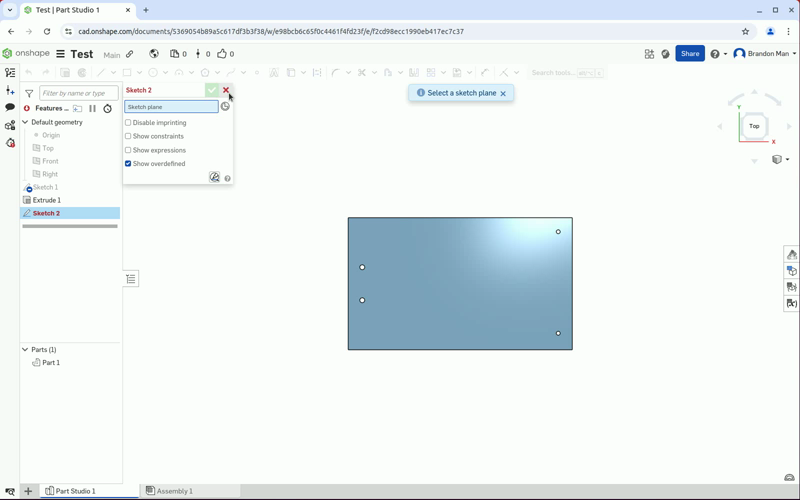
mouse_move(73, 150)
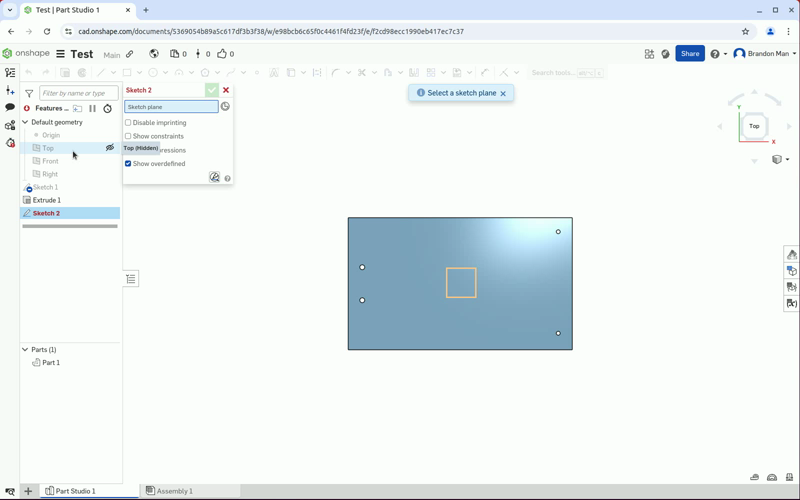
click(73, 150)
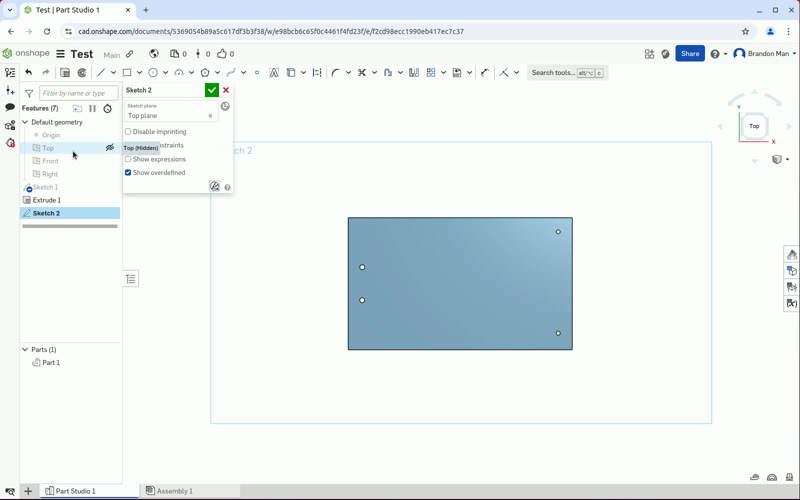
mouse_move(73, 352)
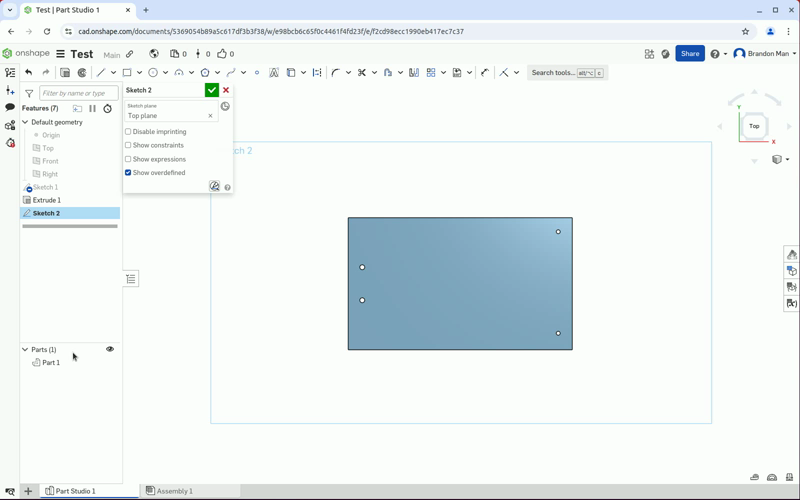
key(y)
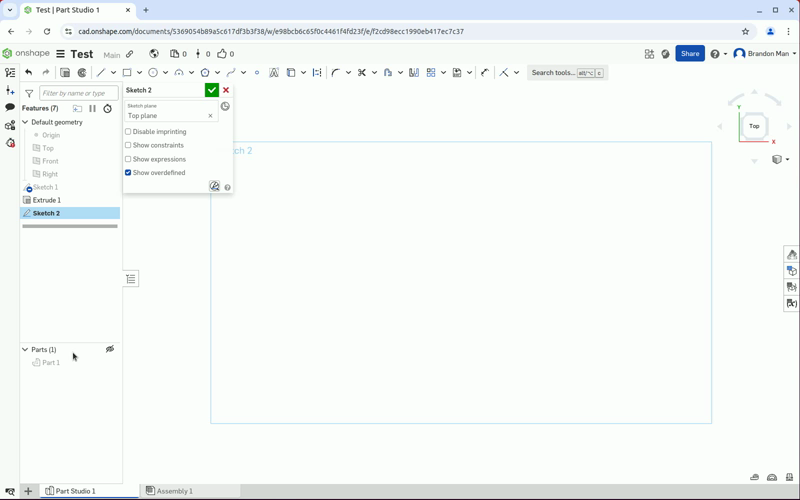
key(c)
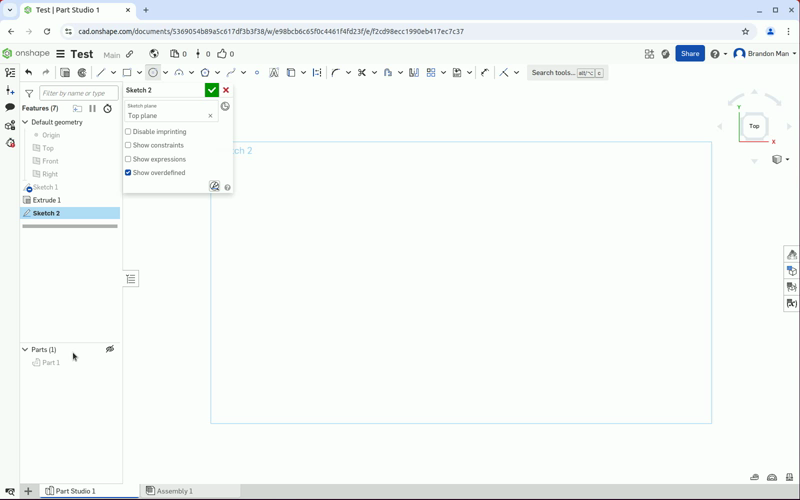
key_down(shift)
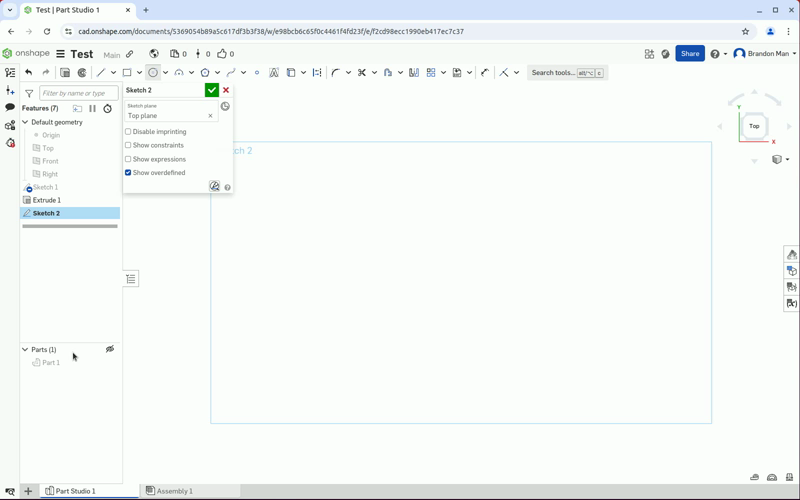
mouse_move(559, 232)
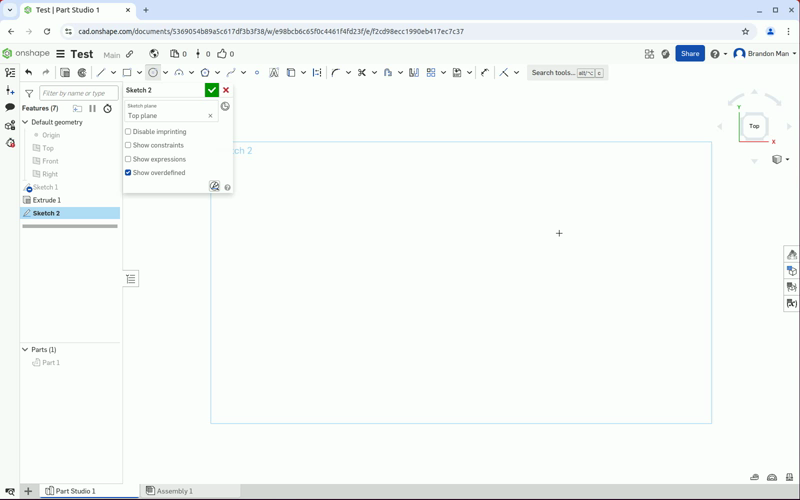
click(559, 232)
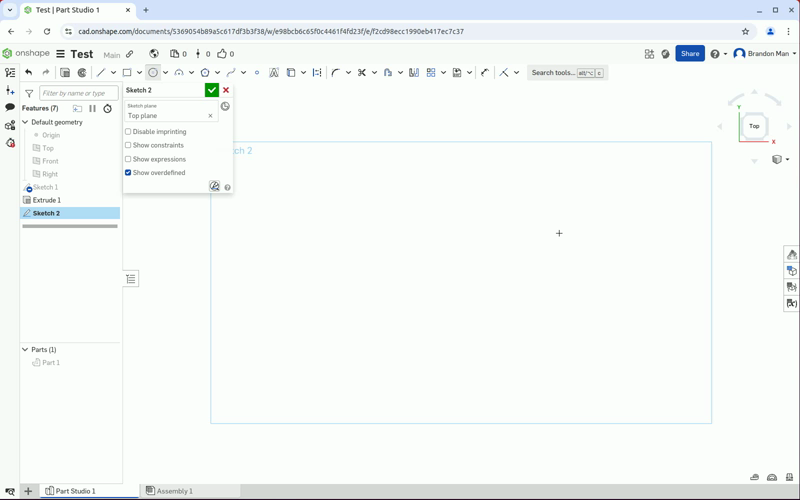
key_up(shift)
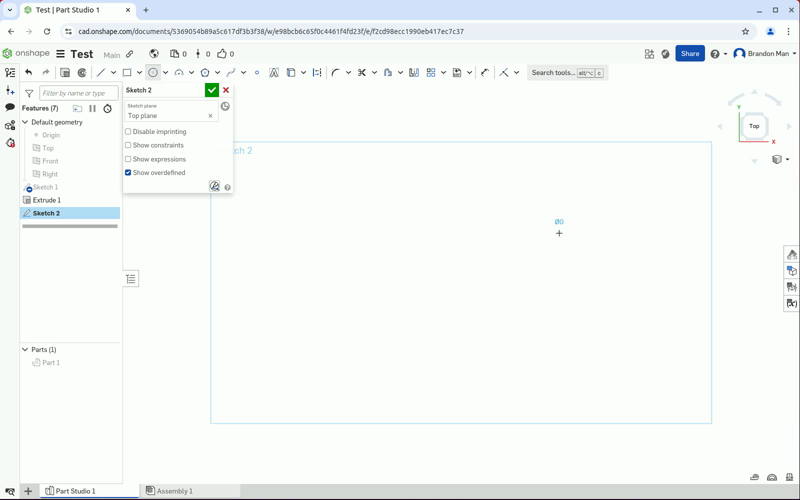
mouse_move(561, 232)
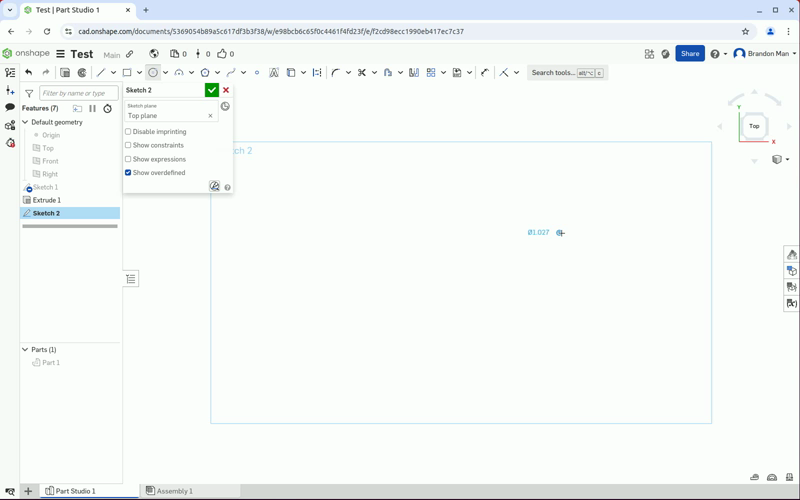
scroll(6)
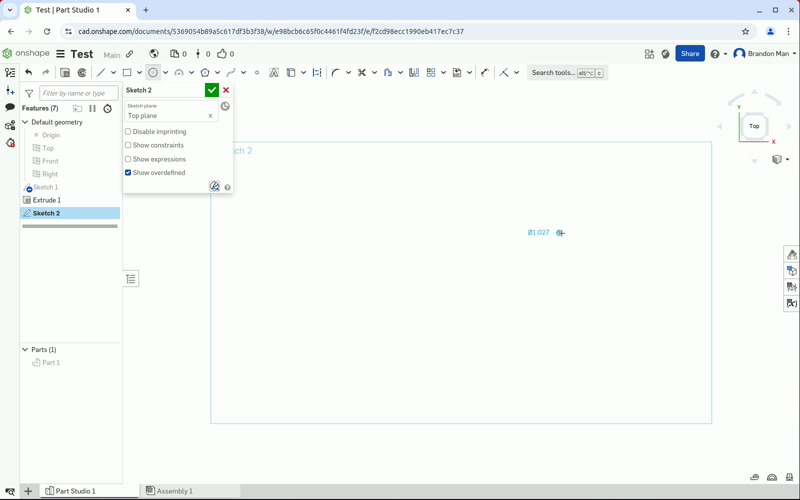
scroll(6)
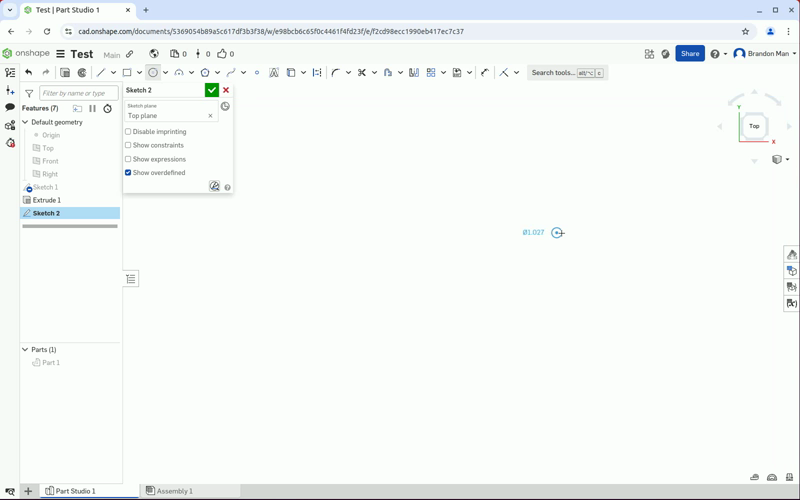
scroll(6)
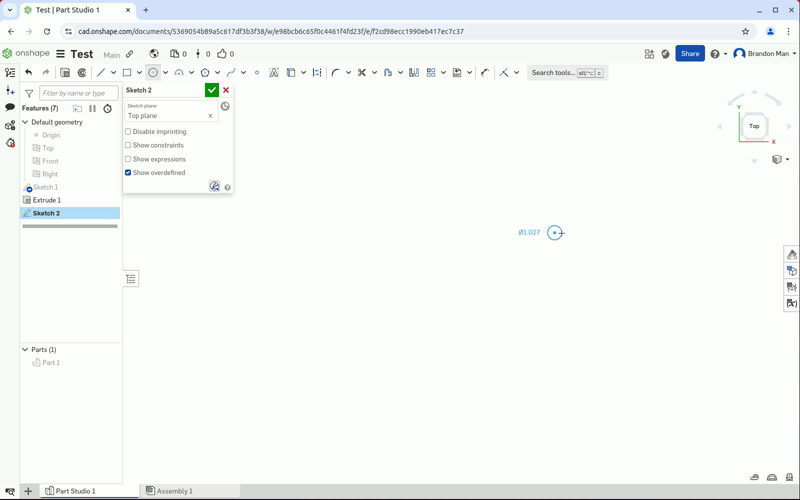
scroll(6)
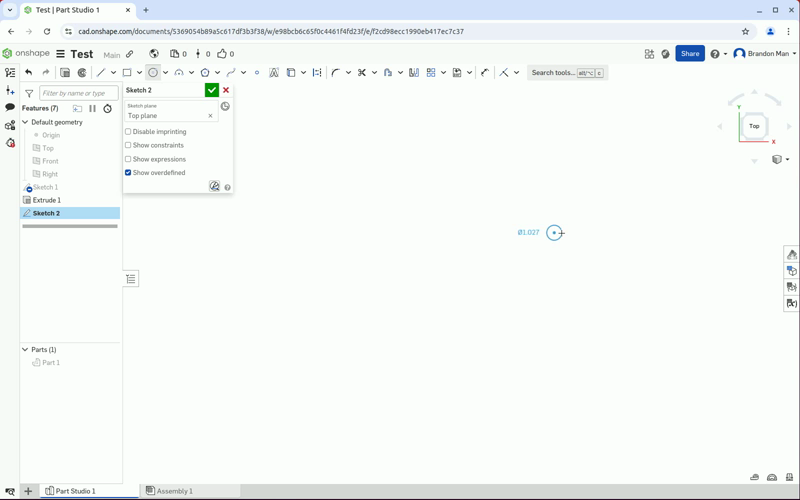
scroll(6)
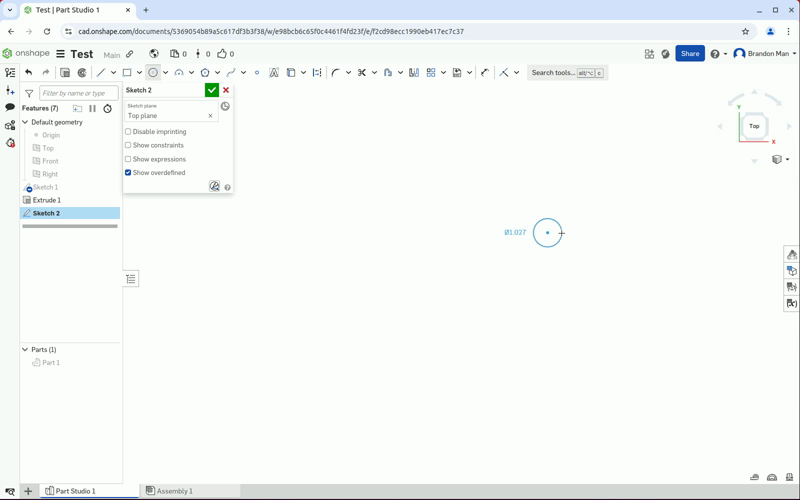
scroll(6)
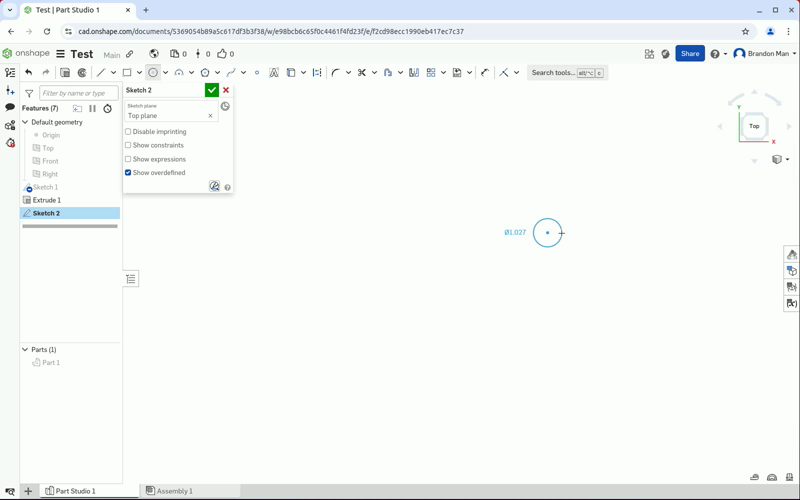
scroll(6)
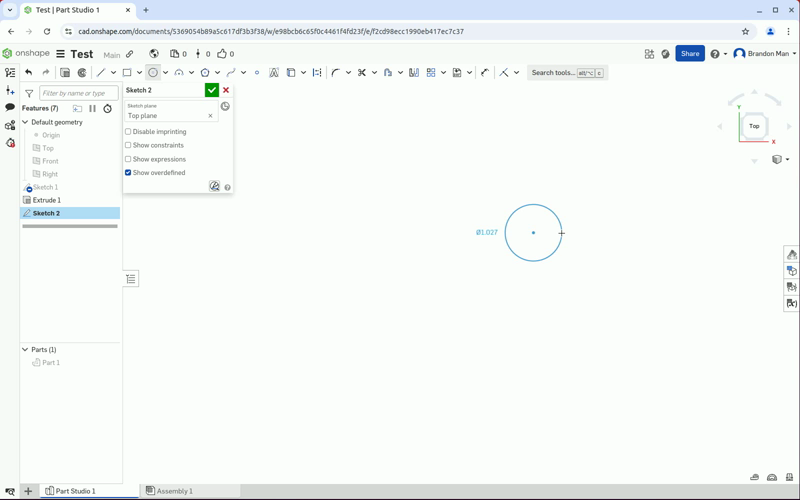
click(561, 232)
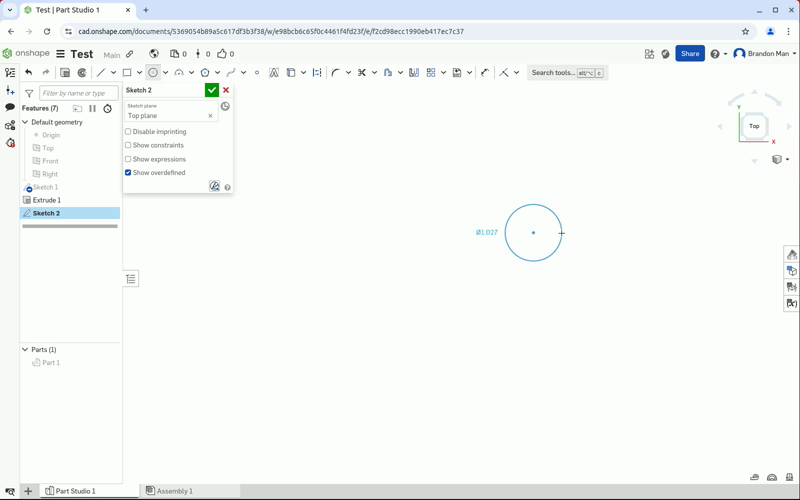
scroll(-6)
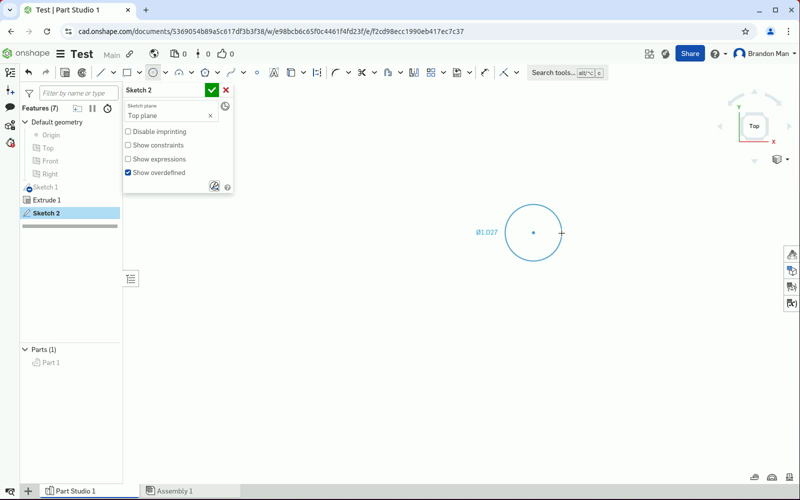
scroll(-6)
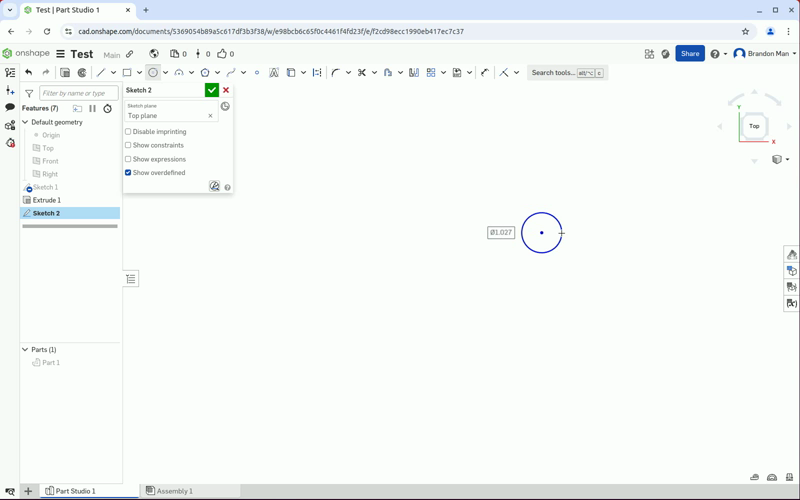
scroll(-6)
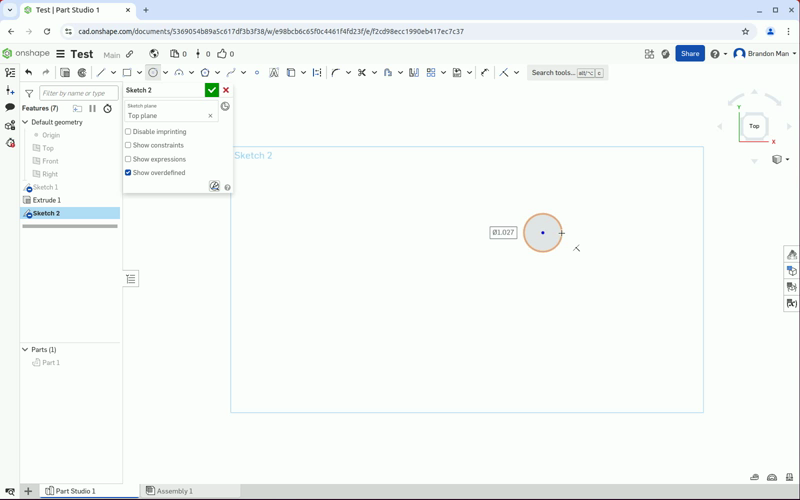
scroll(-6)
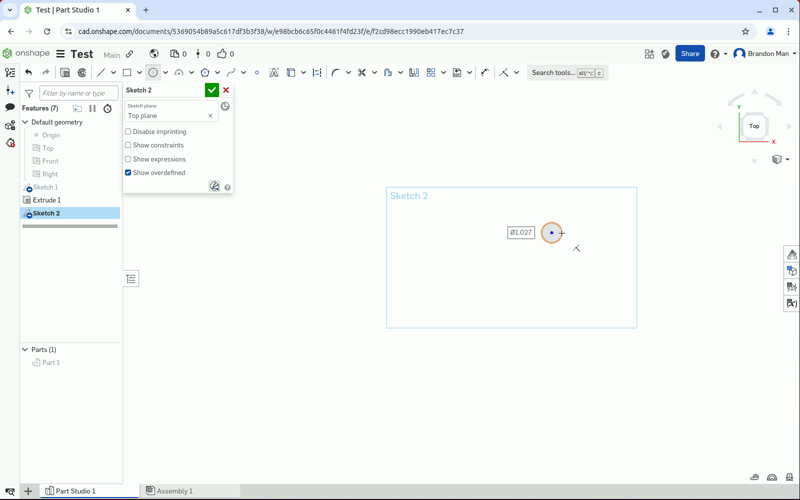
scroll(-6)
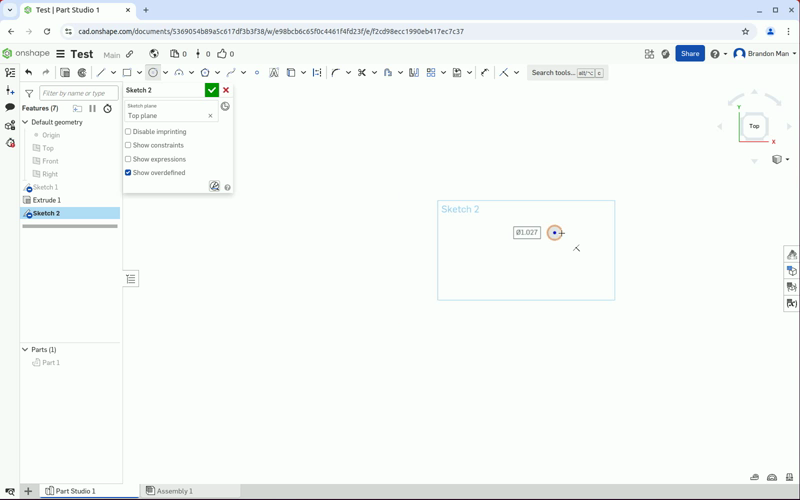
scroll(-6)
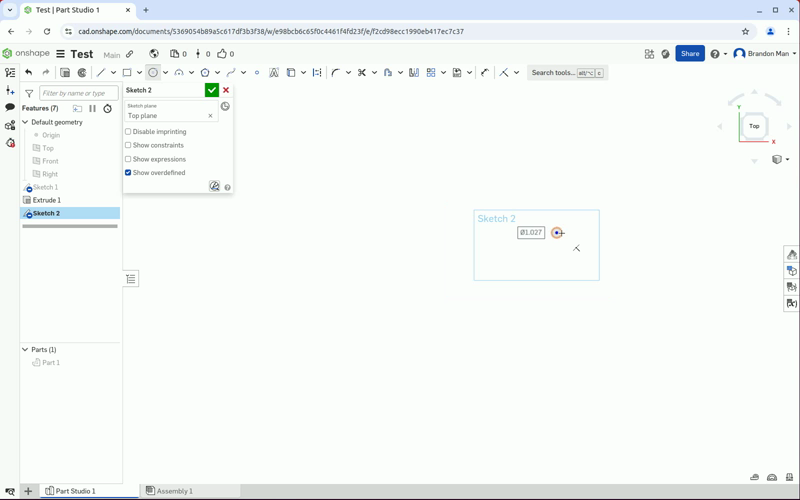
scroll(-6)
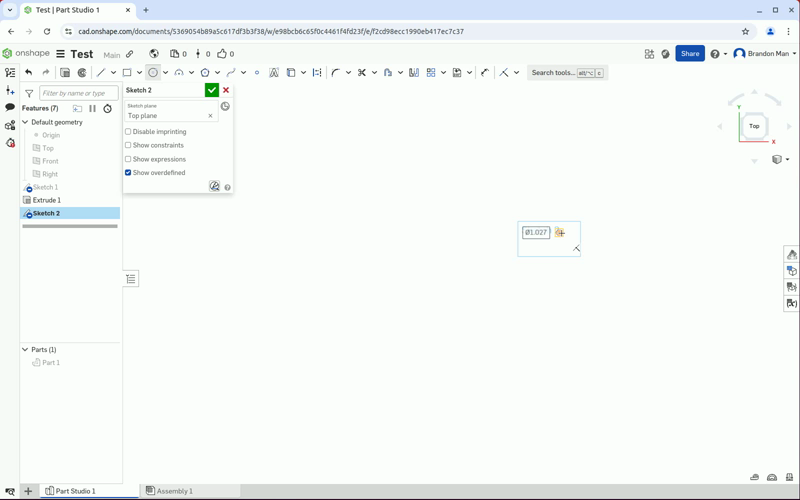
key(esc)
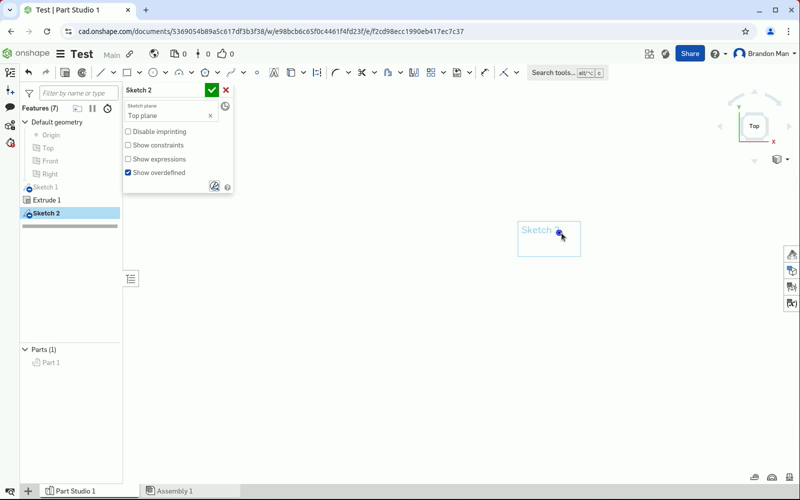
mouse_move(559, 233)
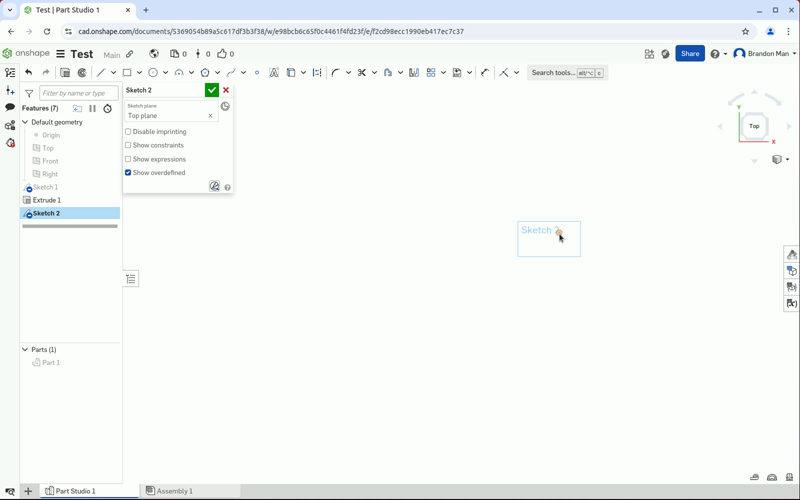
scroll(6)
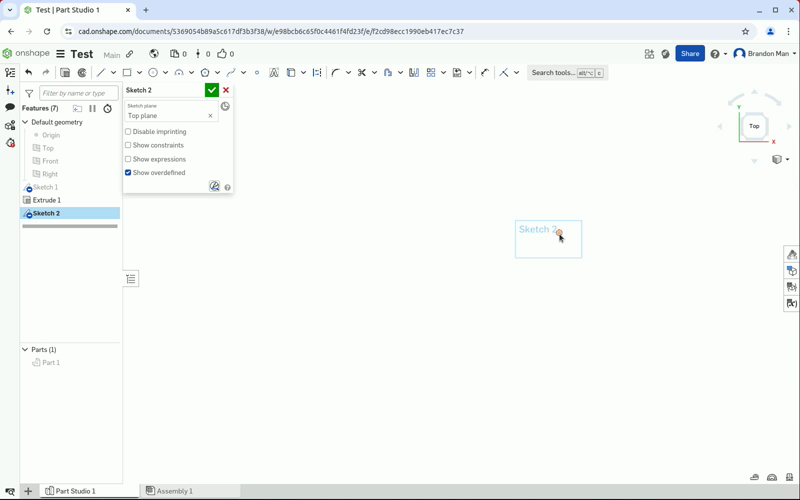
scroll(6)
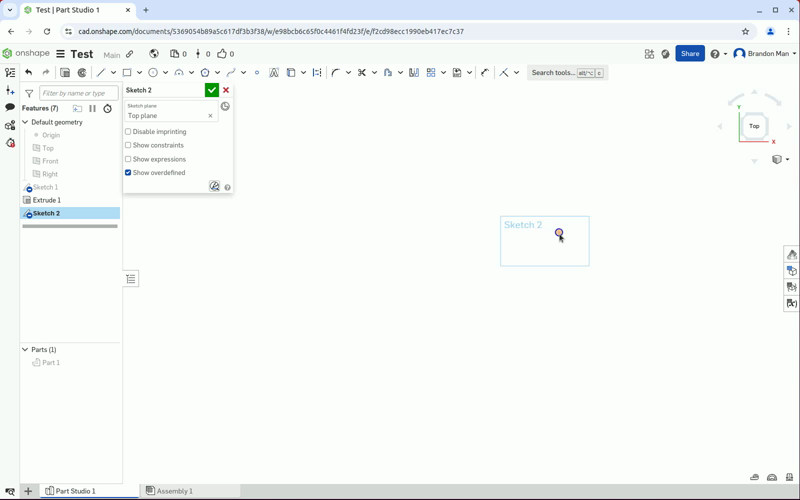
scroll(6)
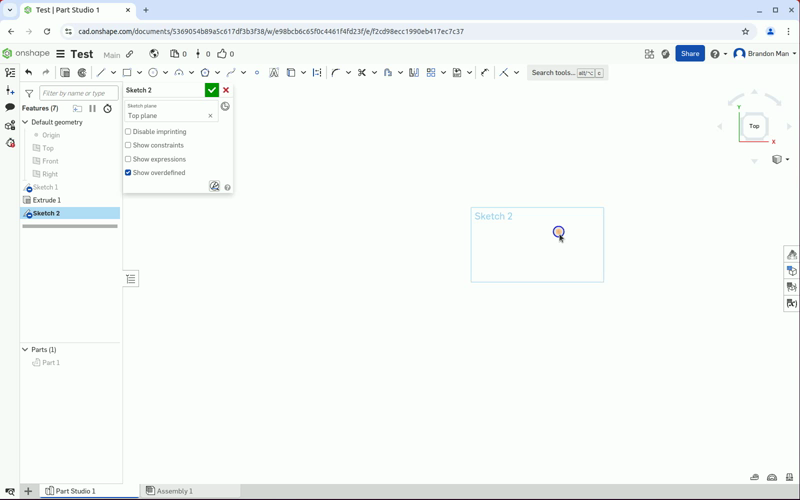
scroll(6)
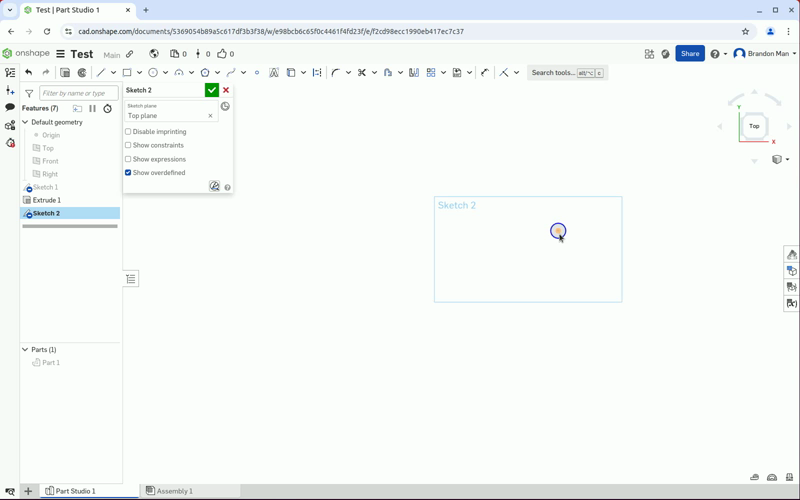
scroll(6)
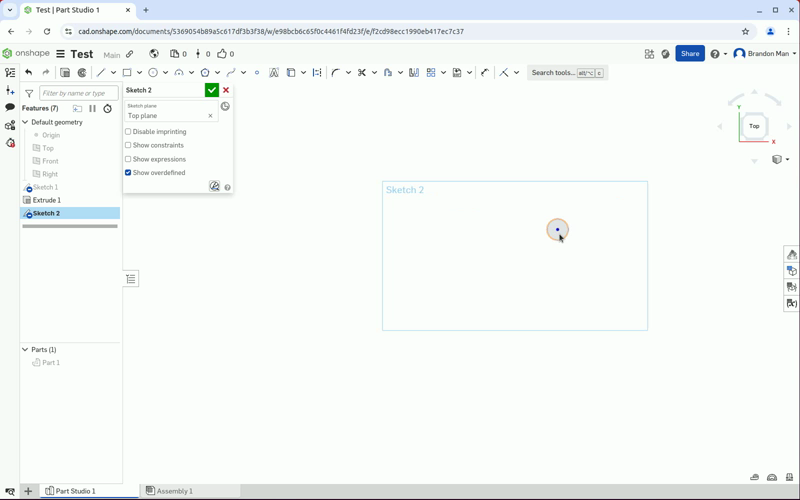
scroll(6)
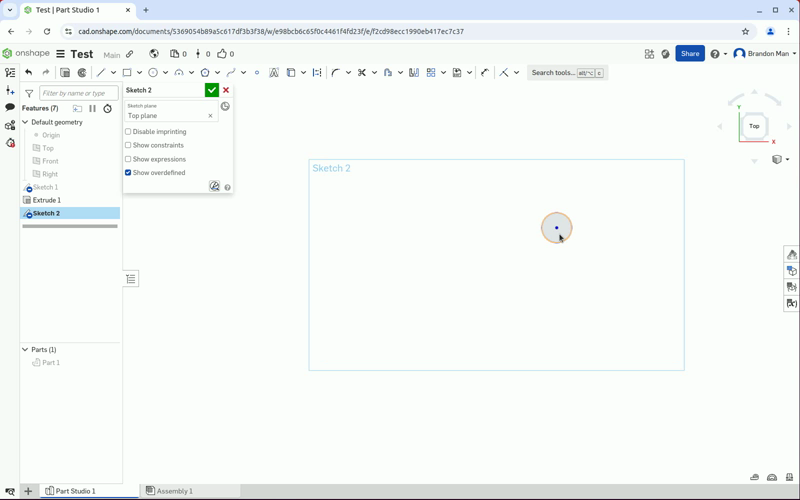
scroll(6)
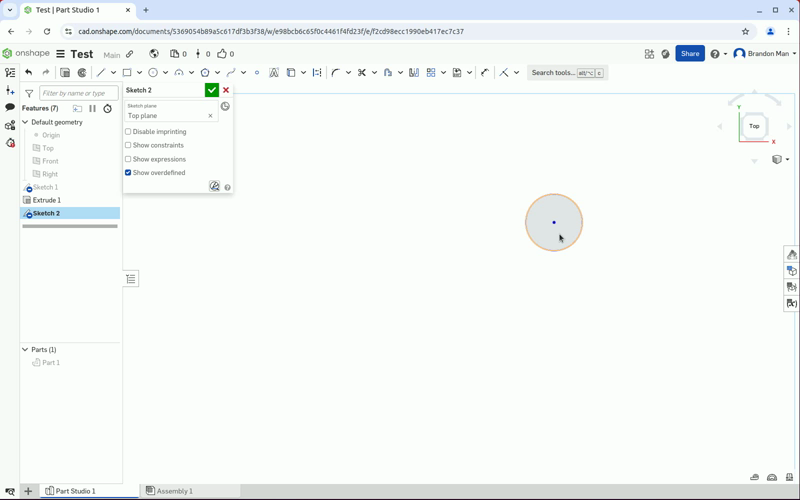
click(559, 233)
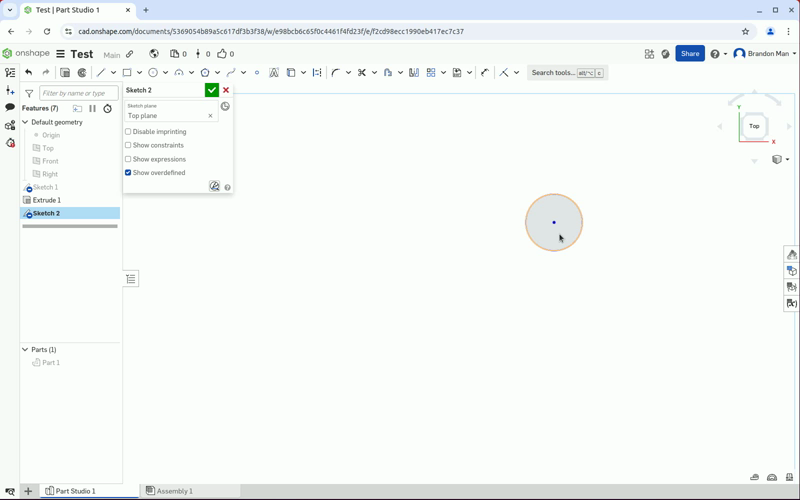
scroll(-6)
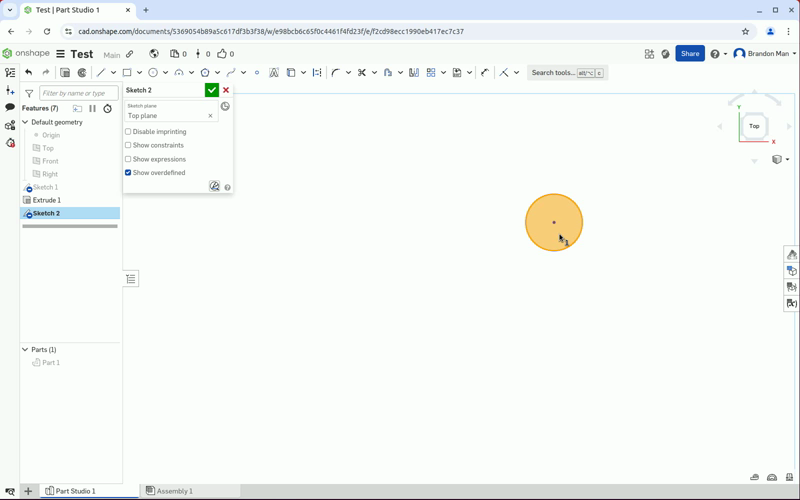
scroll(-6)
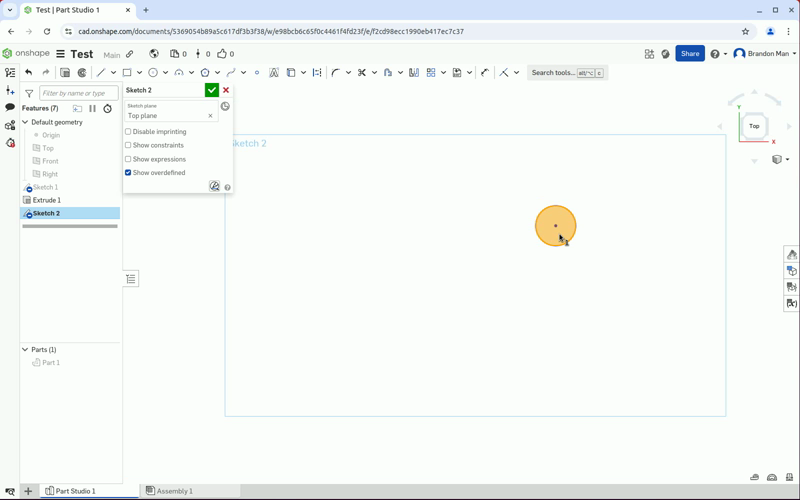
scroll(-6)
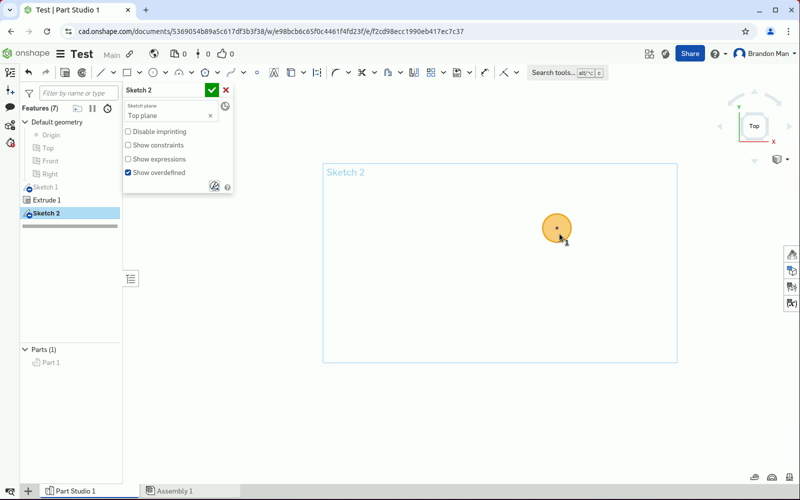
scroll(-6)
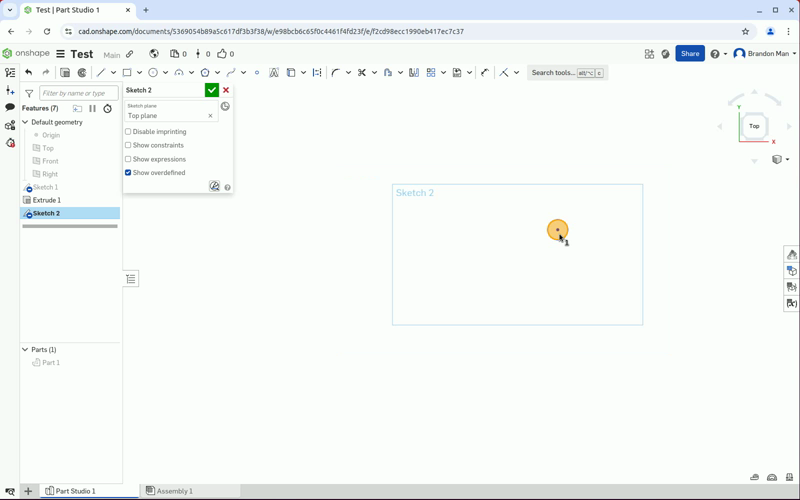
scroll(-6)
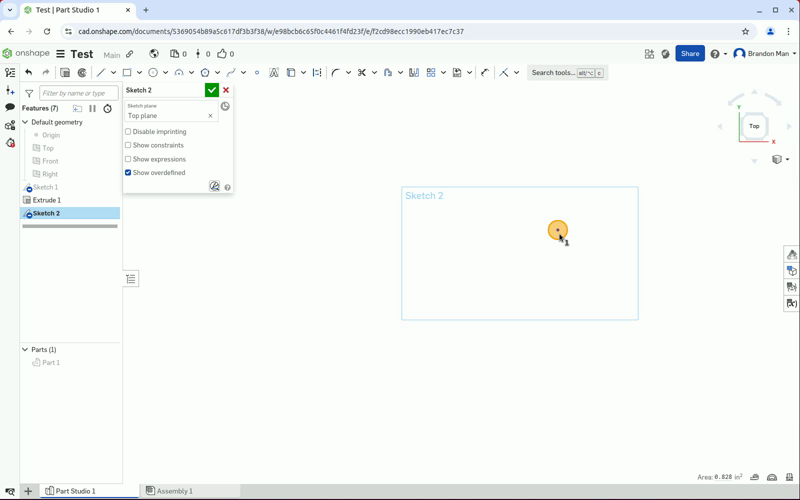
scroll(-6)
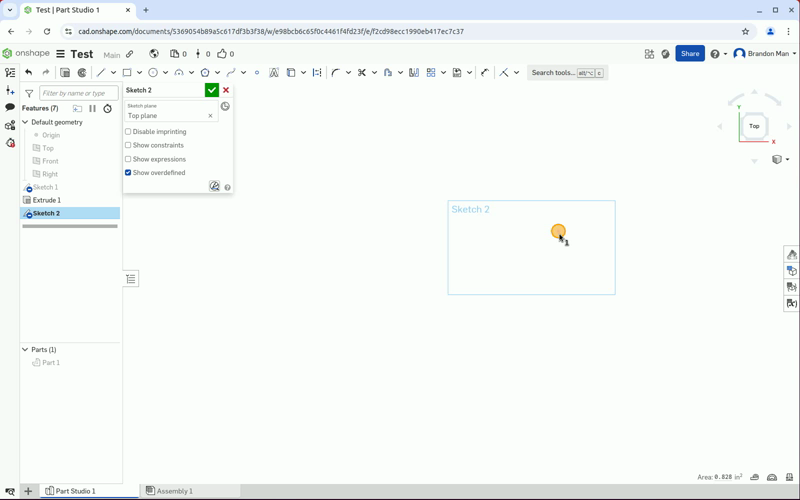
scroll(-6)
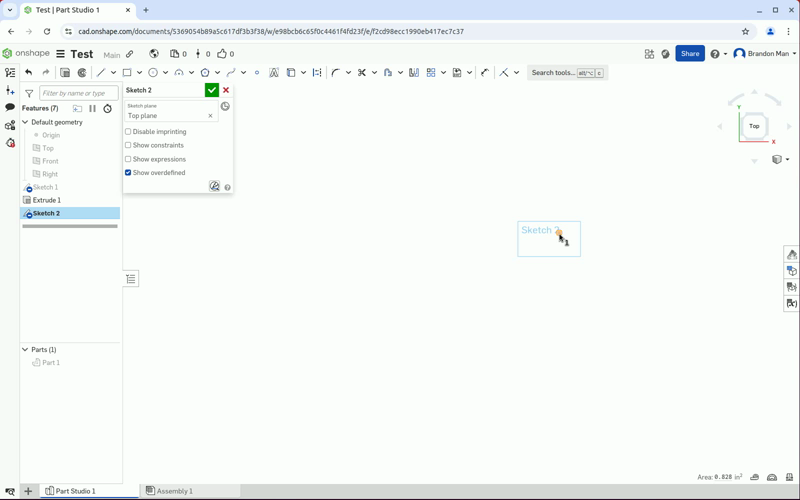
mouse_move(73, 352)
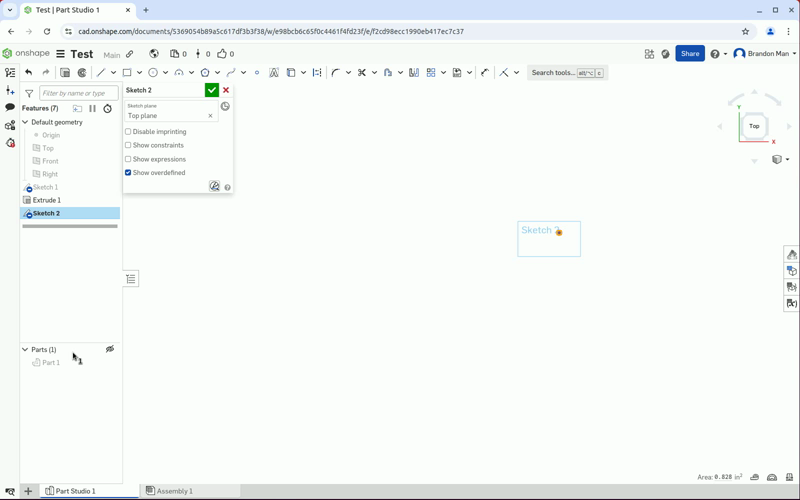
key(shift+y)
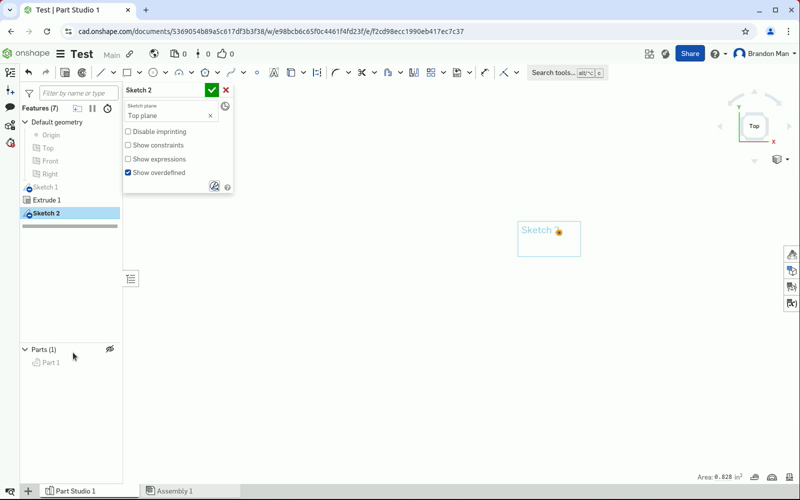
key(shift+e)
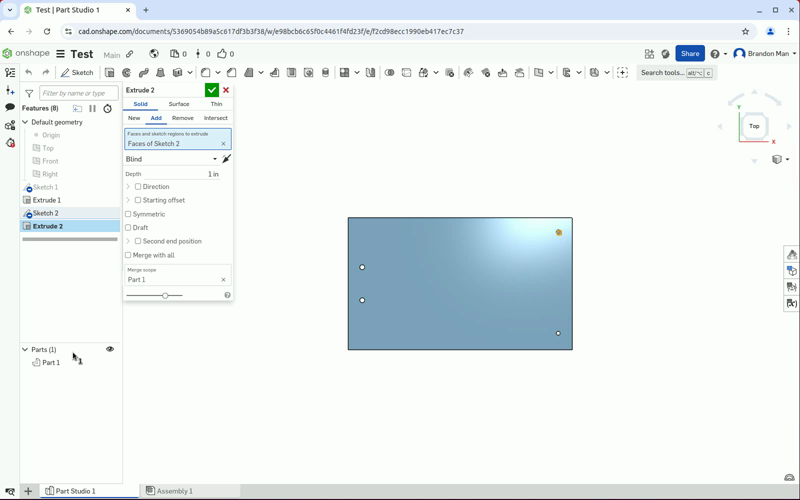
mouse_move(143, 106)
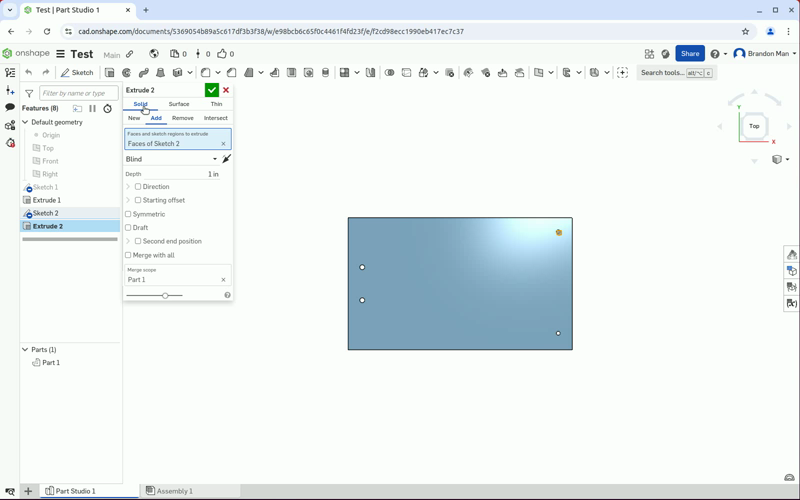
click(143, 106)
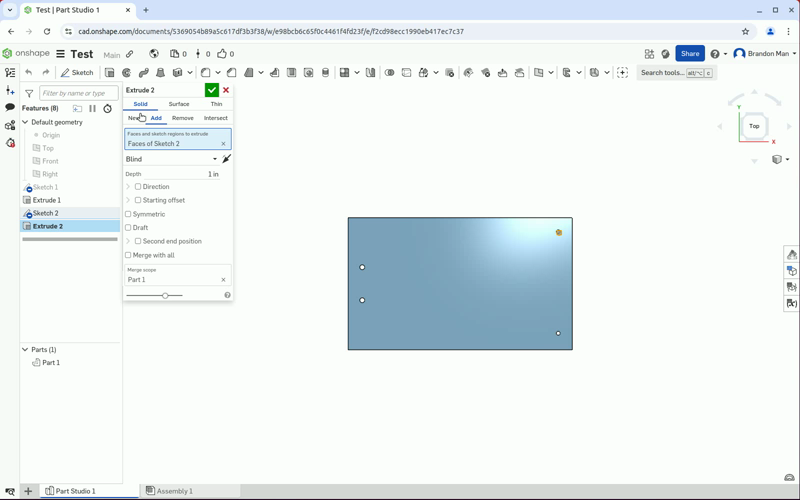
mouse_move(137, 120)
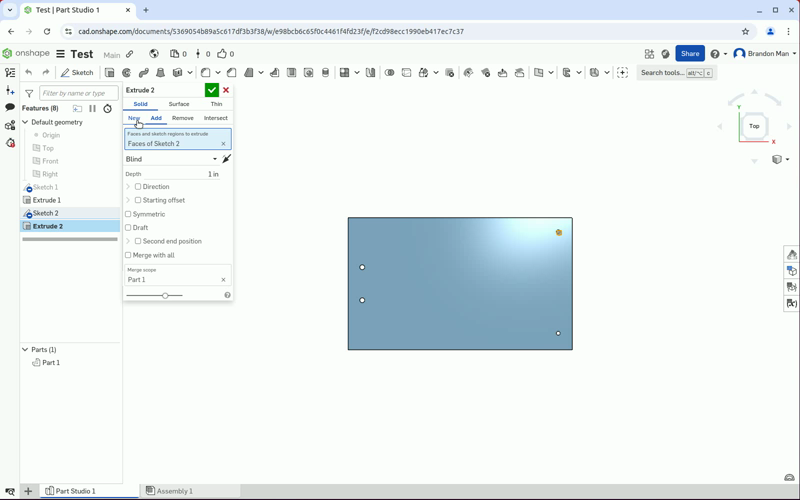
click(137, 120)
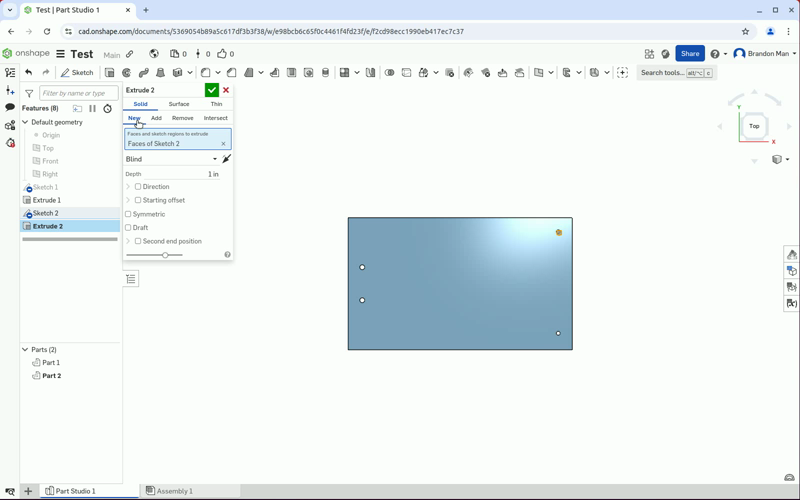
key(tab, 4)
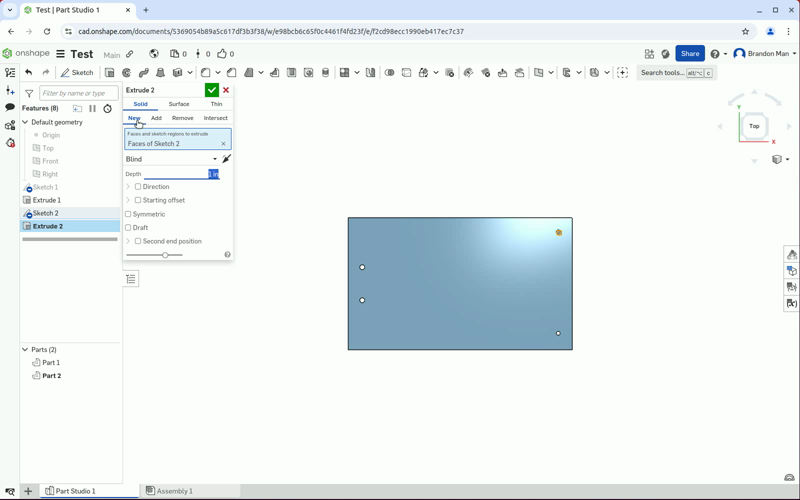
text(20.46)
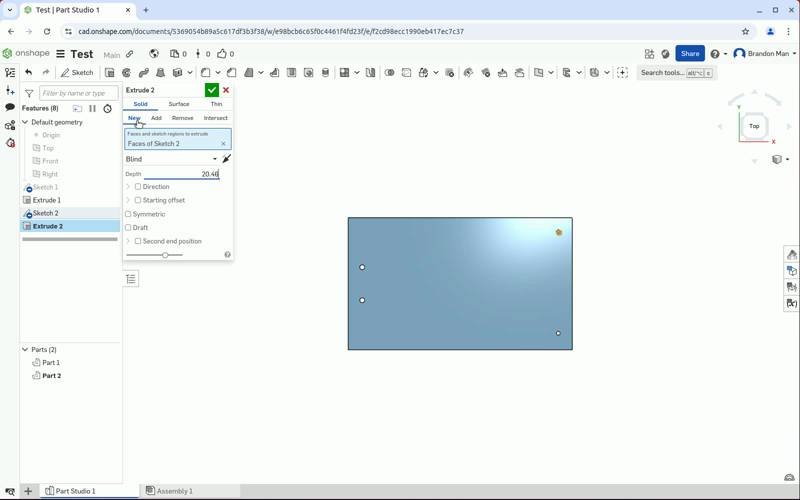
key(enter)
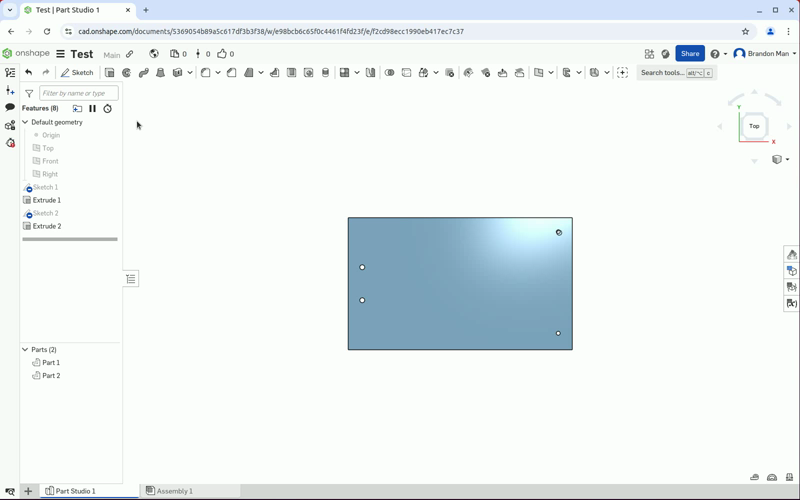
key(shift+h)
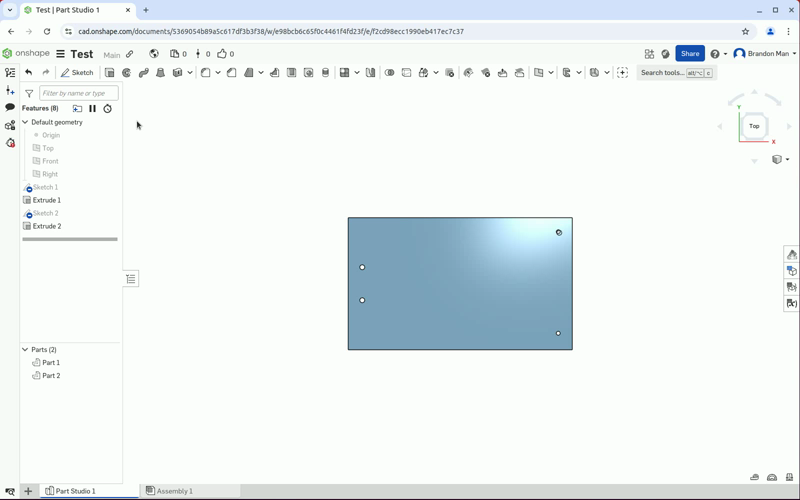
key(shift+h)
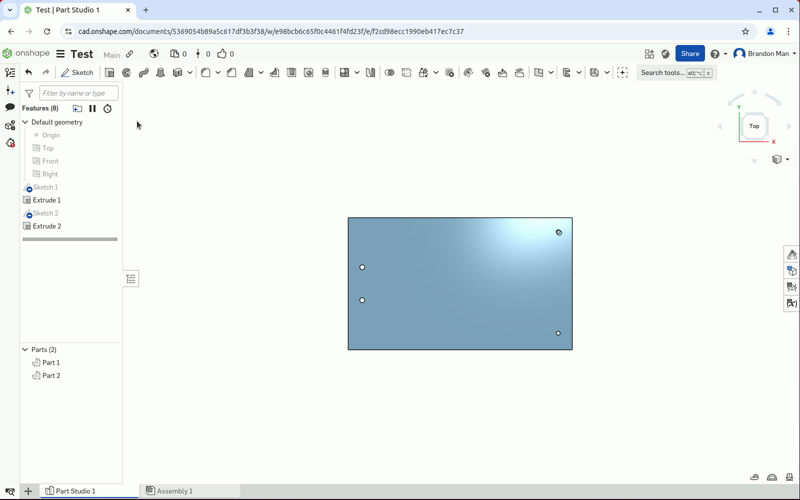
mouse_move(73, 189)
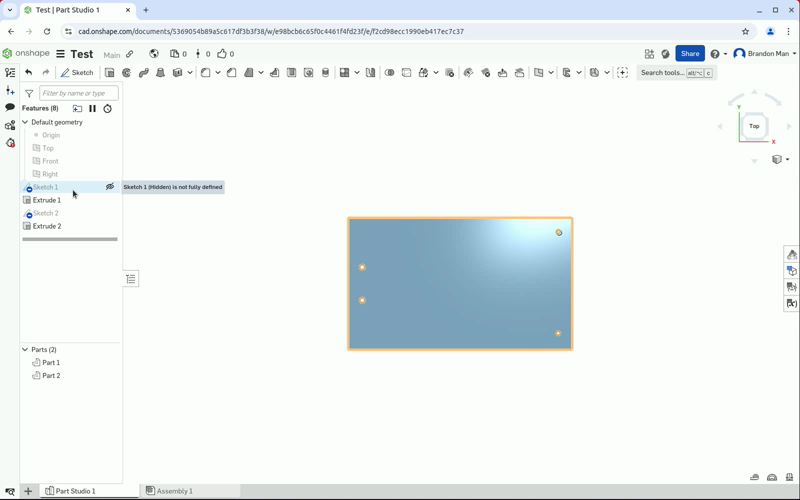
click(73, 189)
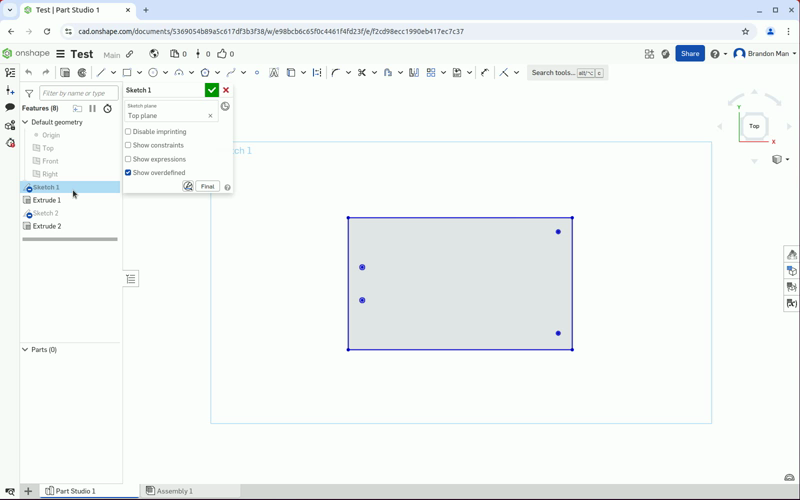
mouse_move(229, 92)
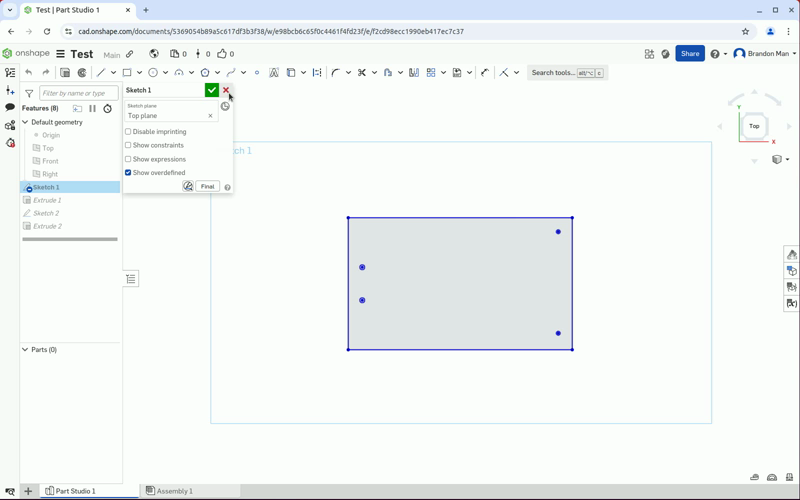
click(229, 92)
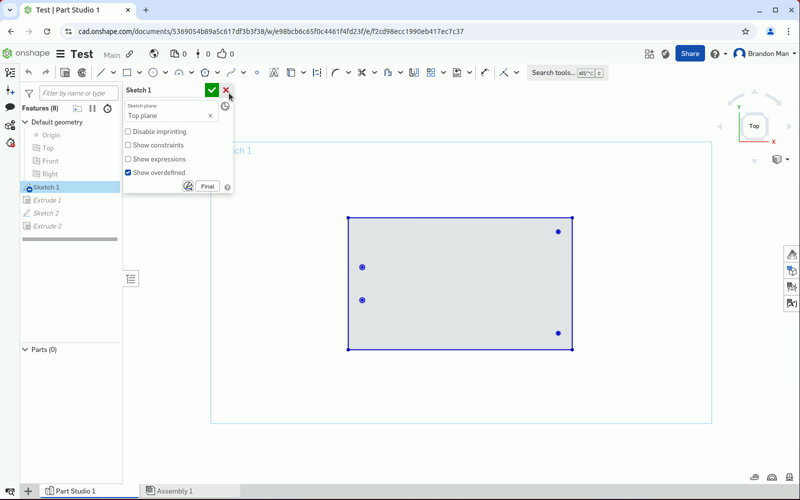
key(shift+s)
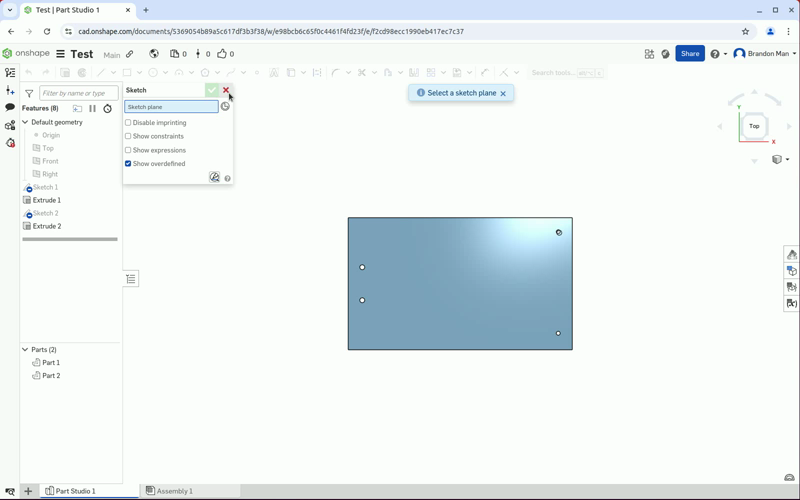
mouse_move(73, 150)
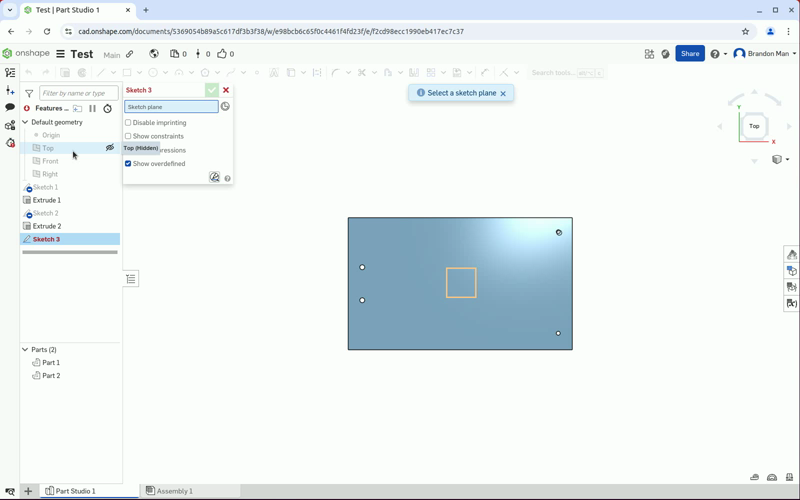
click(73, 150)
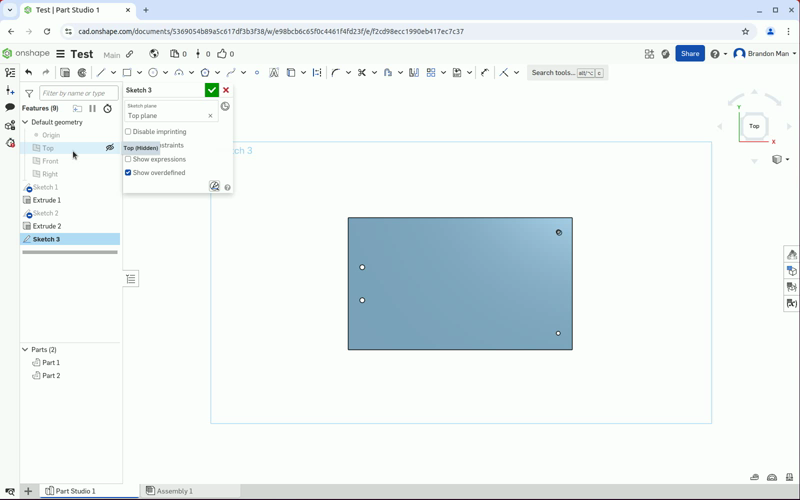
mouse_move(73, 352)
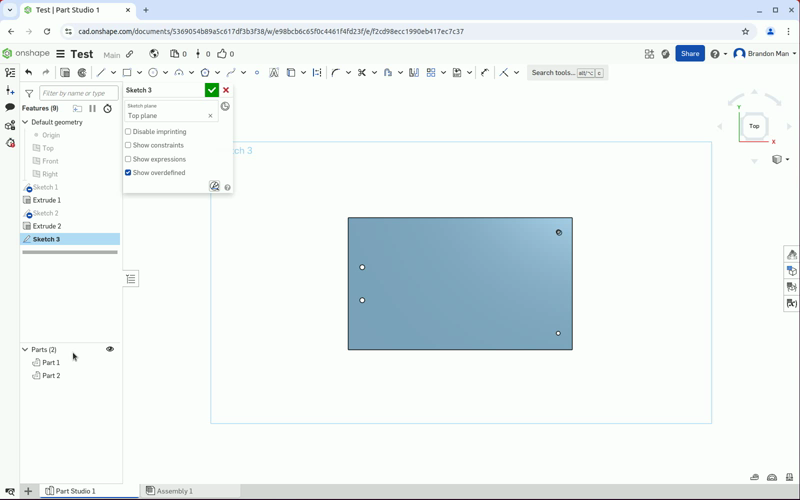
key(y)
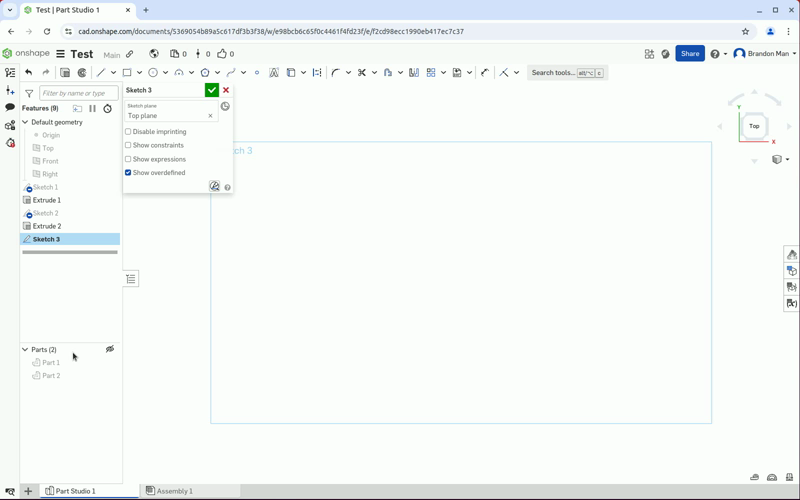
key(c)
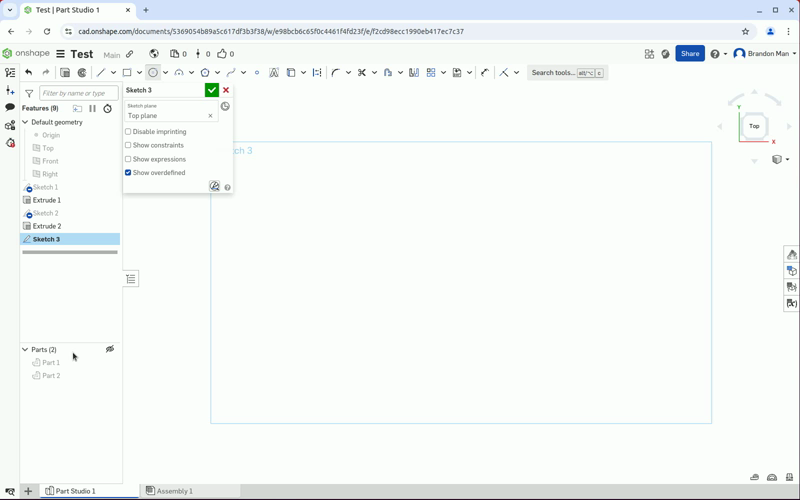
key_down(shift)
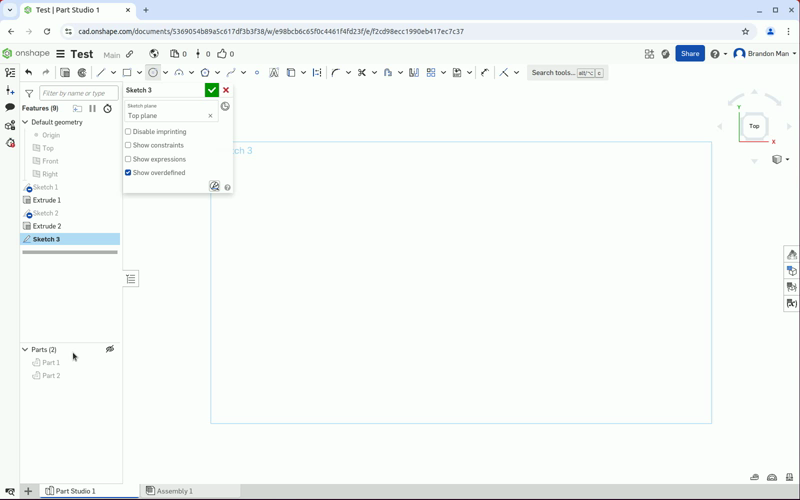
mouse_move(364, 299)
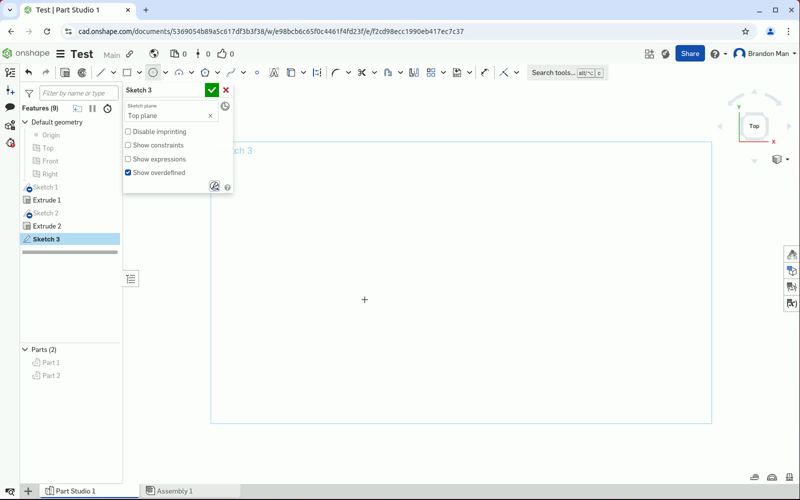
click(364, 299)
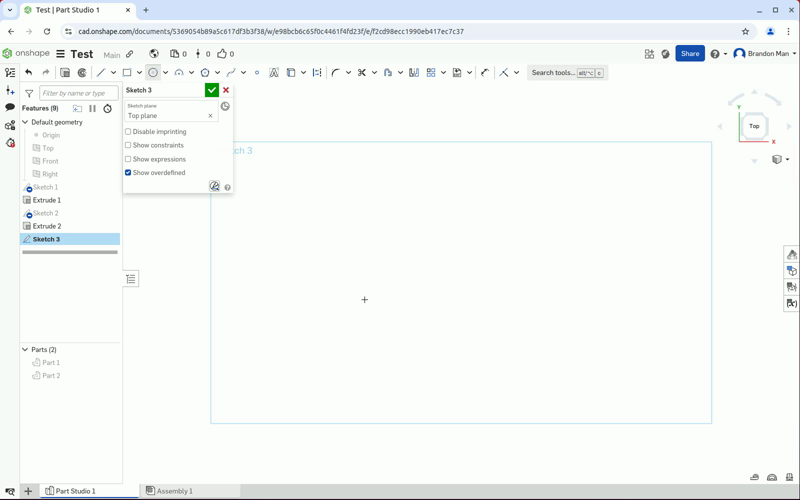
key_up(shift)
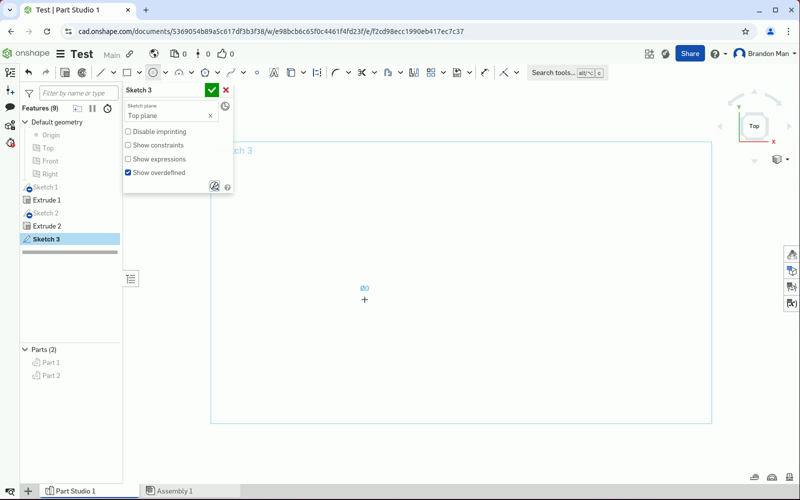
mouse_move(367, 299)
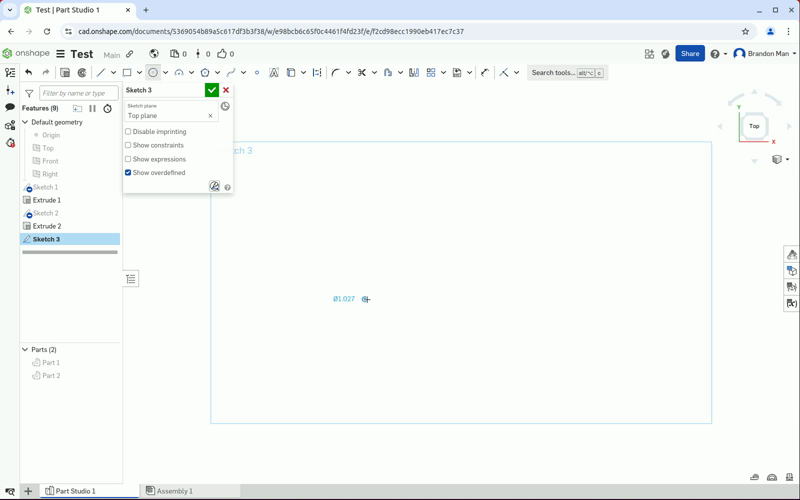
scroll(6)
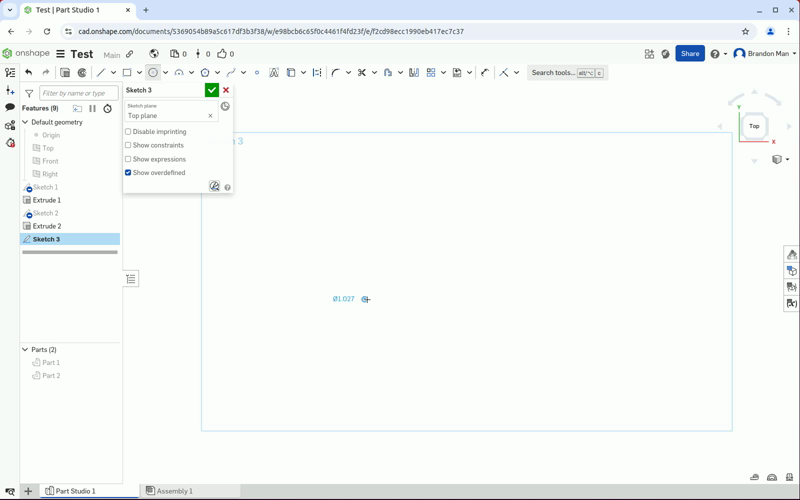
scroll(6)
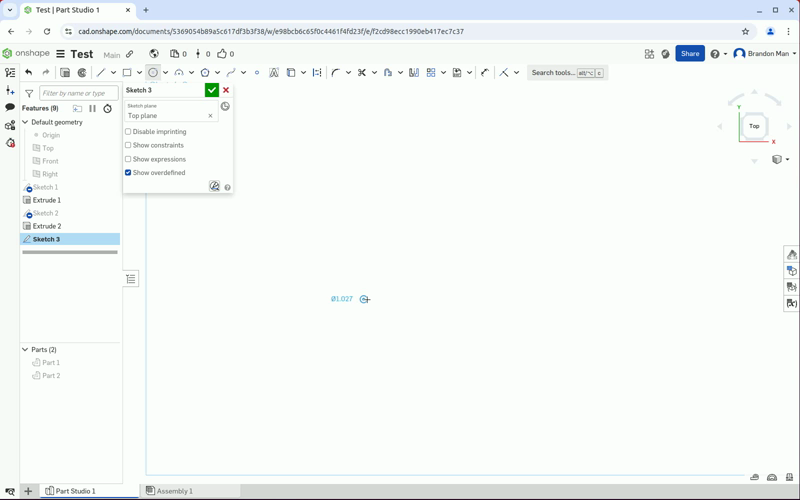
scroll(6)
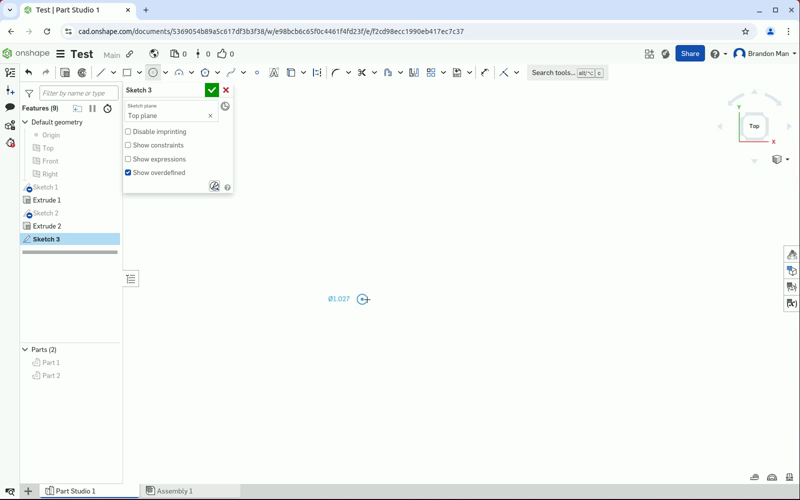
scroll(6)
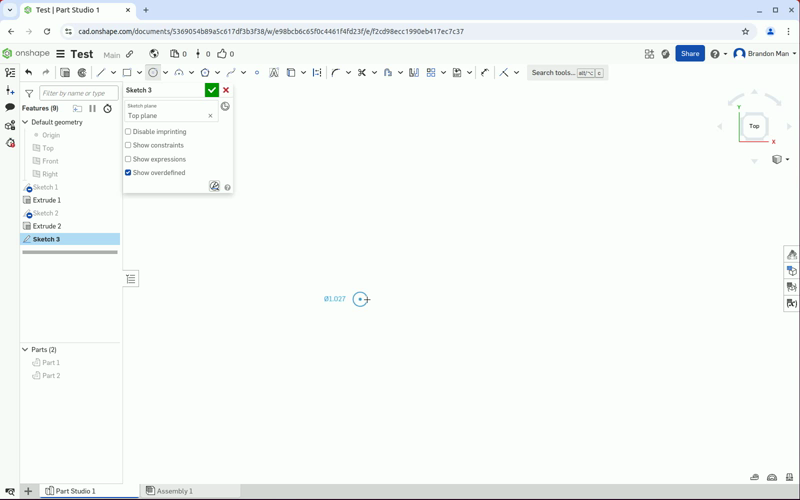
scroll(6)
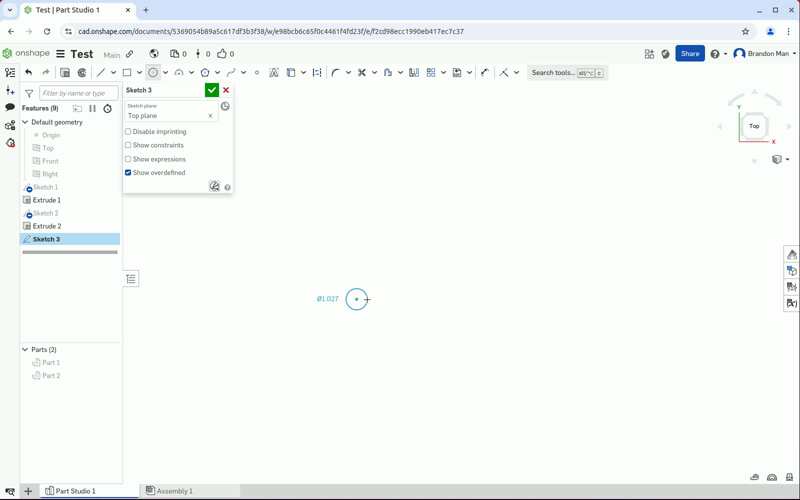
scroll(6)
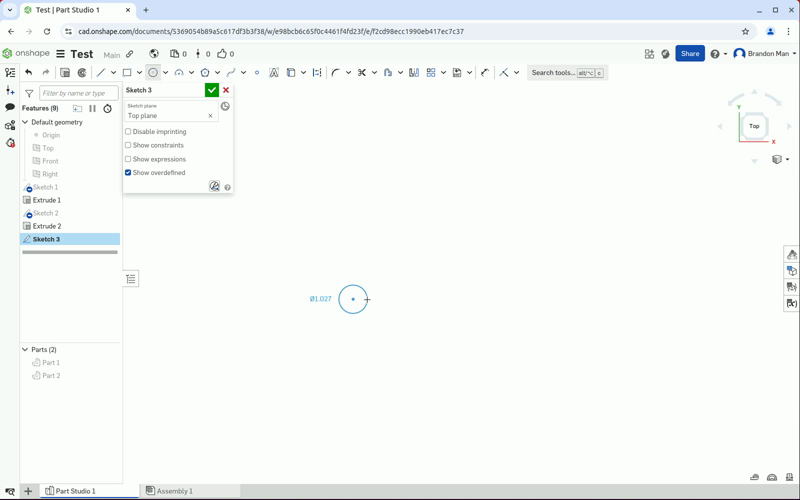
scroll(6)
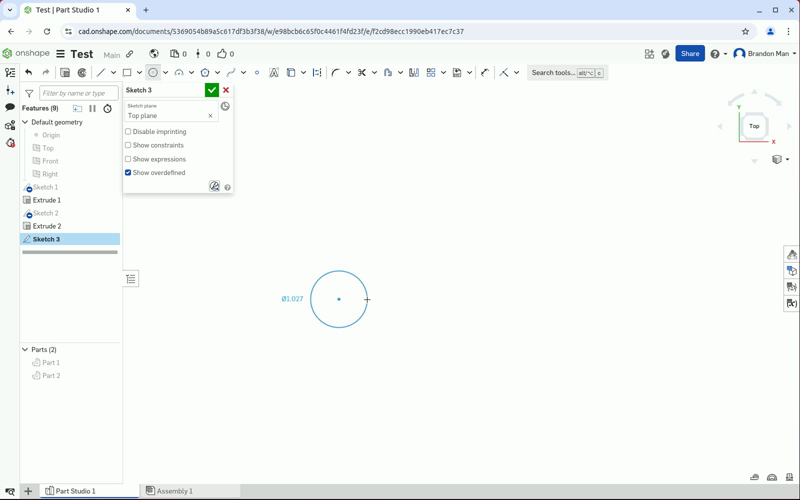
click(367, 299)
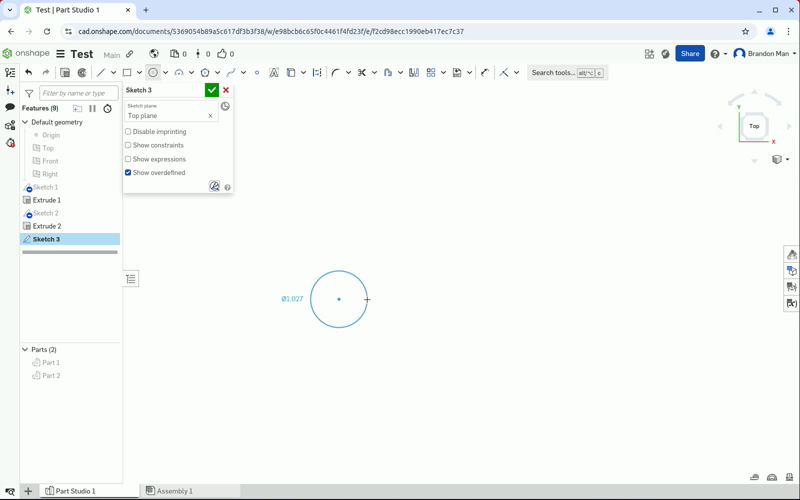
scroll(-6)
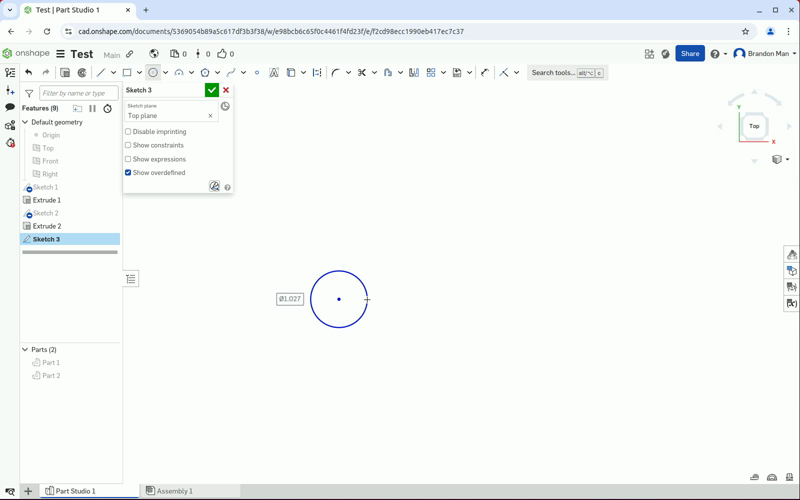
scroll(-6)
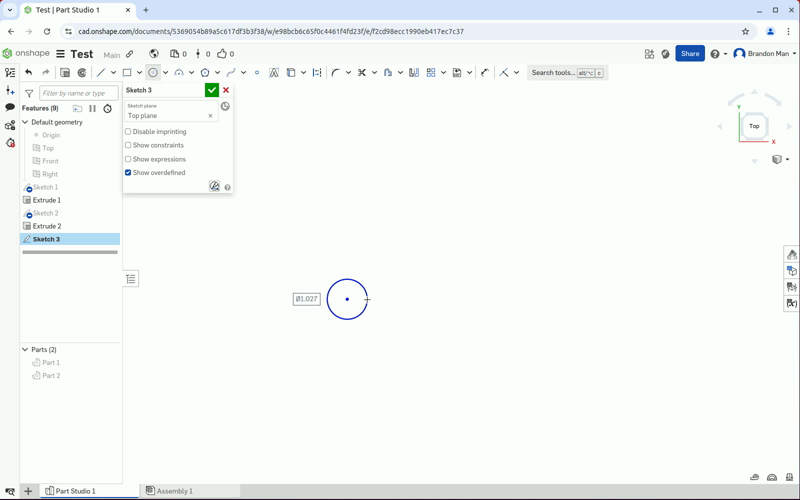
scroll(-6)
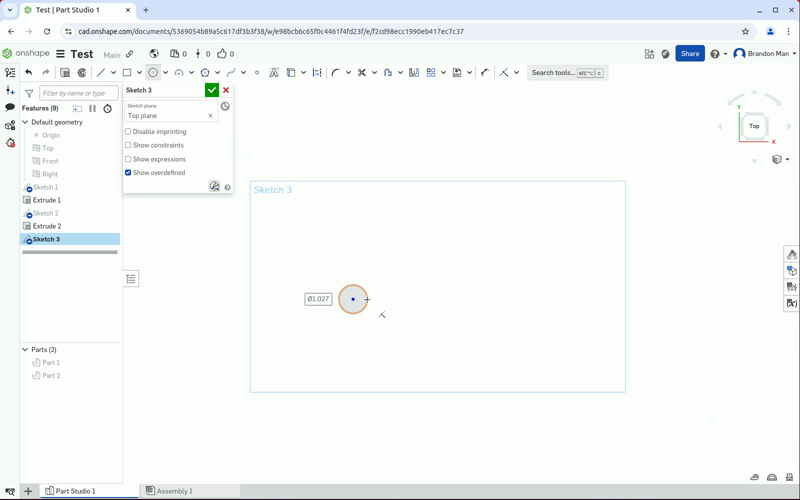
scroll(-6)
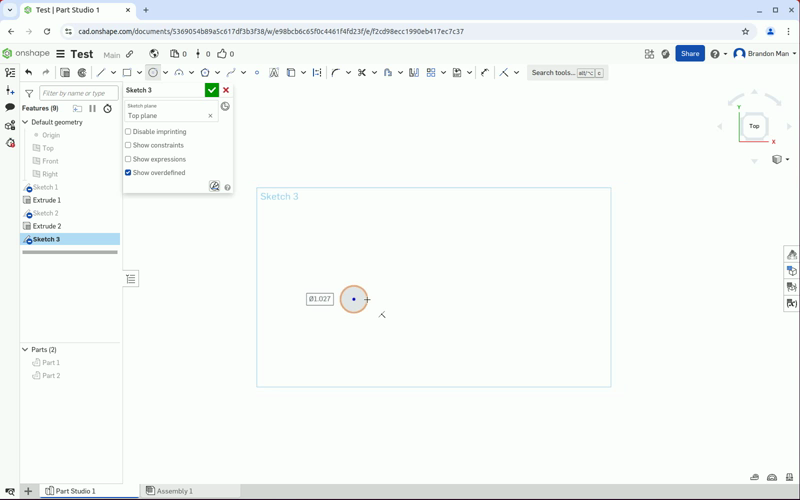
scroll(-6)
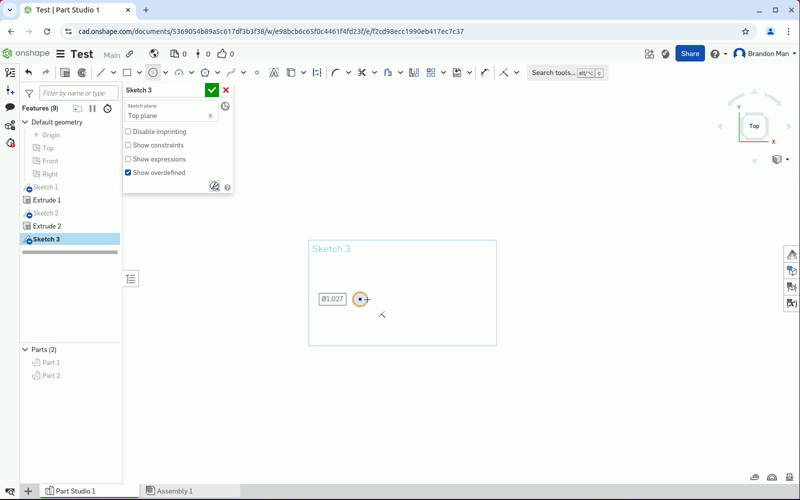
scroll(-6)
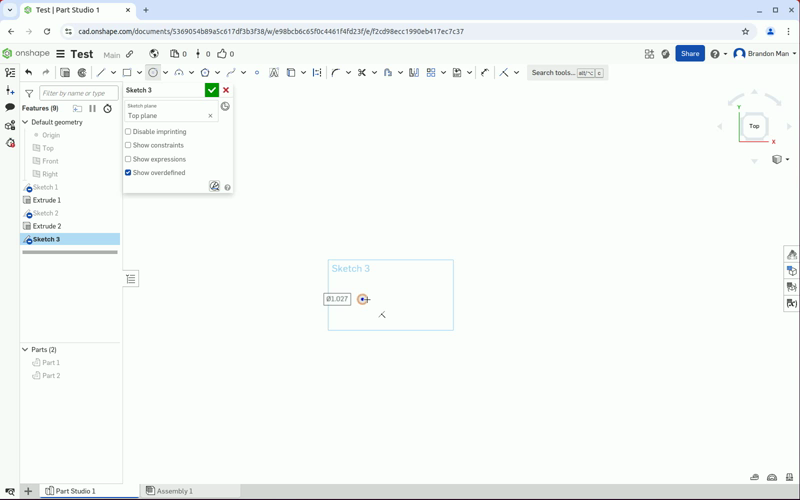
scroll(-6)
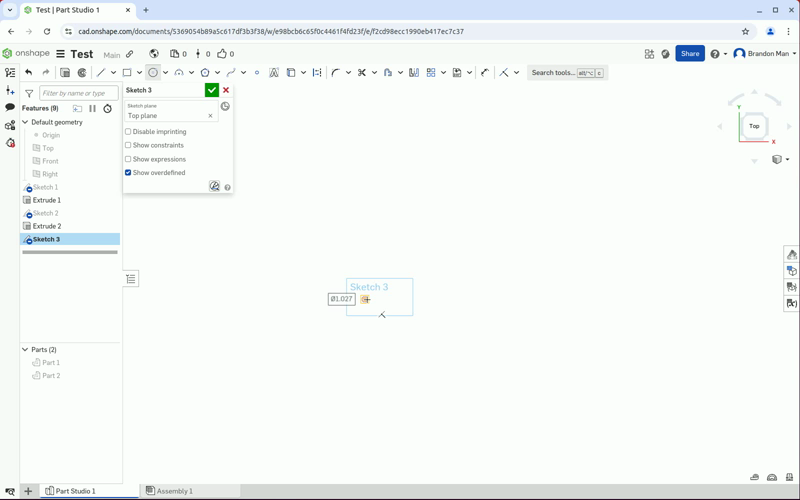
key(esc)
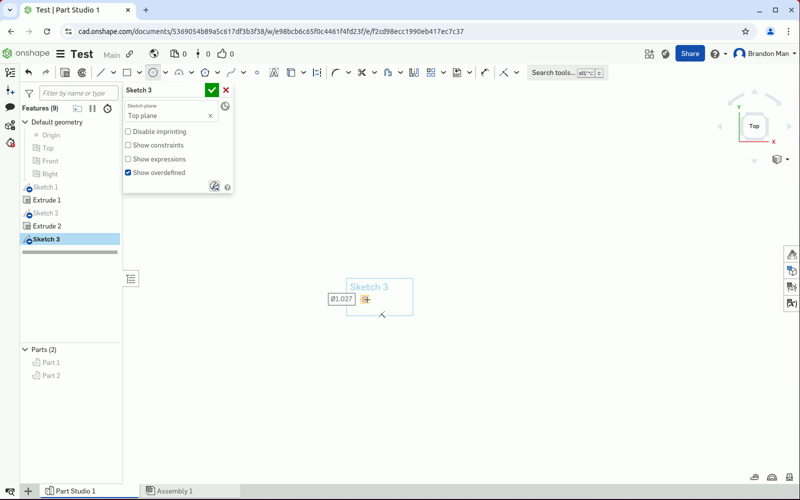
mouse_move(366, 298)
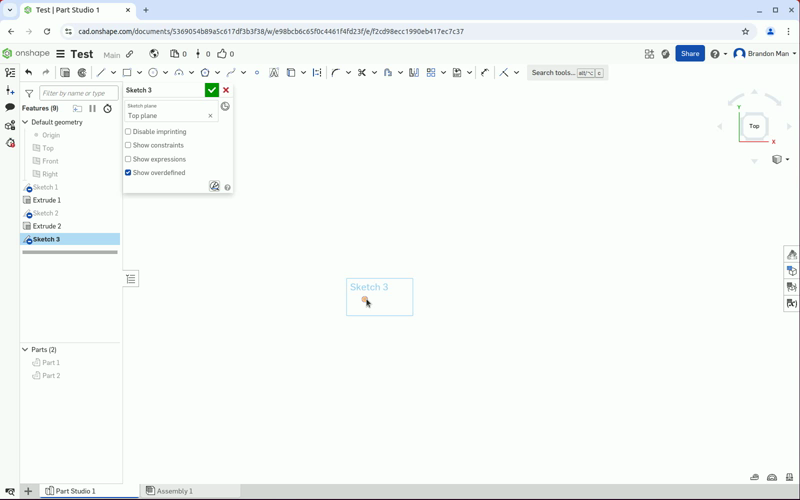
scroll(6)
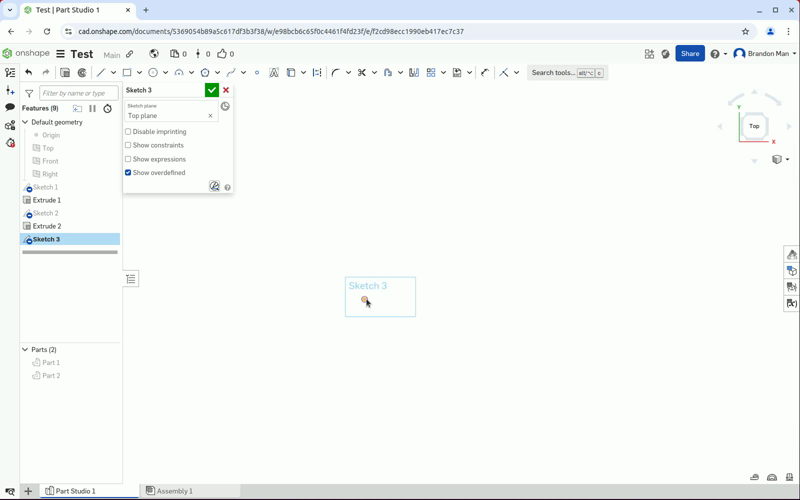
scroll(6)
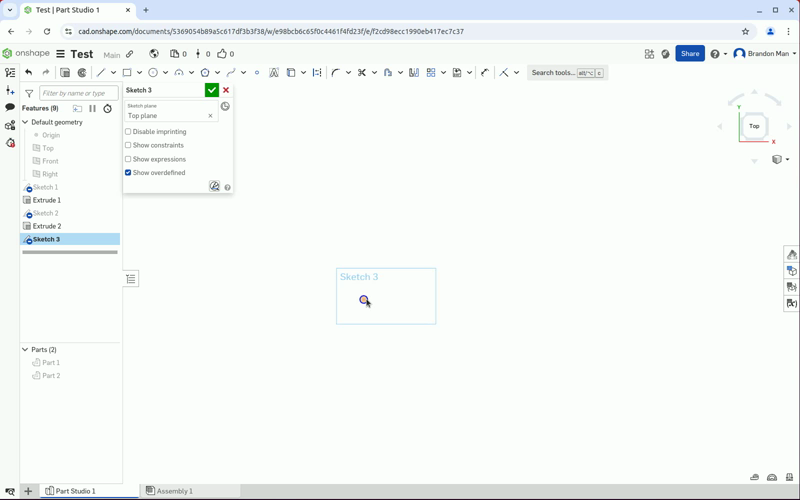
scroll(6)
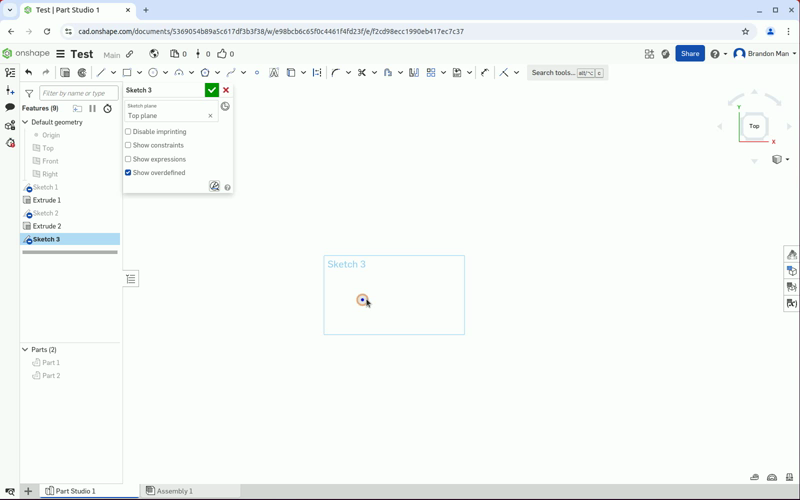
scroll(6)
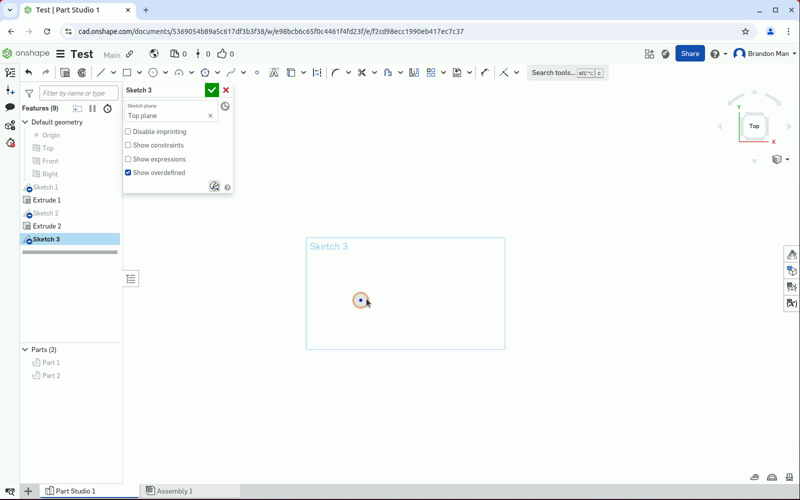
scroll(6)
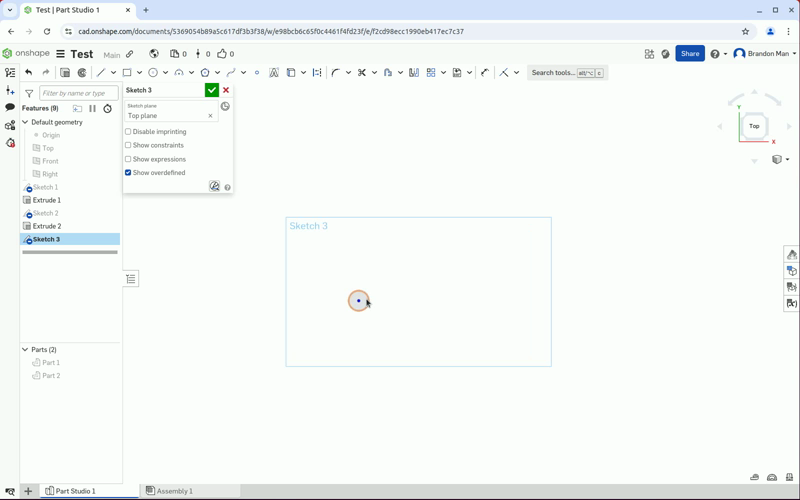
scroll(6)
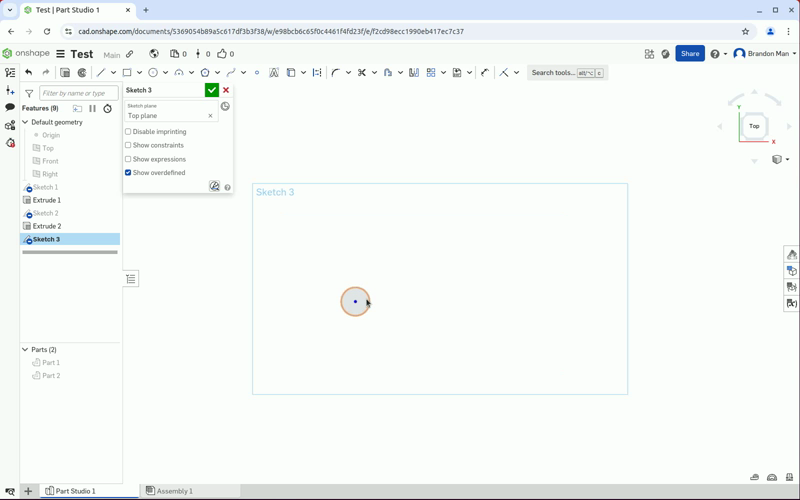
scroll(6)
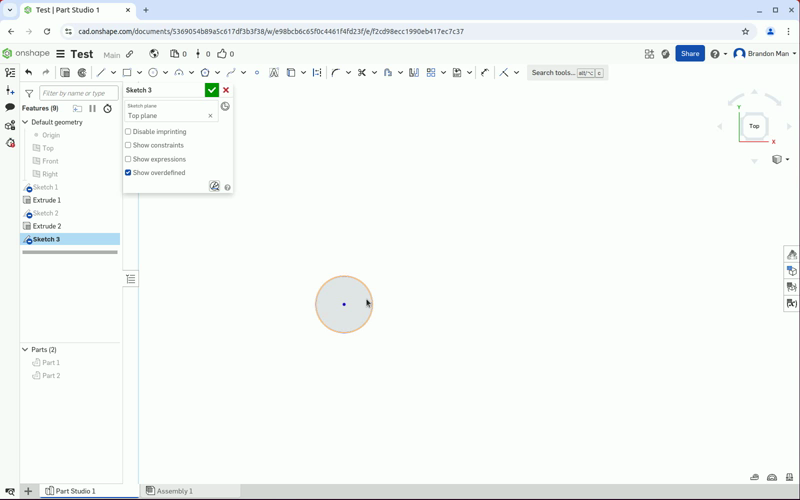
click(366, 298)
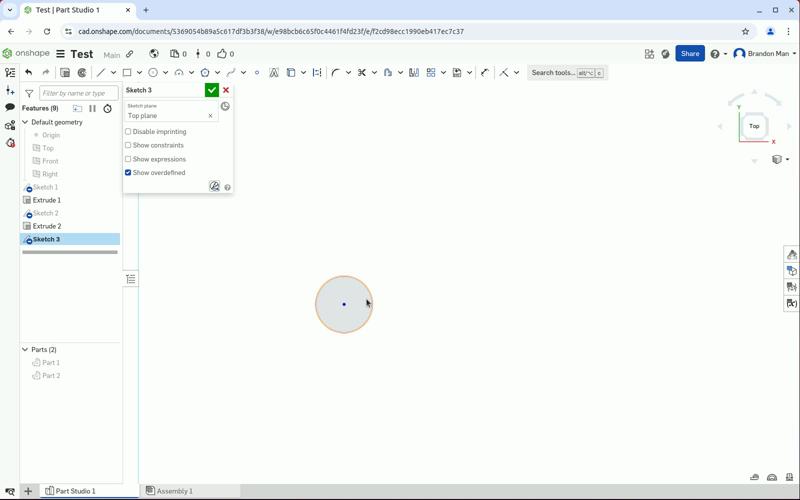
scroll(-6)
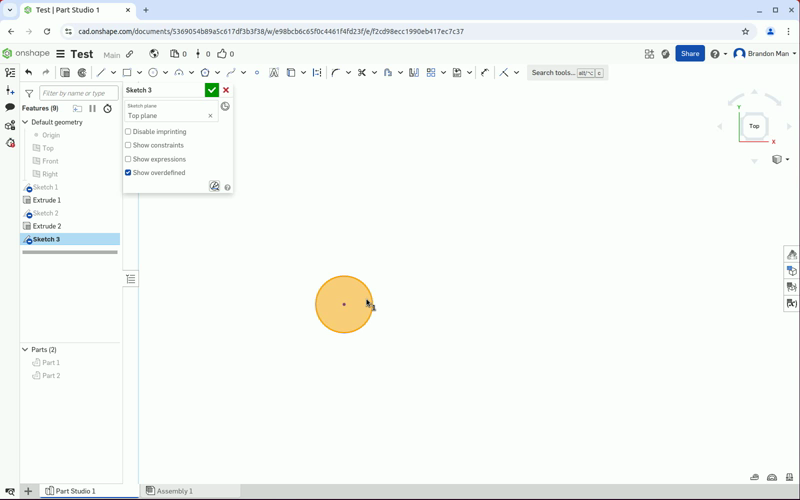
scroll(-6)
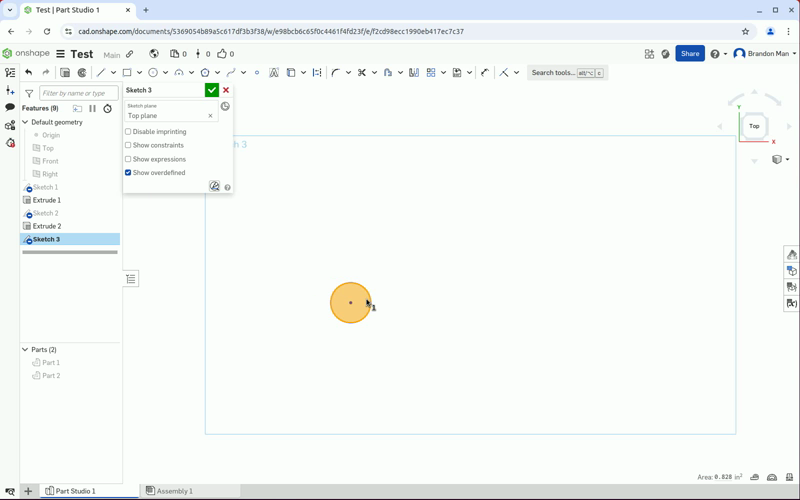
scroll(-6)
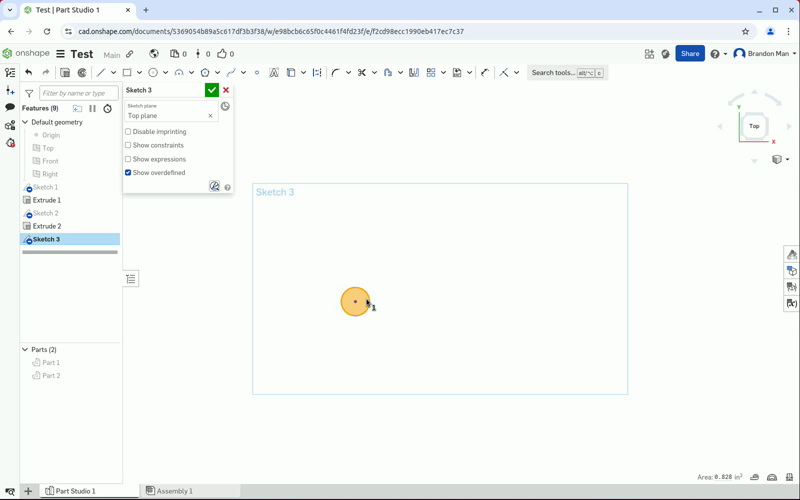
scroll(-6)
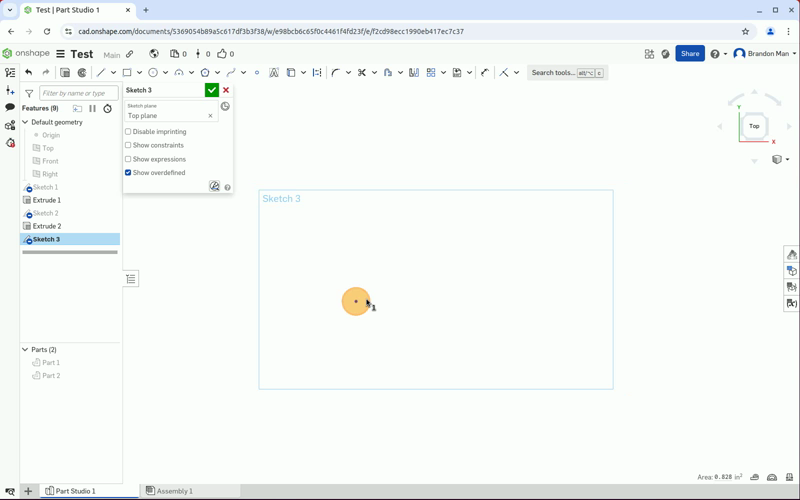
scroll(-6)
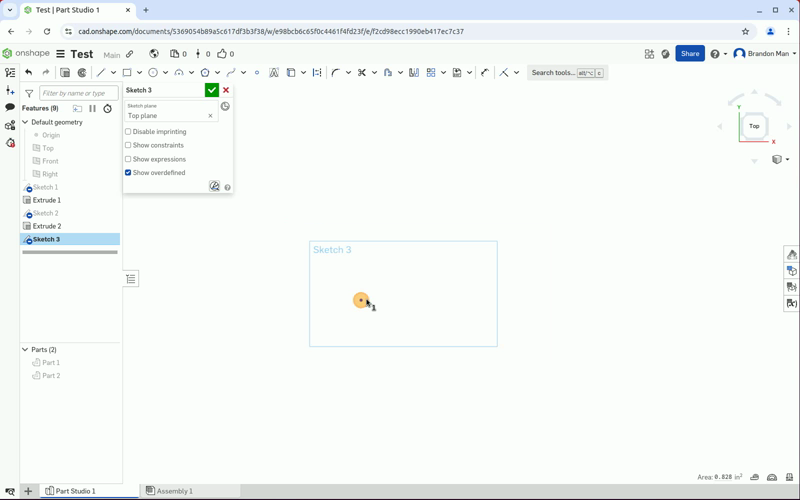
scroll(-6)
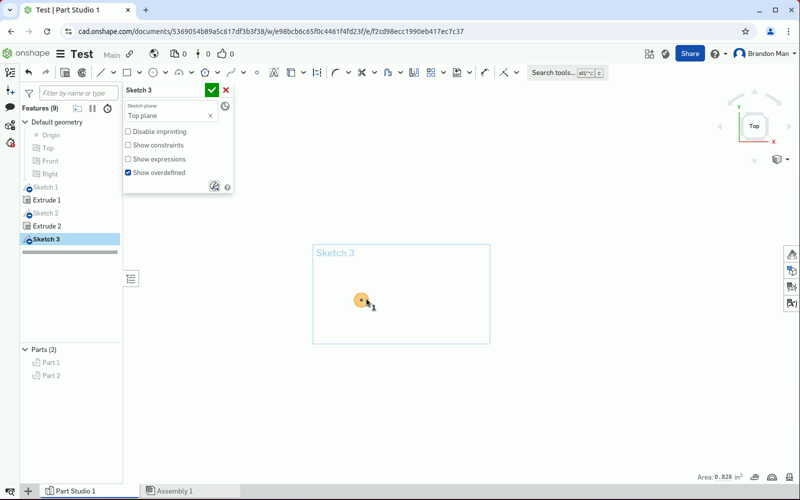
scroll(-6)
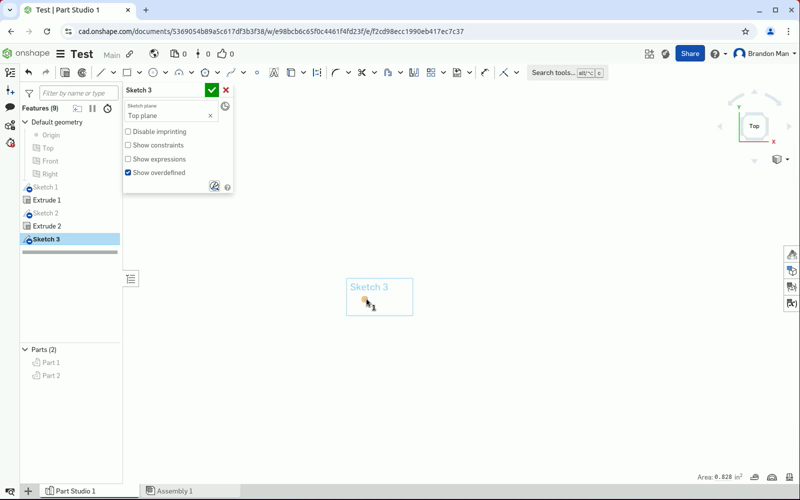
mouse_move(73, 352)
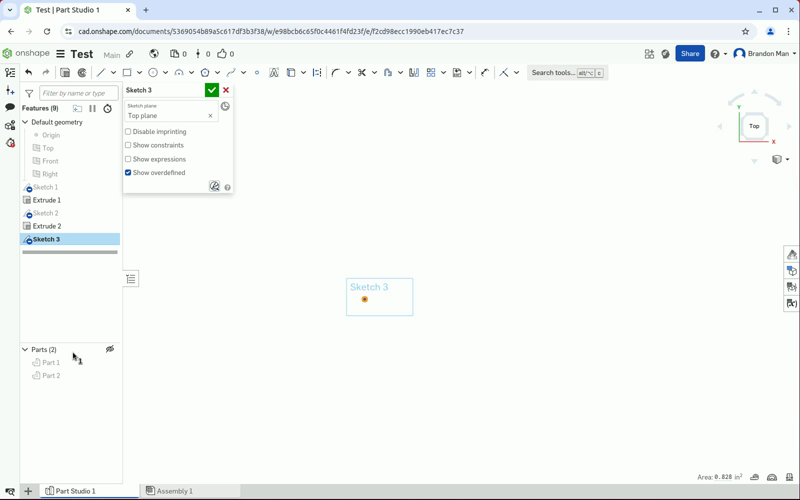
key(shift+y)
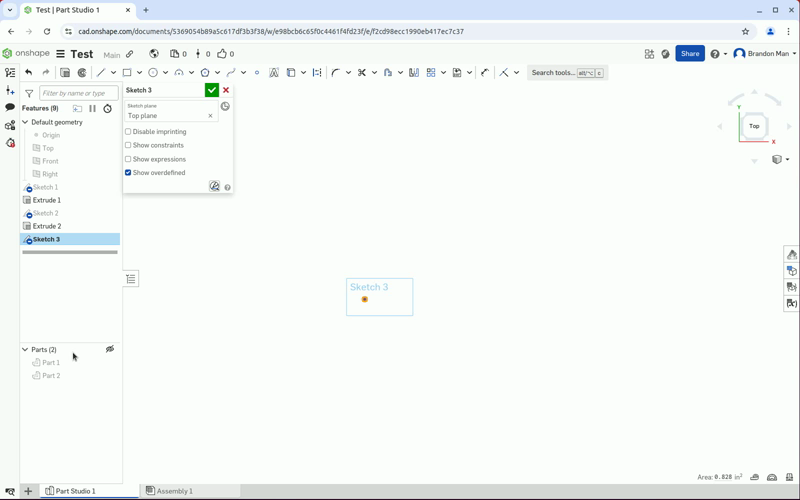
key(shift+e)
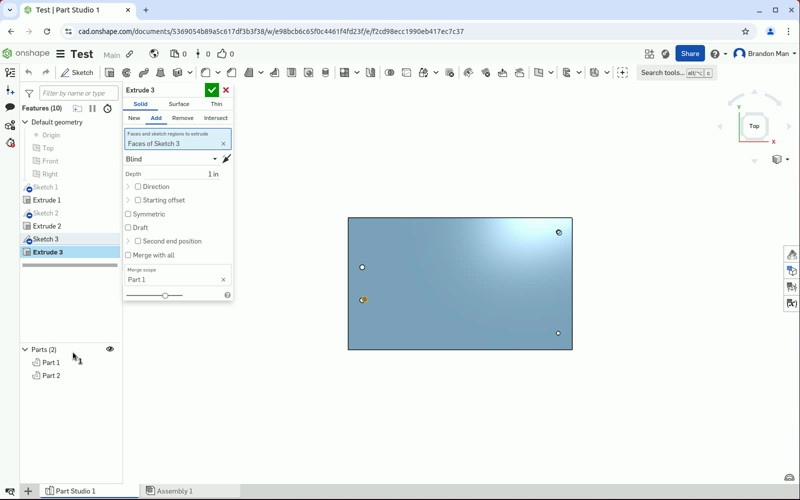
mouse_move(143, 106)
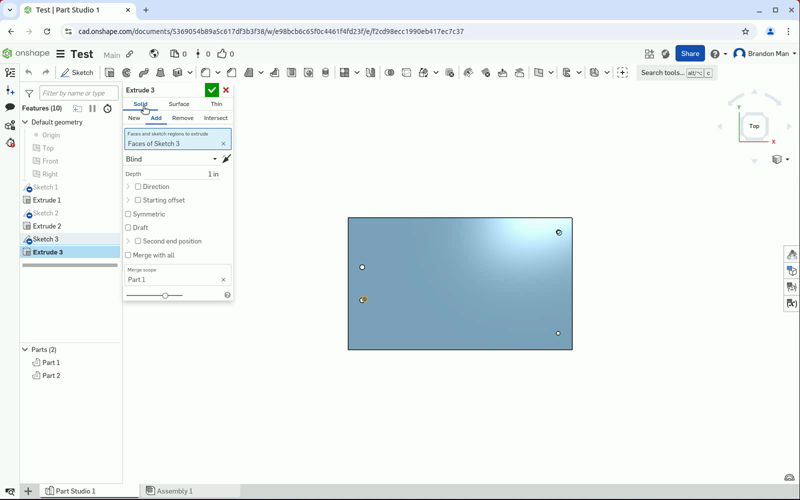
click(143, 106)
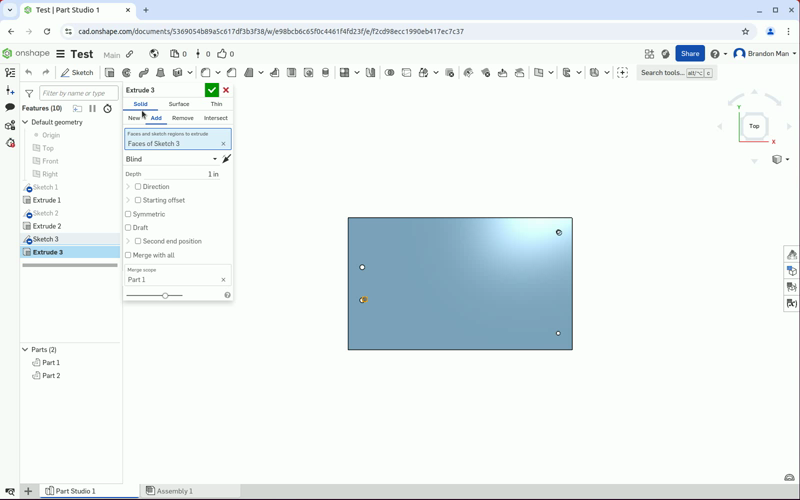
mouse_move(137, 120)
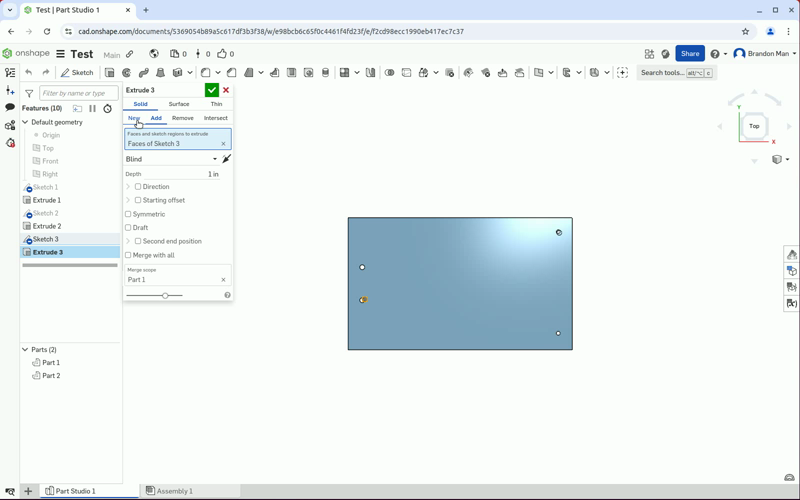
click(137, 120)
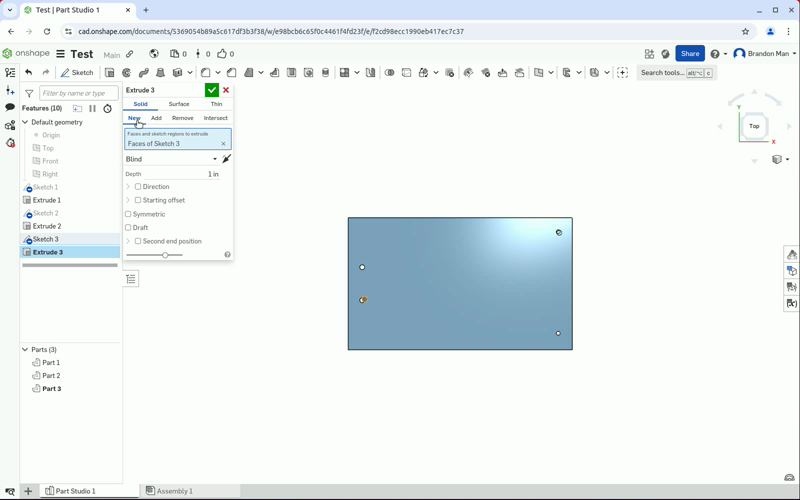
key(tab, 4)
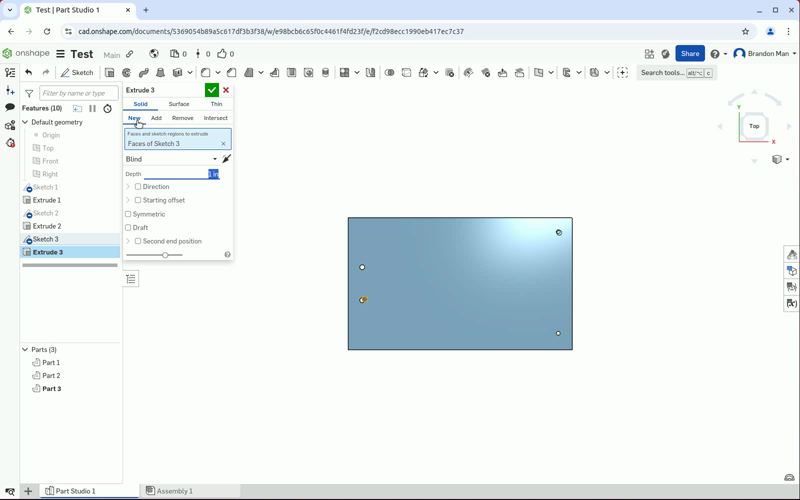
text(20.46)
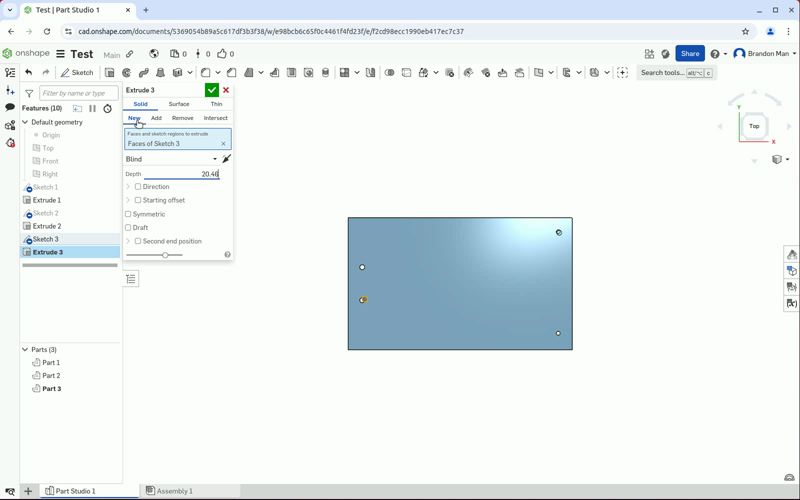
key(enter)
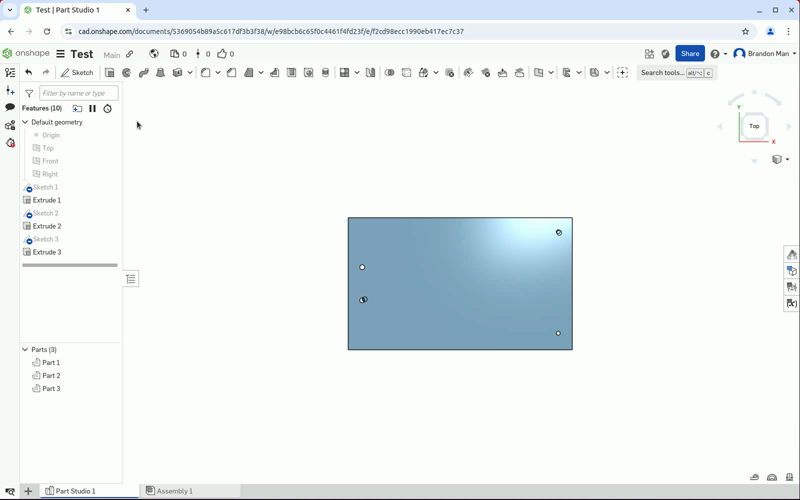
key(shift+h)
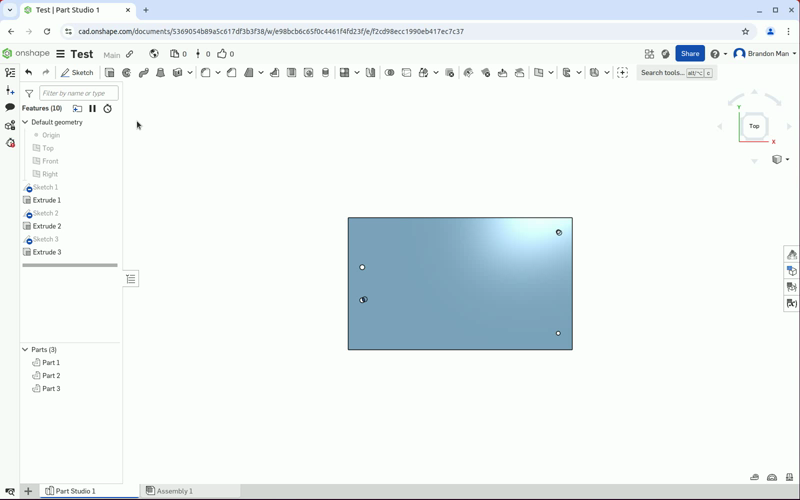
key(shift+h)
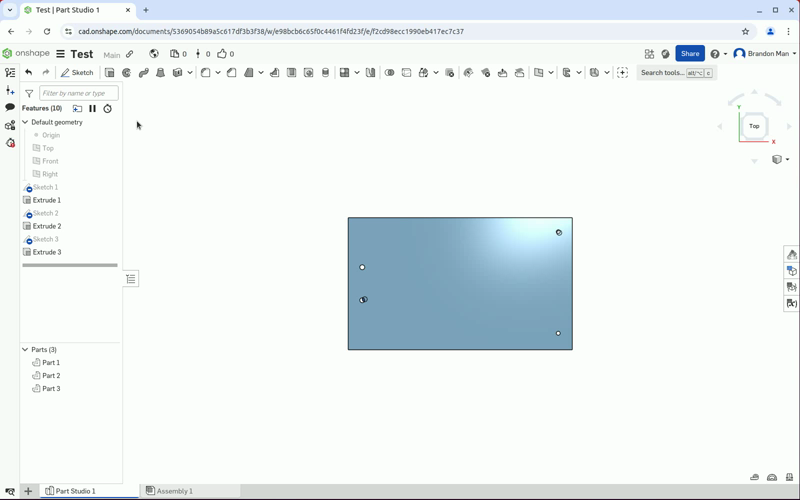
mouse_move(73, 189)
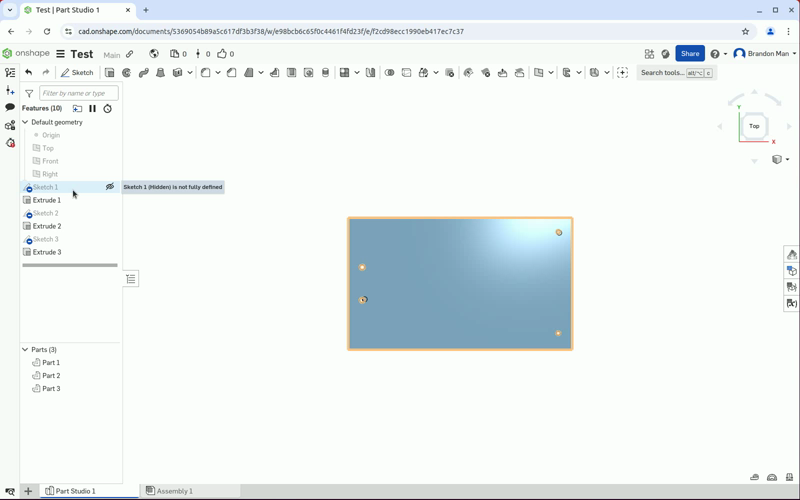
click(73, 189)
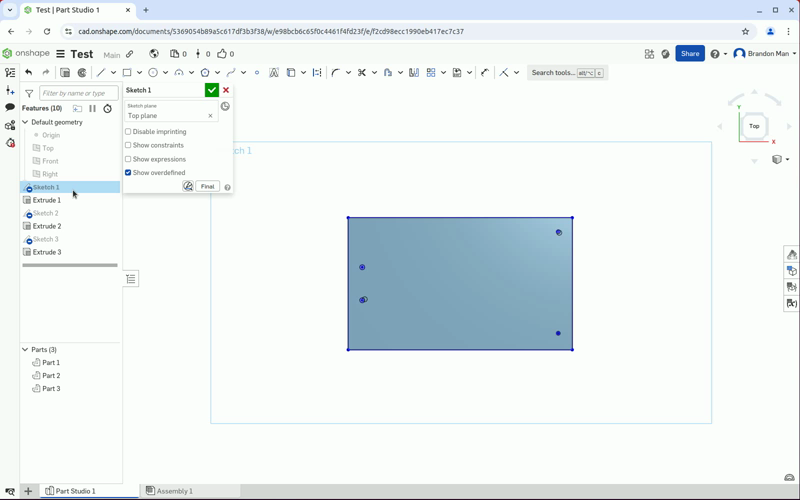
mouse_move(229, 92)
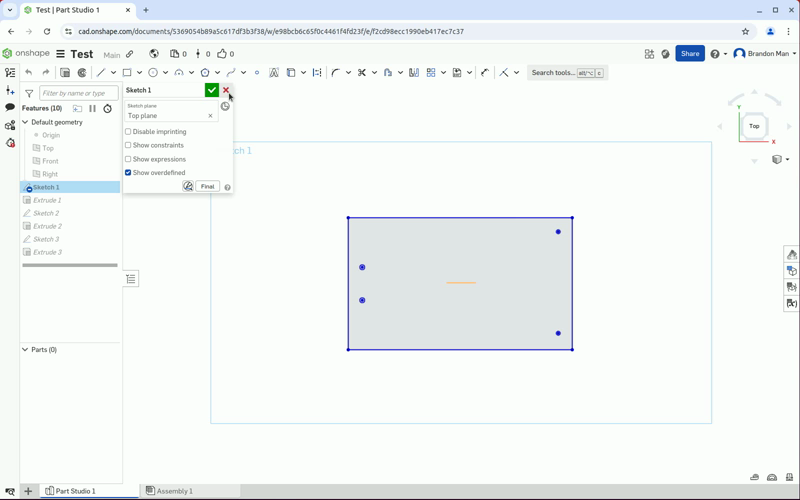
click(229, 92)
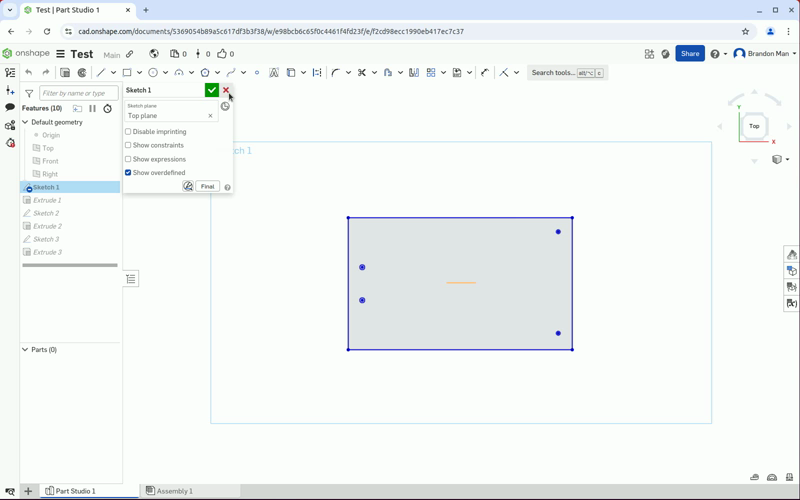
key(shift+s)
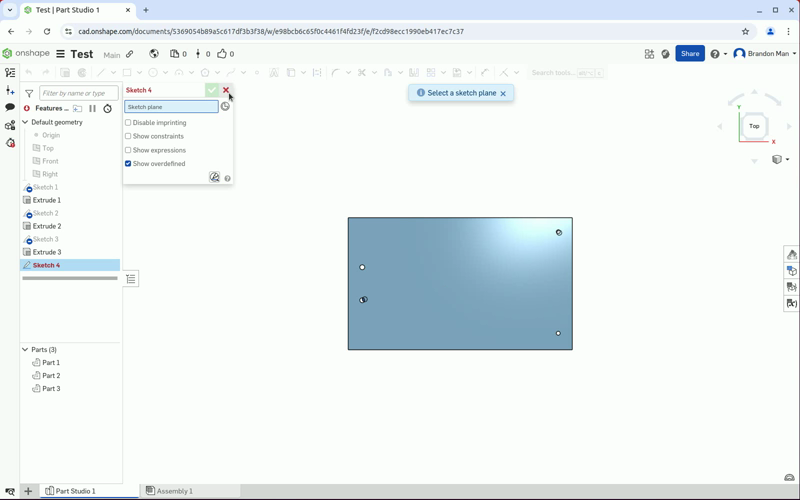
mouse_move(73, 150)
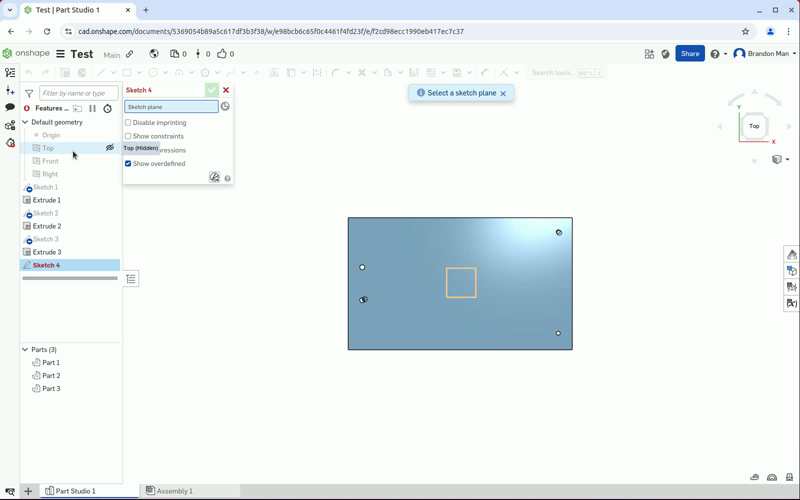
click(73, 150)
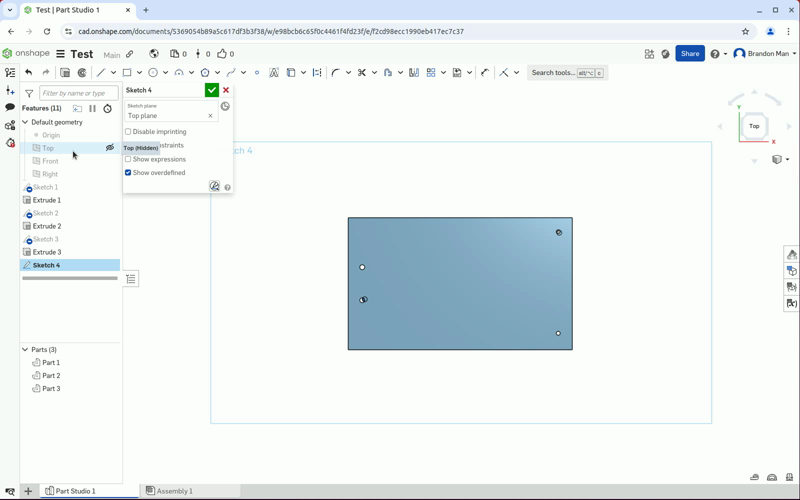
mouse_move(73, 352)
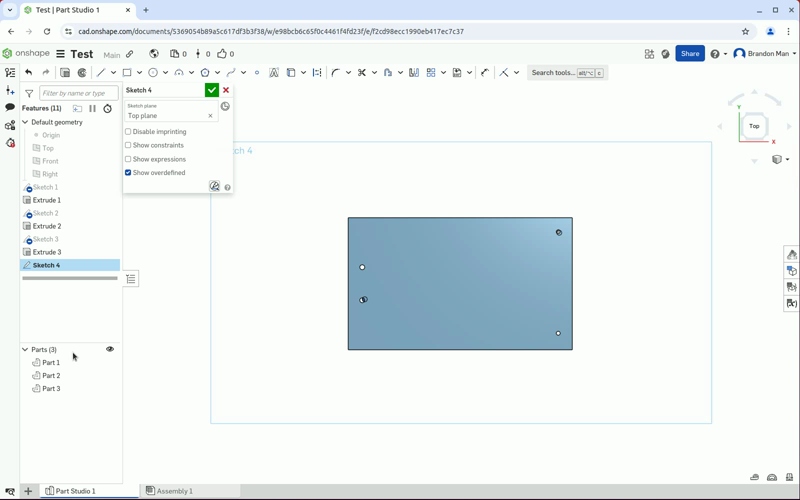
key(y)
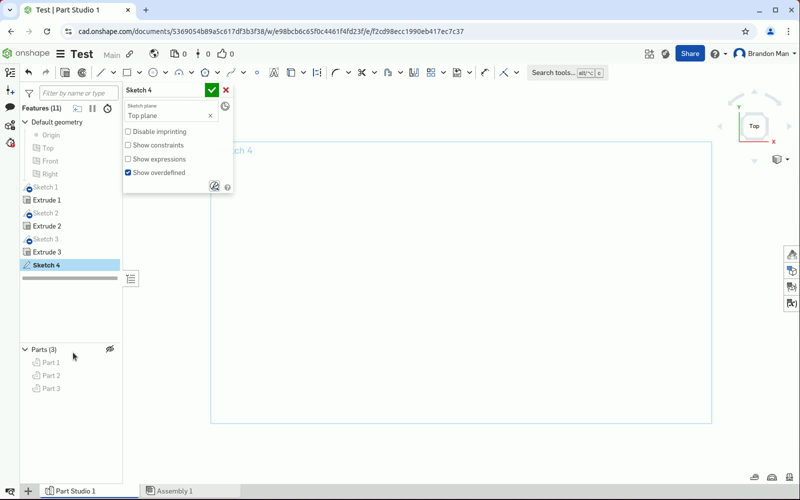
key(c)
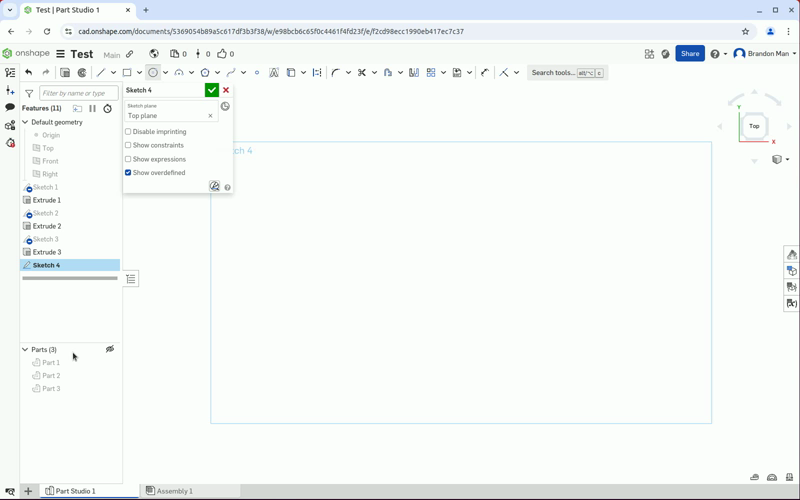
key_down(shift)
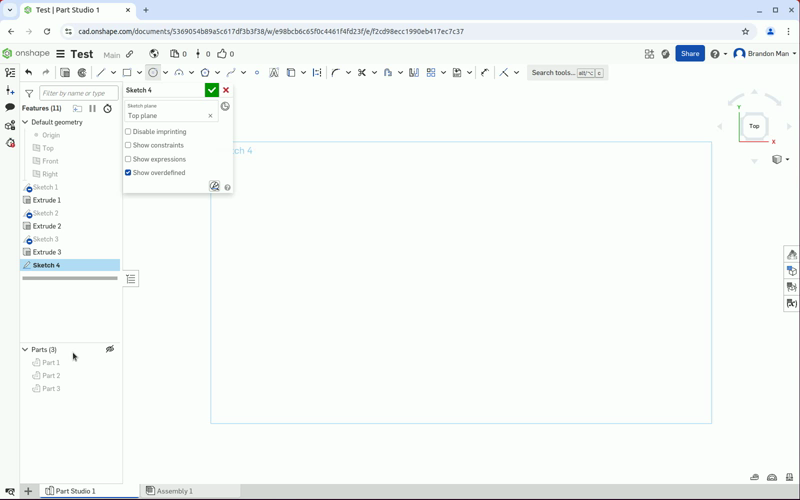
mouse_move(364, 266)
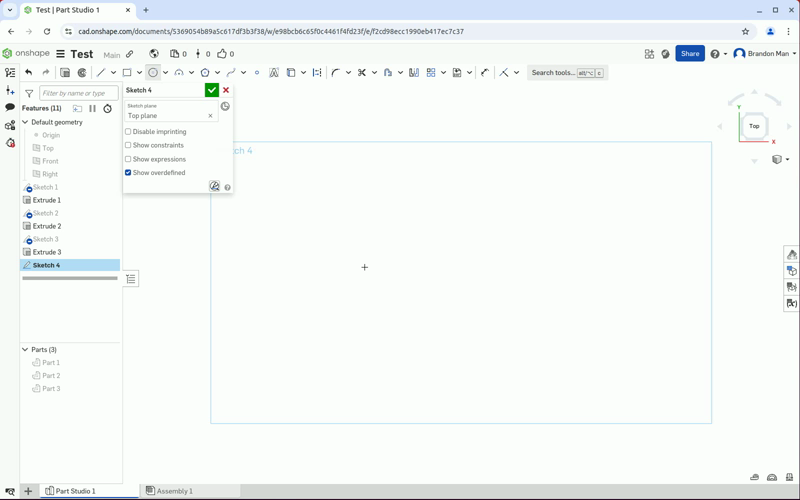
click(364, 266)
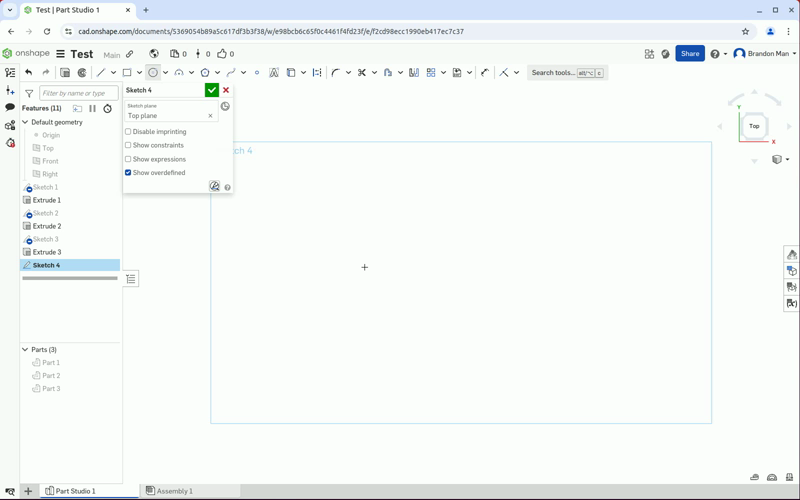
key_up(shift)
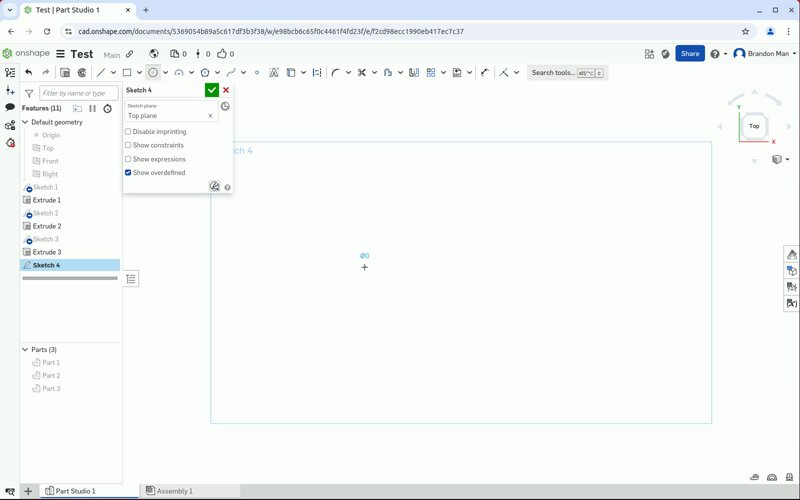
mouse_move(367, 266)
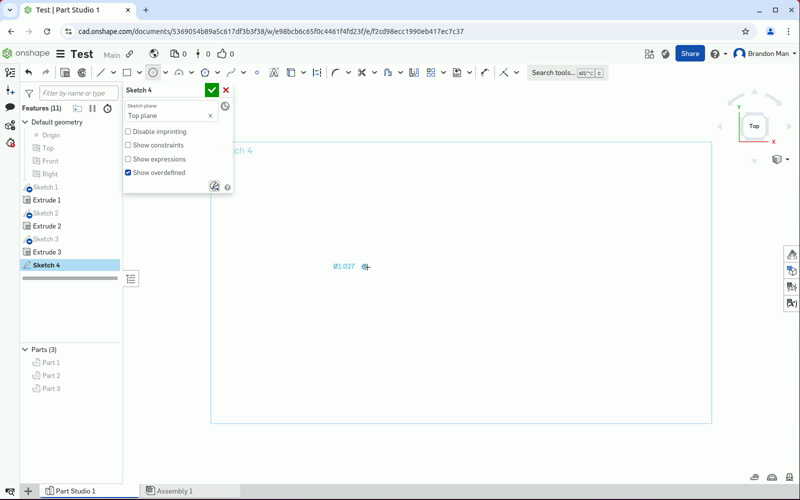
scroll(6)
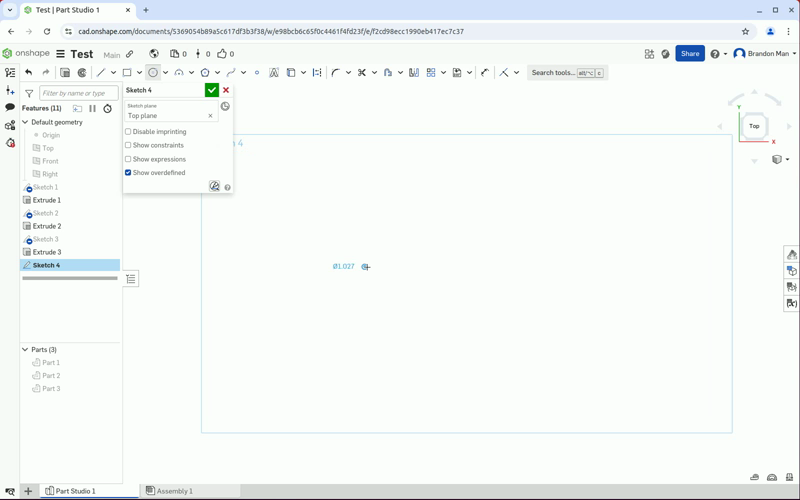
scroll(6)
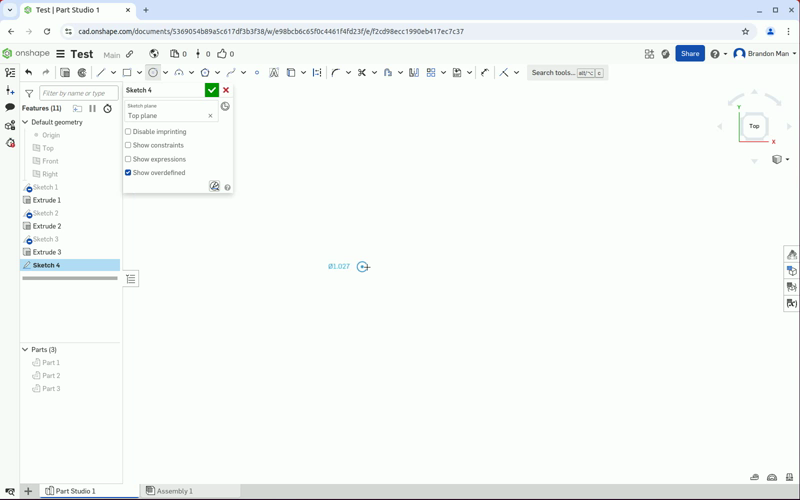
scroll(6)
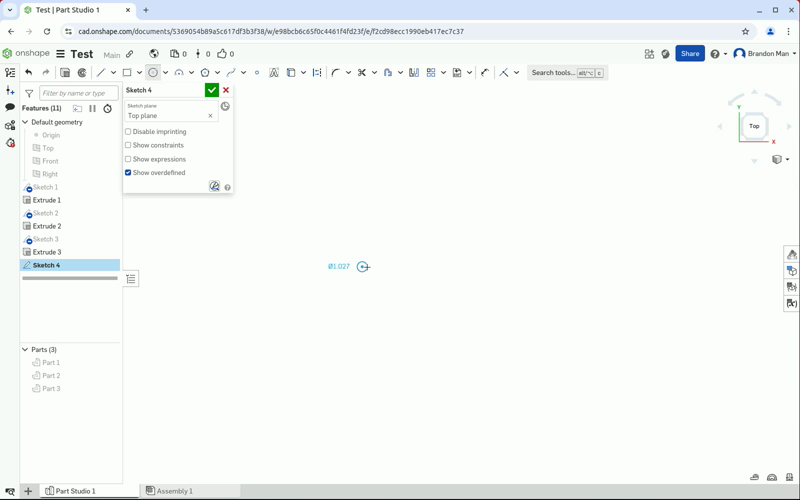
scroll(6)
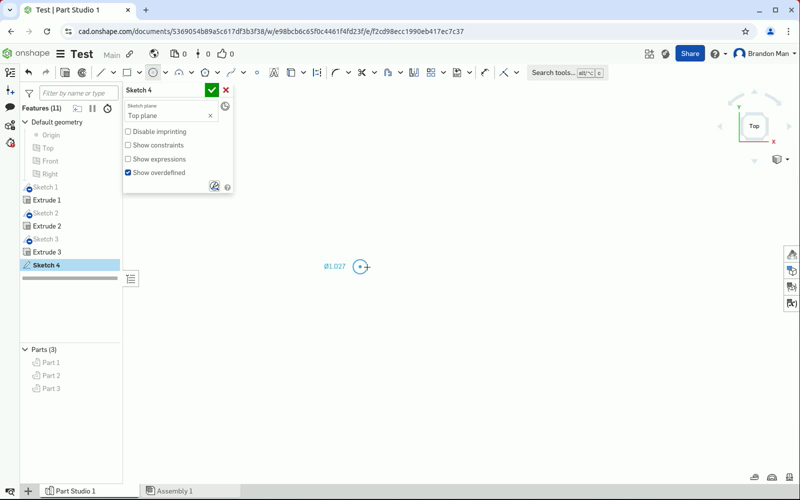
scroll(6)
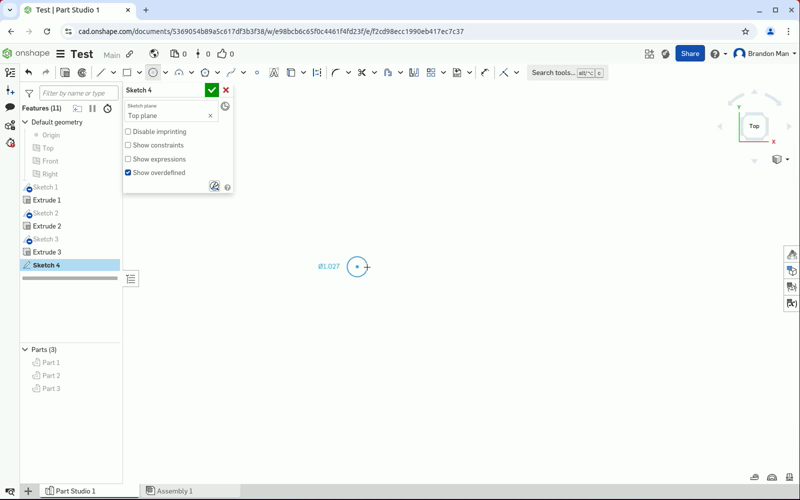
scroll(6)
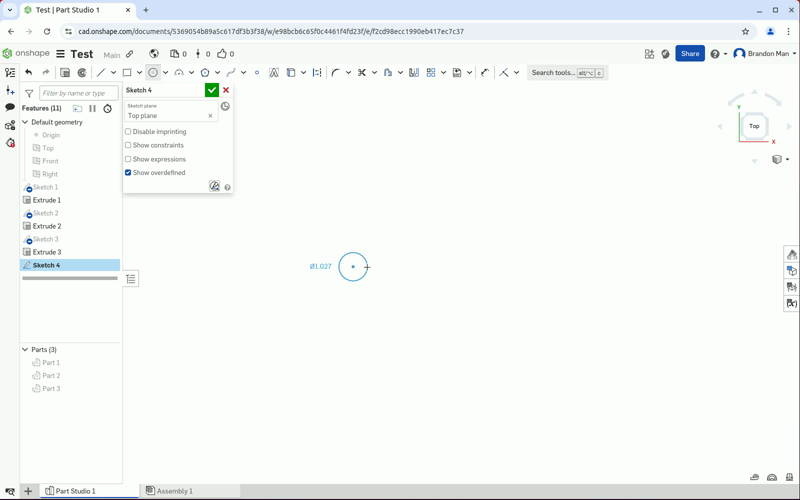
scroll(6)
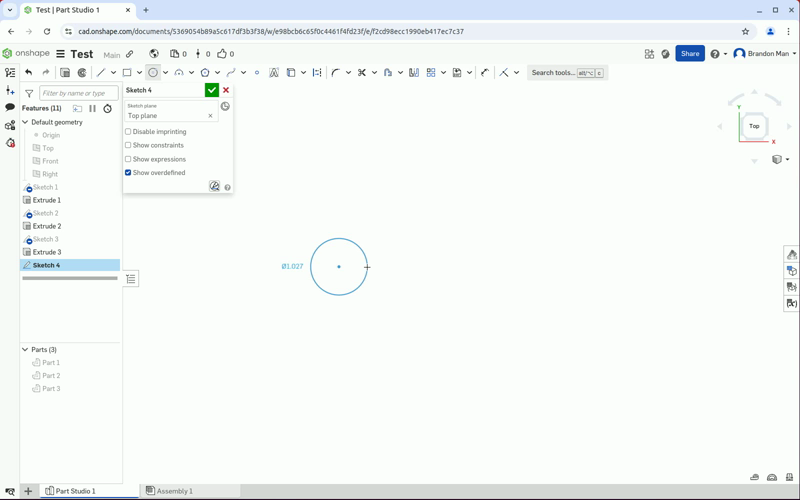
click(367, 266)
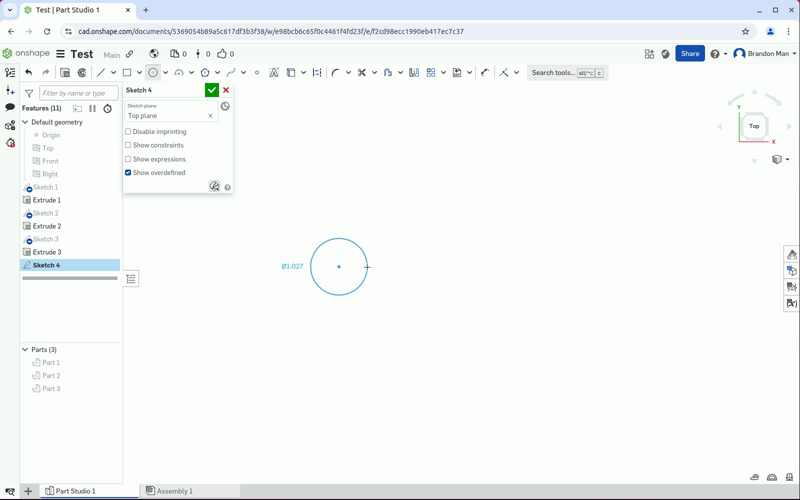
scroll(-6)
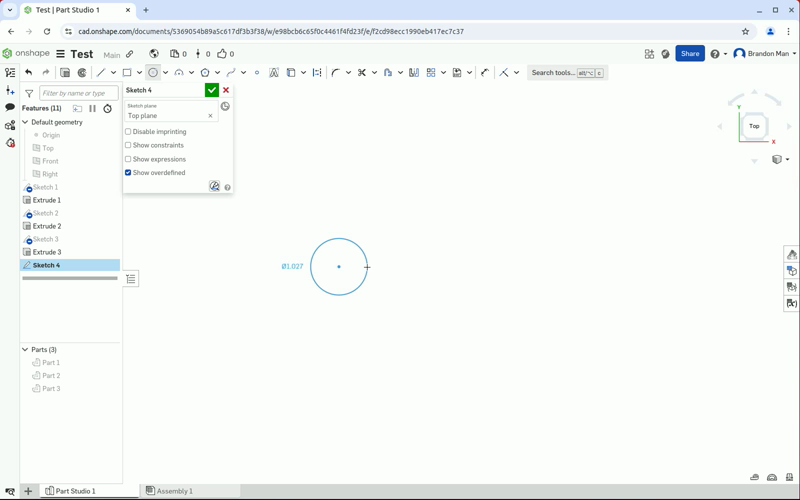
scroll(-6)
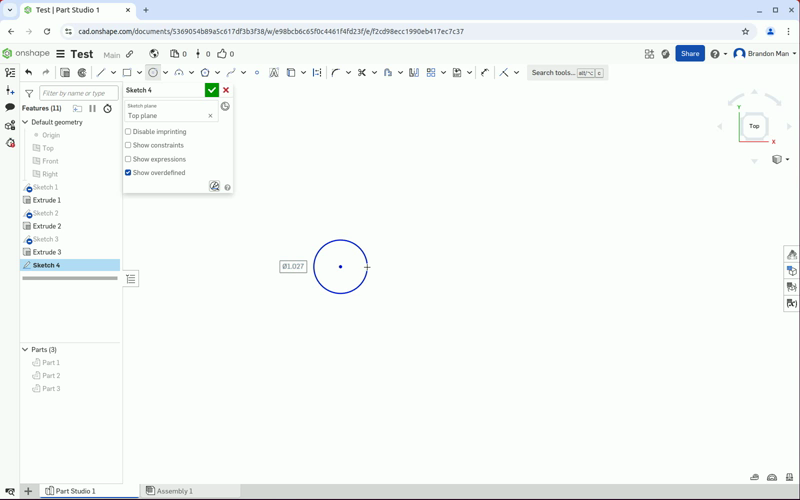
scroll(-6)
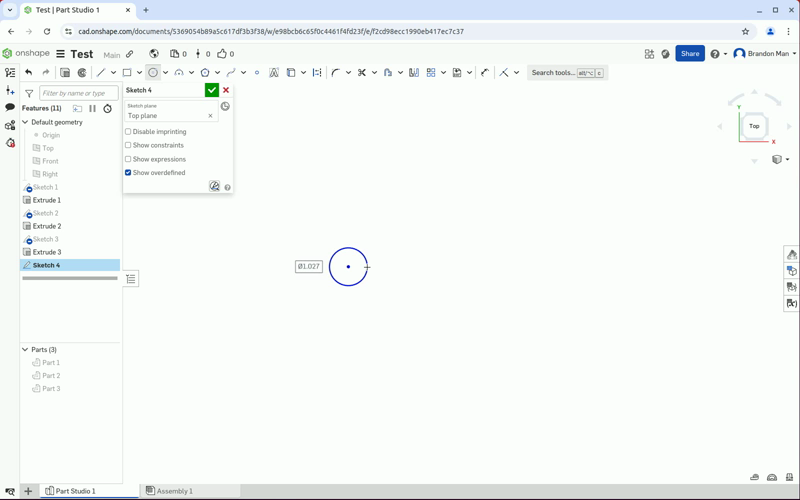
scroll(-6)
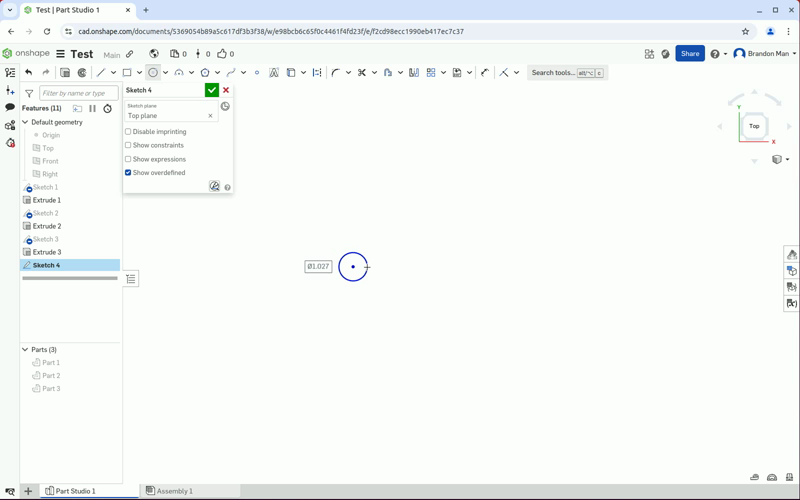
scroll(-6)
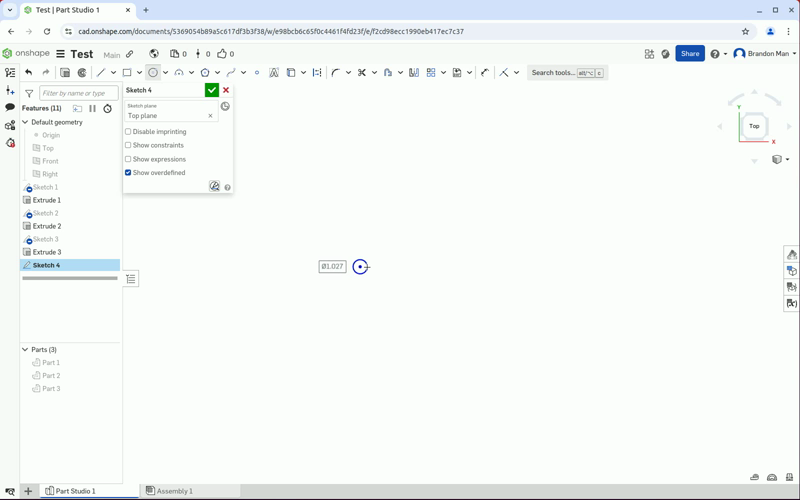
scroll(-6)
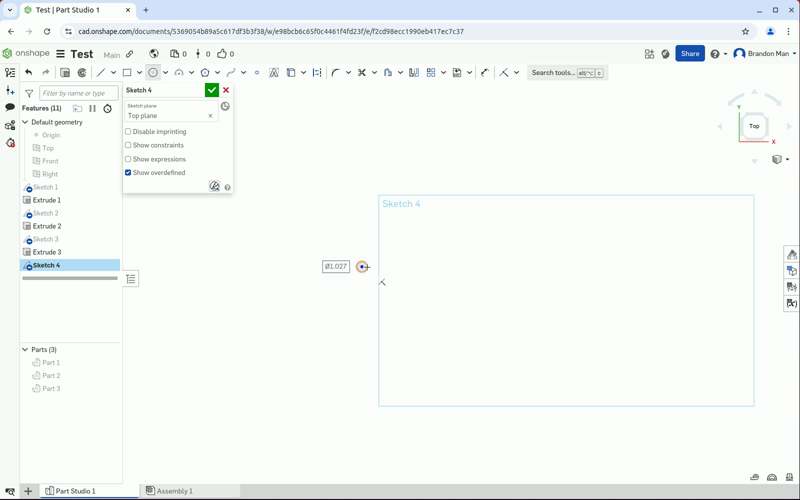
scroll(-6)
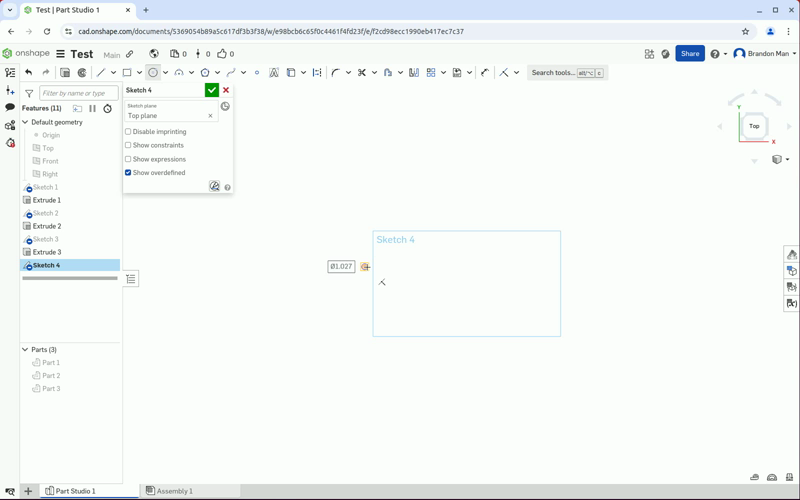
key(esc)
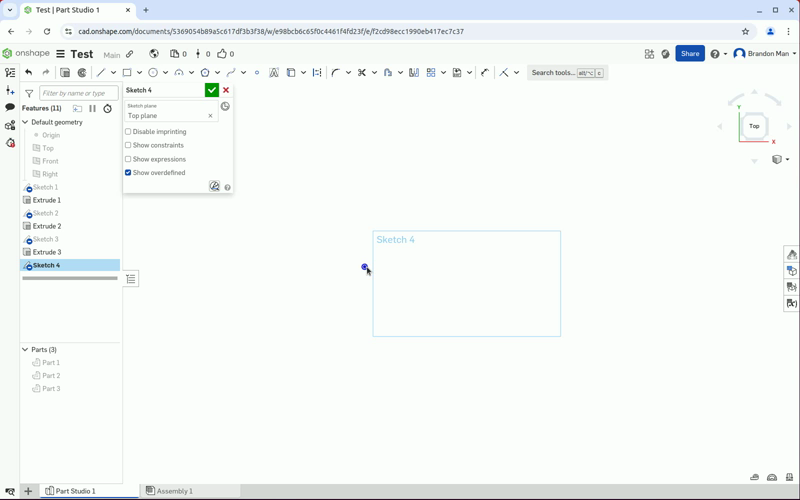
mouse_move(363, 264)
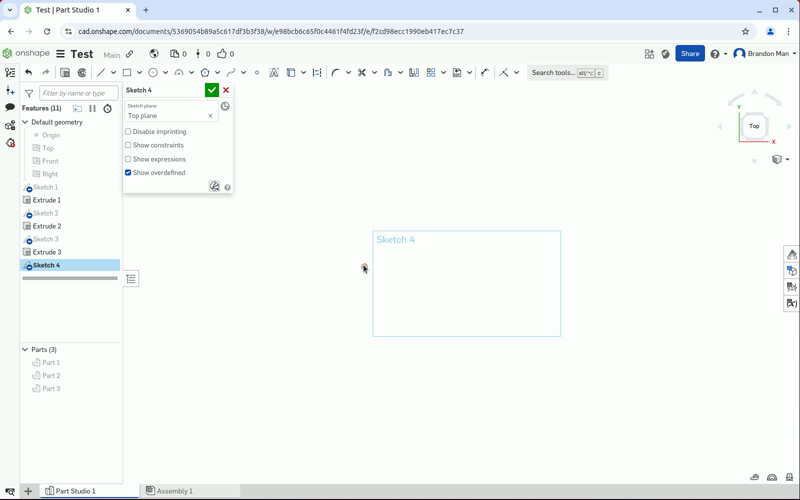
scroll(6)
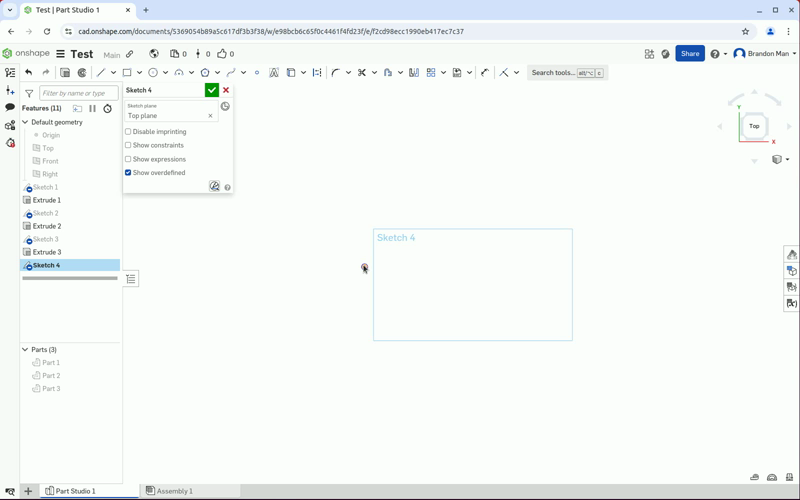
scroll(6)
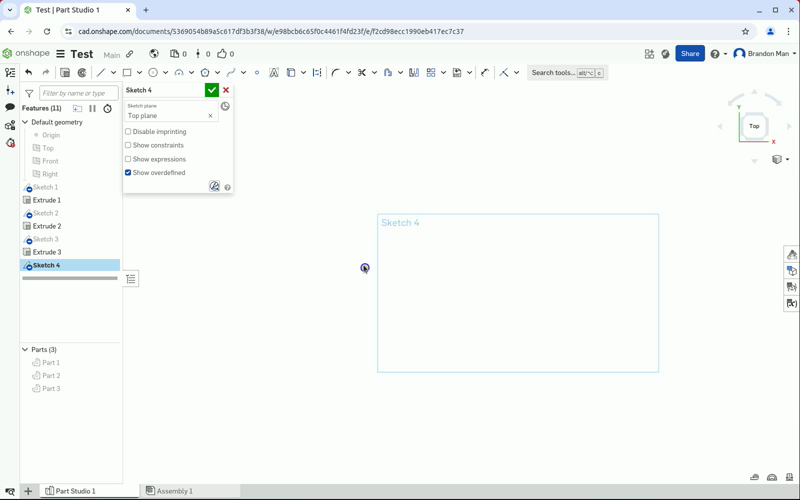
scroll(6)
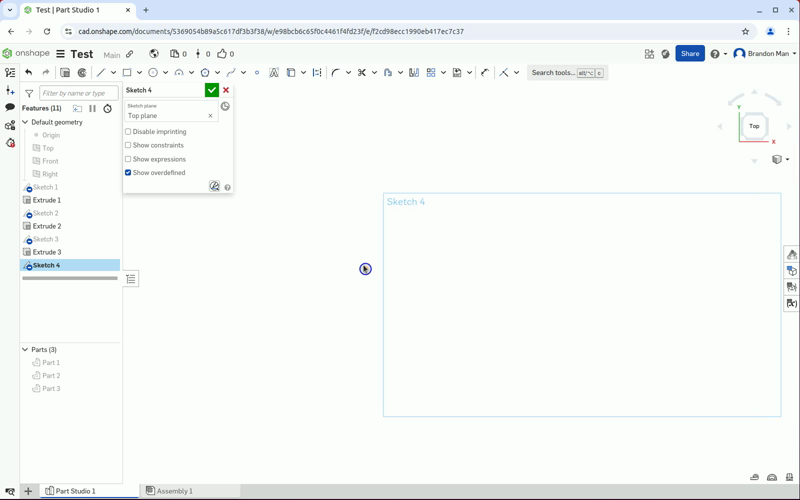
scroll(6)
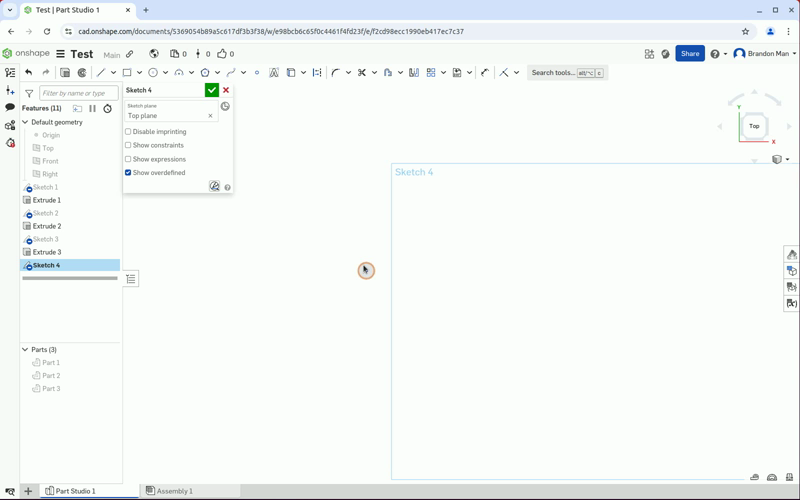
scroll(6)
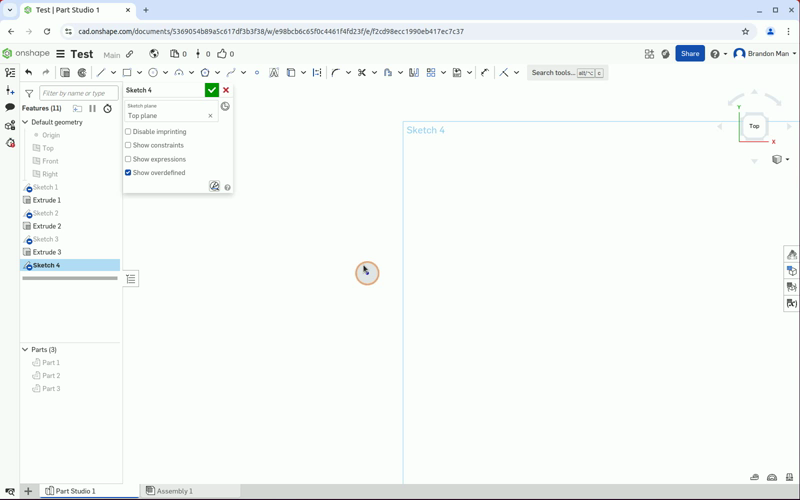
scroll(6)
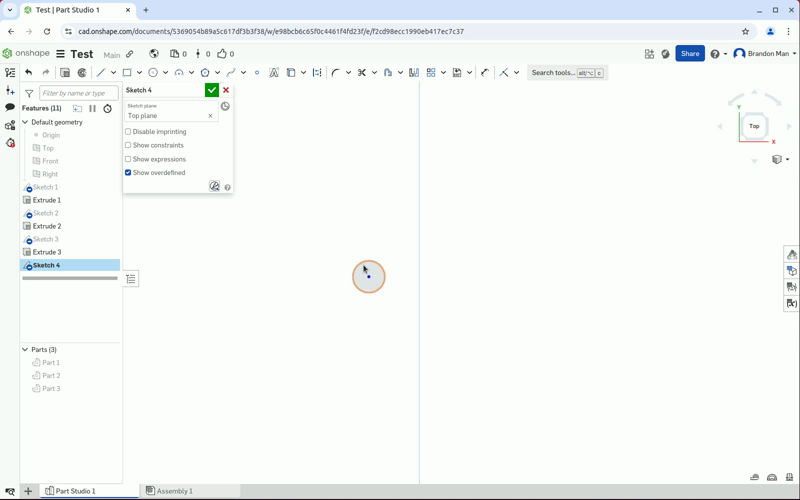
scroll(6)
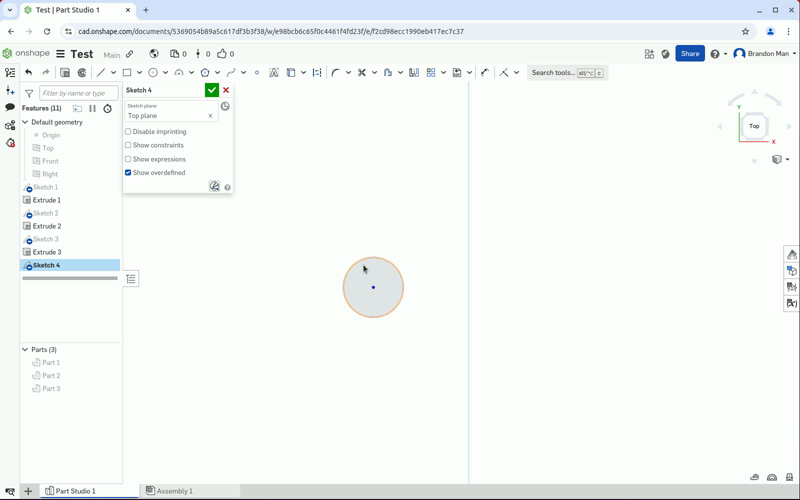
click(363, 264)
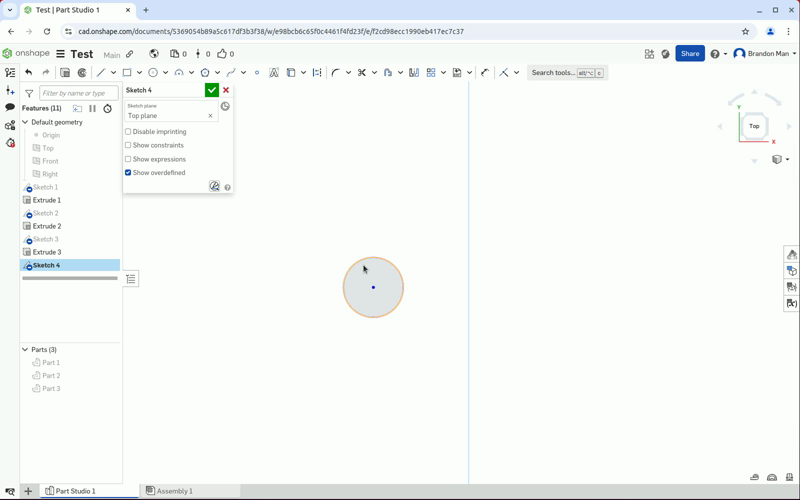
scroll(-6)
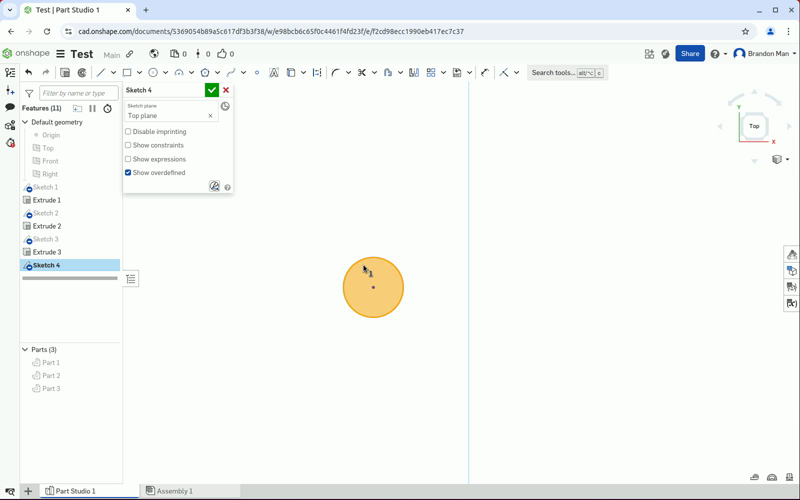
scroll(-6)
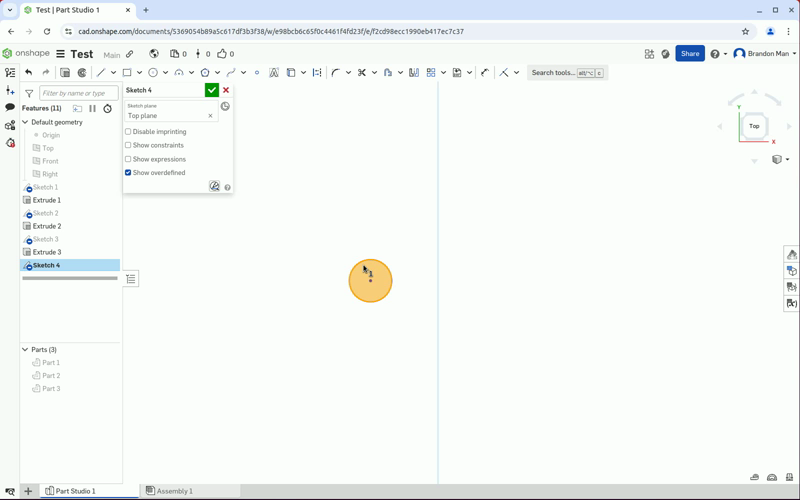
scroll(-6)
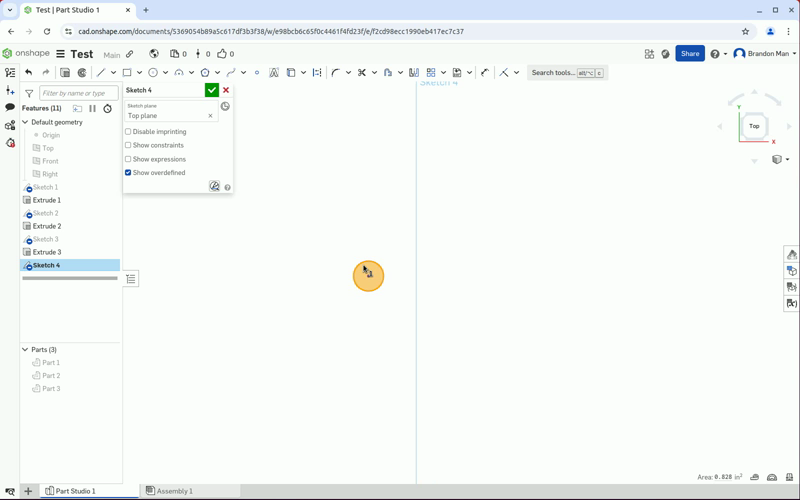
scroll(-6)
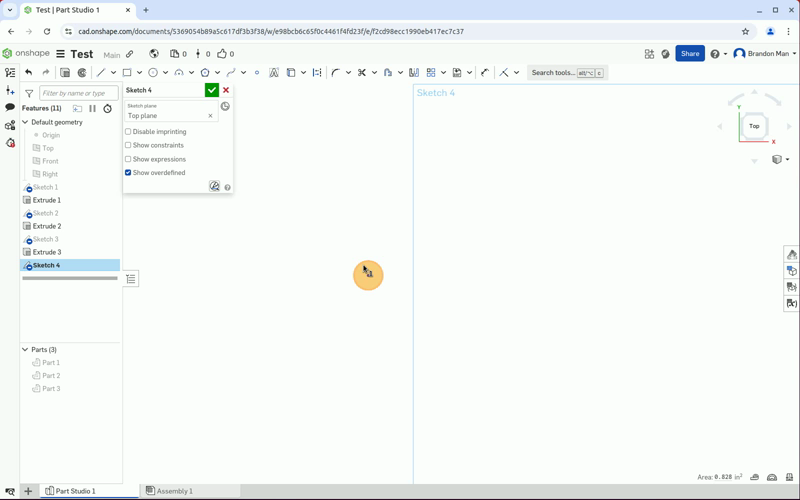
scroll(-6)
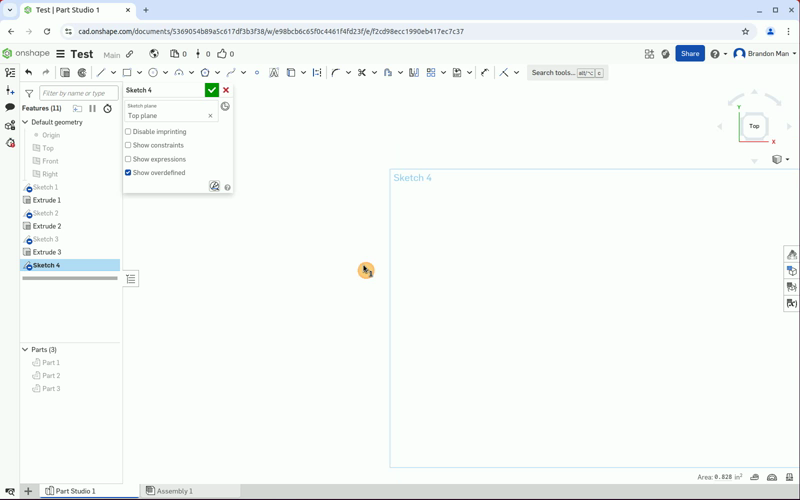
scroll(-6)
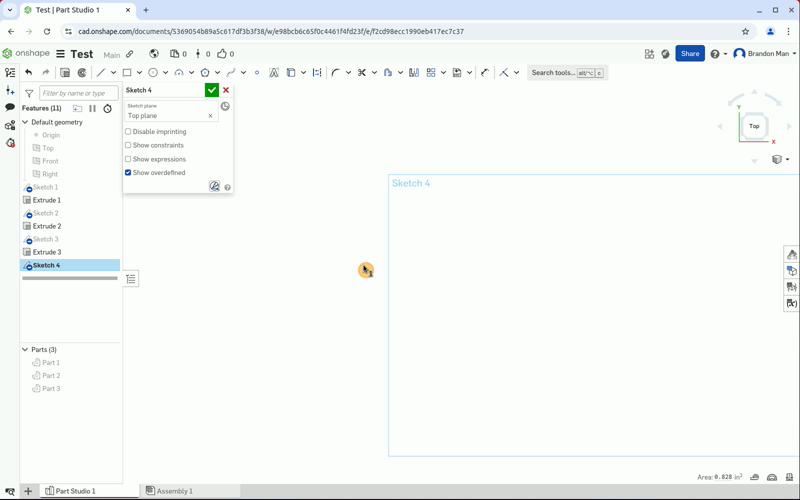
scroll(-6)
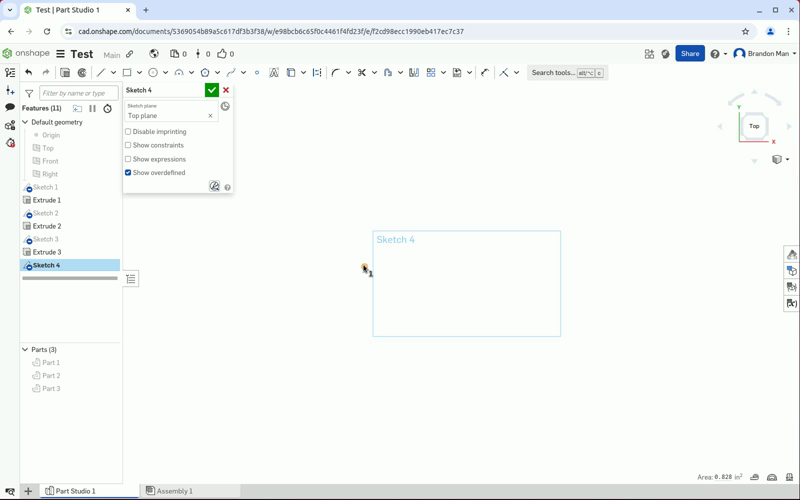
mouse_move(73, 352)
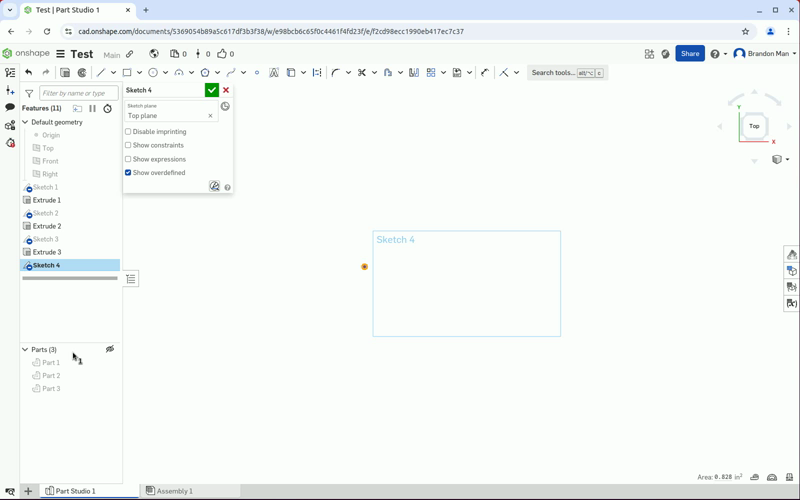
key(shift+y)
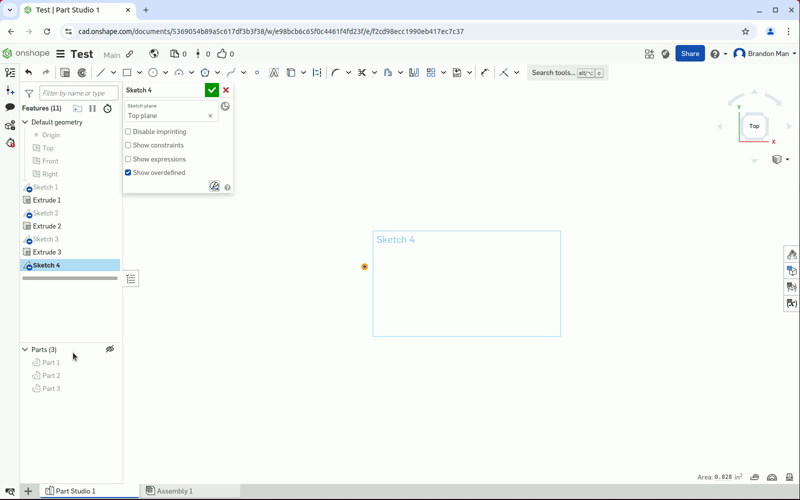
key(shift+e)
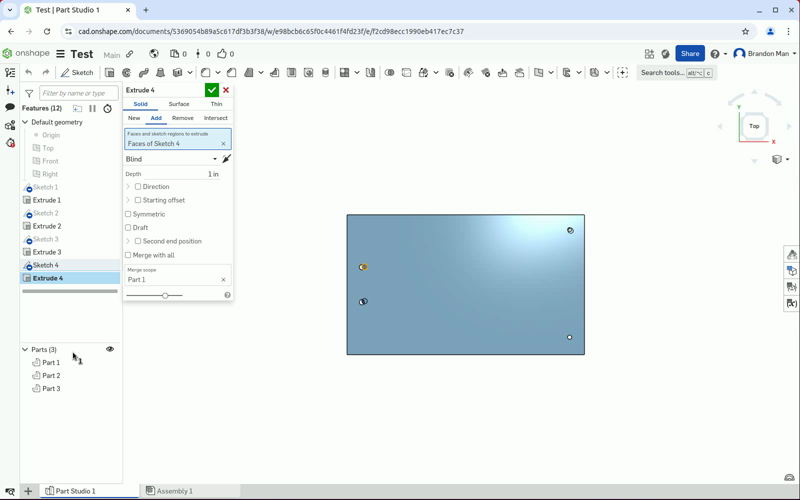
mouse_move(143, 106)
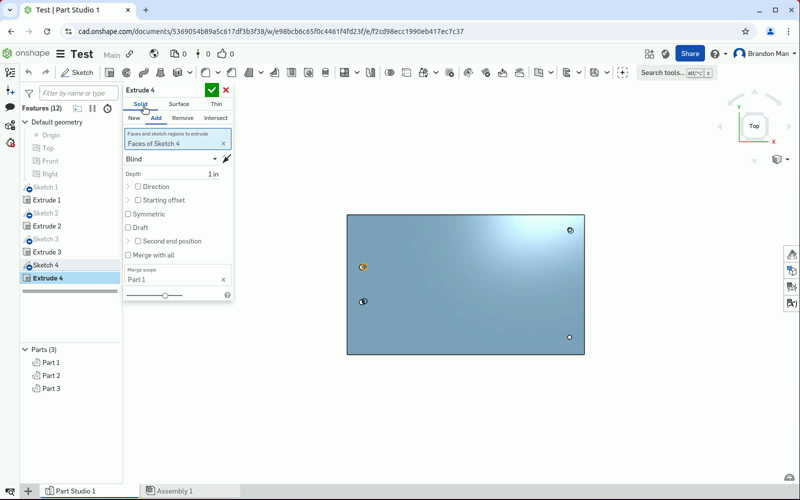
click(143, 106)
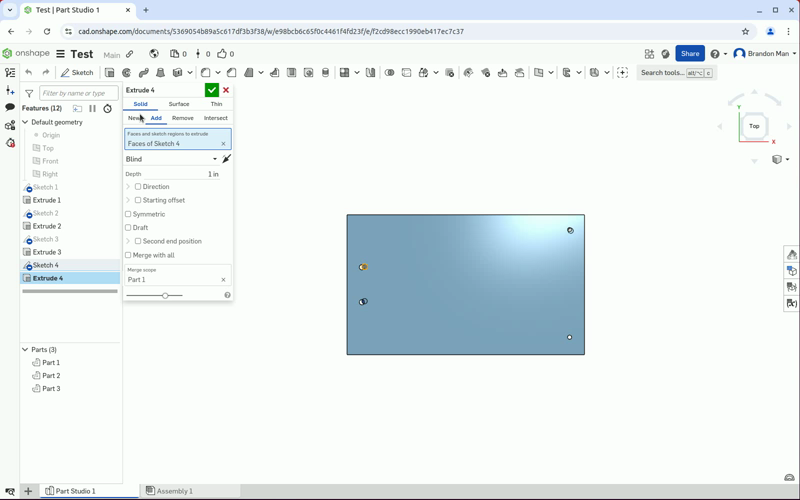
mouse_move(137, 120)
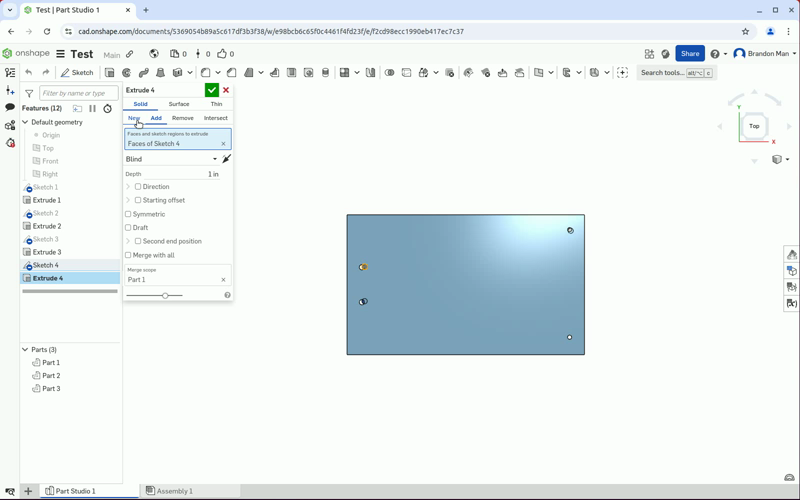
click(137, 120)
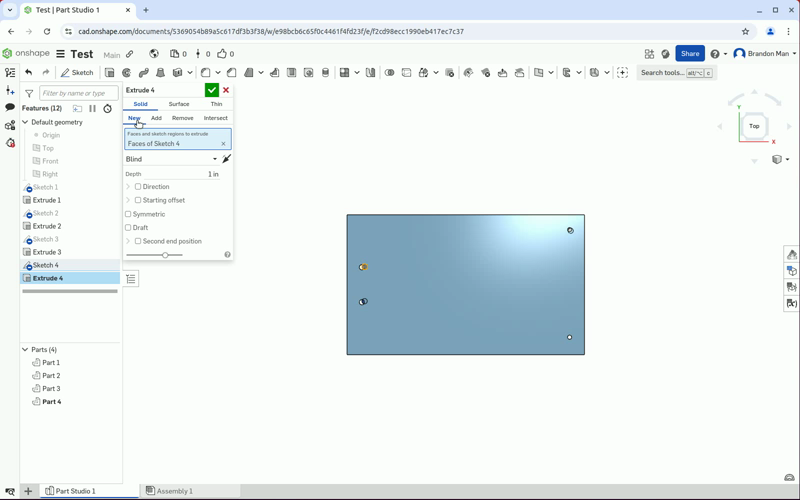
key(tab, 4)
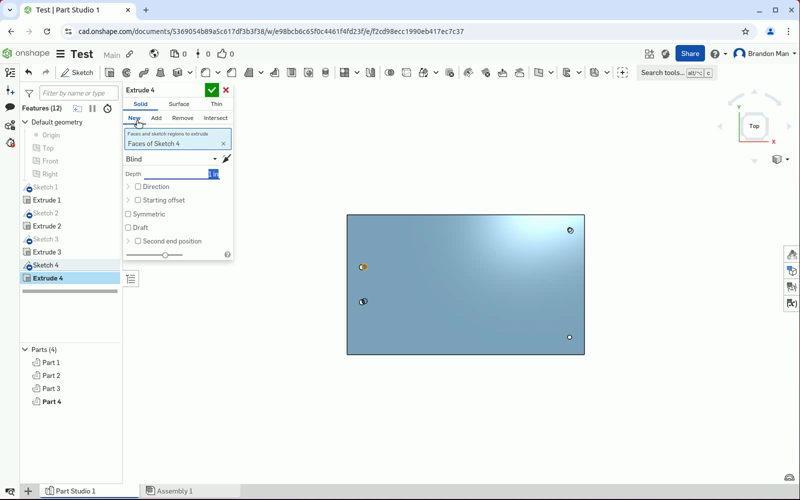
text(20.46)
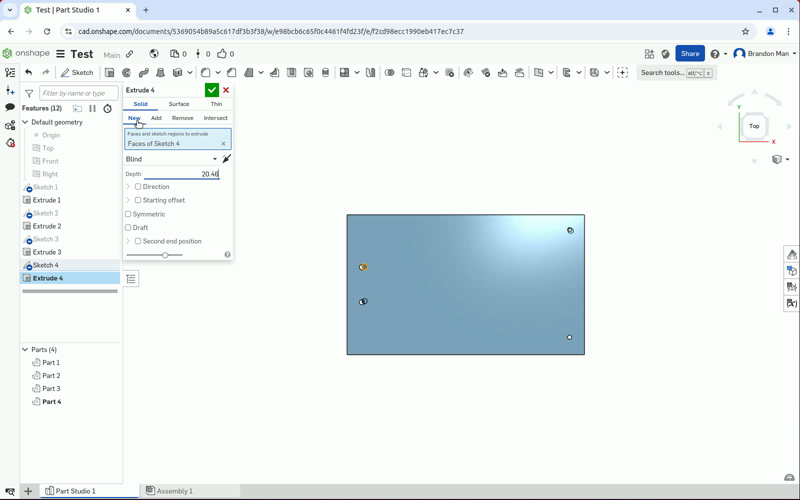
key(enter)
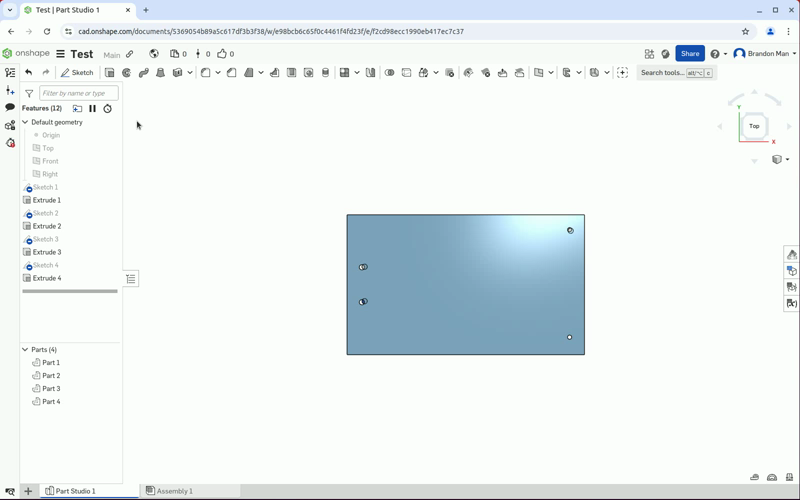
key(shift+h)
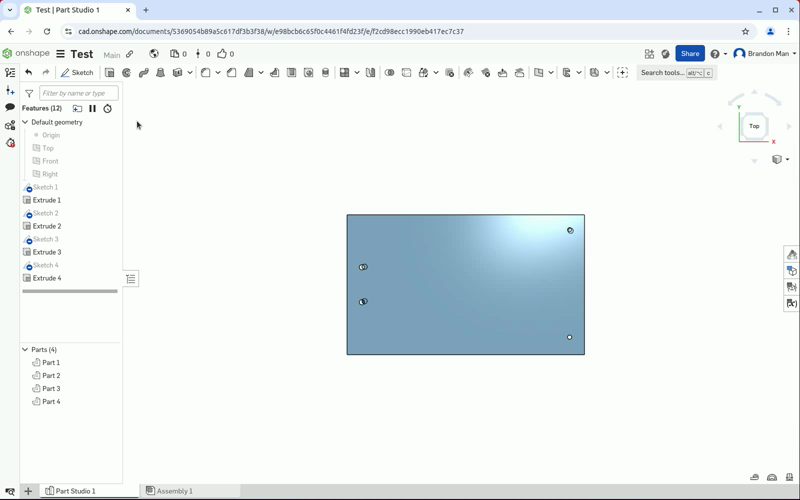
key(shift+h)
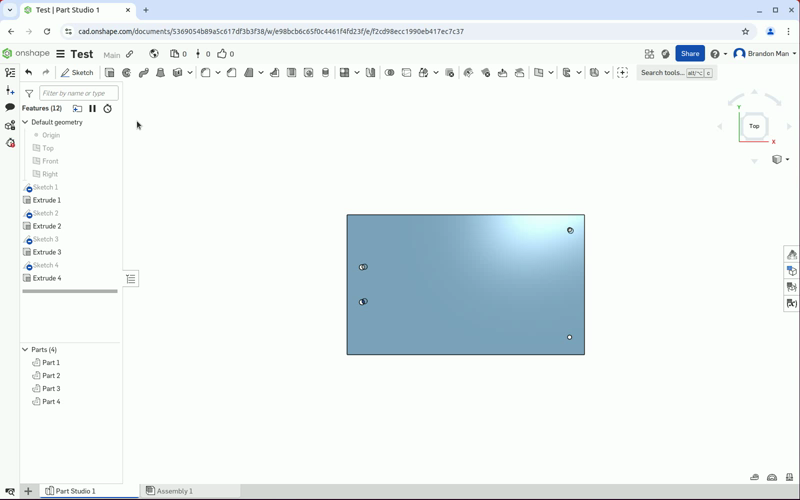
mouse_move(73, 189)
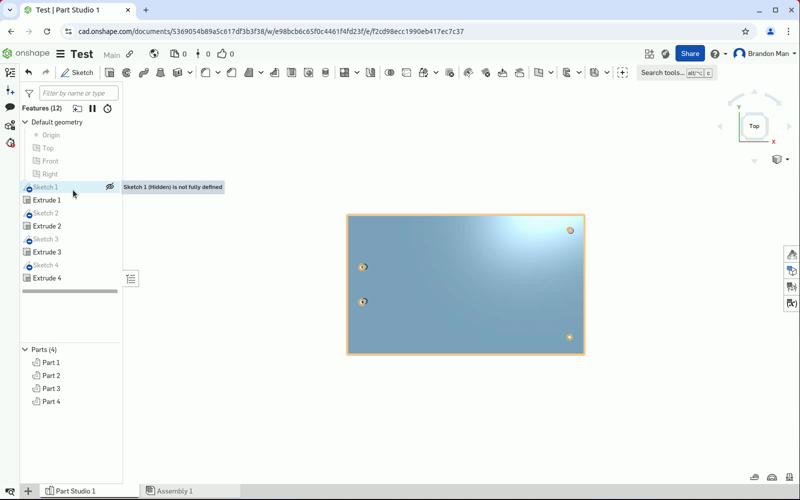
click(73, 189)
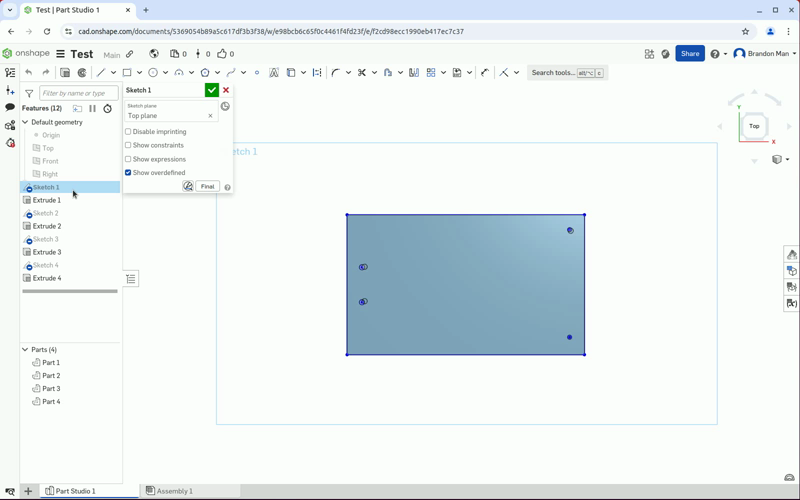
mouse_move(229, 92)
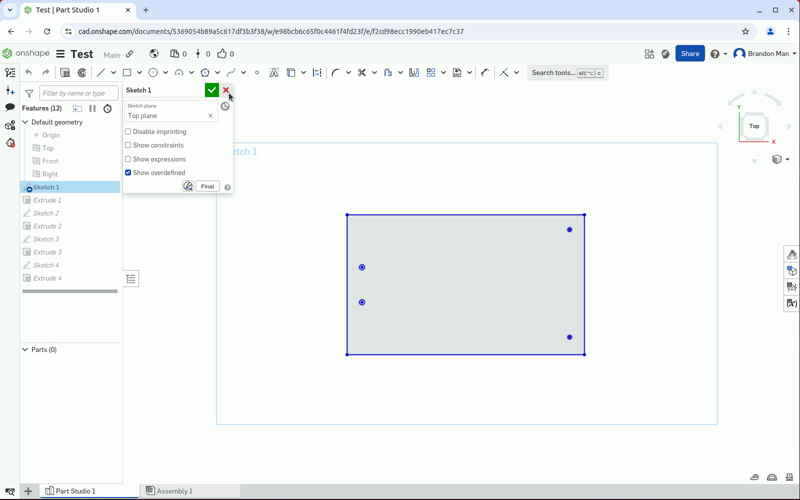
click(229, 92)
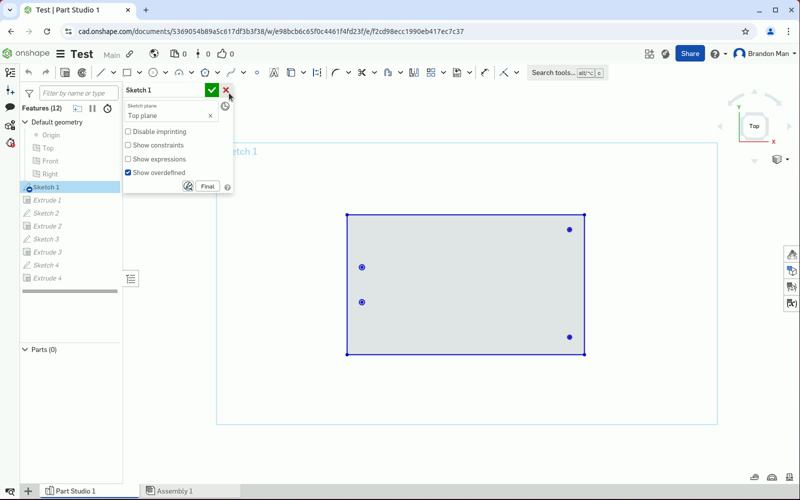
key(shift+s)
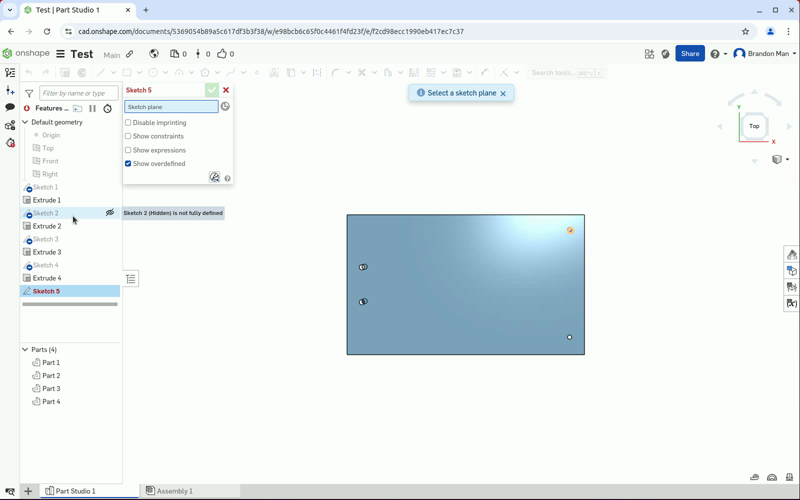
scroll(3)
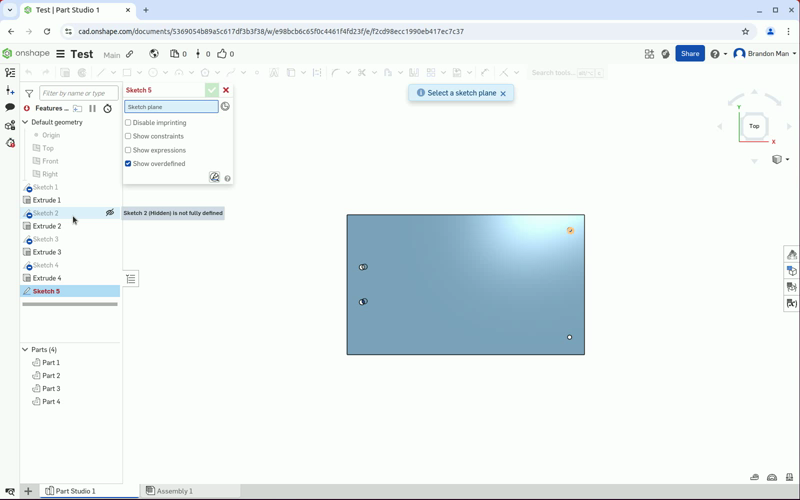
mouse_move(73, 150)
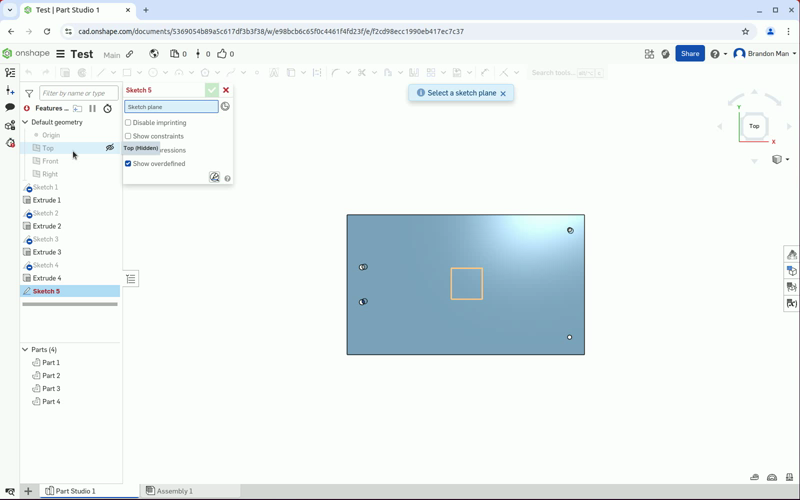
click(73, 150)
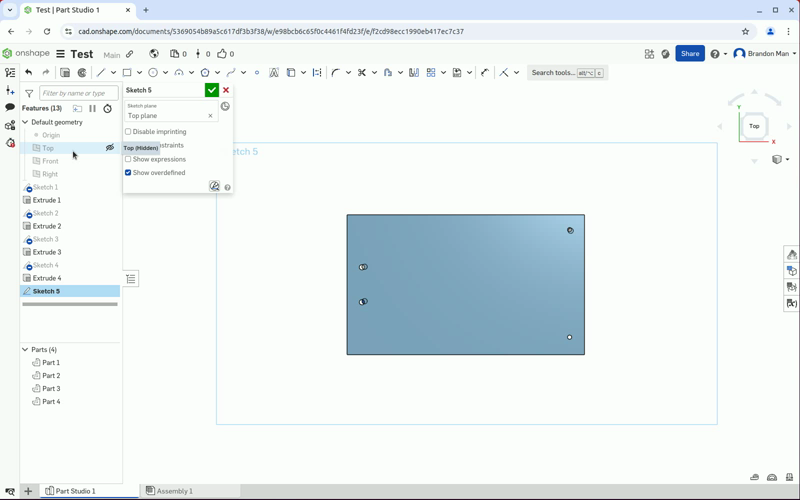
mouse_move(73, 352)
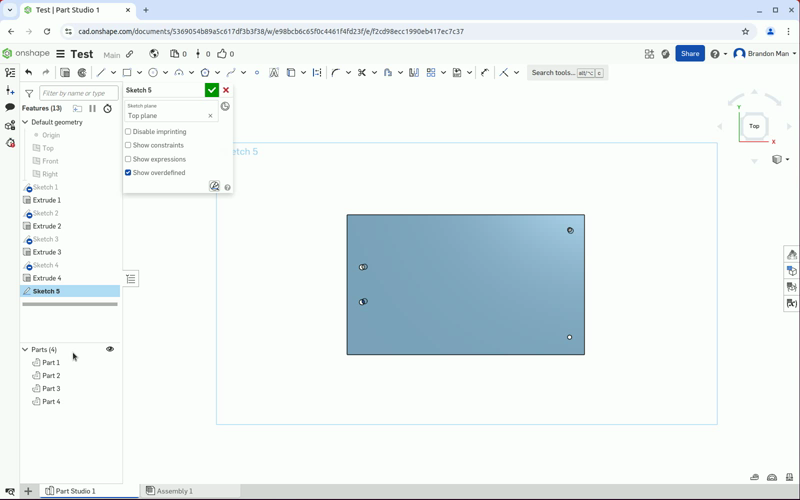
key(y)
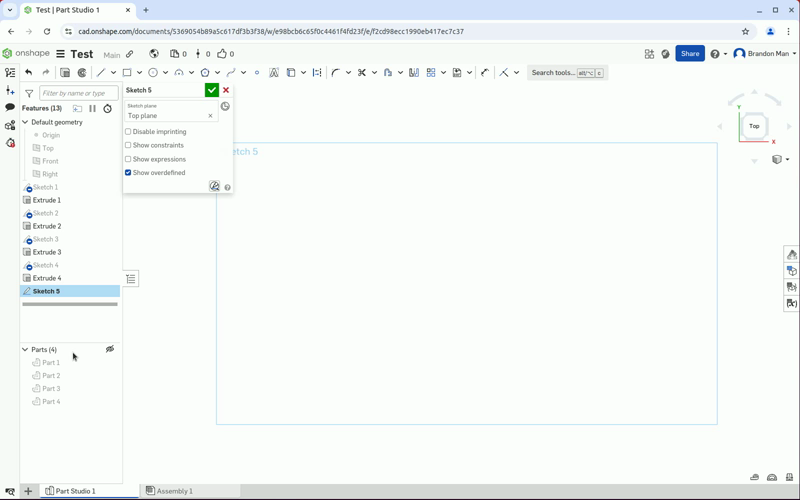
key(c)
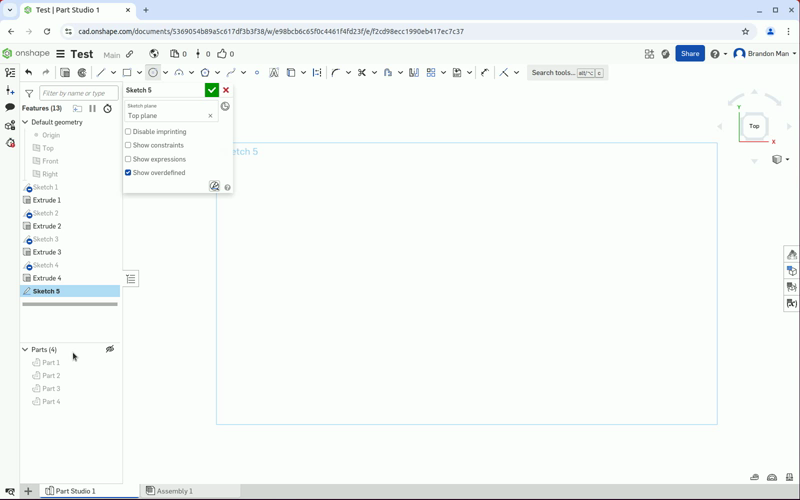
key_down(shift)
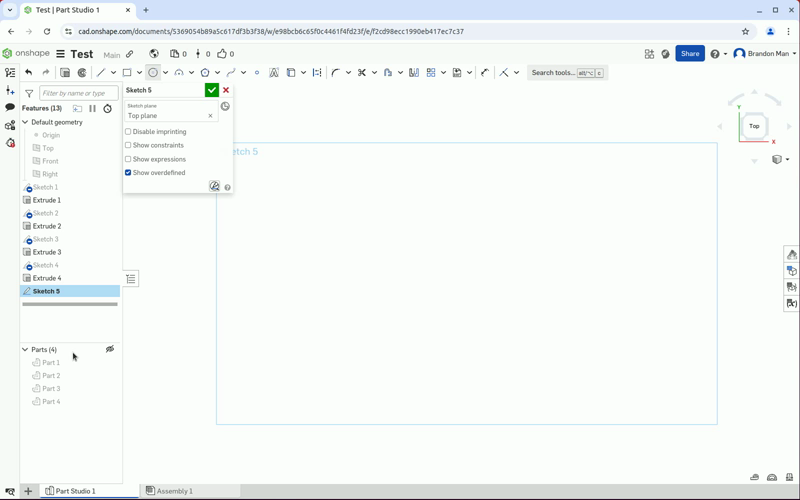
mouse_move(559, 333)
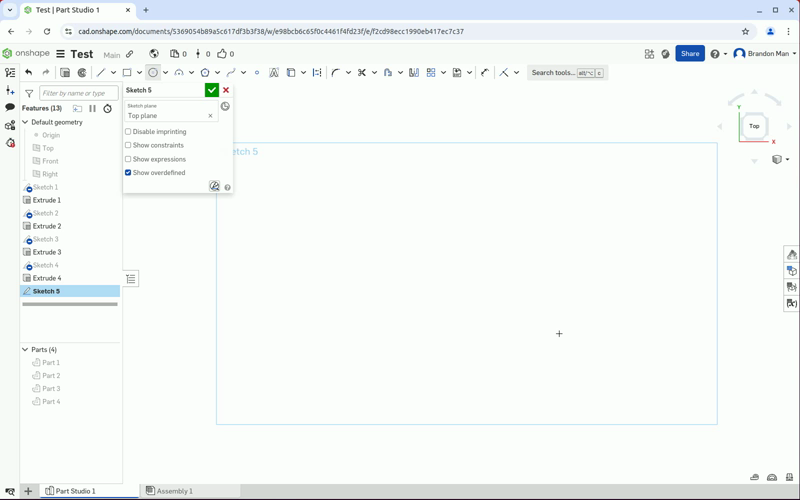
click(559, 333)
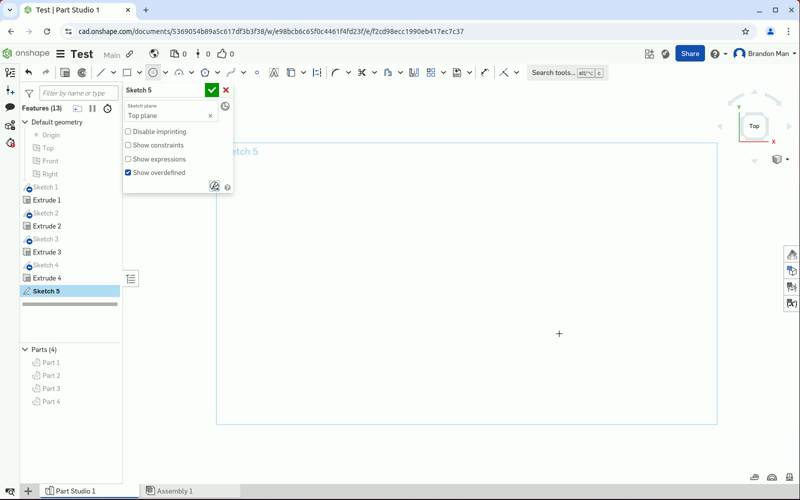
key_up(shift)
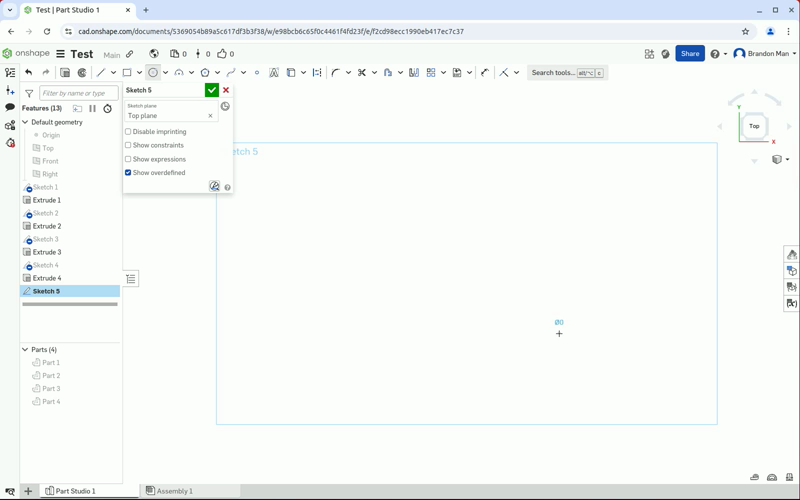
mouse_move(561, 333)
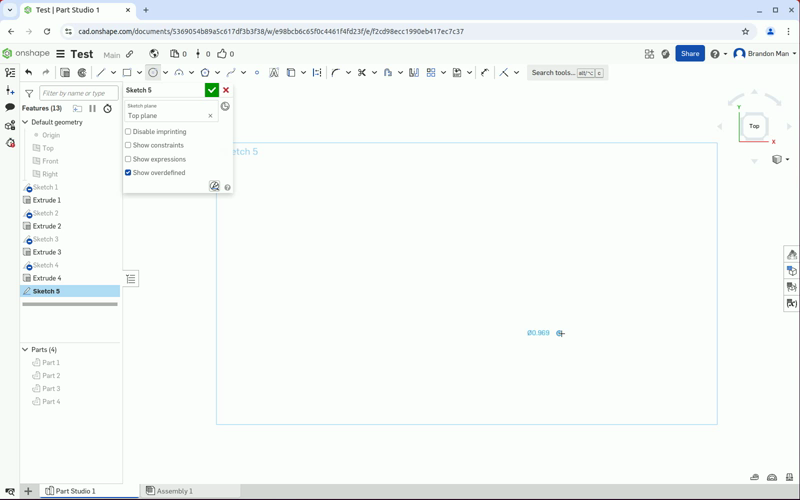
scroll(6)
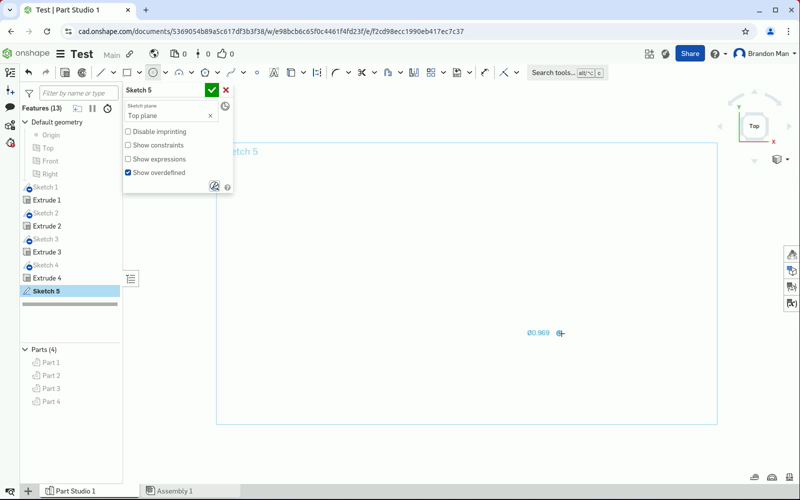
scroll(6)
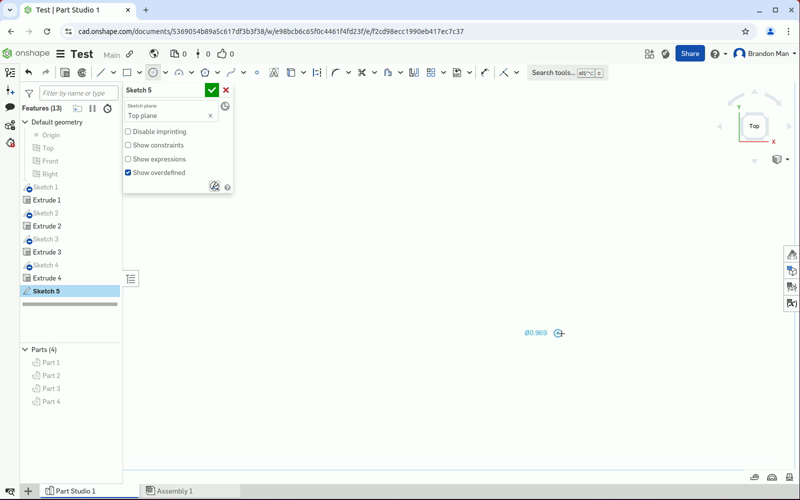
scroll(6)
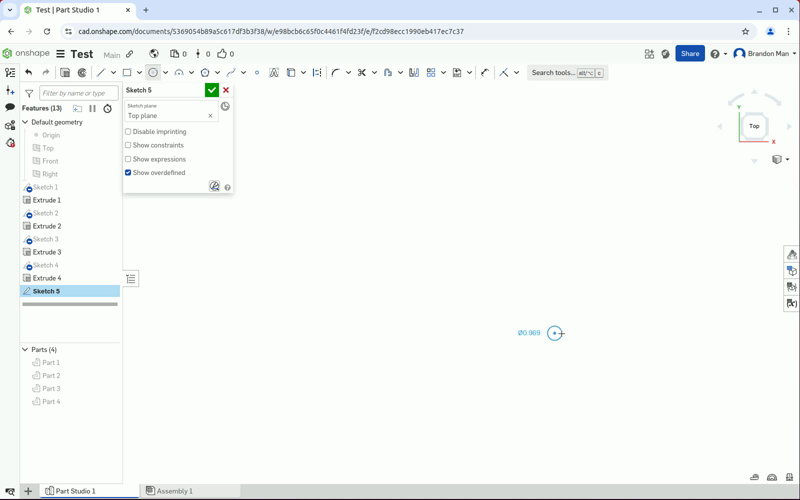
scroll(6)
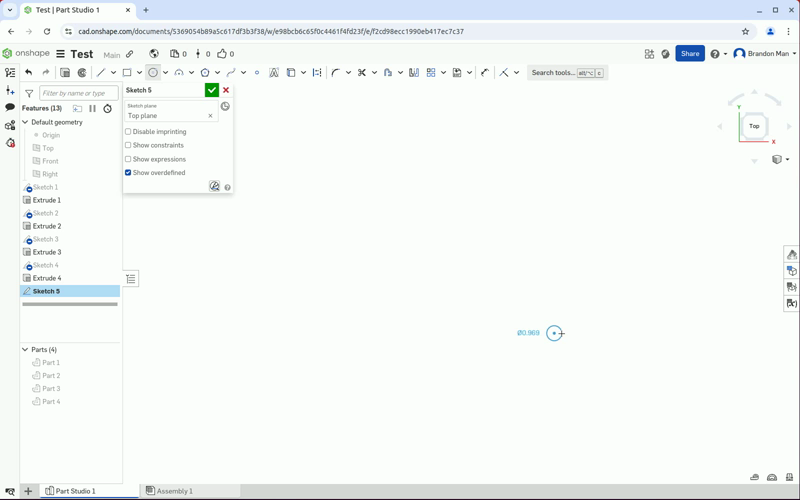
scroll(6)
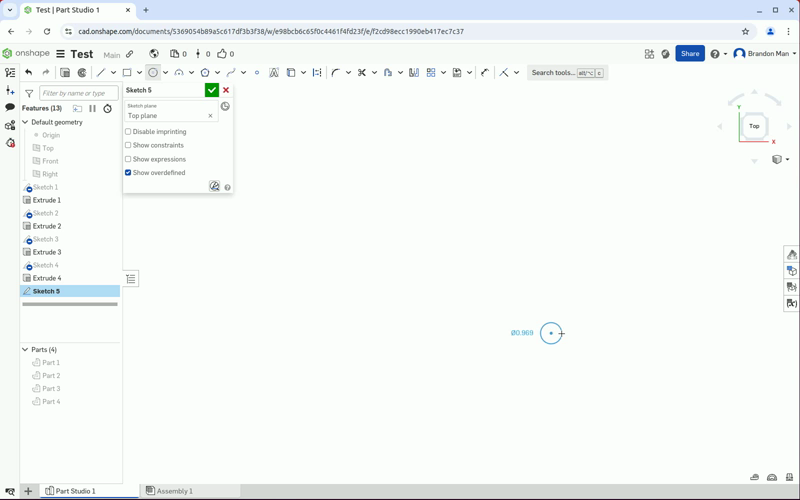
scroll(6)
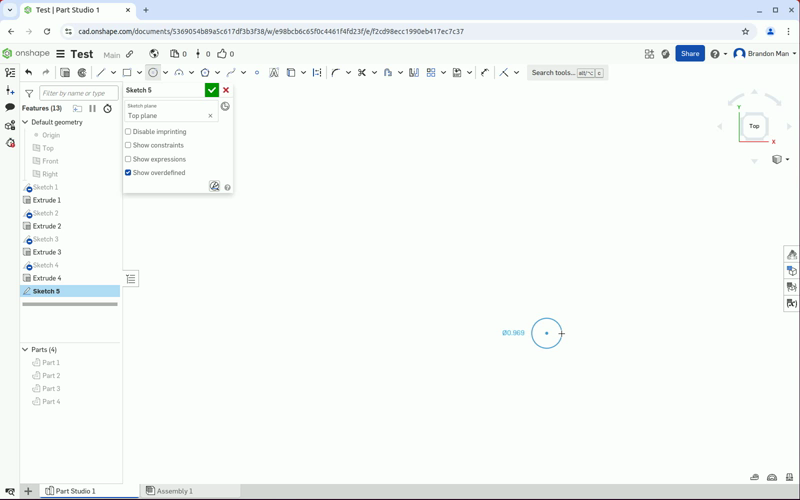
scroll(6)
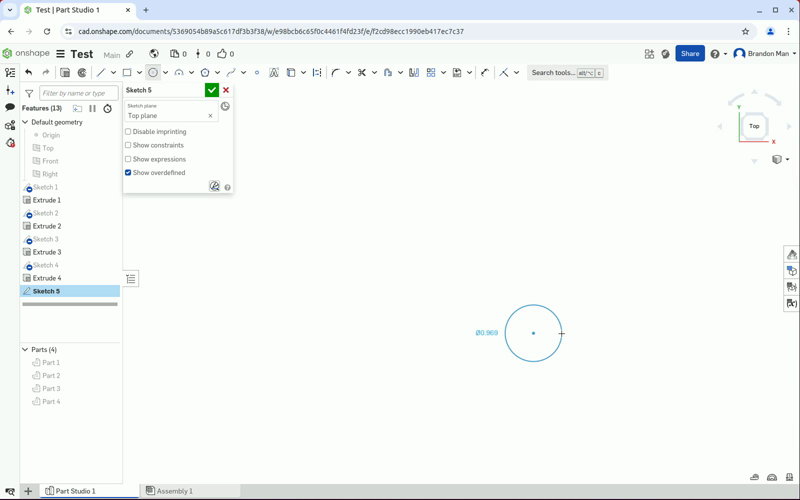
click(561, 333)
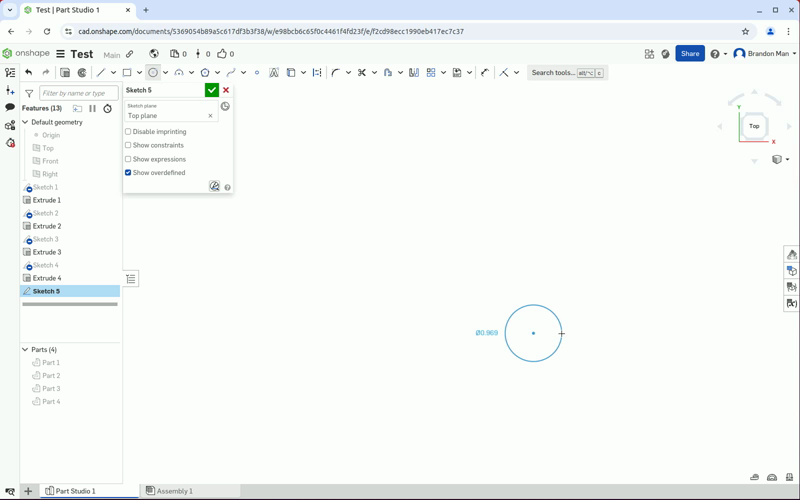
scroll(-6)
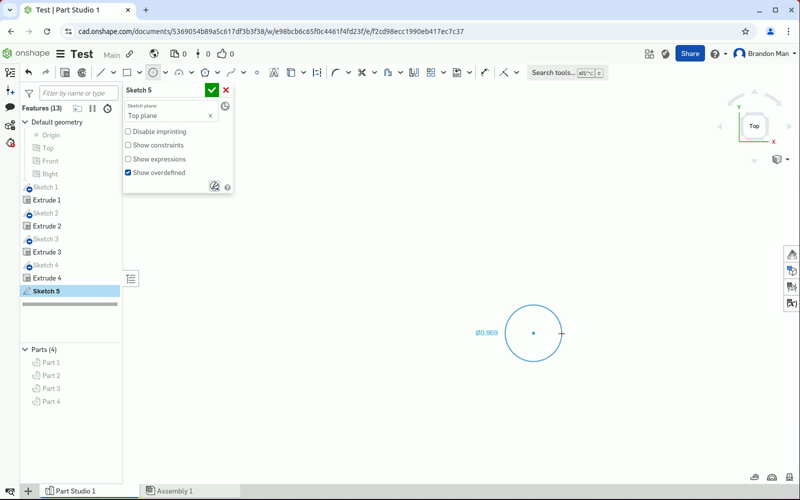
scroll(-6)
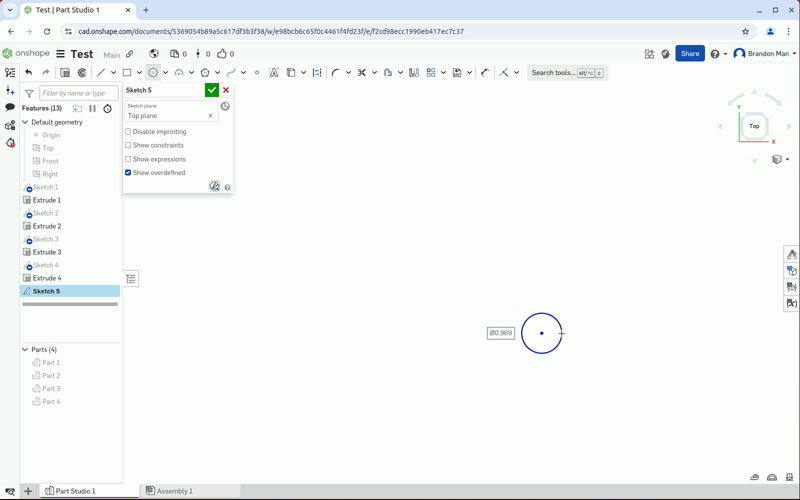
scroll(-6)
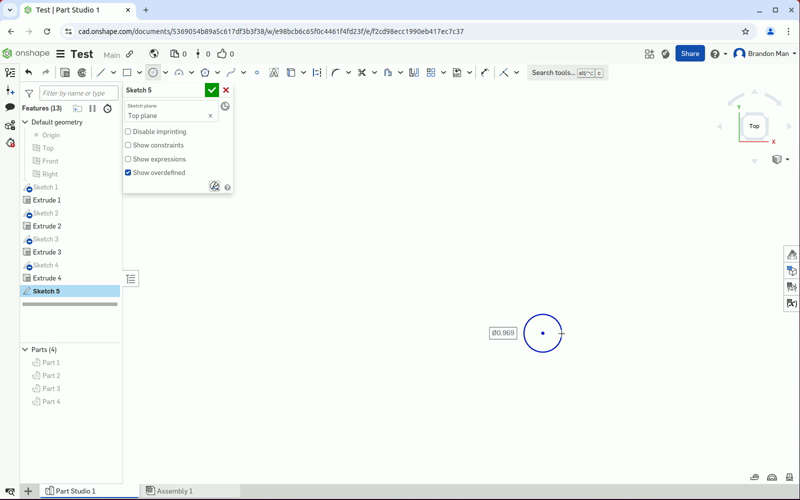
scroll(-6)
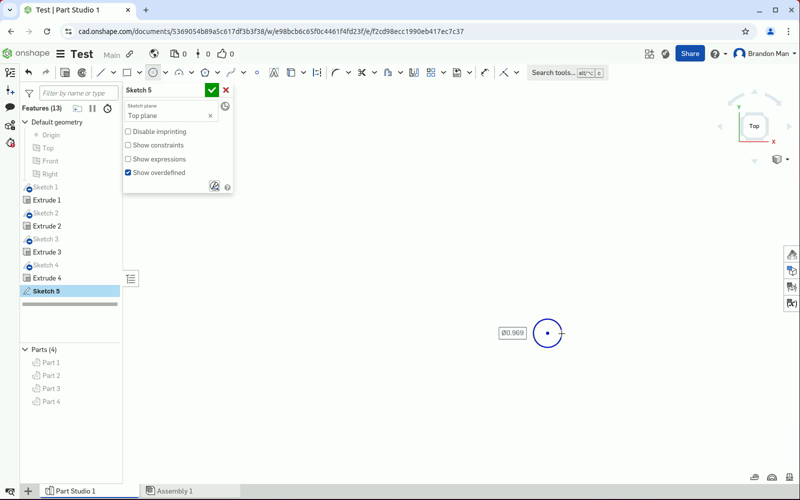
scroll(-6)
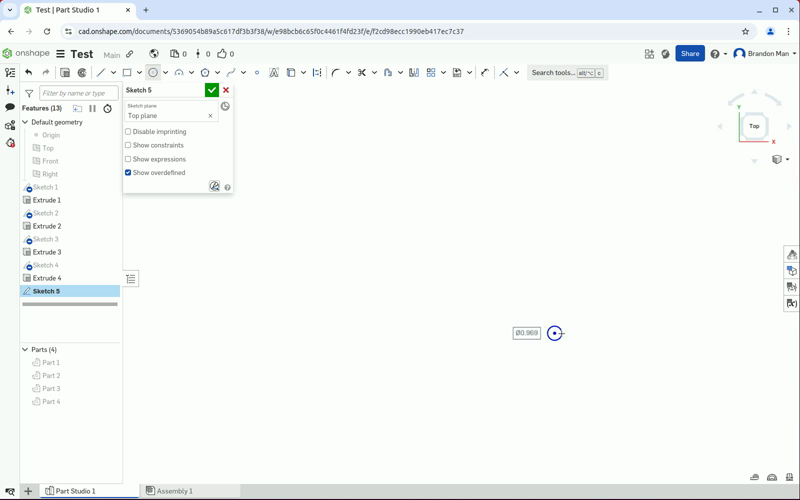
scroll(-6)
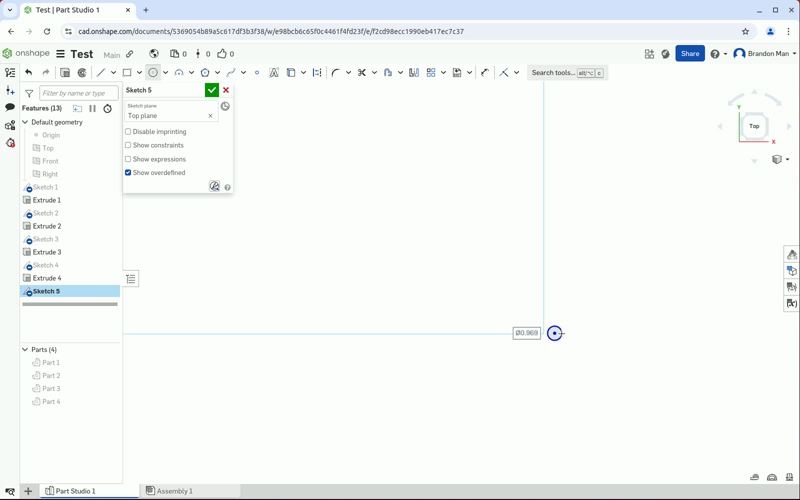
scroll(-6)
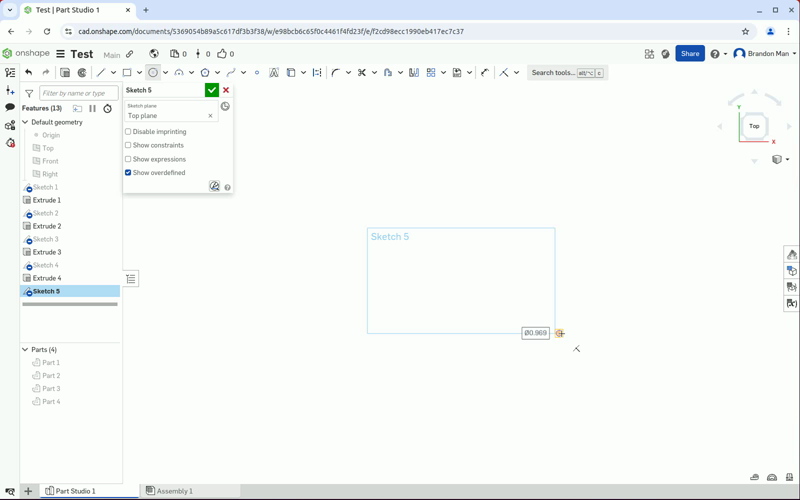
key(esc)
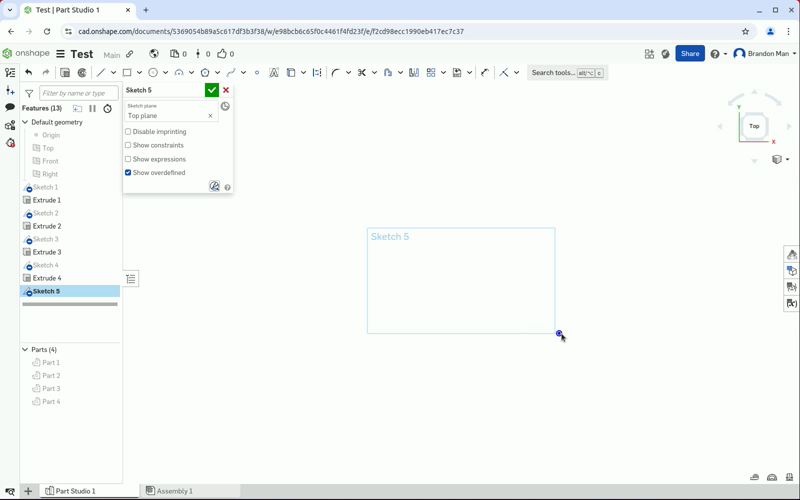
mouse_move(557, 334)
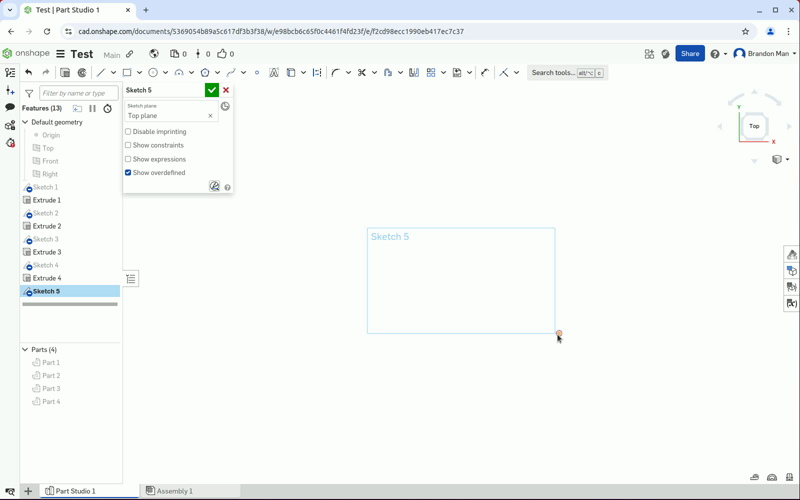
scroll(6)
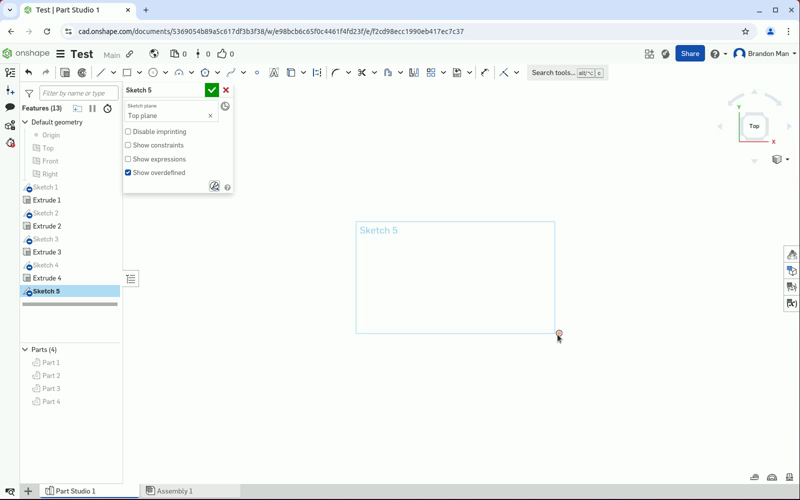
scroll(6)
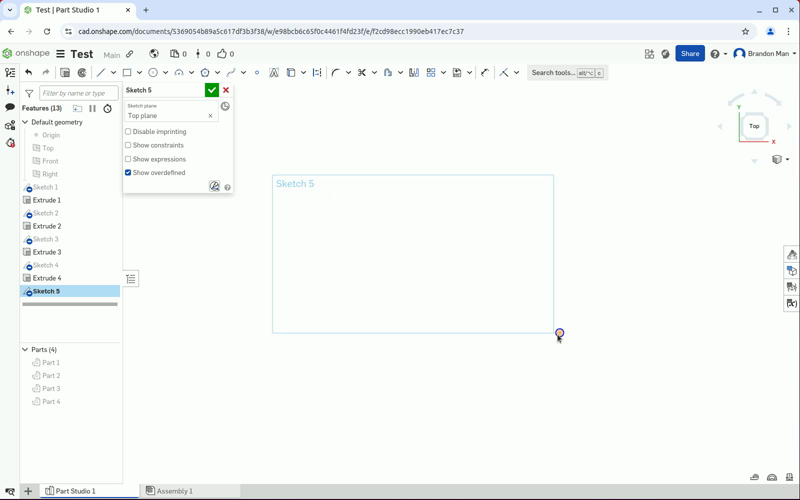
scroll(6)
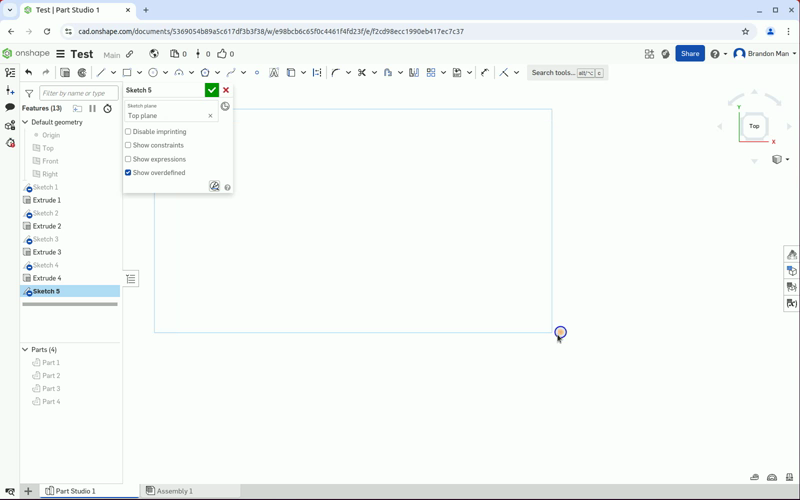
scroll(6)
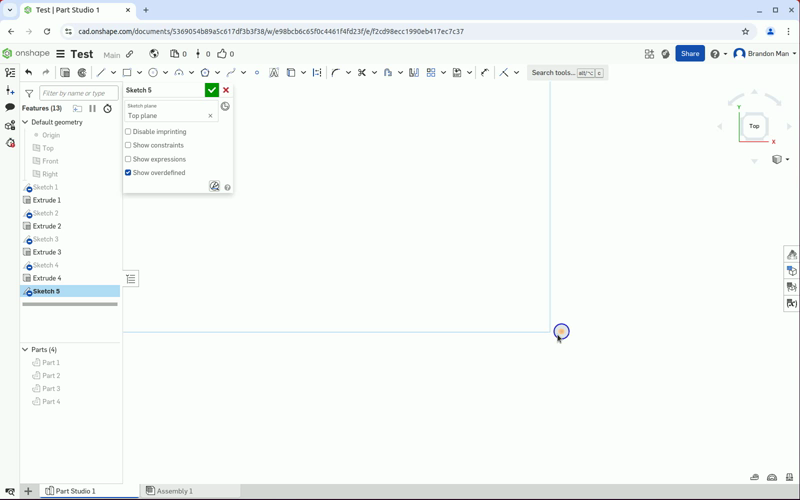
scroll(6)
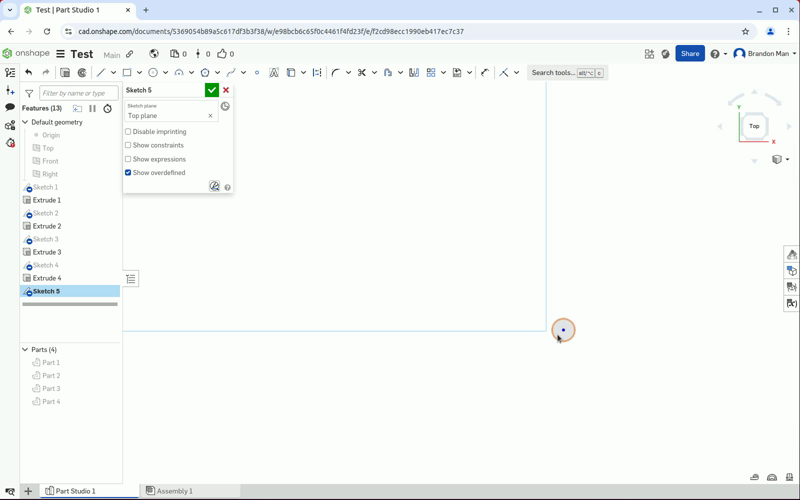
scroll(6)
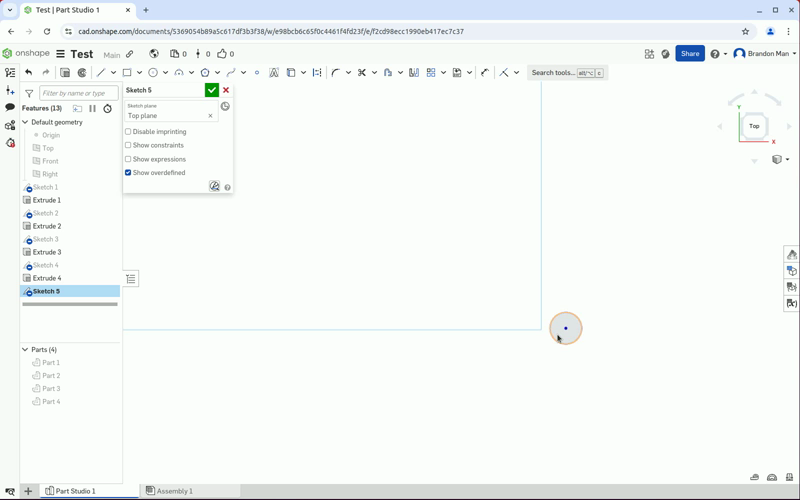
scroll(6)
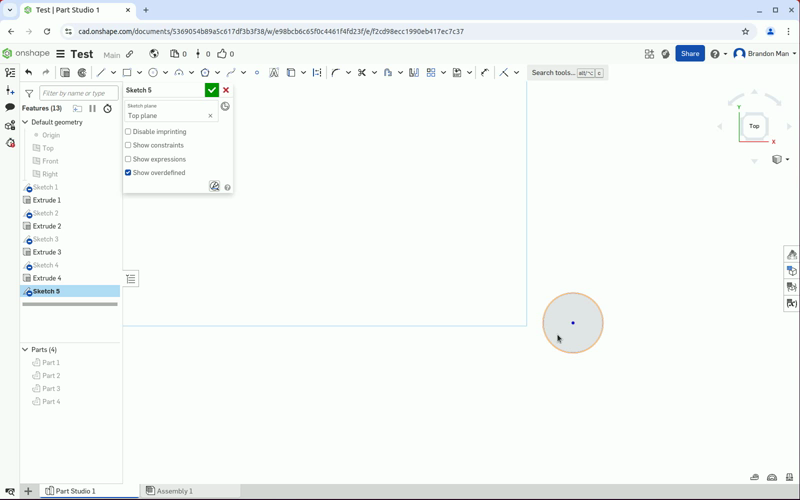
click(557, 334)
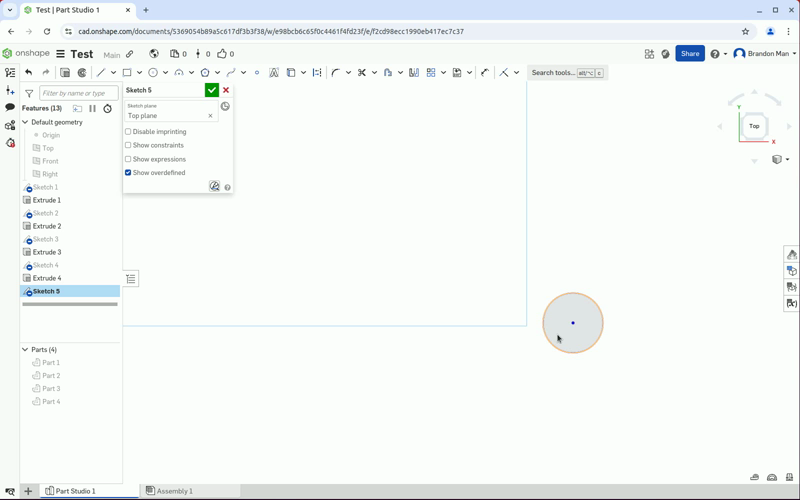
scroll(-6)
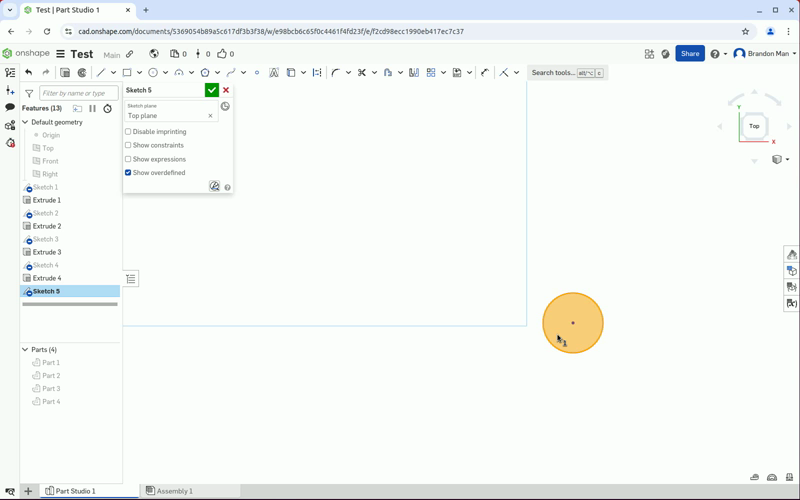
scroll(-6)
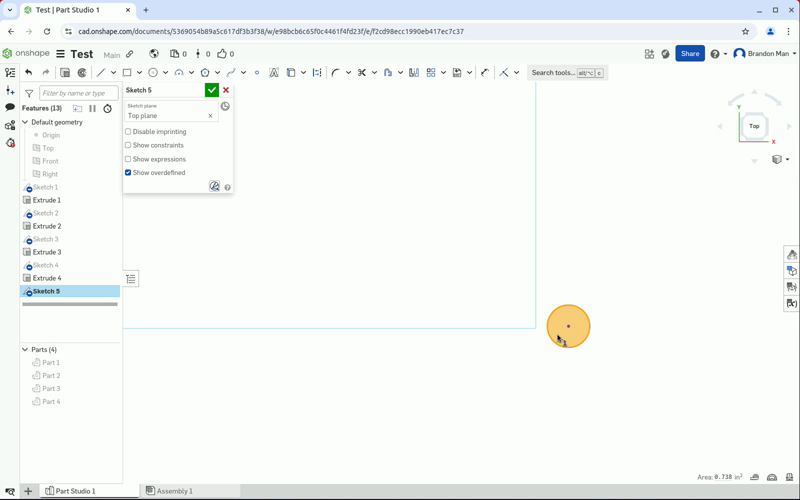
scroll(-6)
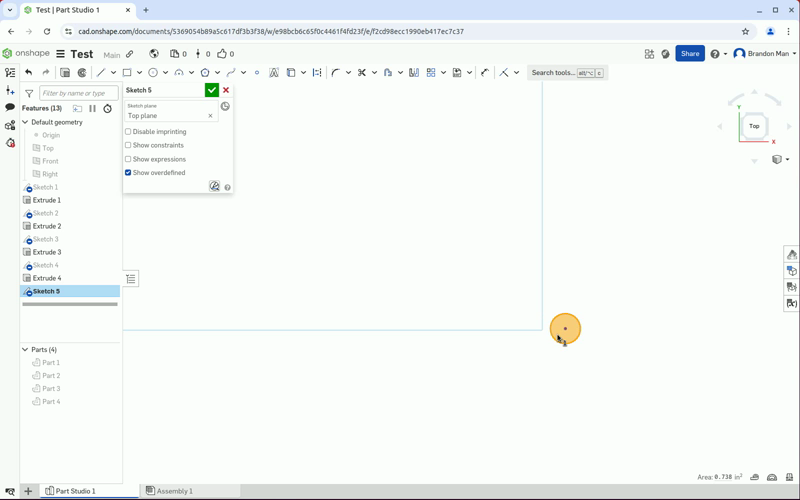
scroll(-6)
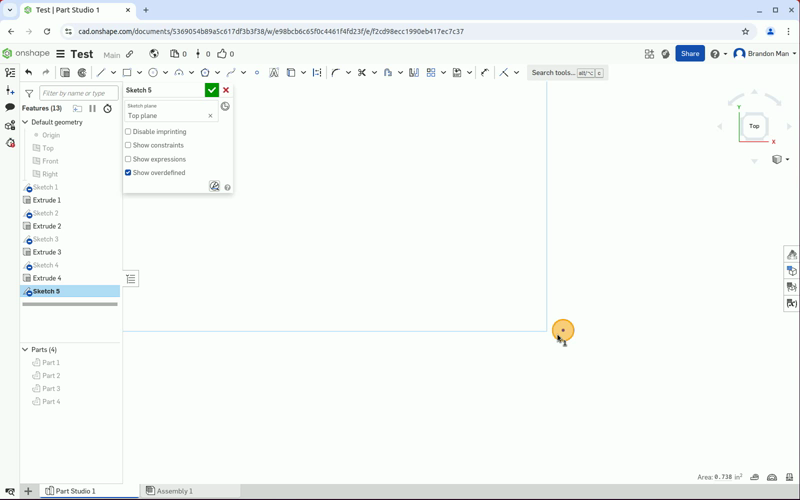
scroll(-6)
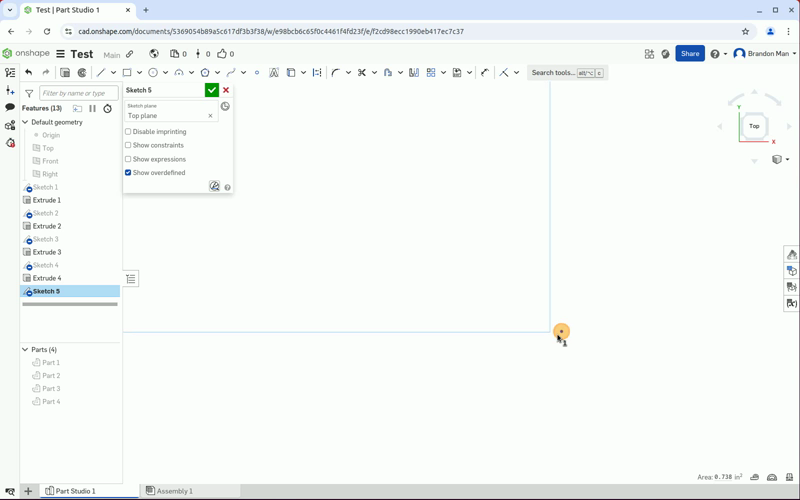
scroll(-6)
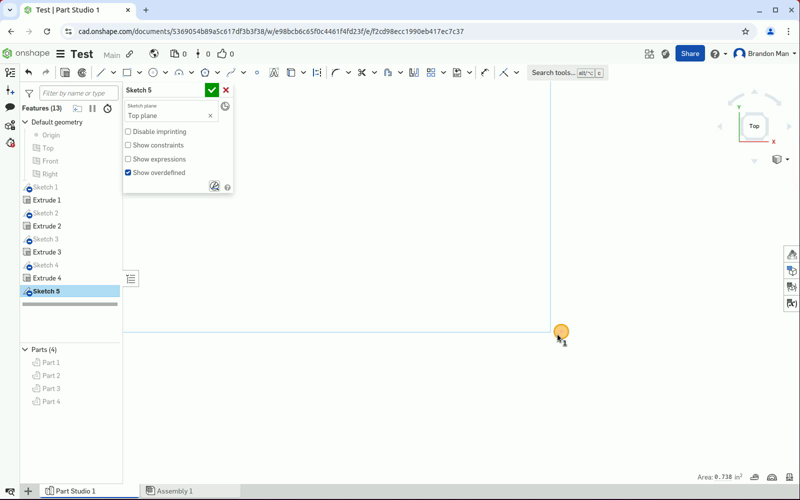
scroll(-6)
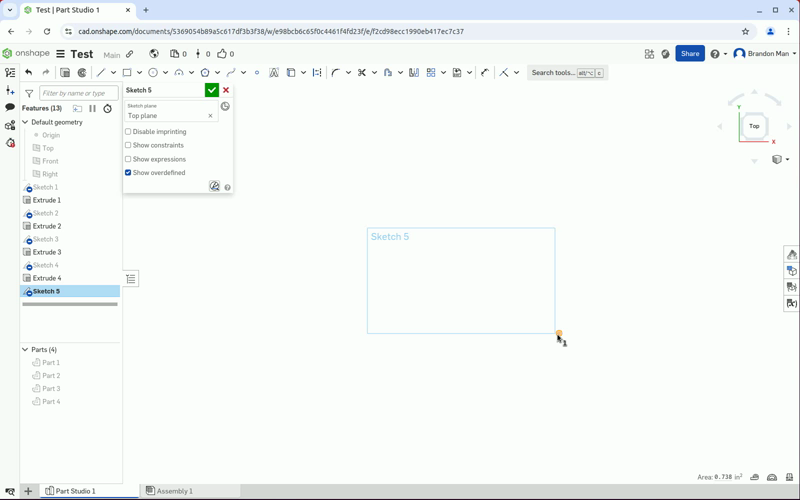
mouse_move(73, 352)
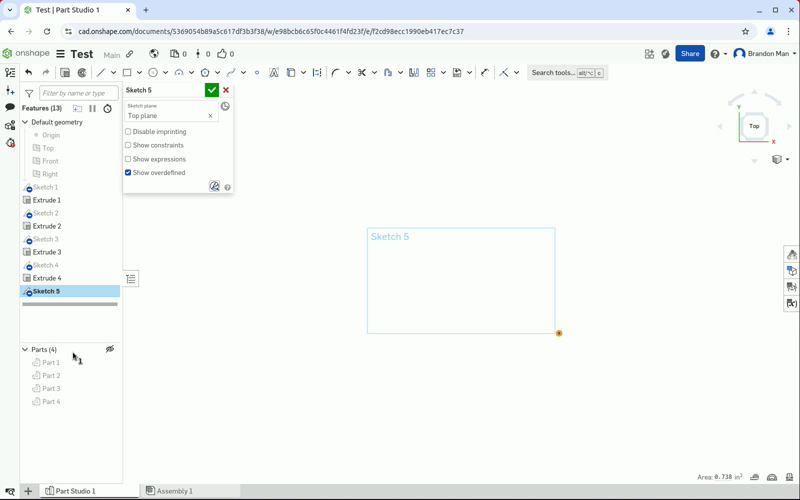
key(shift+y)
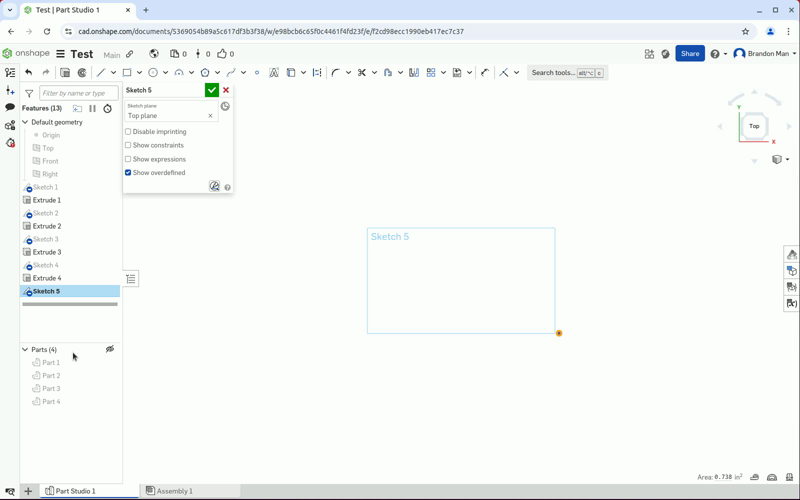
key(shift+e)
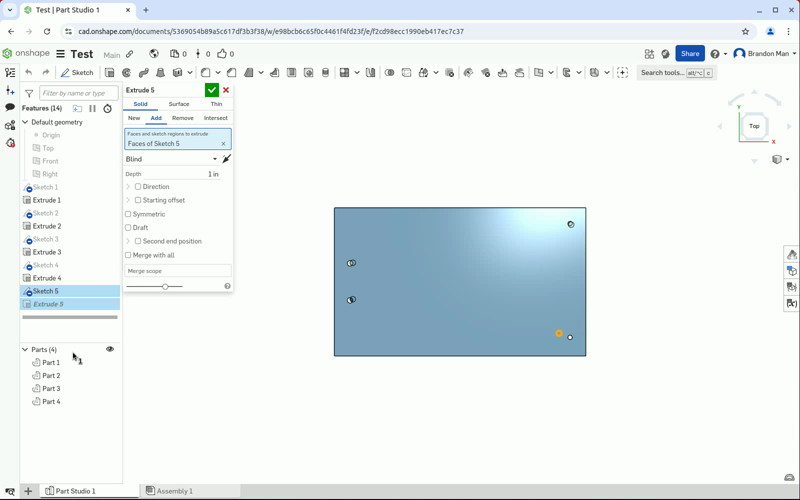
mouse_move(143, 106)
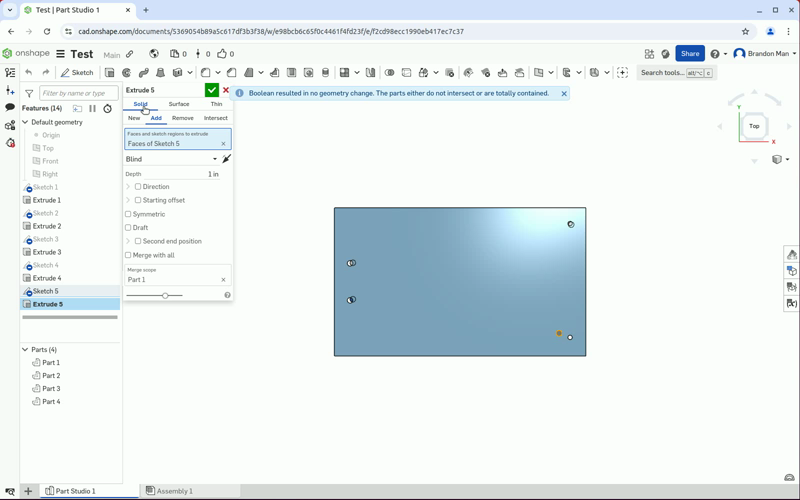
click(143, 106)
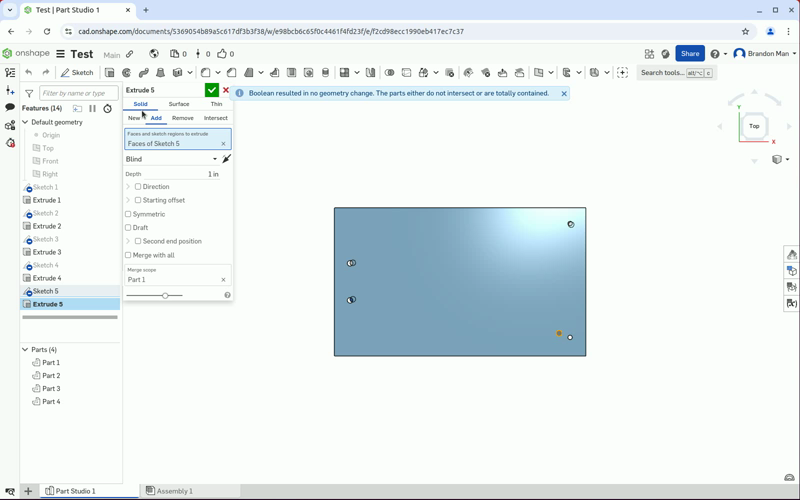
mouse_move(137, 120)
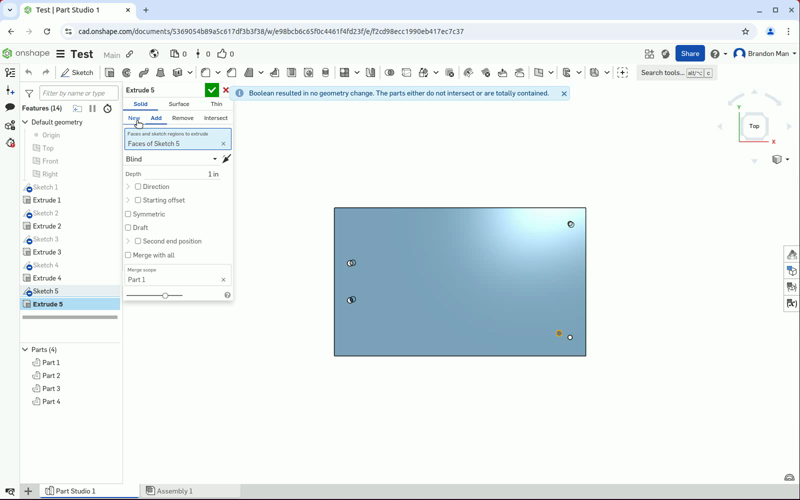
click(137, 120)
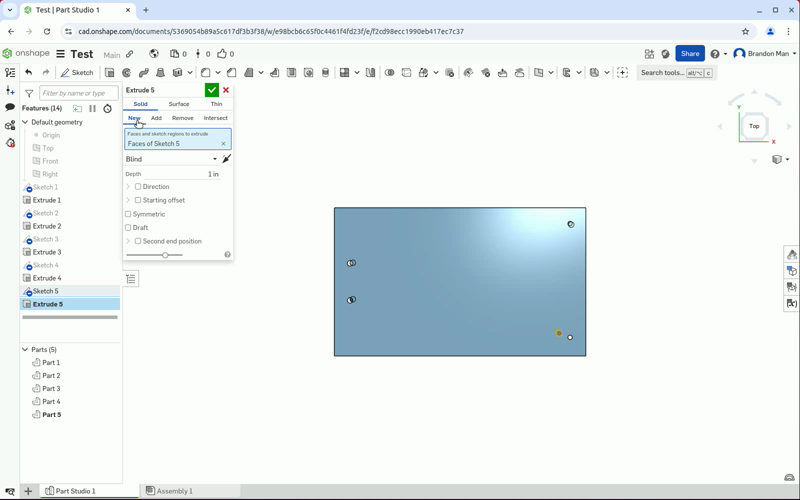
key(tab, 4)
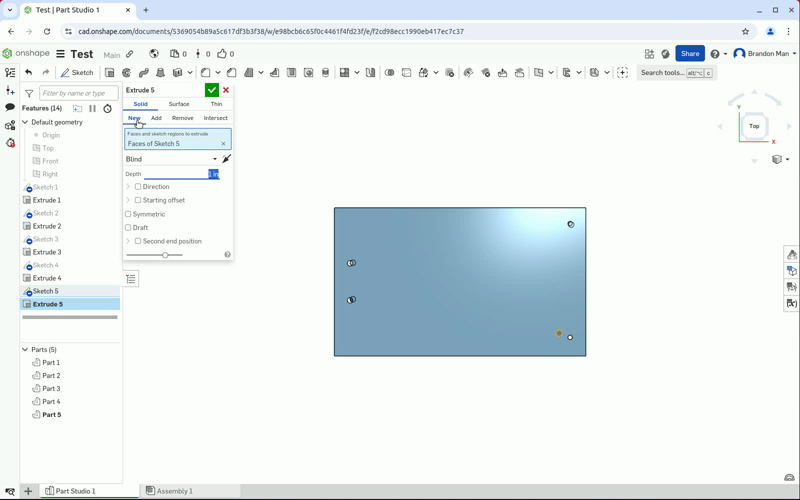
text(20.46)
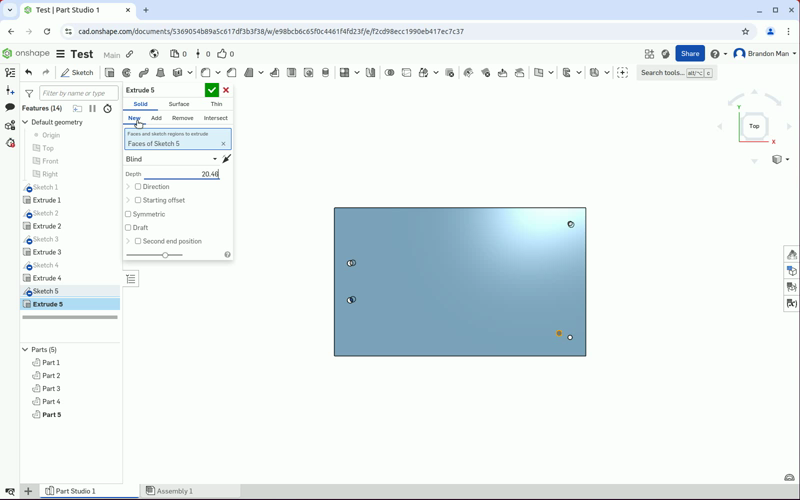
key(enter)
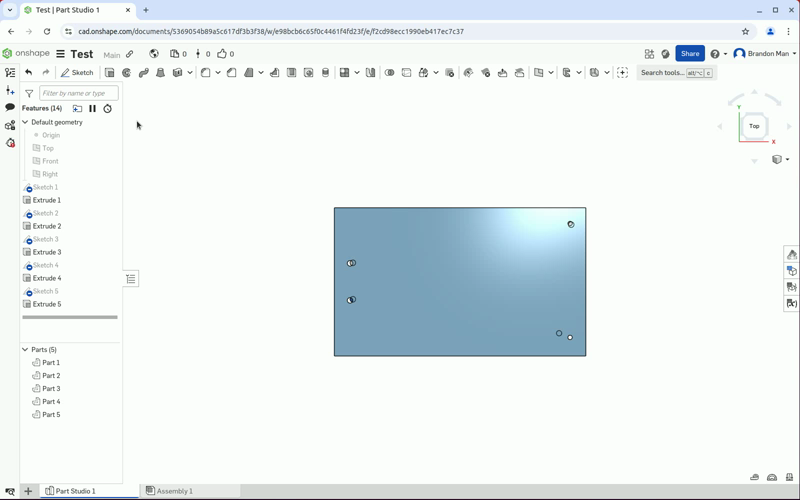
key(shift+h)
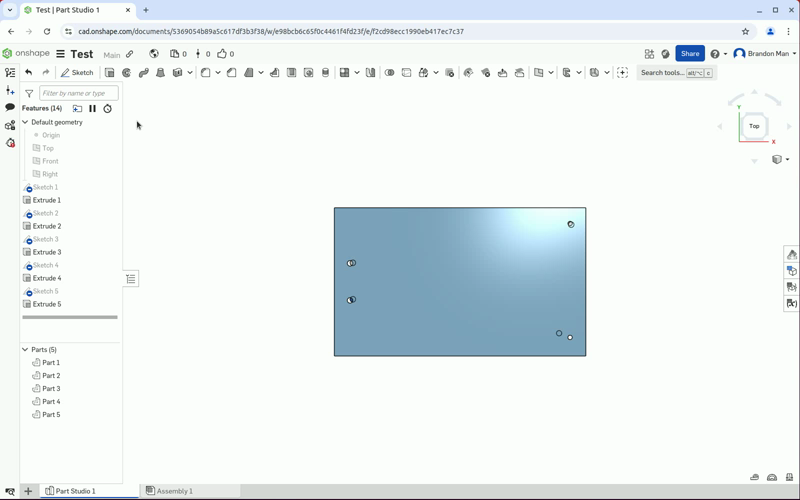
key(shift+h)
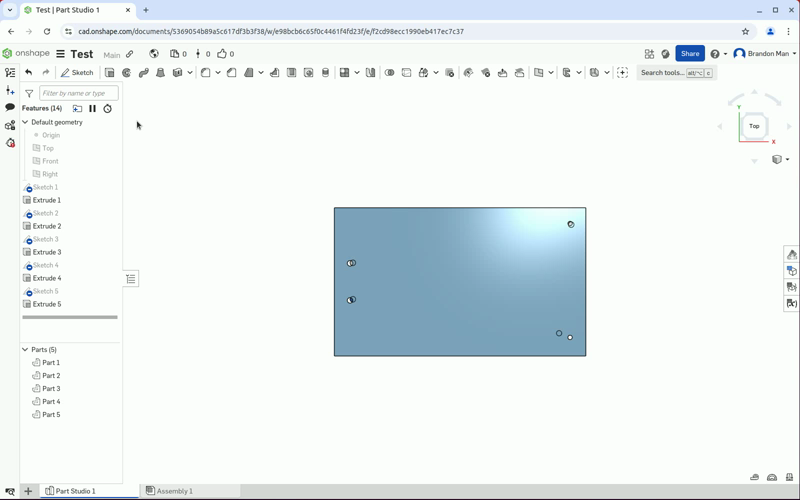
mouse_move(73, 189)
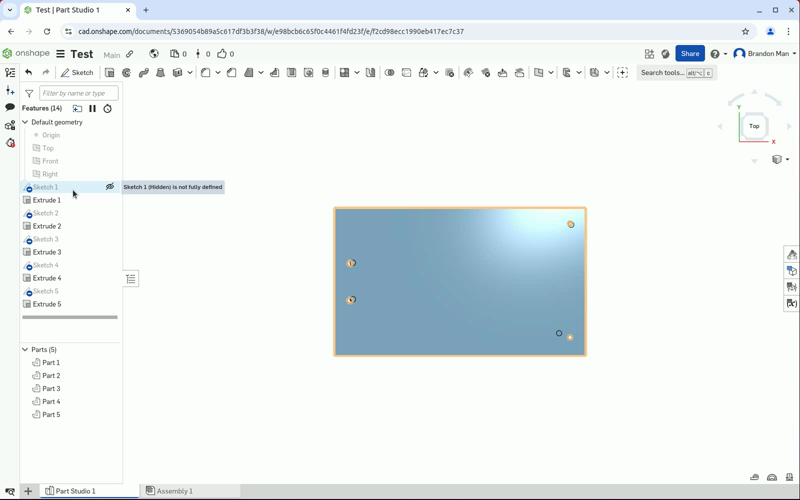
click(73, 189)
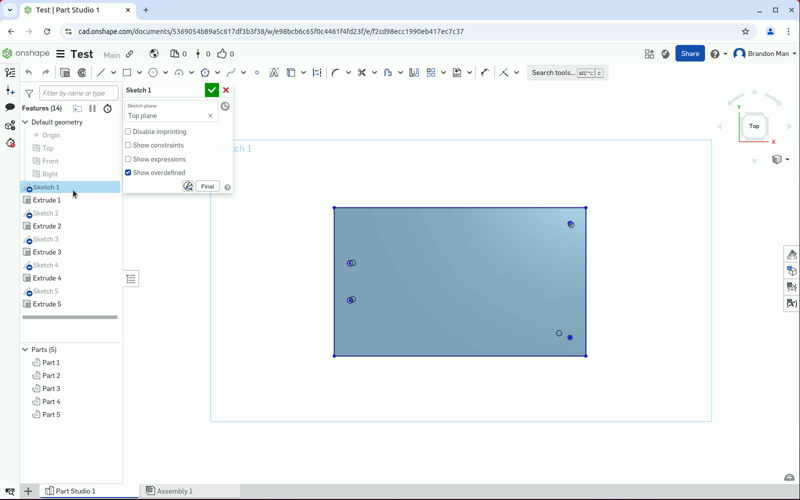
mouse_move(229, 92)
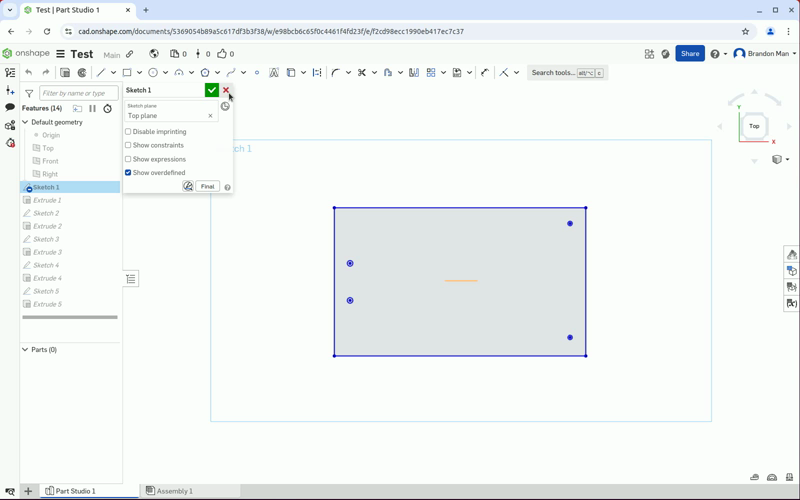
click(229, 92)
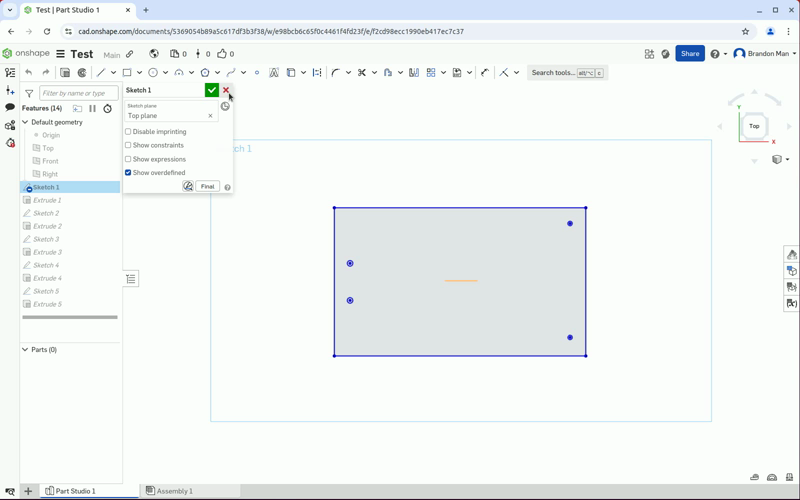
key(shift+s)
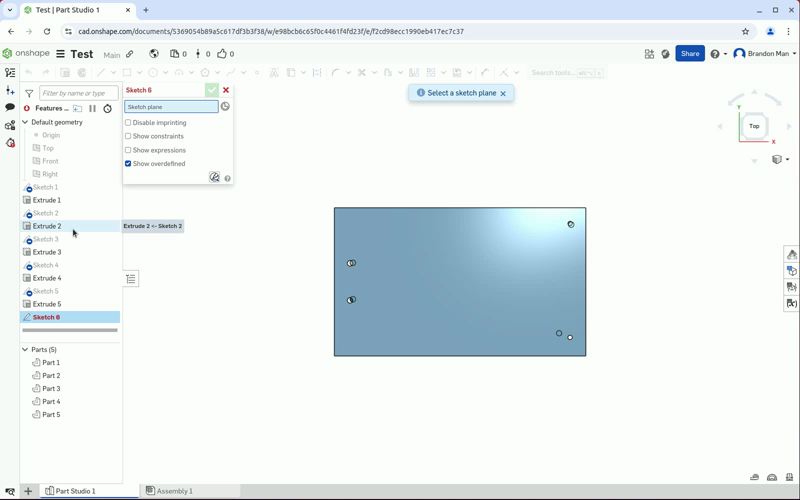
scroll(3)
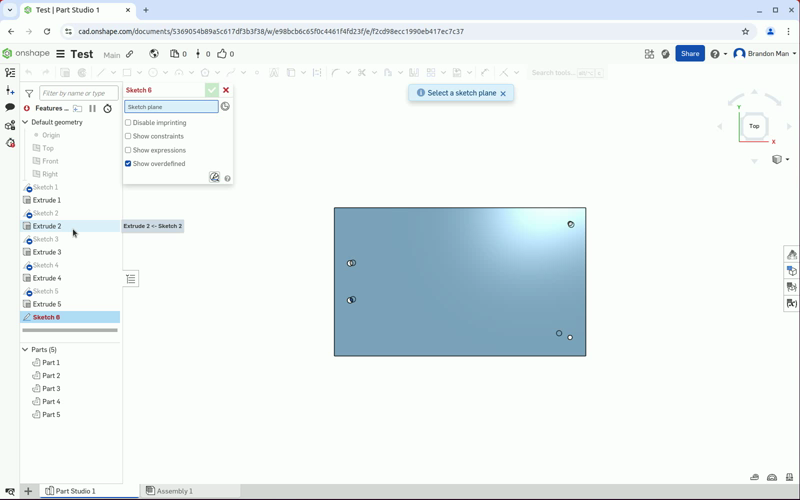
mouse_move(73, 150)
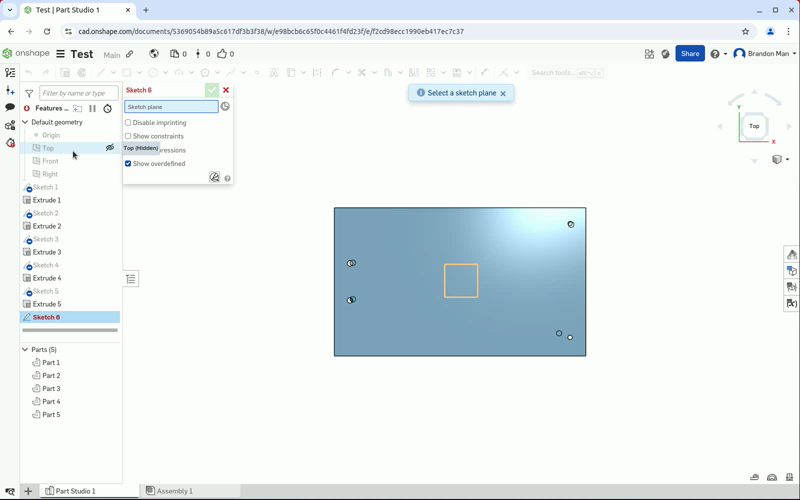
click(73, 150)
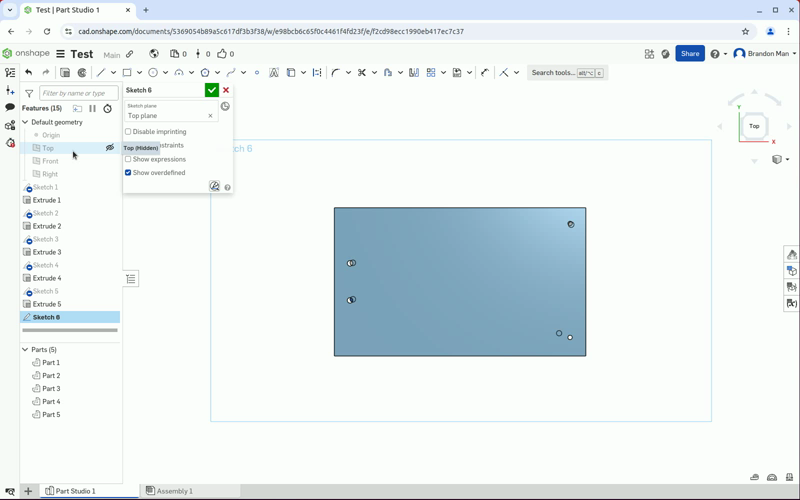
mouse_move(73, 352)
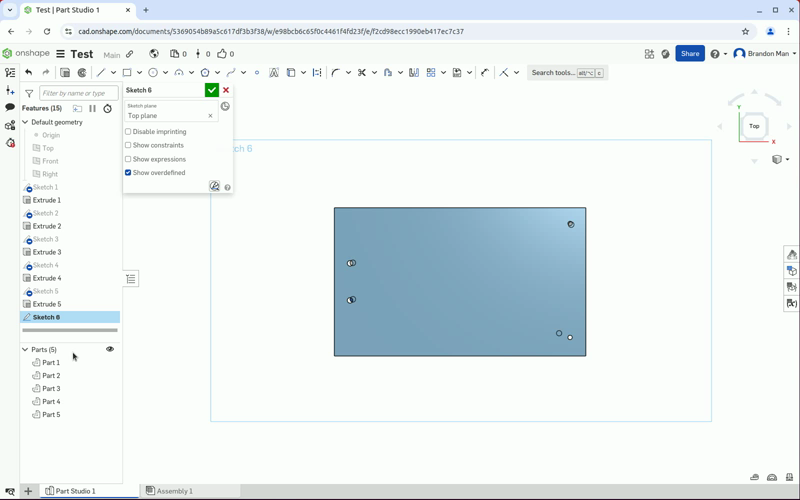
key(y)
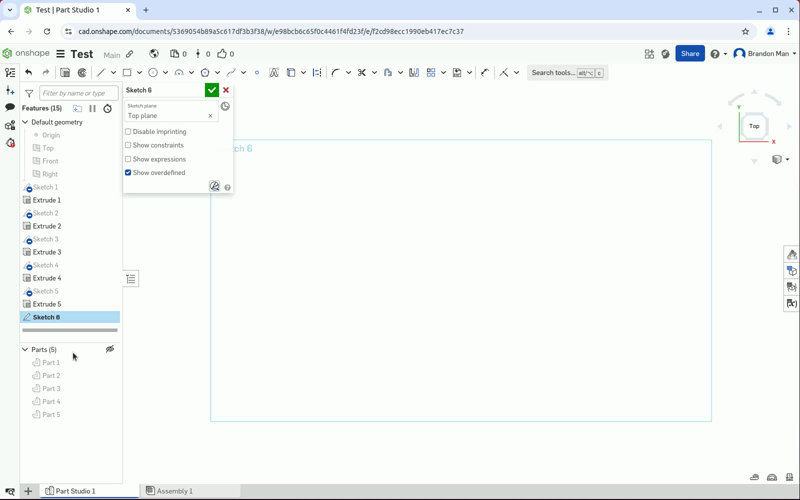
key(c)
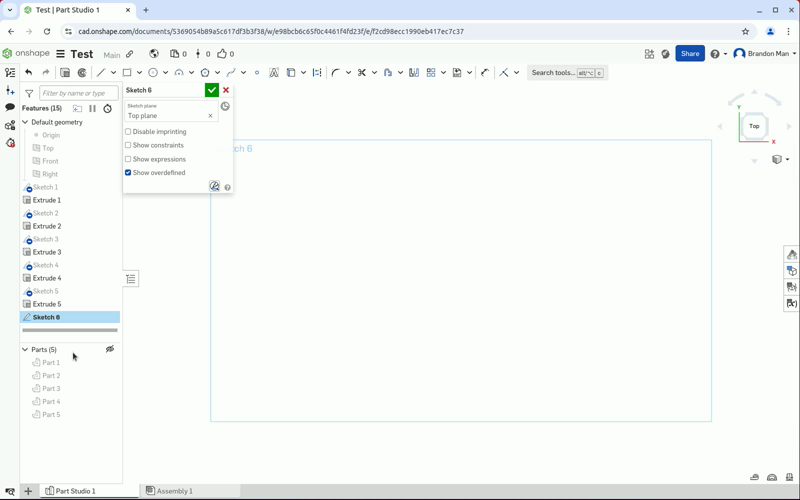
key_down(shift)
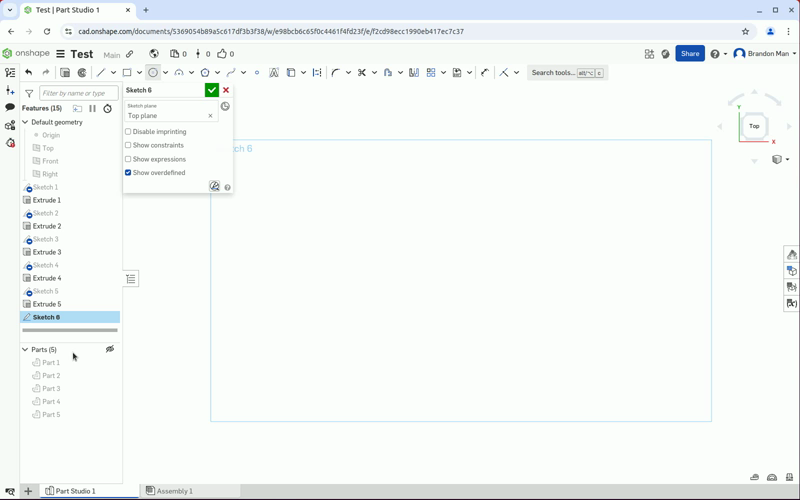
mouse_move(559, 232)
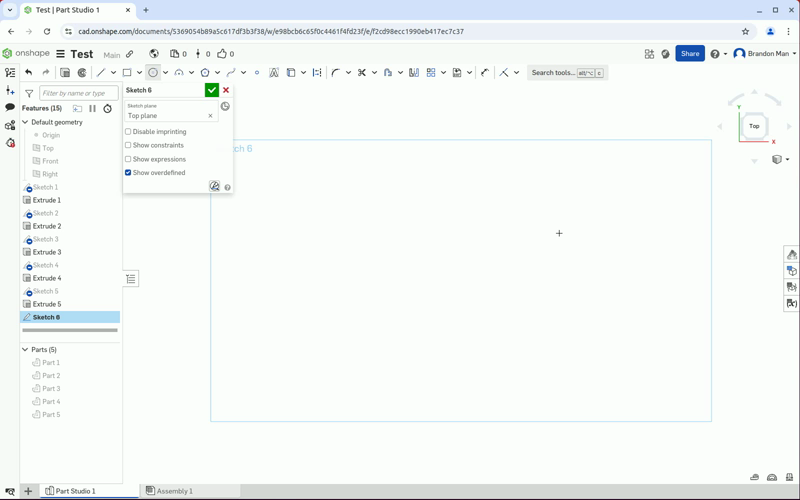
click(559, 232)
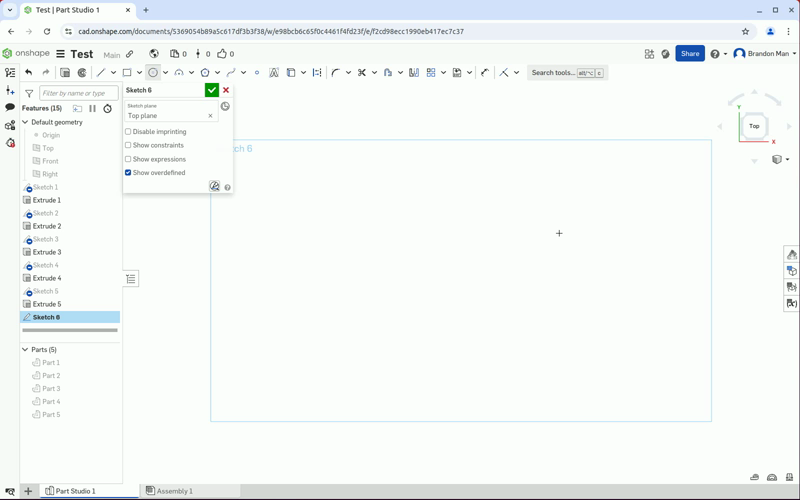
key_up(shift)
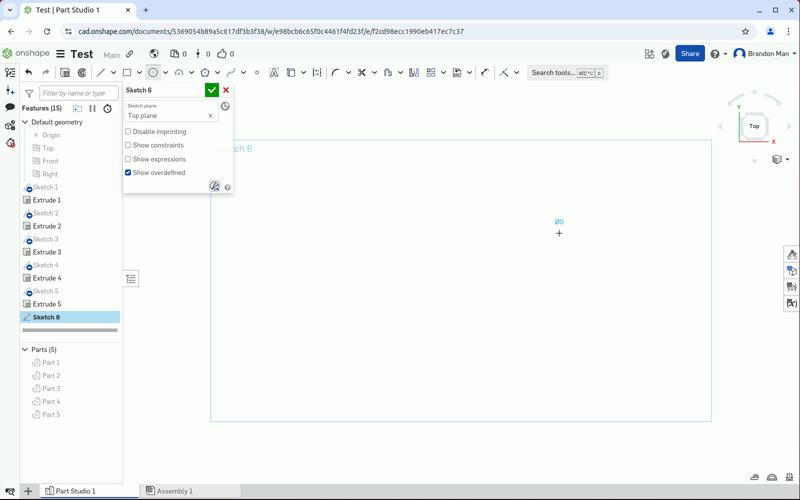
mouse_move(561, 232)
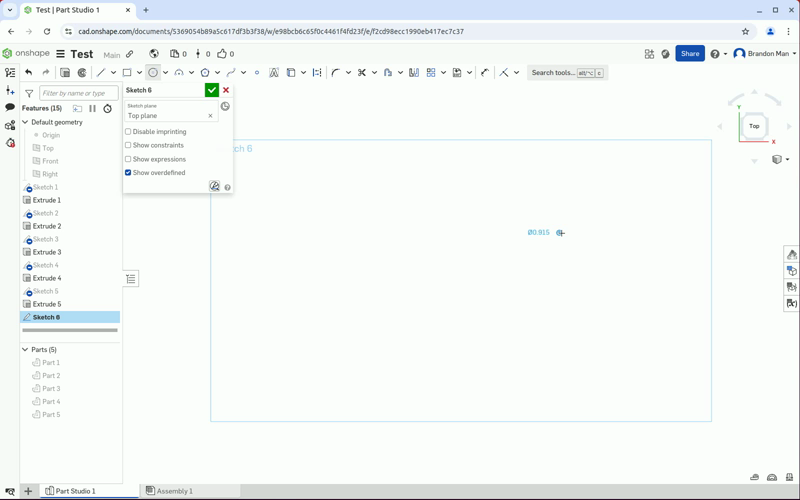
scroll(6)
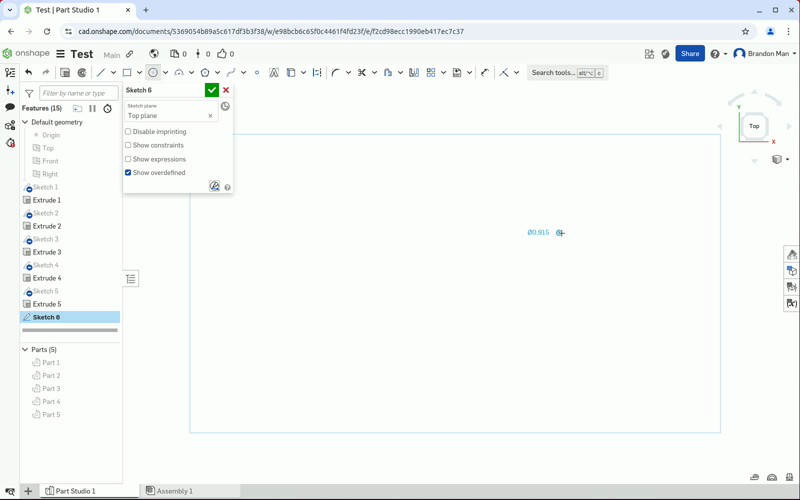
scroll(6)
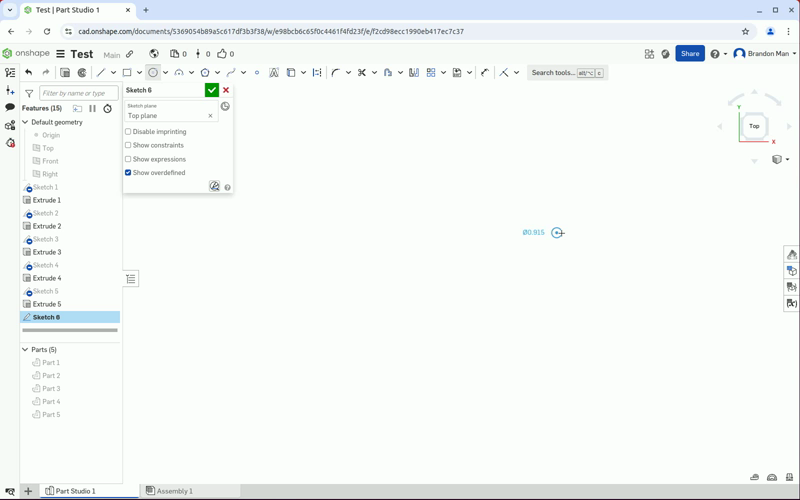
scroll(6)
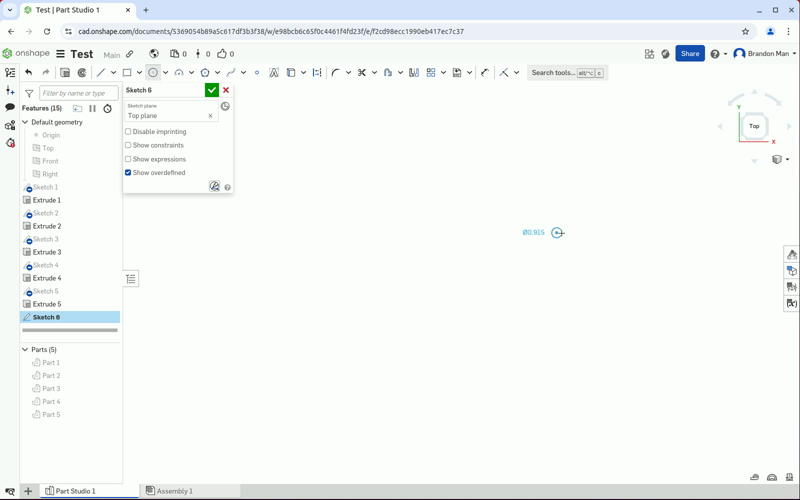
scroll(6)
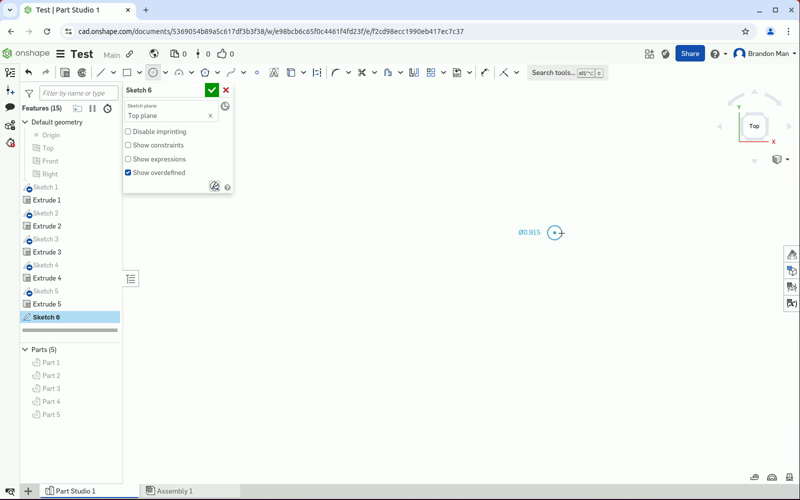
scroll(6)
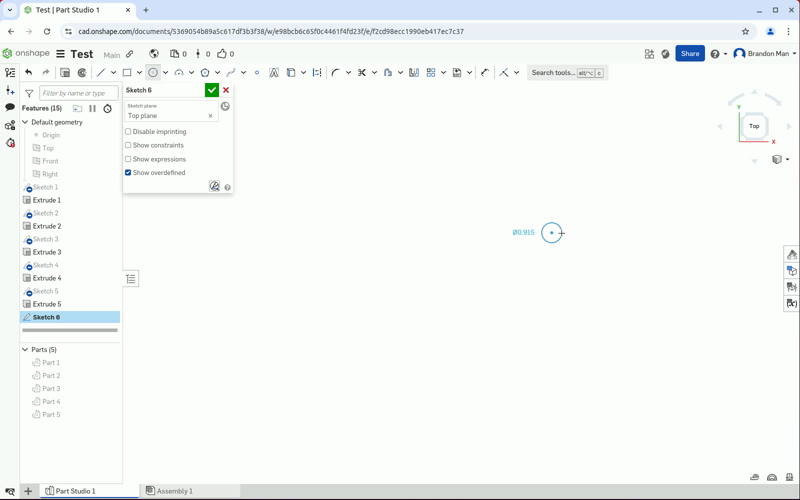
scroll(6)
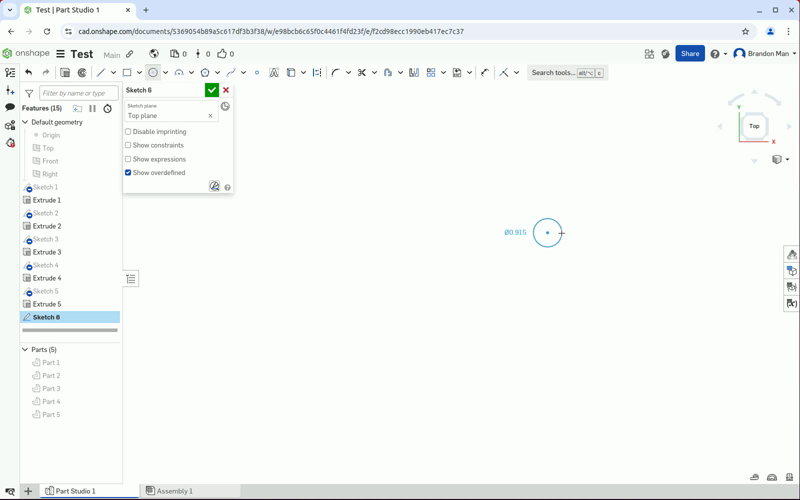
scroll(6)
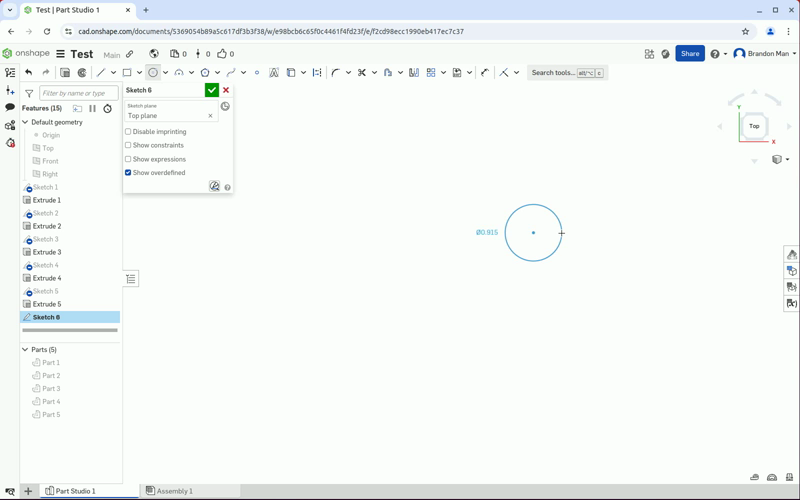
click(561, 232)
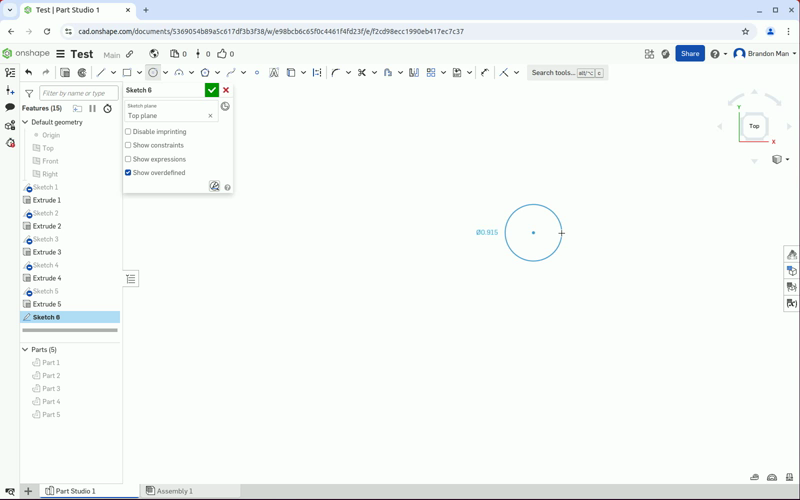
scroll(-6)
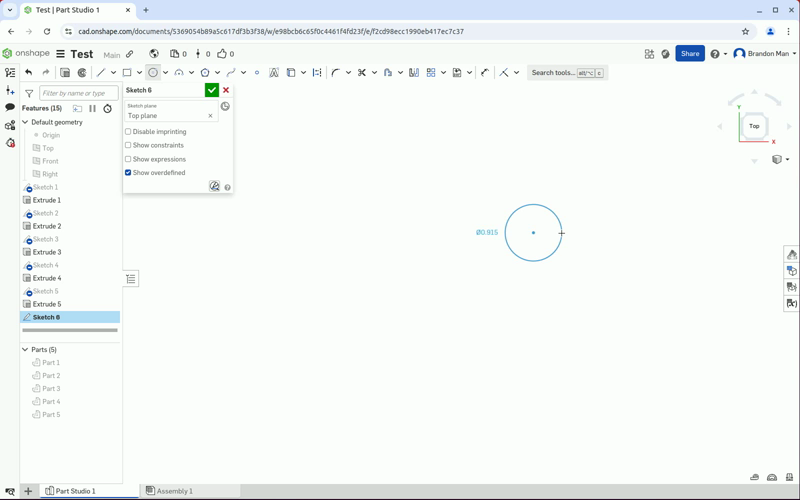
scroll(-6)
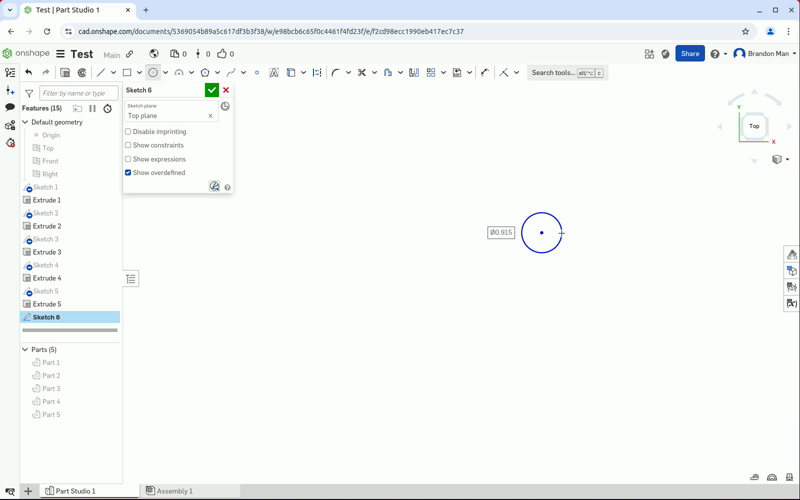
scroll(-6)
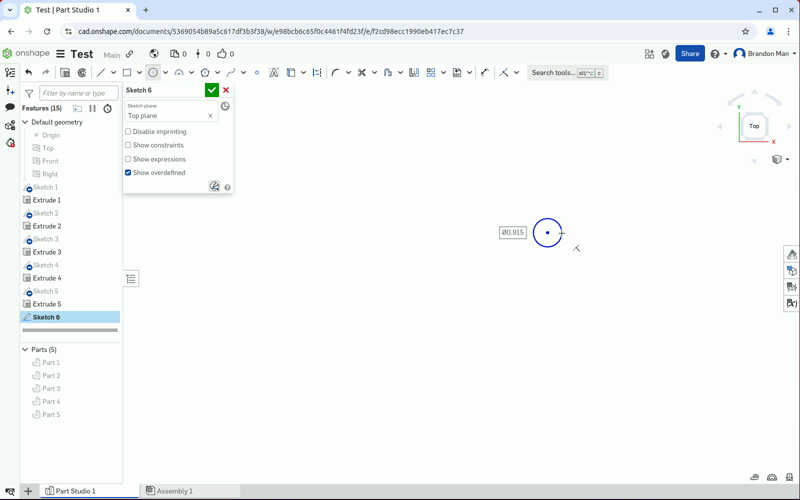
scroll(-6)
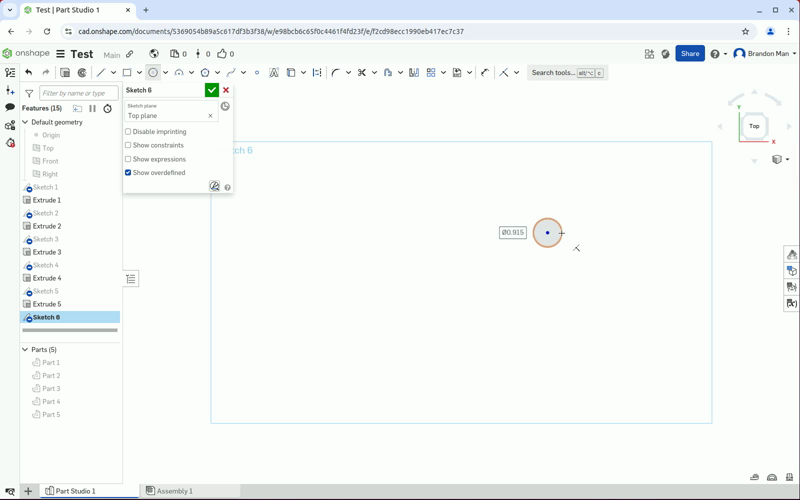
scroll(-6)
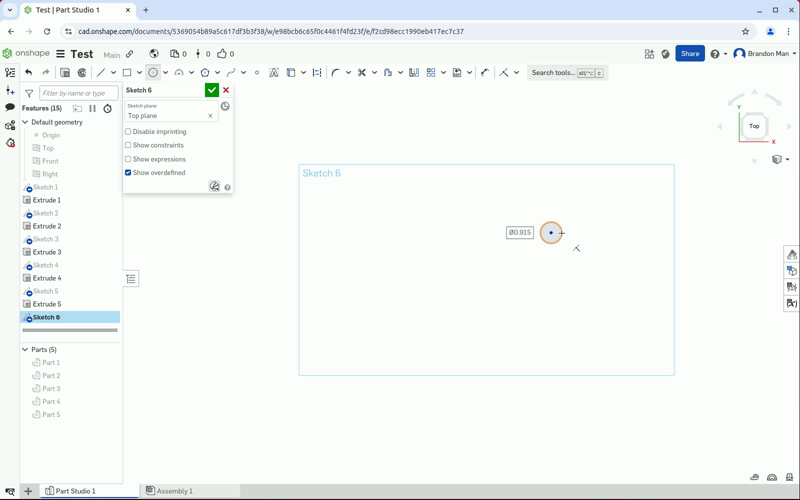
scroll(-6)
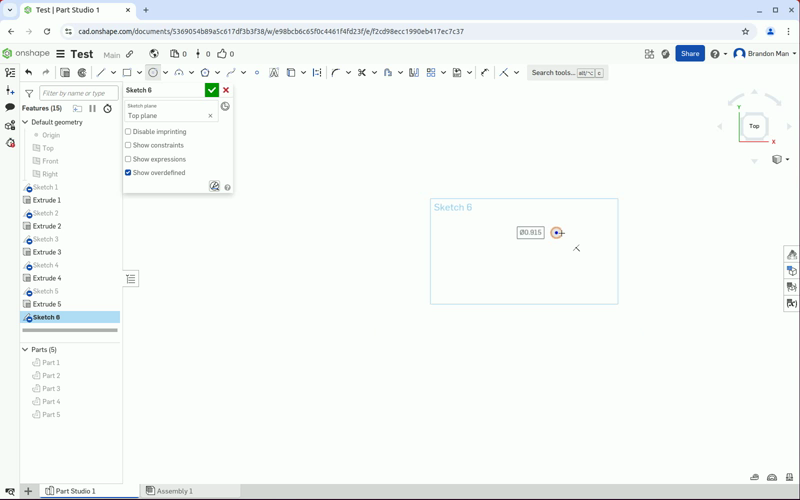
scroll(-6)
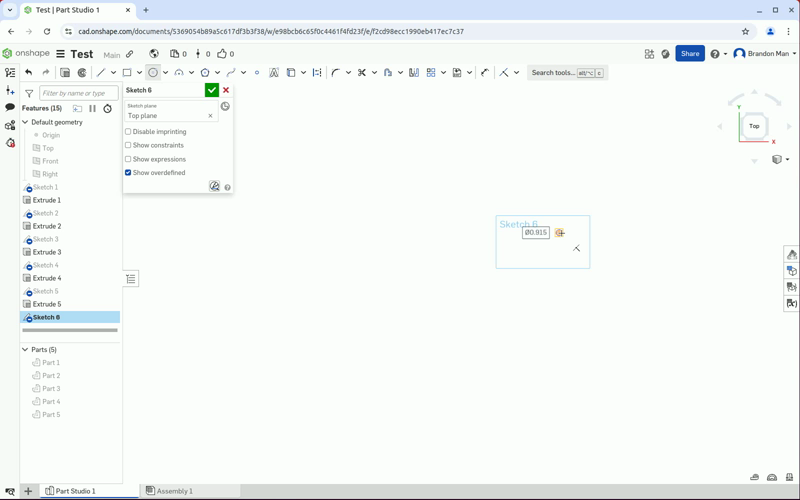
key(esc)
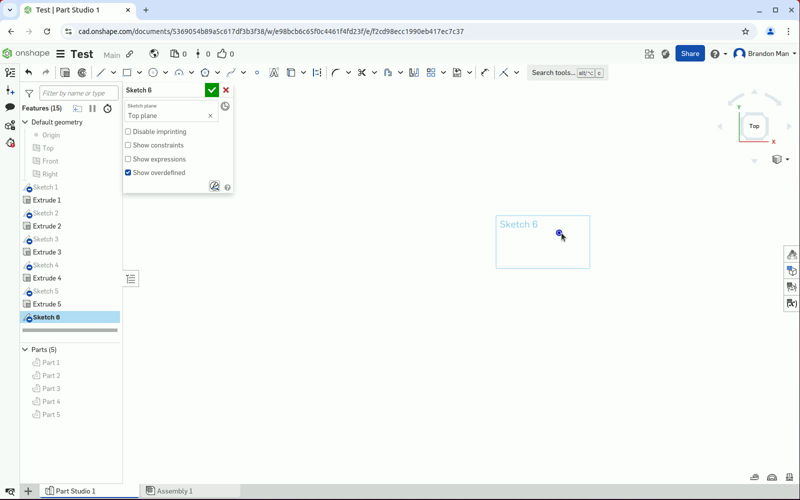
mouse_move(557, 233)
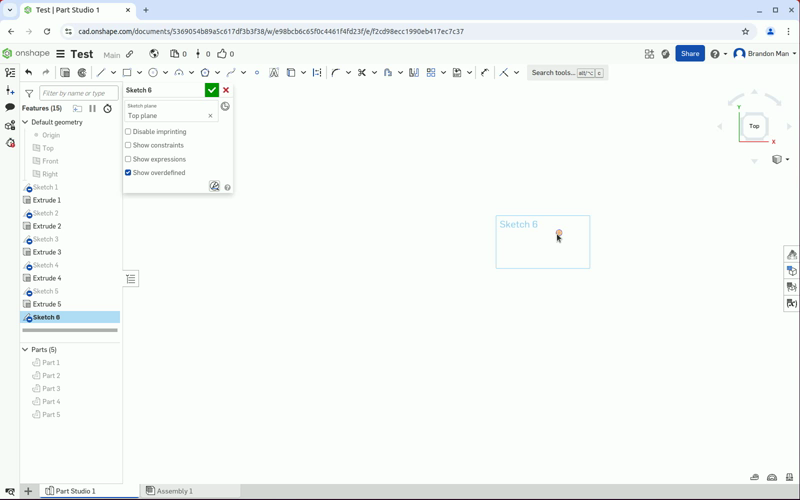
scroll(6)
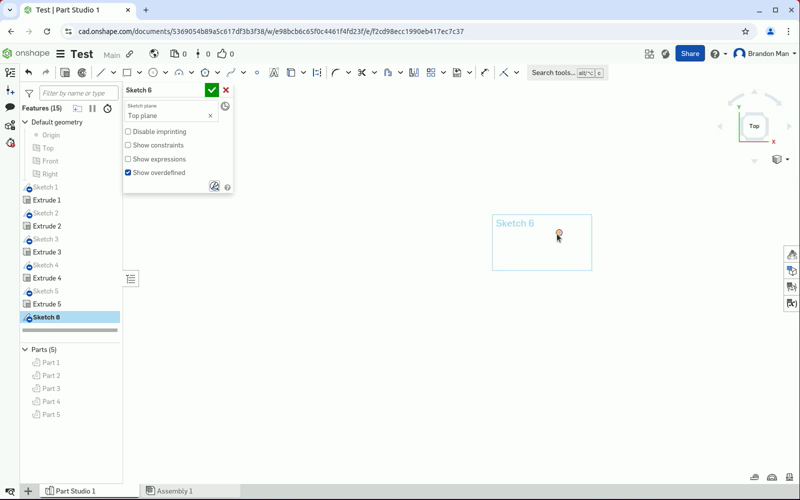
scroll(6)
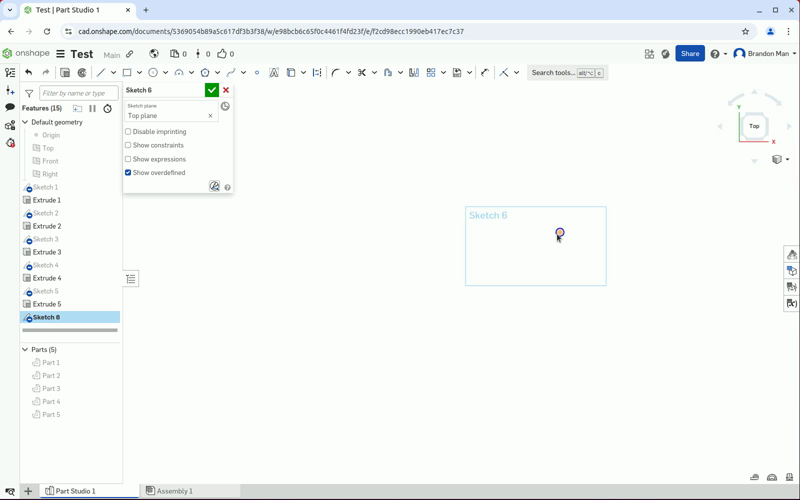
scroll(6)
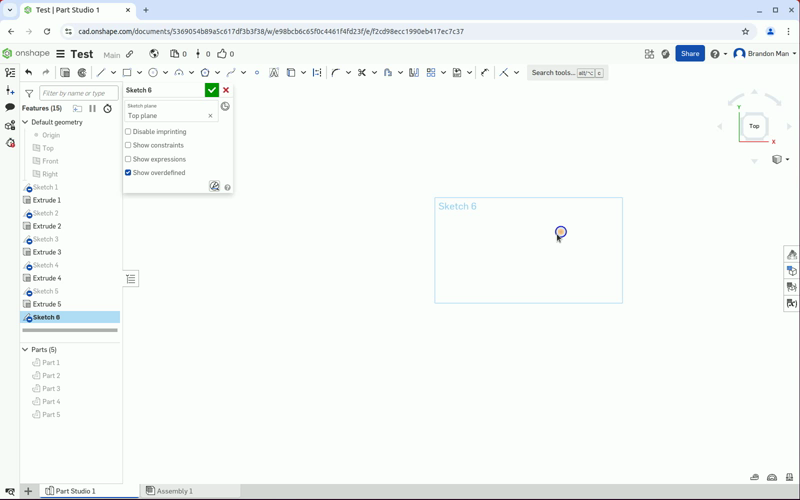
scroll(6)
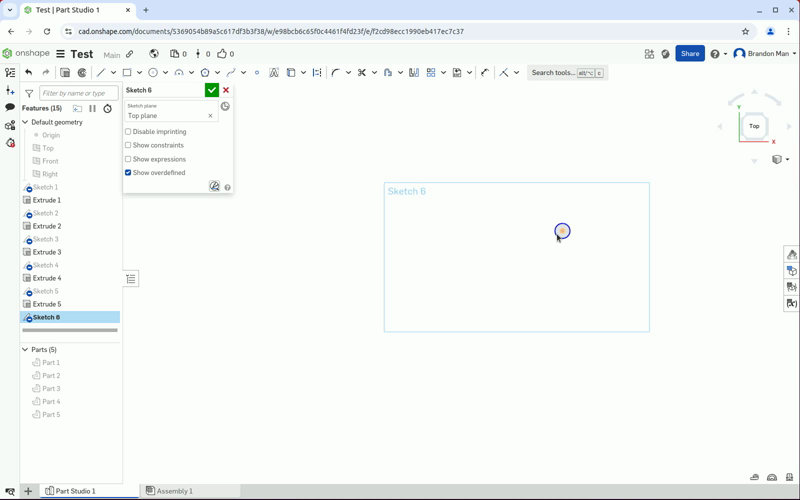
scroll(6)
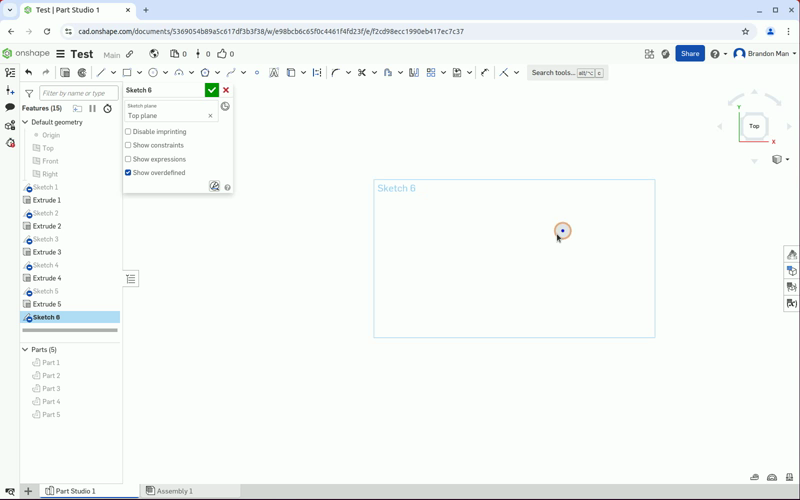
scroll(6)
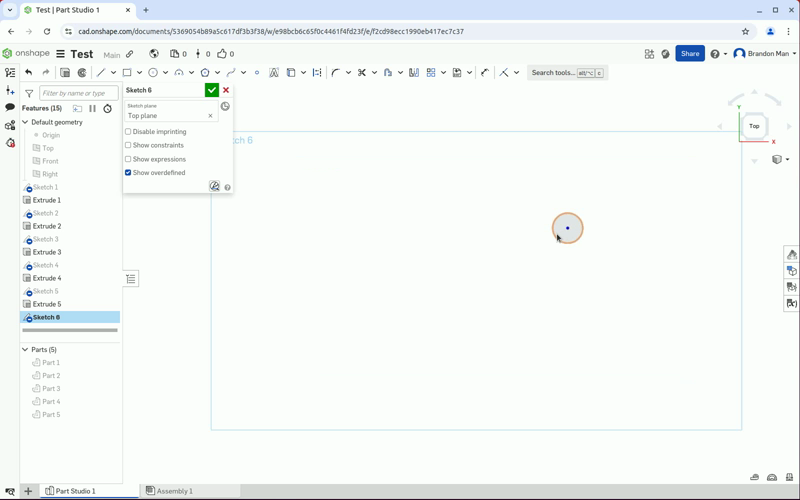
scroll(6)
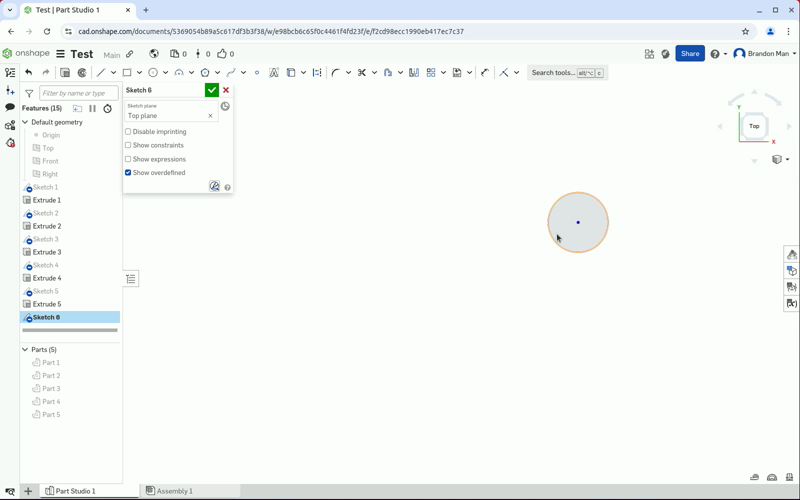
click(557, 233)
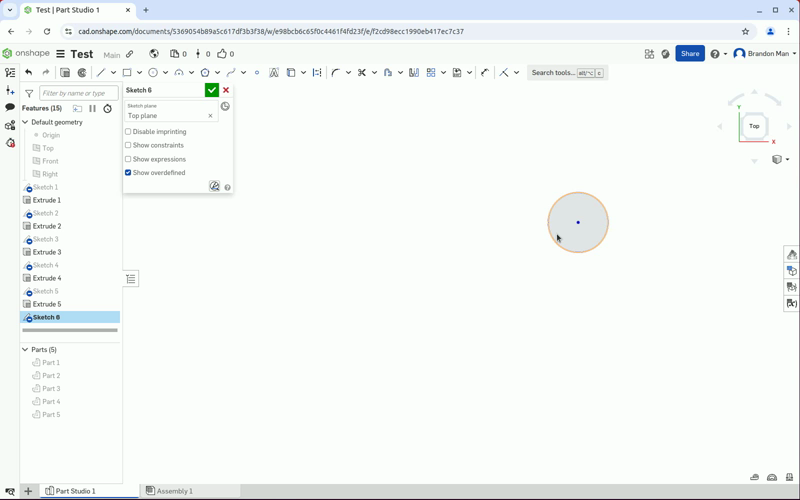
scroll(-6)
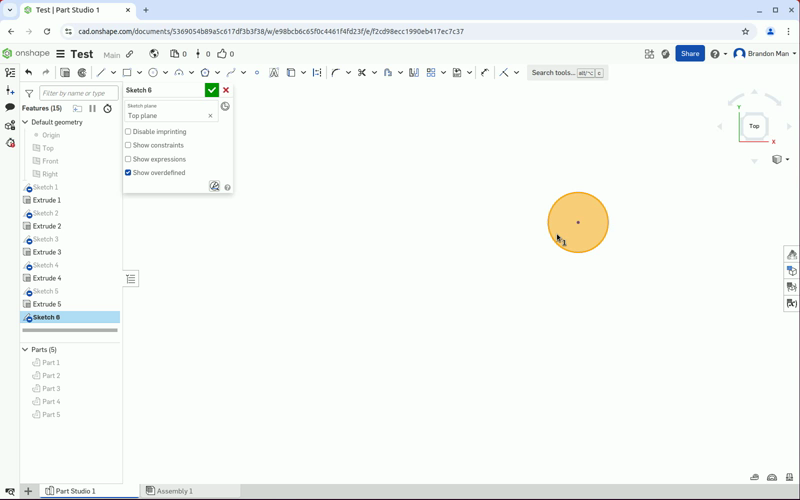
scroll(-6)
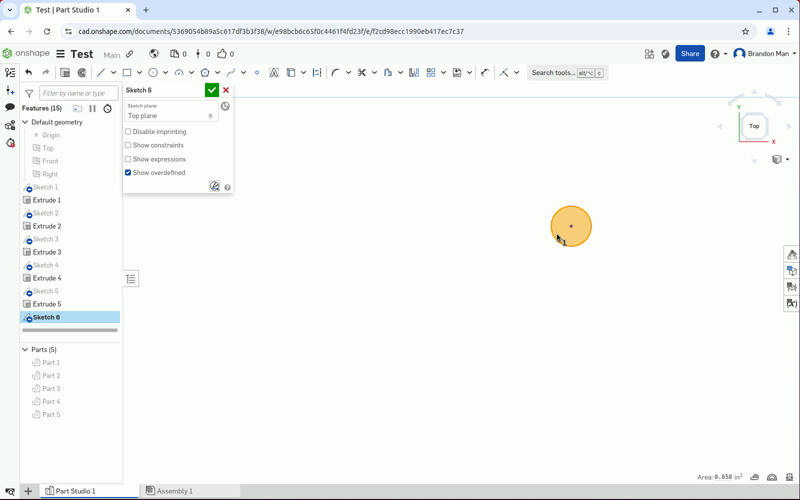
scroll(-6)
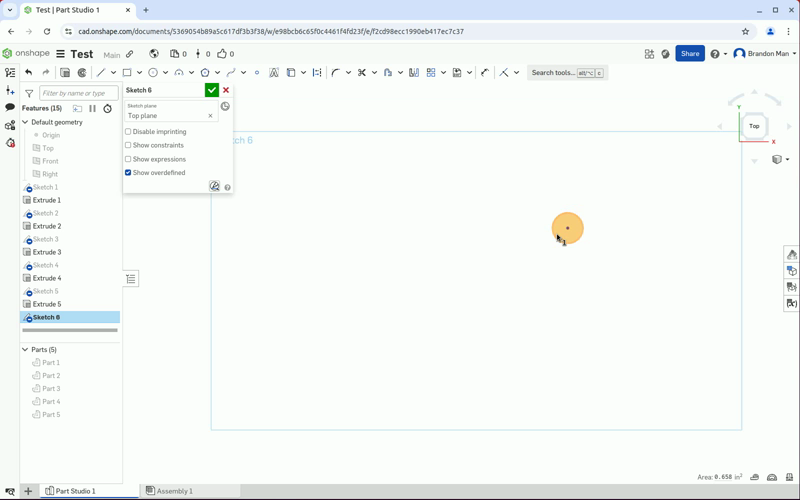
scroll(-6)
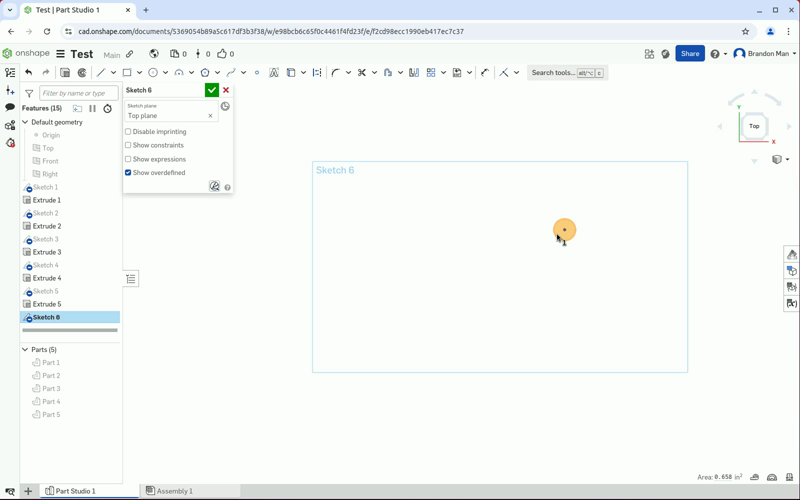
scroll(-6)
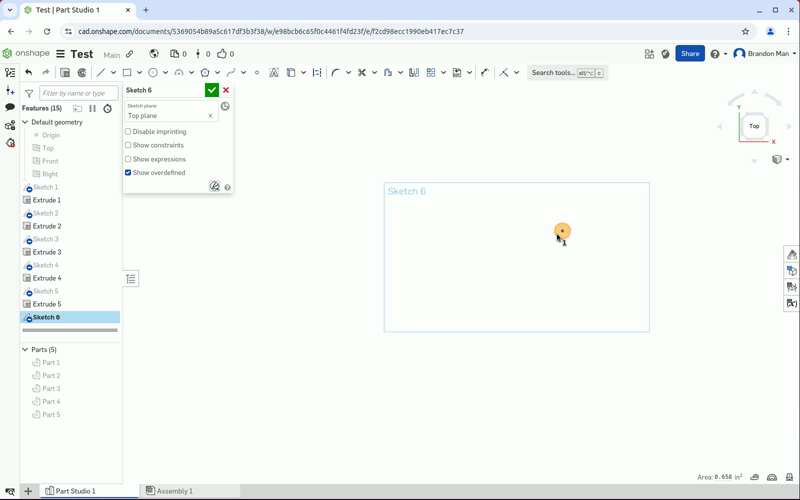
scroll(-6)
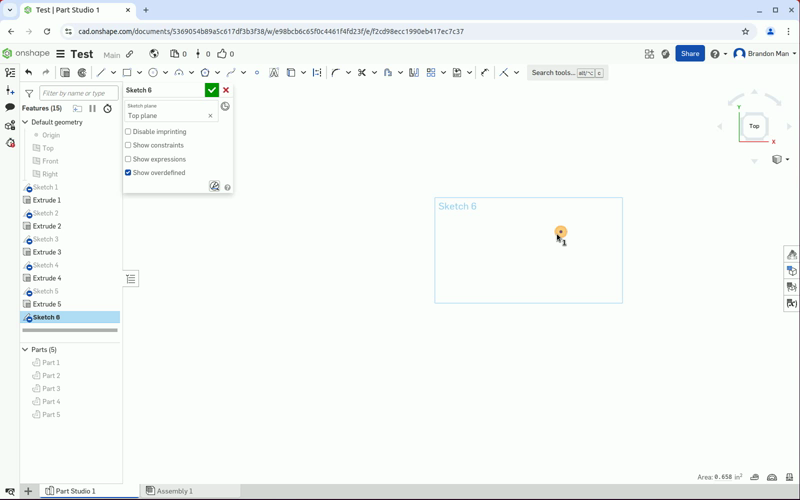
scroll(-6)
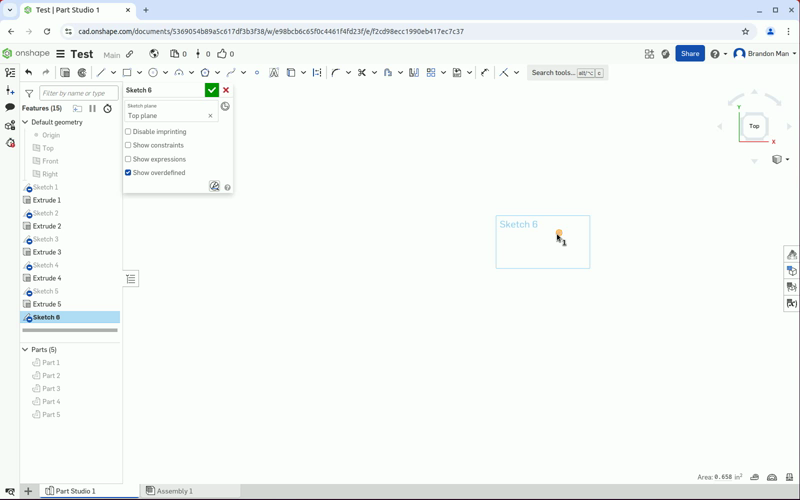
mouse_move(73, 352)
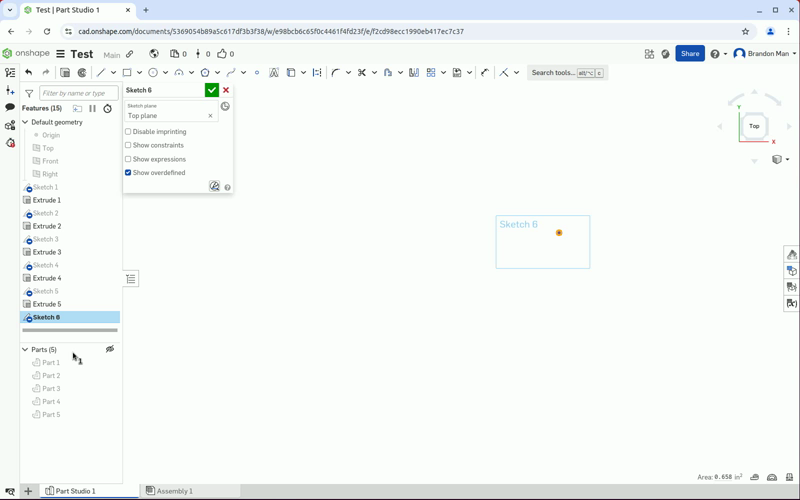
key(shift+y)
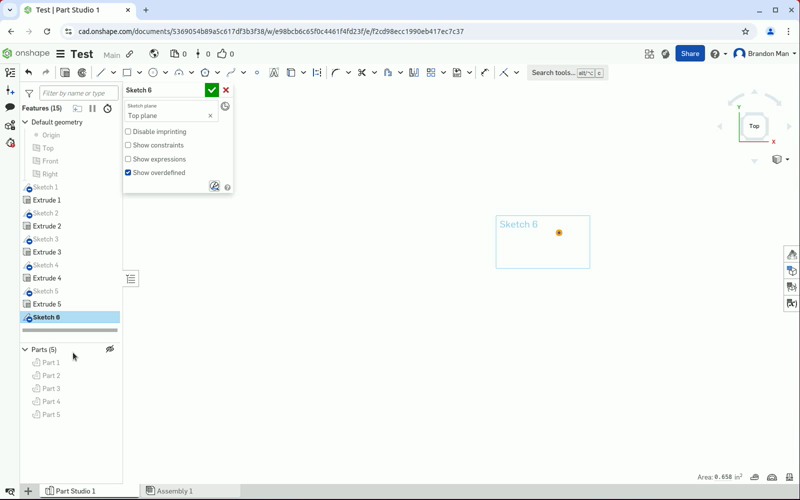
key(shift+e)
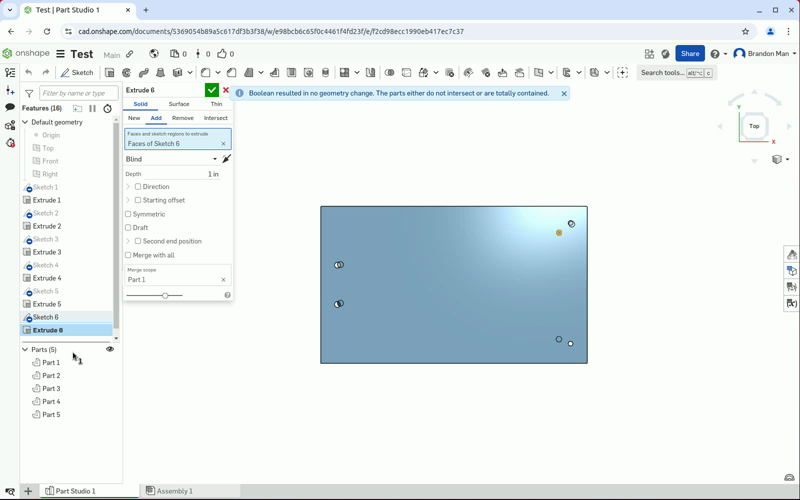
mouse_move(143, 106)
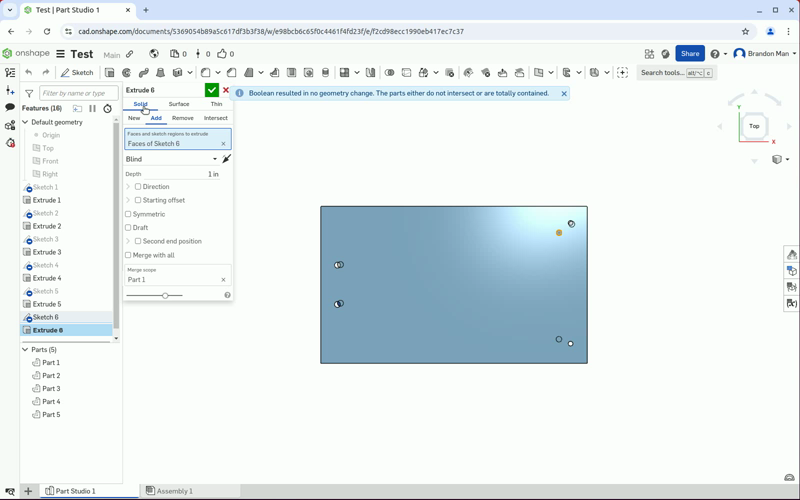
click(143, 106)
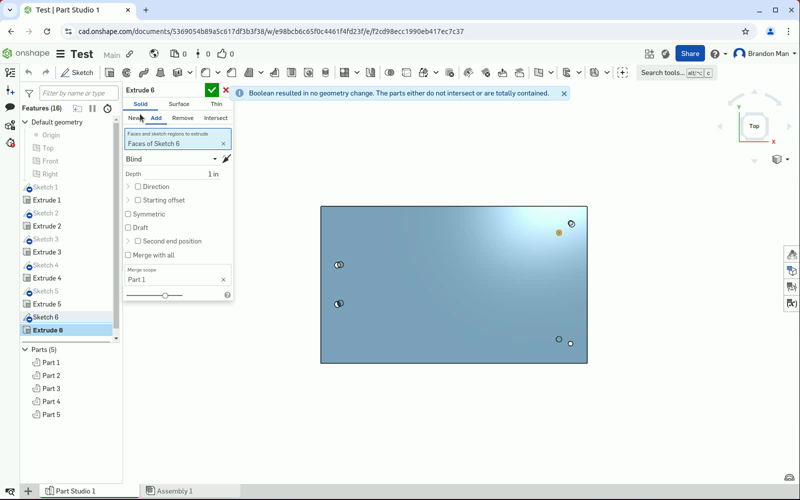
mouse_move(137, 120)
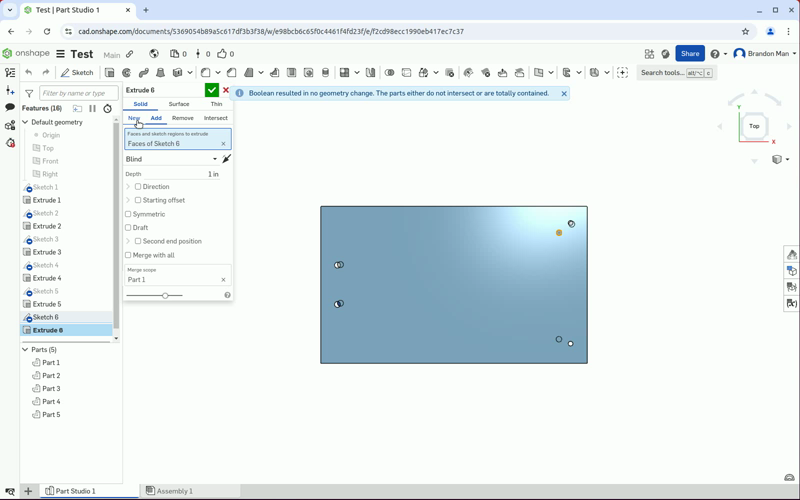
click(137, 120)
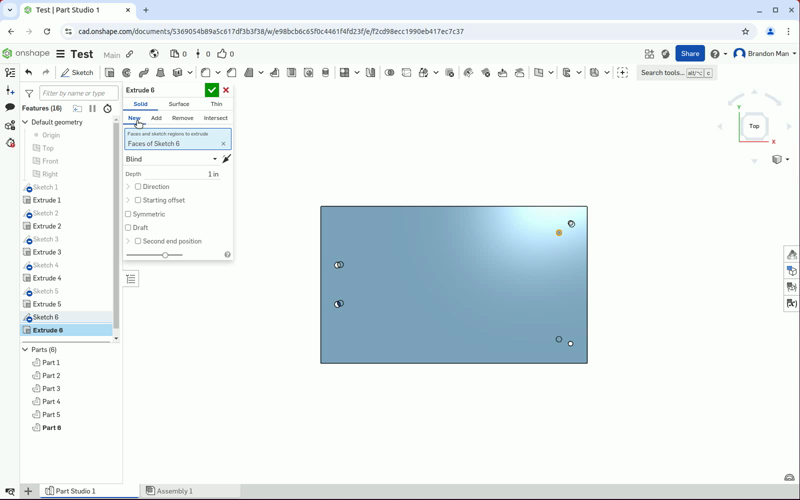
key(tab, 4)
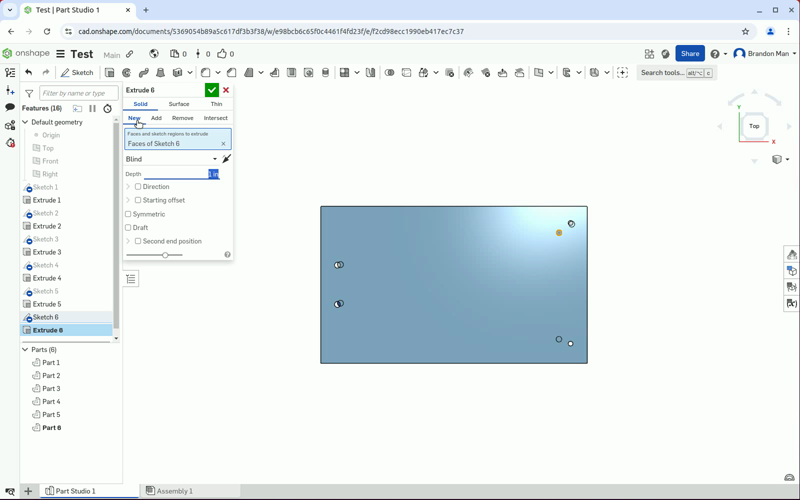
text(-6.74)
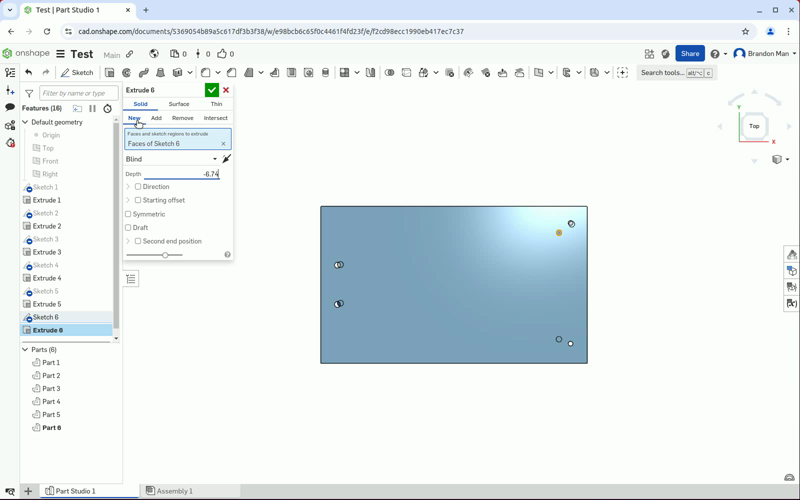
key(enter)
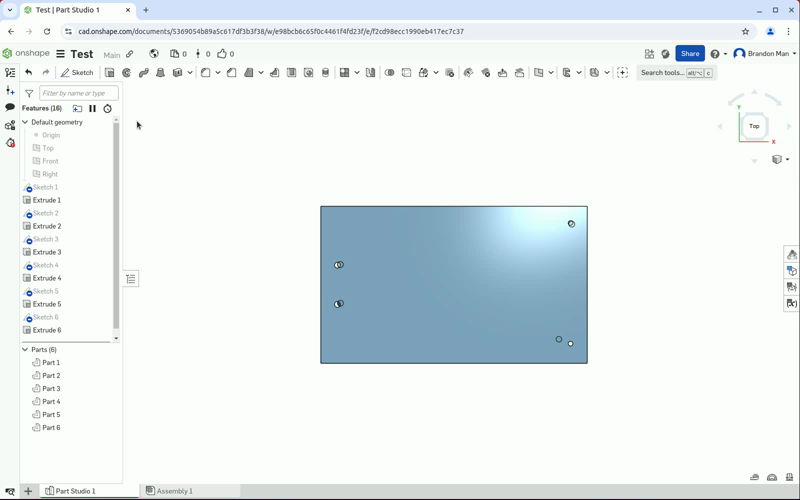
key(shift+h)
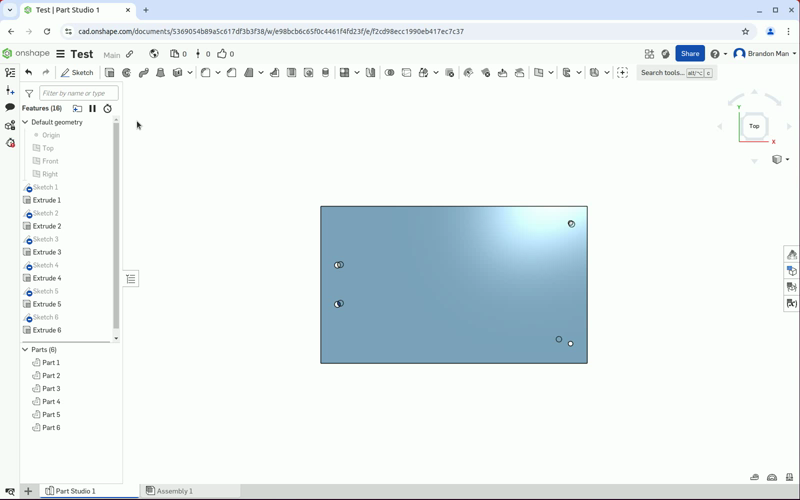
key(shift+h)
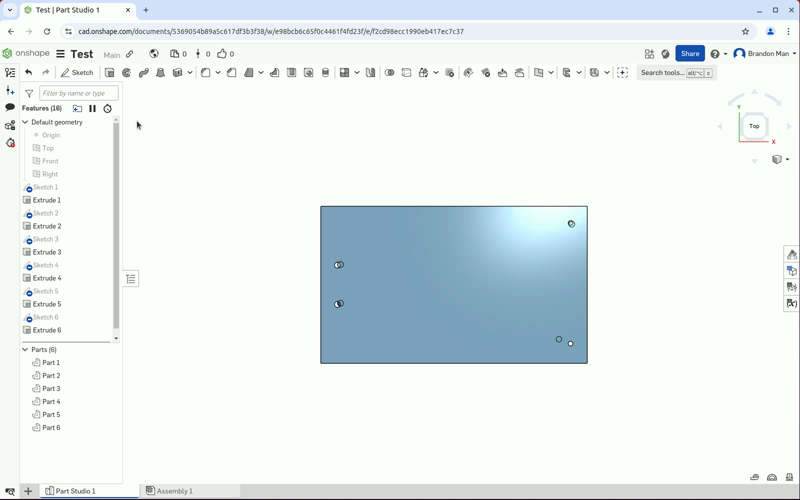
mouse_move(69, 189)
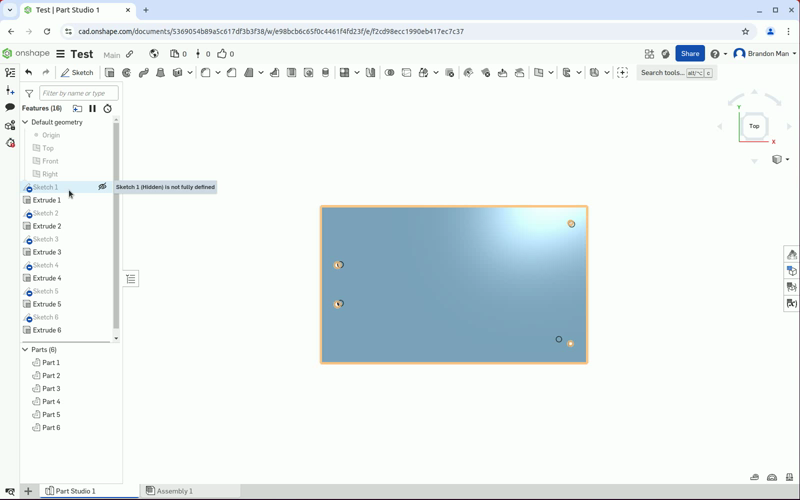
click(69, 189)
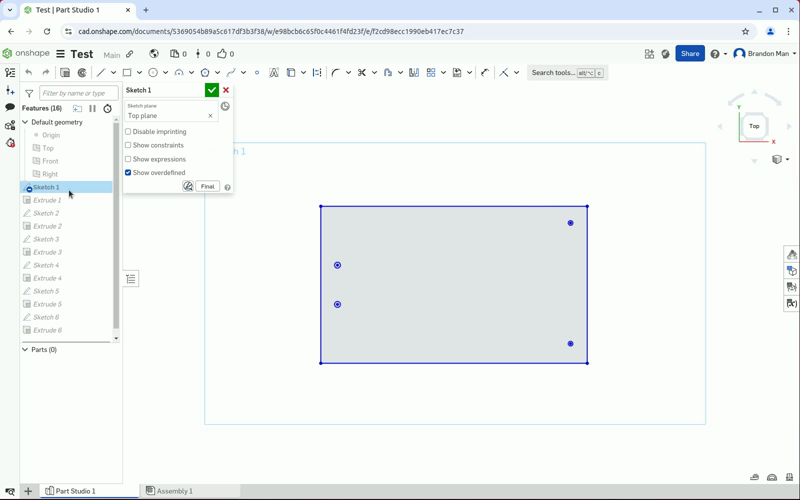
mouse_move(229, 92)
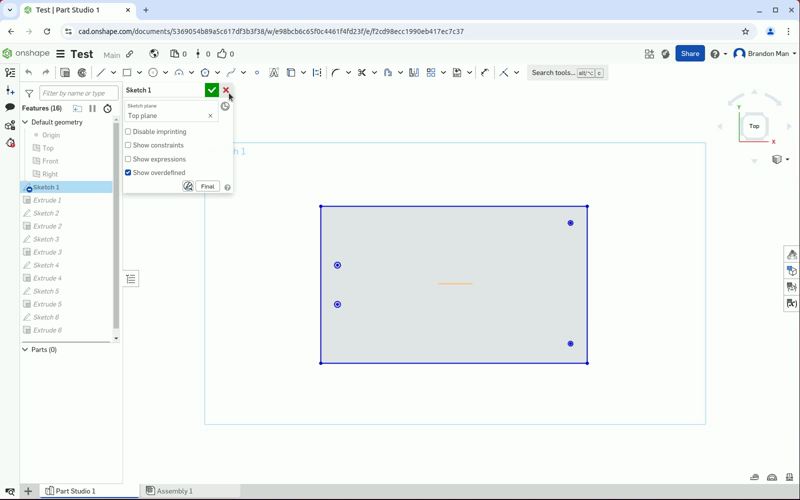
click(229, 92)
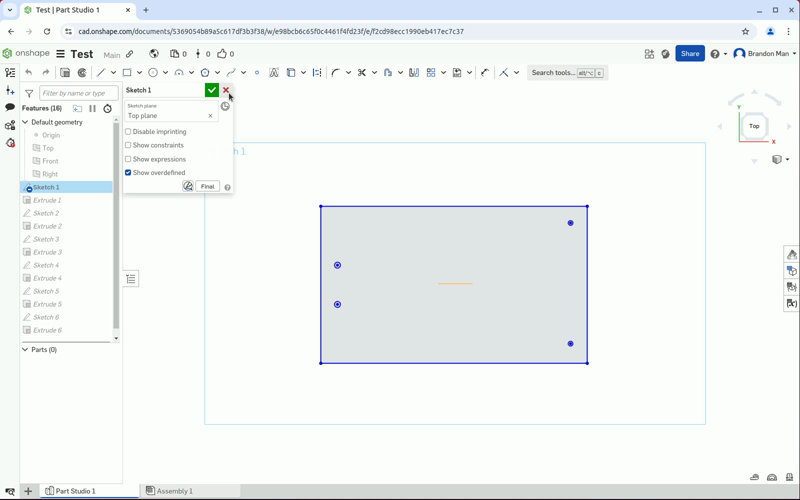
key(shift+s)
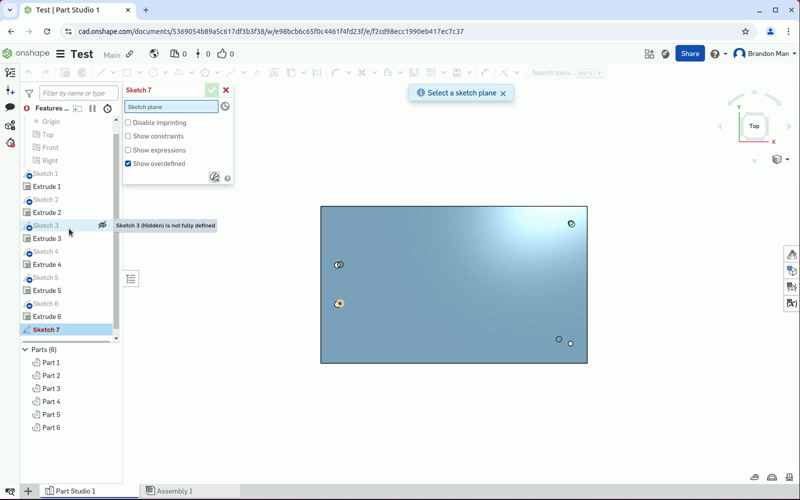
scroll(3)
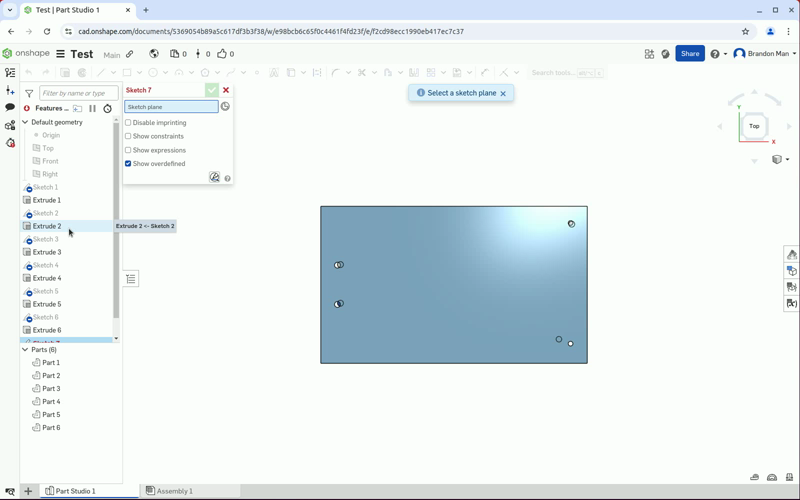
mouse_move(69, 150)
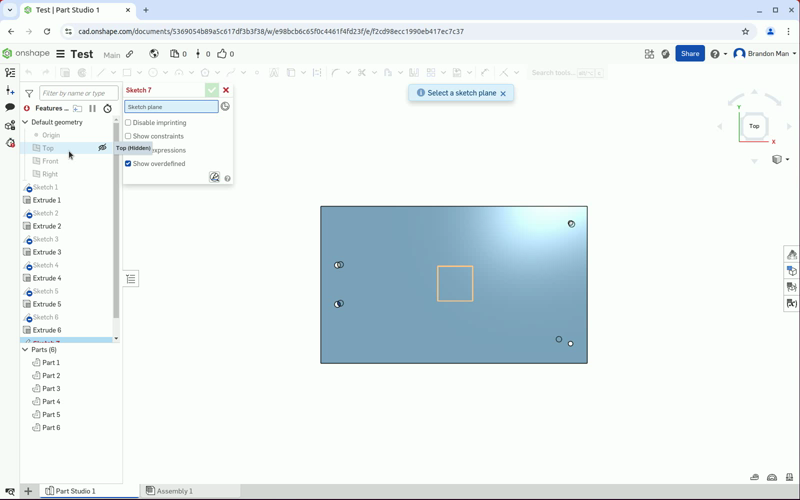
click(69, 150)
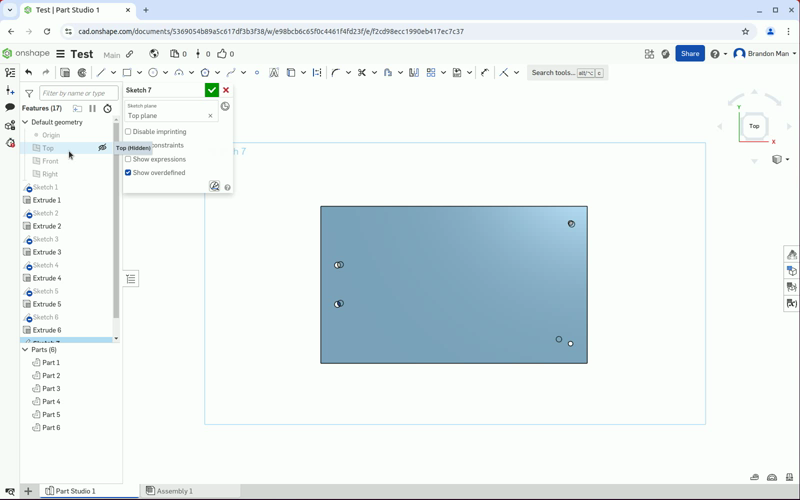
mouse_move(73, 352)
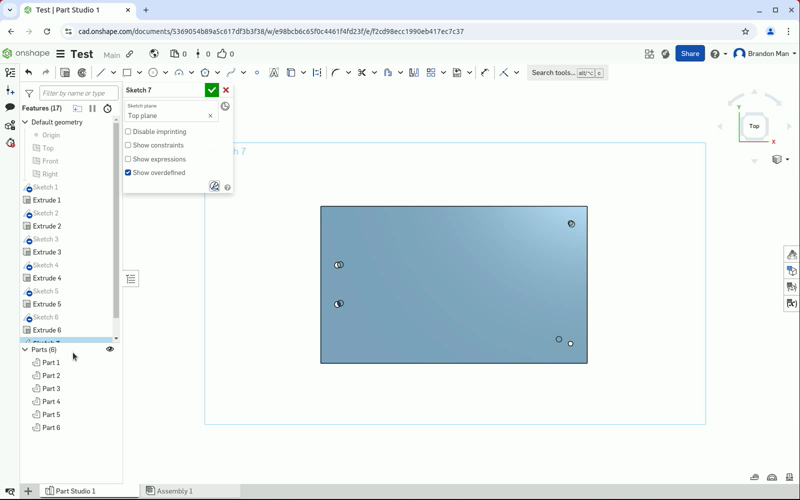
key(y)
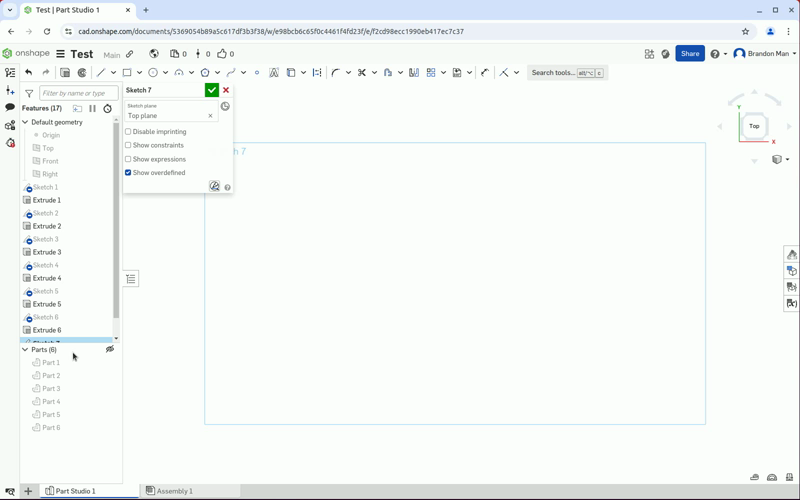
key(c)
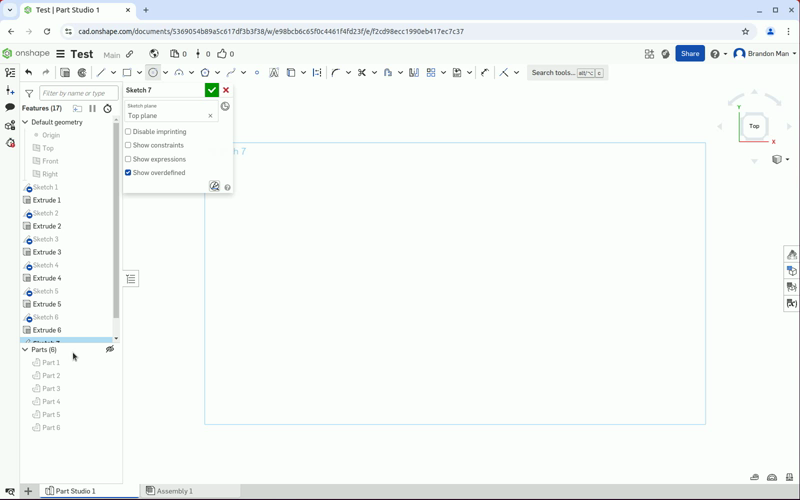
key_down(shift)
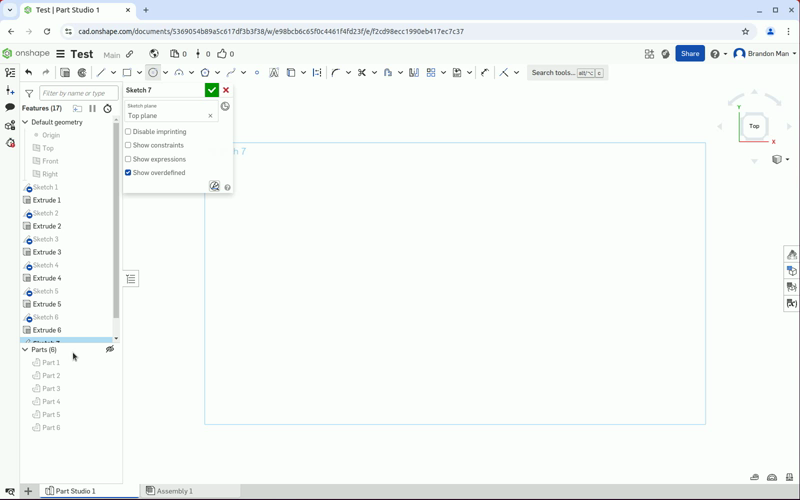
mouse_move(364, 299)
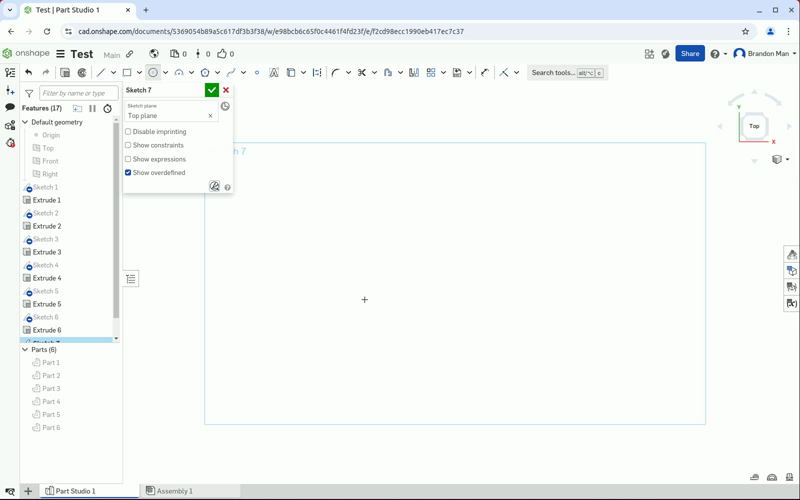
click(364, 299)
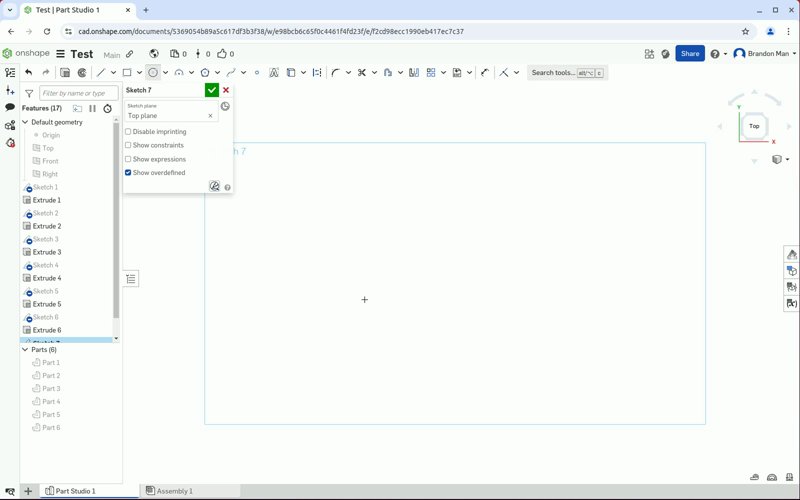
key_up(shift)
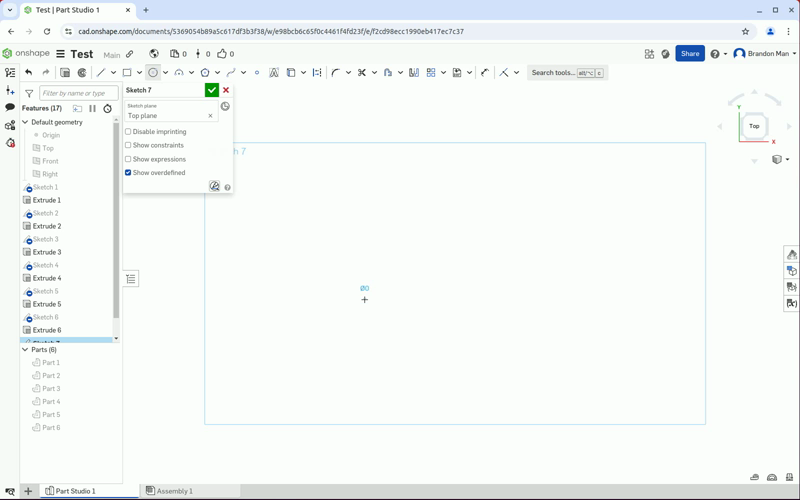
mouse_move(367, 299)
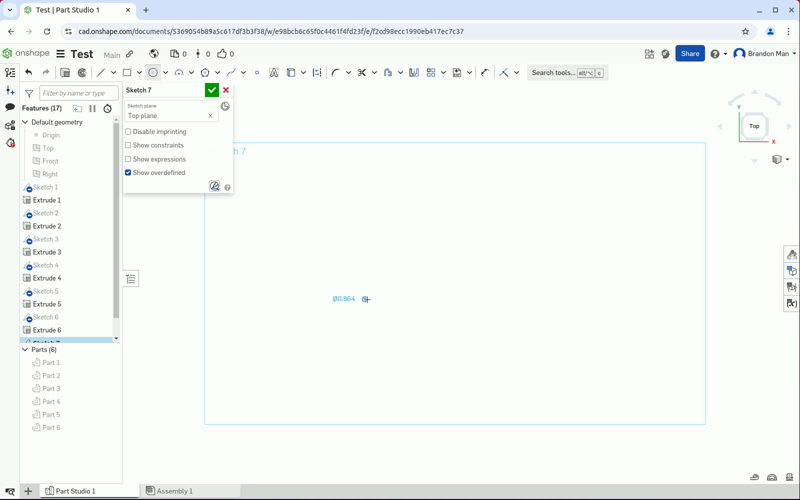
scroll(6)
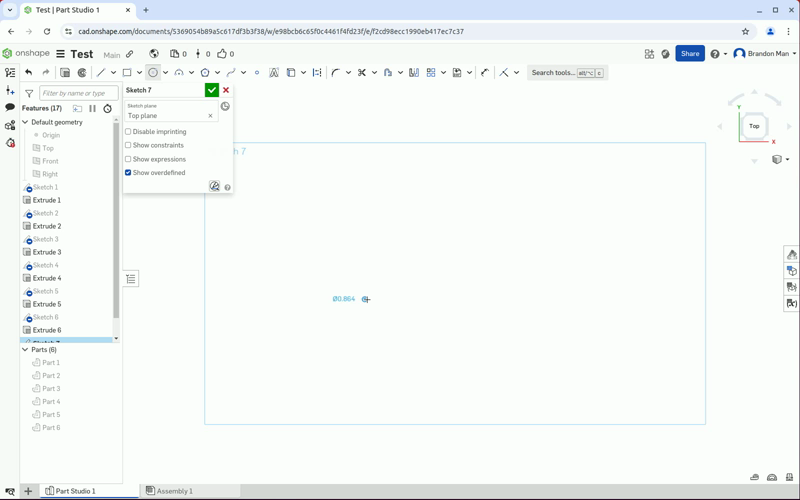
scroll(6)
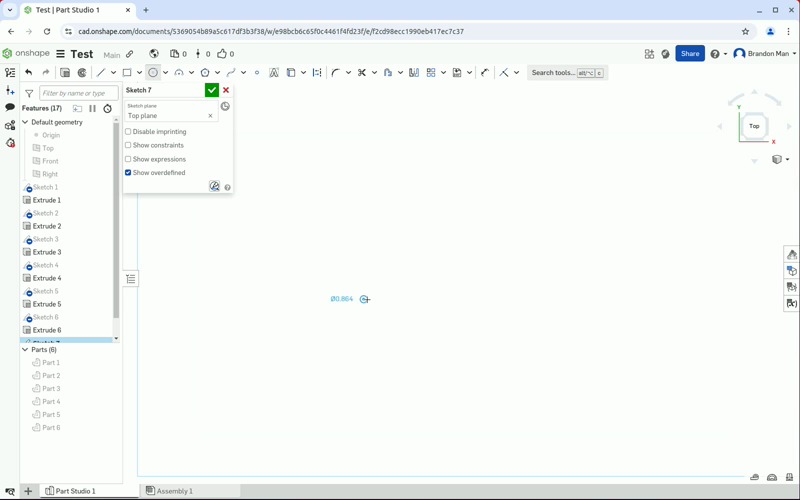
scroll(6)
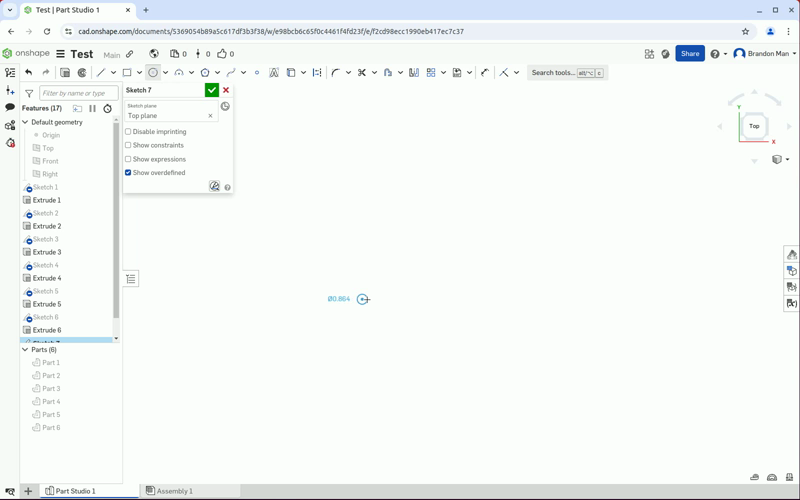
scroll(6)
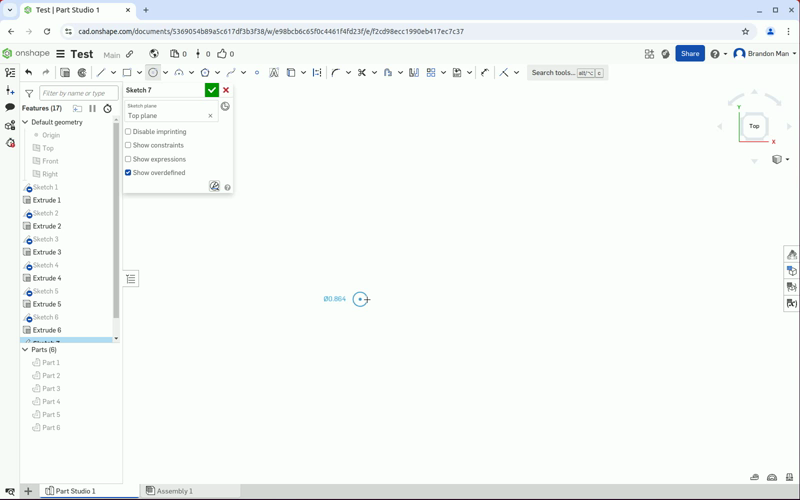
scroll(6)
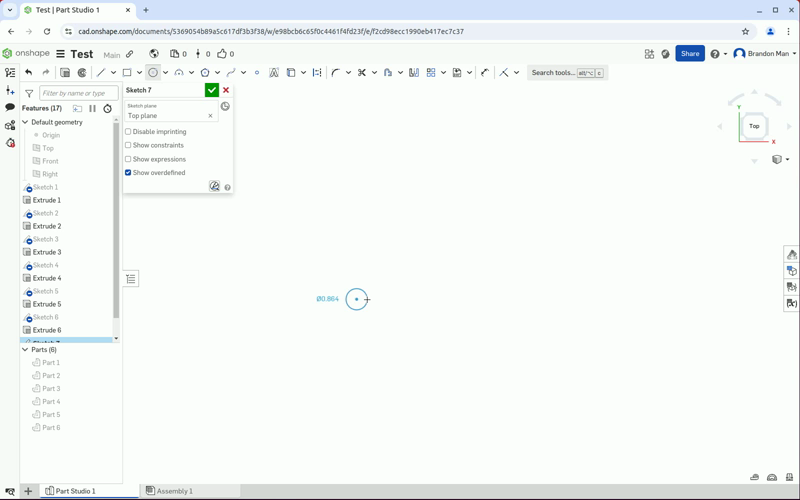
scroll(6)
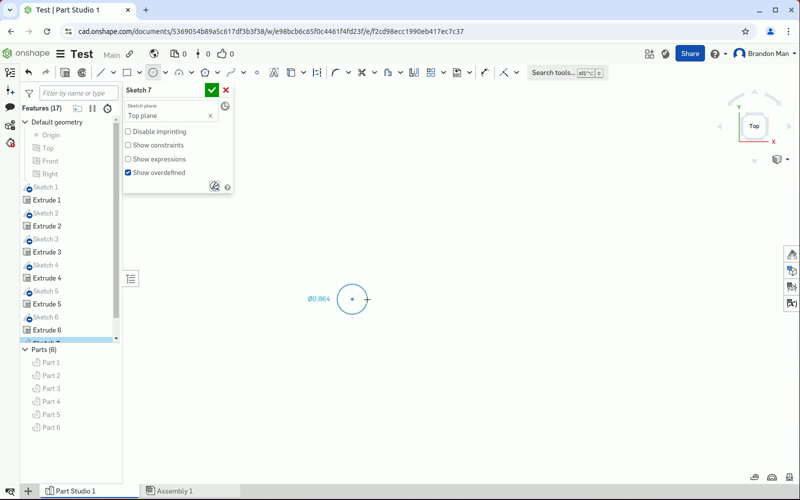
scroll(6)
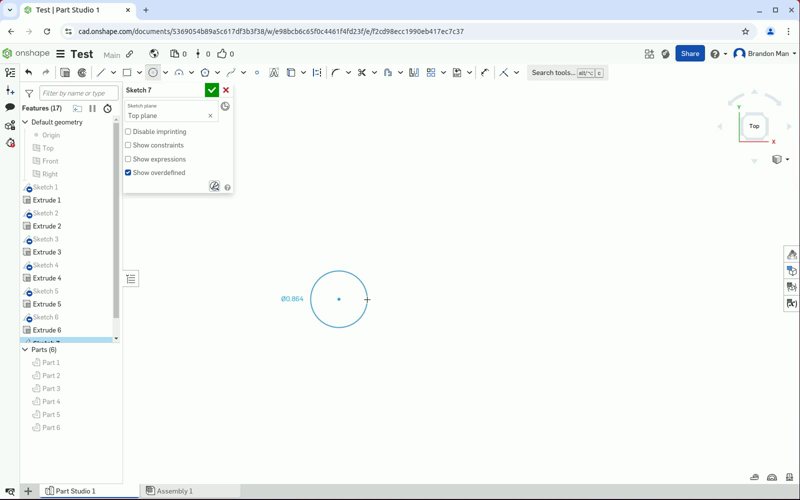
click(367, 299)
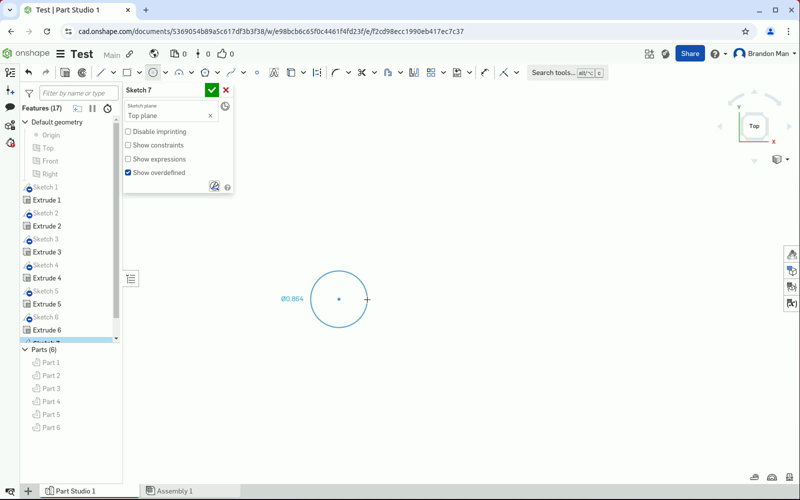
scroll(-6)
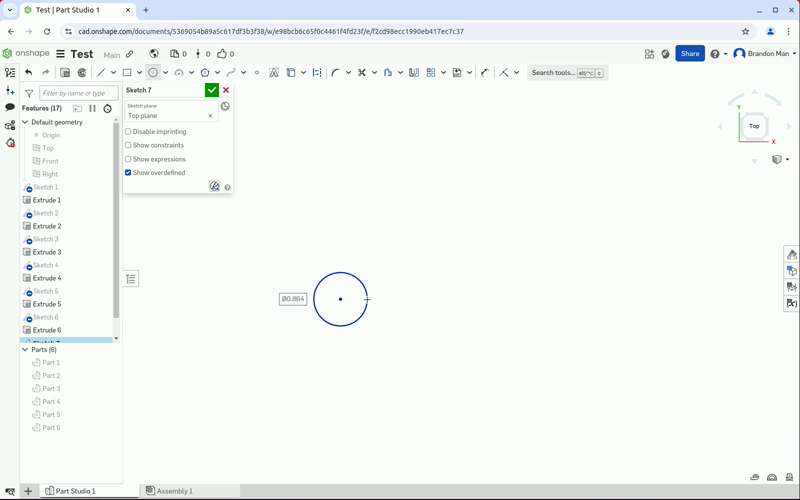
scroll(-6)
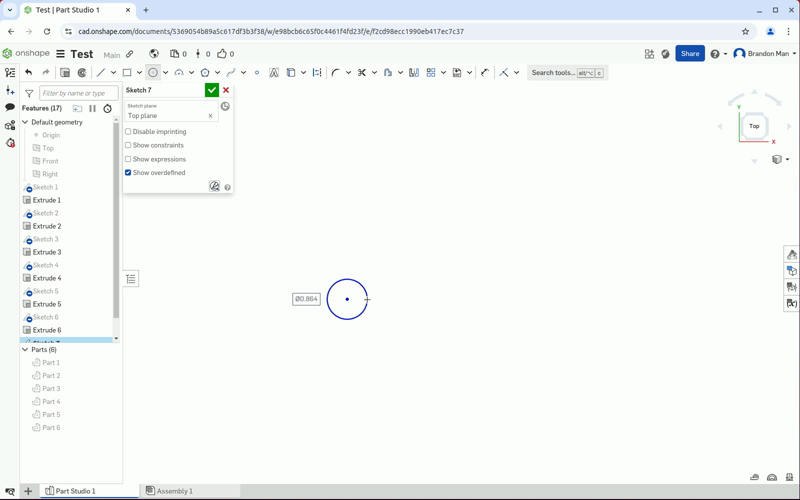
scroll(-6)
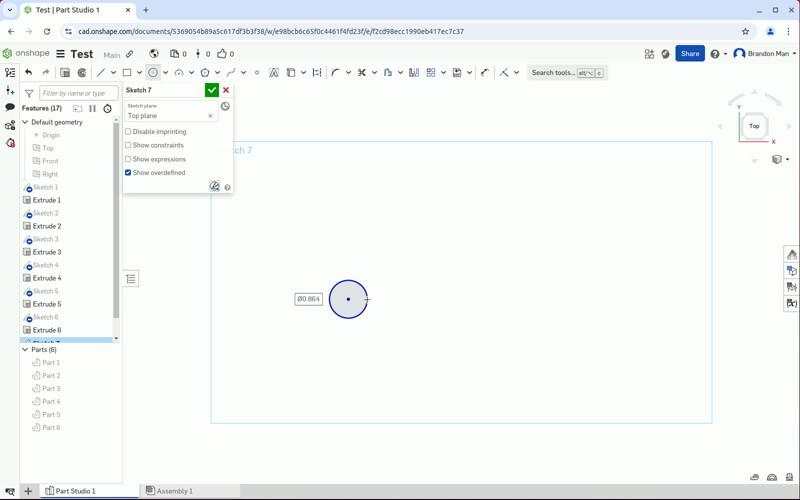
scroll(-6)
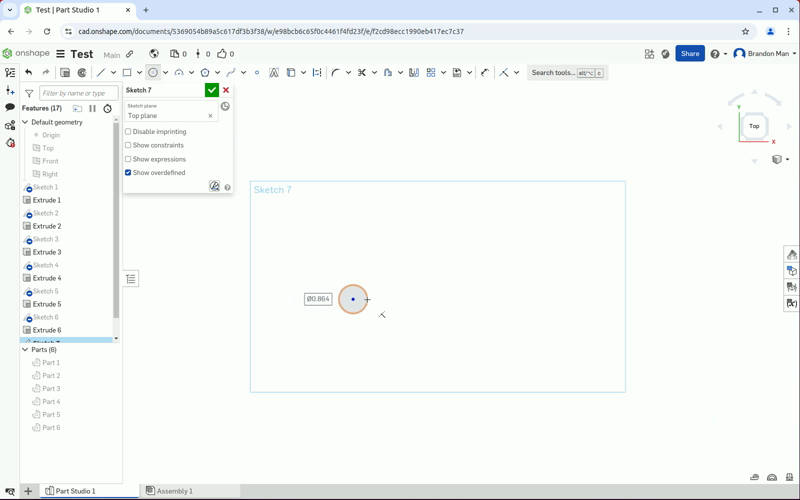
scroll(-6)
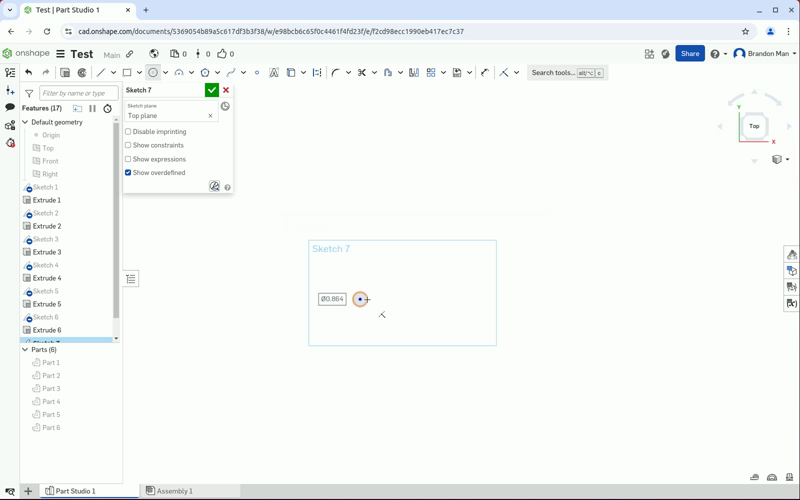
scroll(-6)
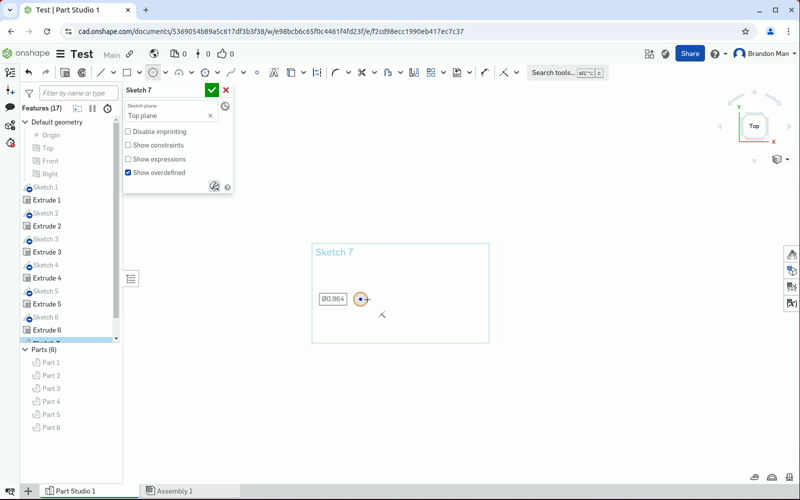
scroll(-6)
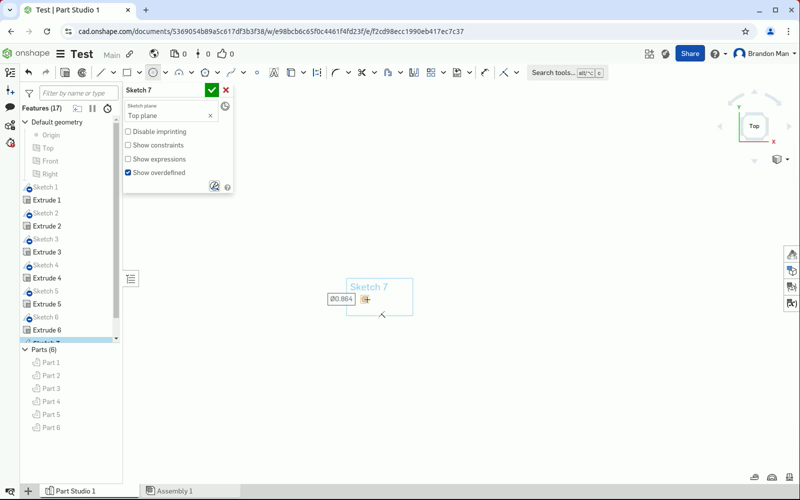
key(esc)
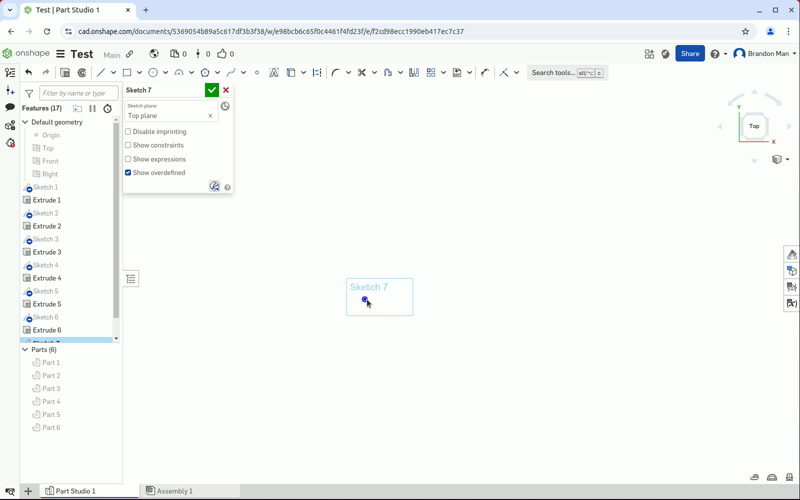
mouse_move(364, 297)
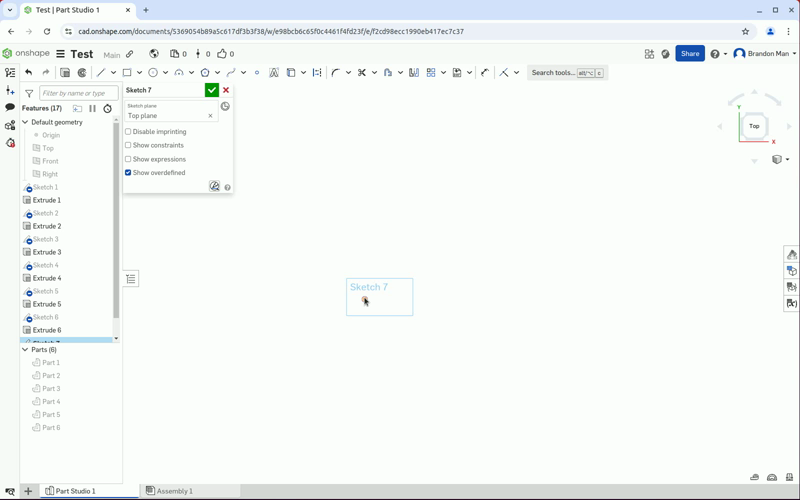
scroll(6)
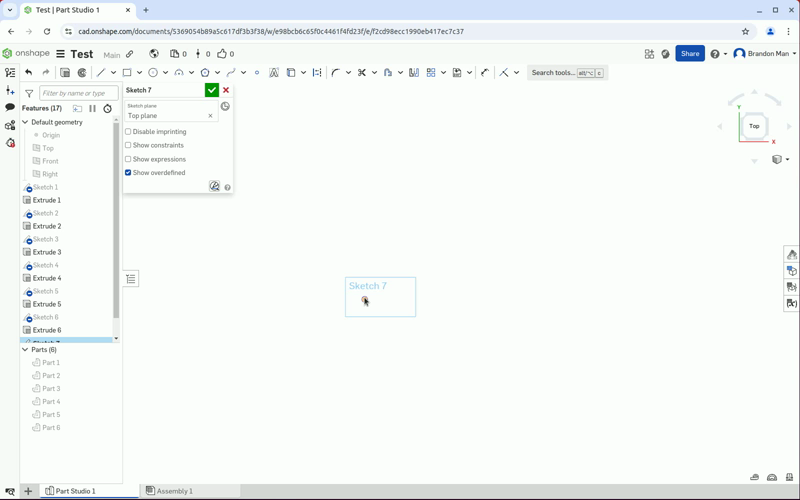
scroll(6)
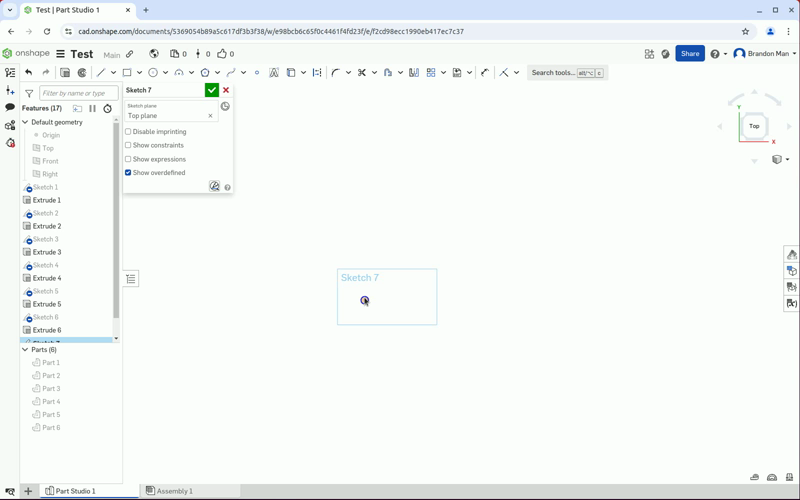
scroll(6)
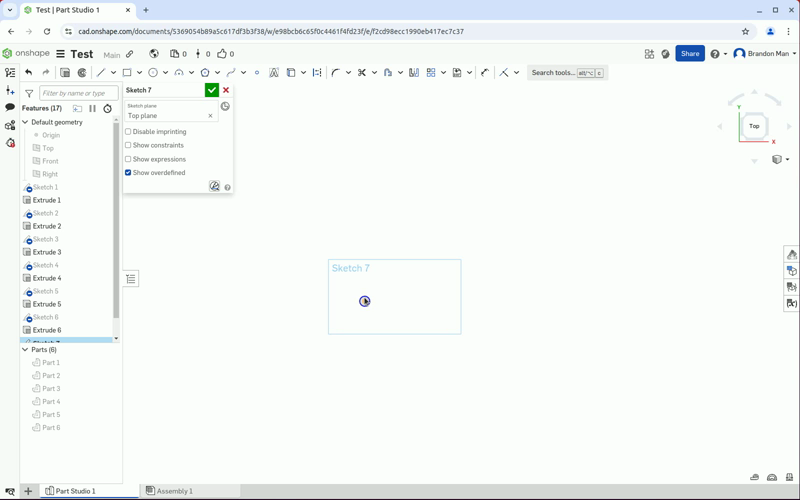
scroll(6)
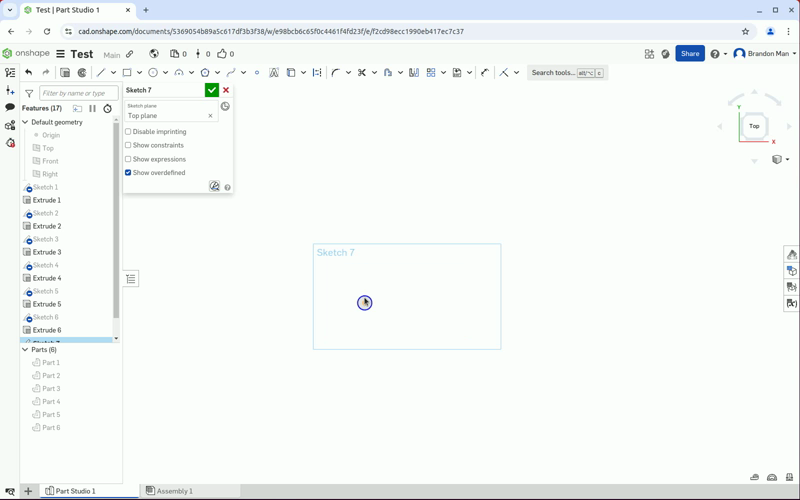
scroll(6)
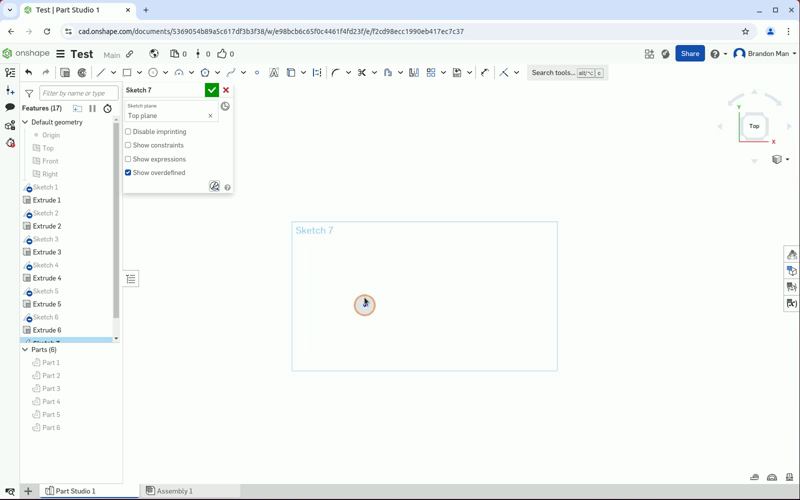
scroll(6)
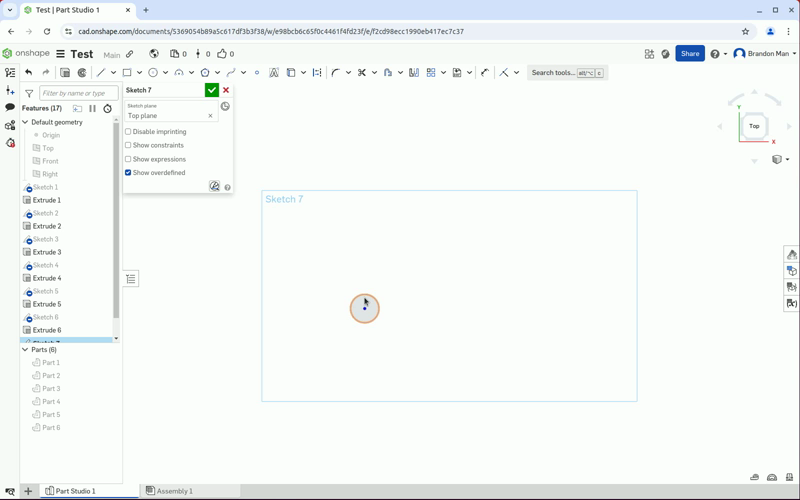
scroll(6)
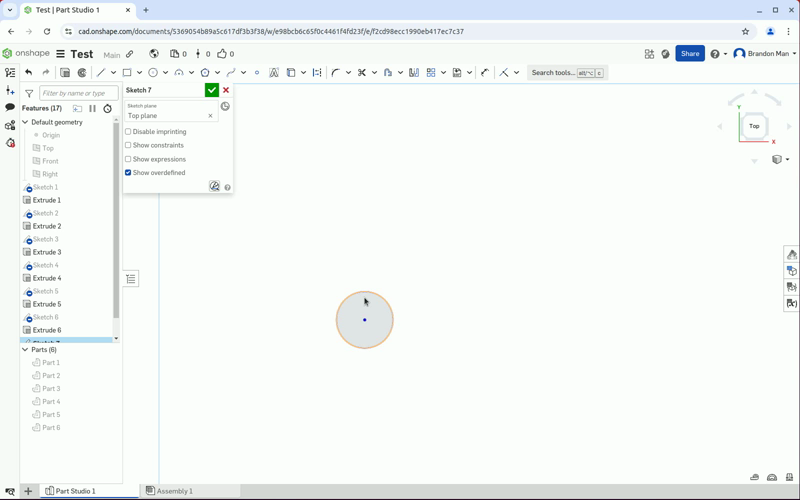
click(364, 297)
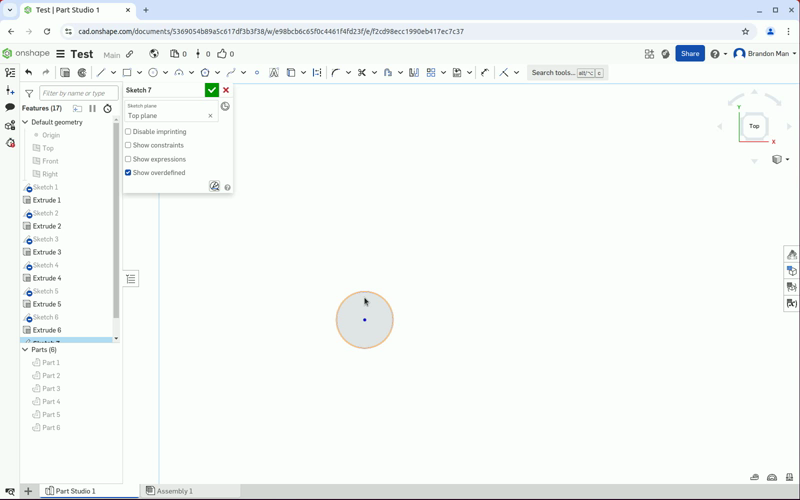
scroll(-6)
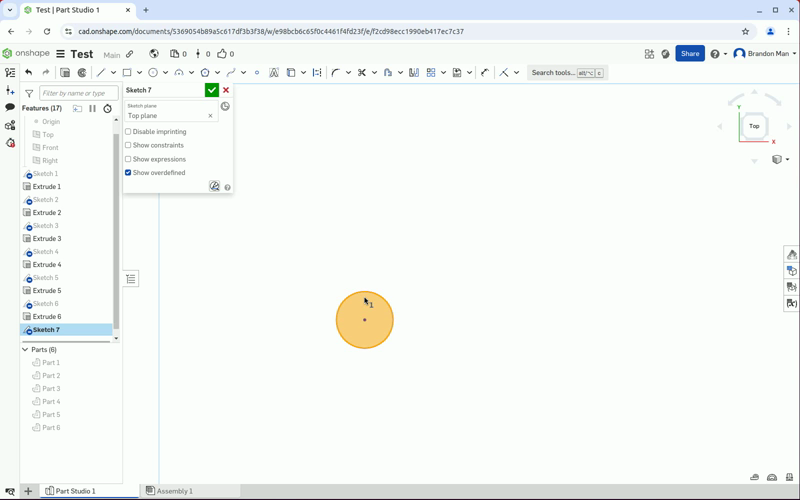
scroll(-6)
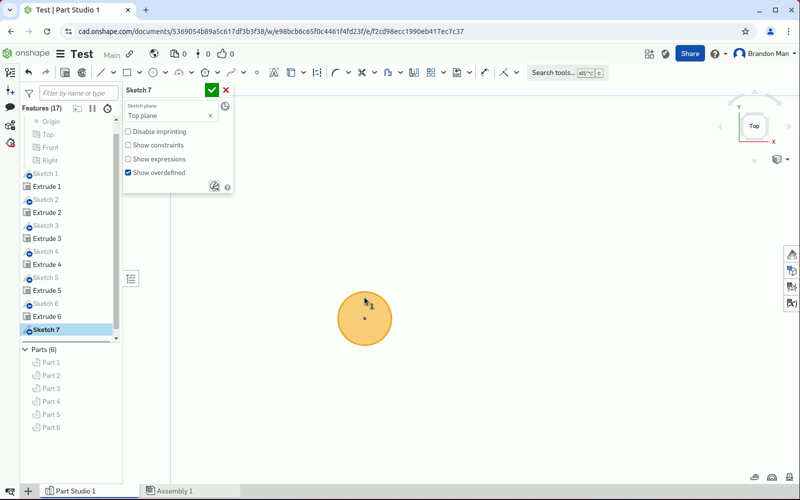
scroll(-6)
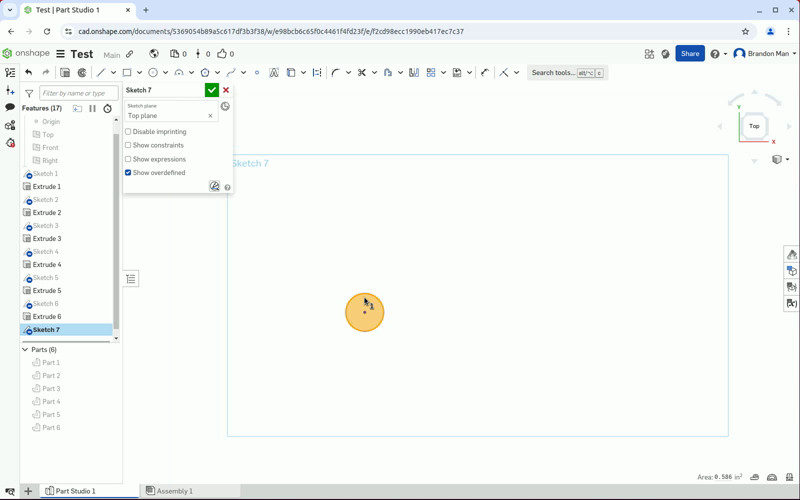
scroll(-6)
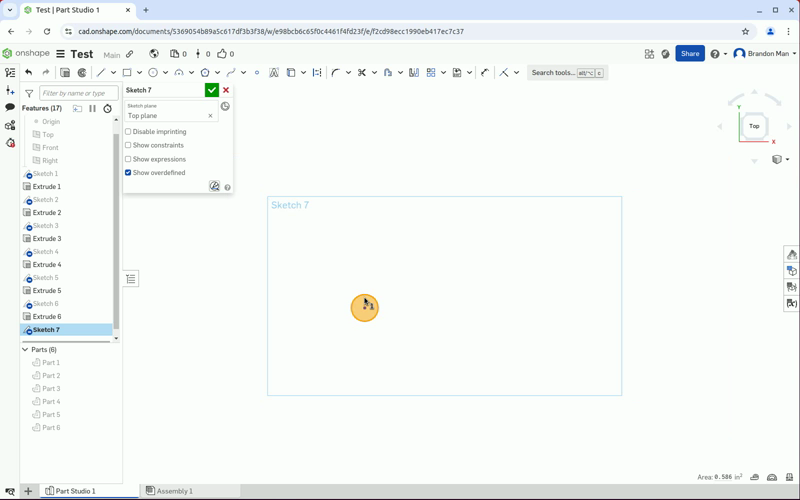
scroll(-6)
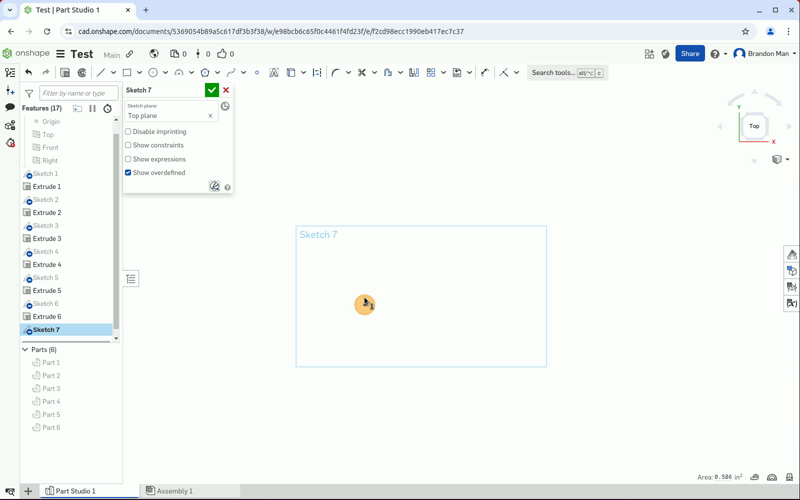
scroll(-6)
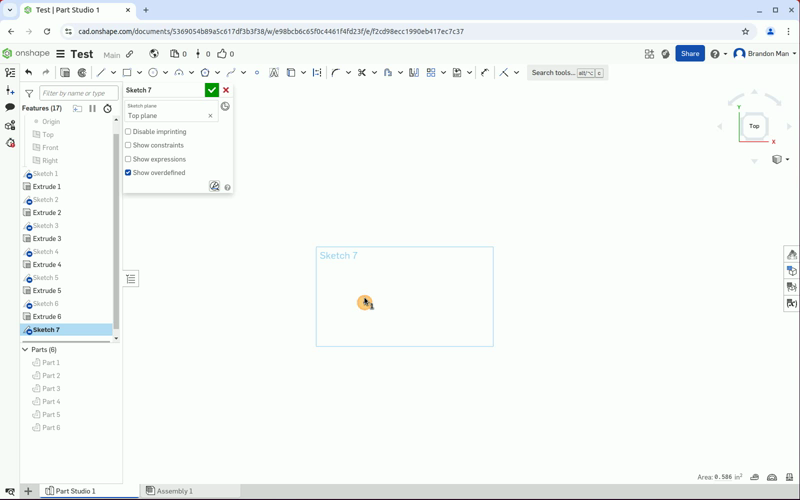
scroll(-6)
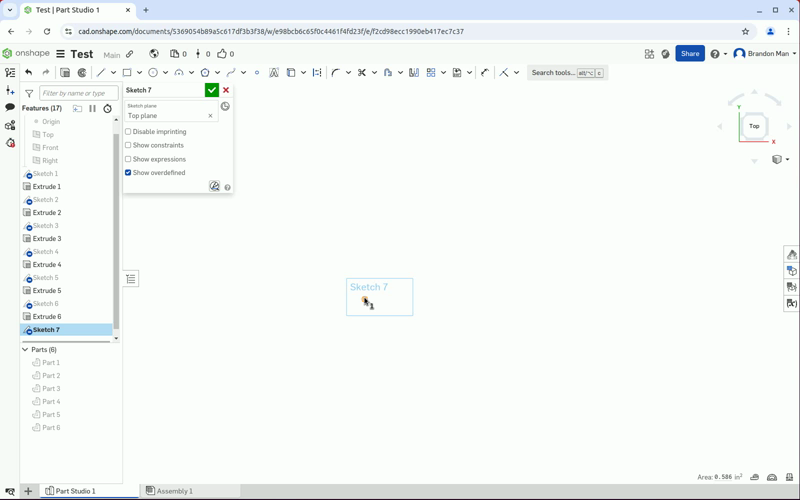
mouse_move(73, 352)
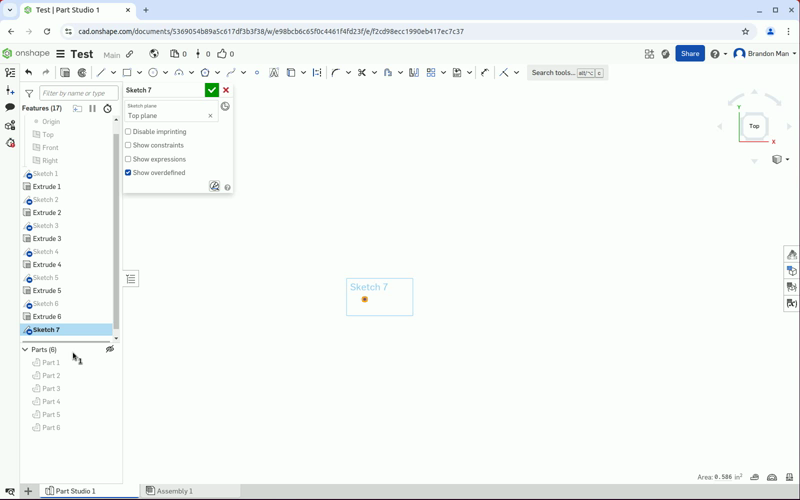
key(shift+y)
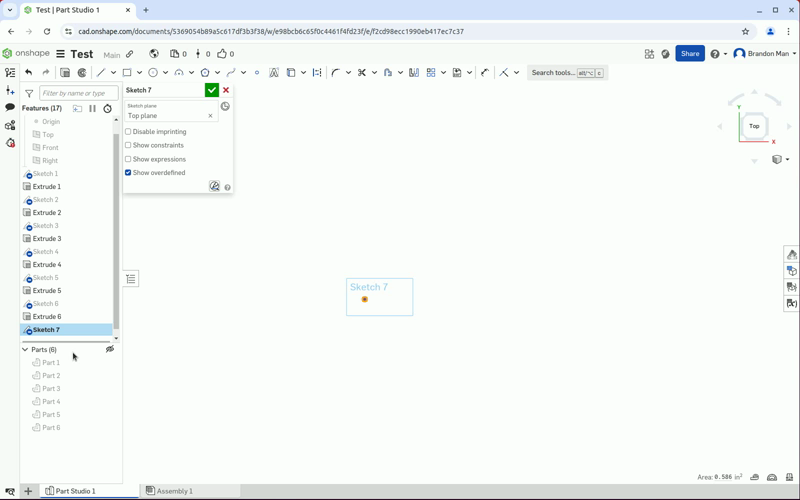
key(shift+e)
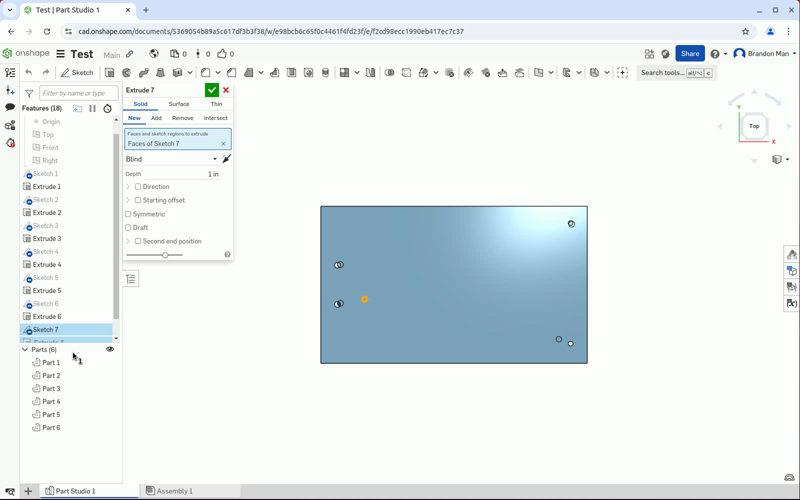
mouse_move(143, 106)
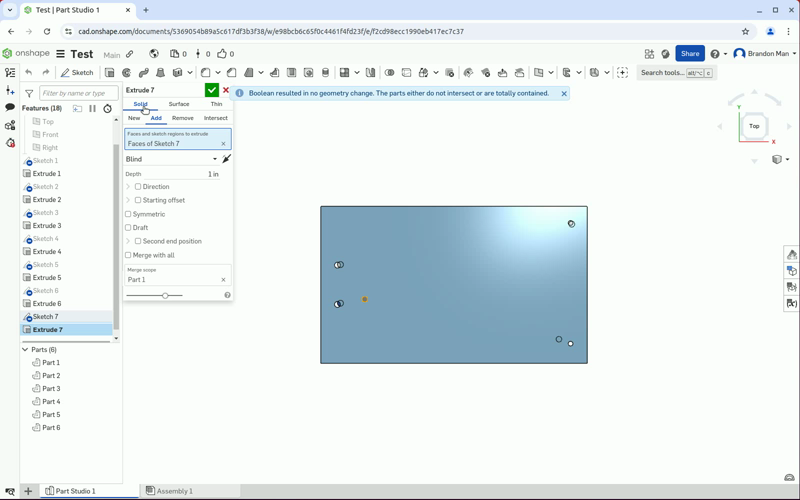
click(143, 106)
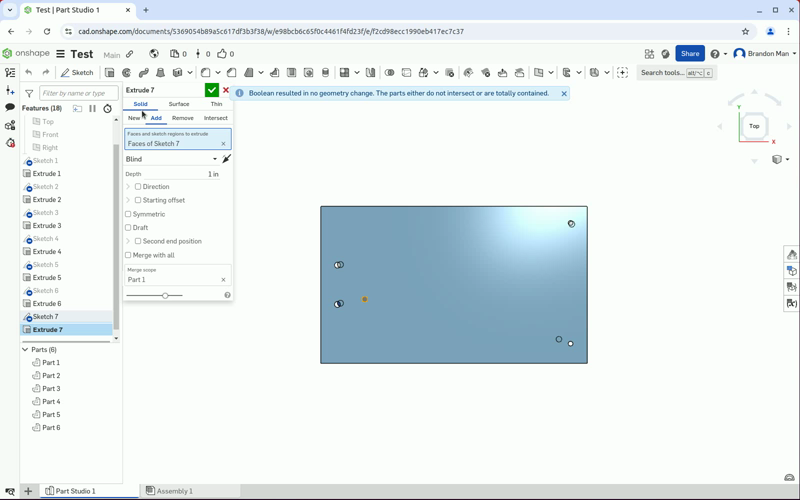
mouse_move(137, 120)
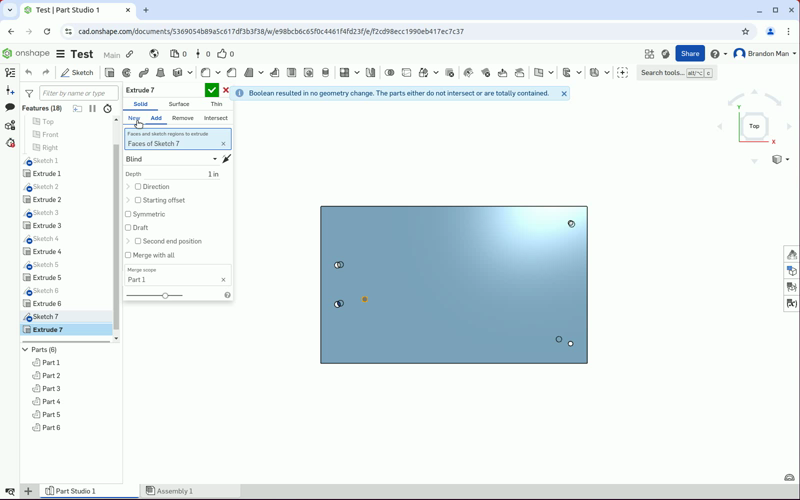
click(137, 120)
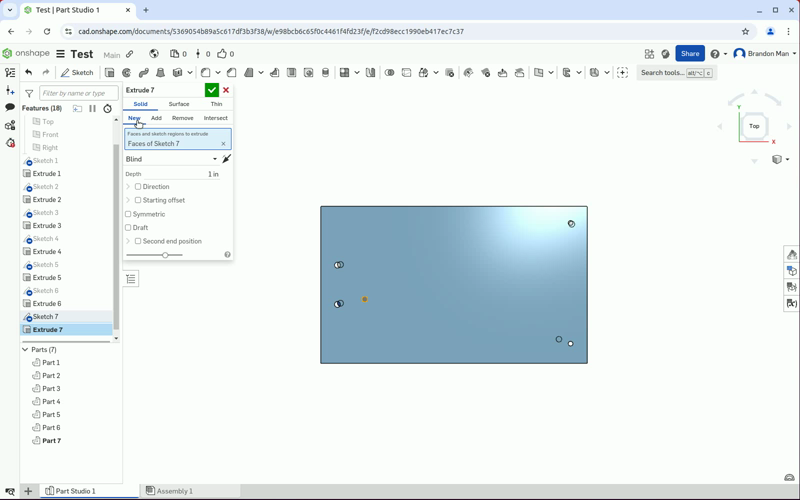
key(tab, 4)
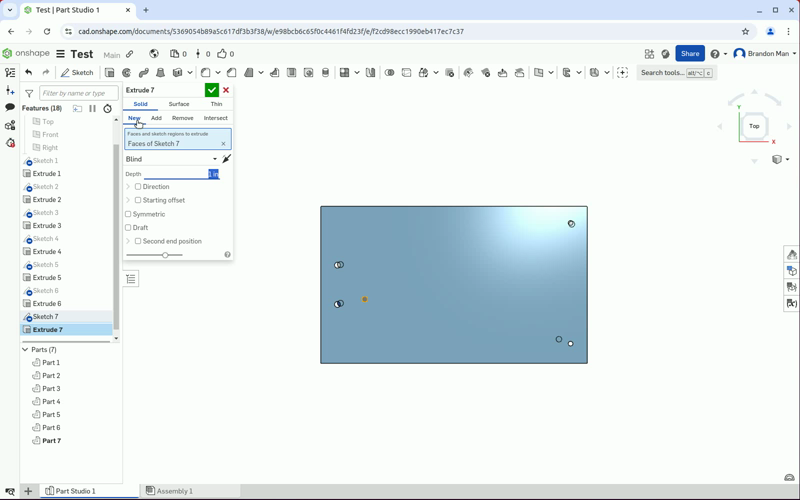
text(-6.74)
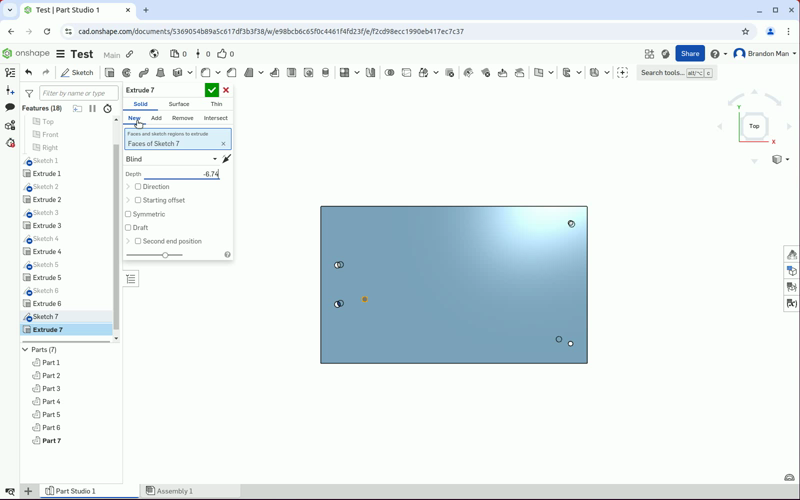
key(enter)
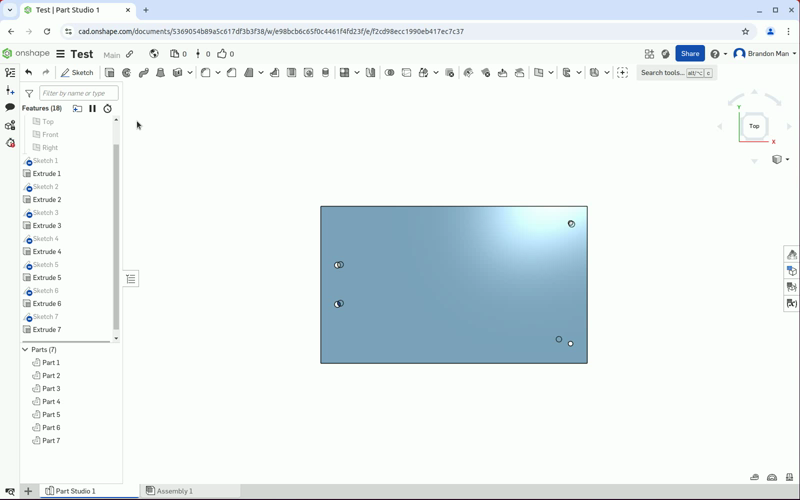
key(shift+h)
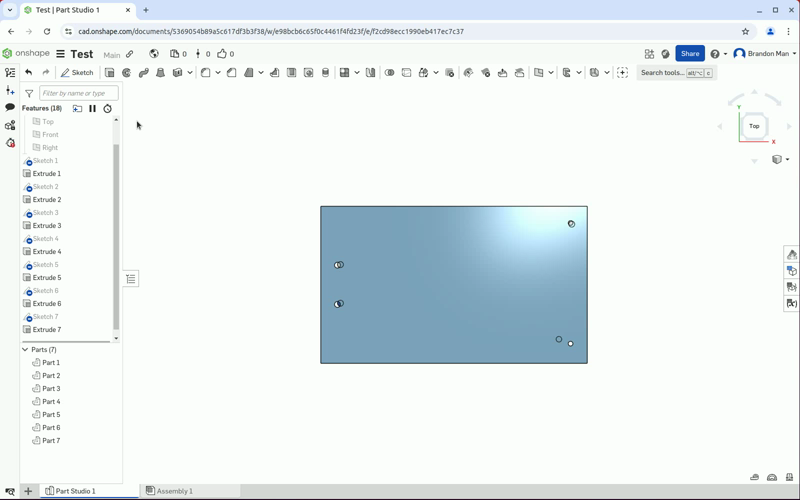
key(shift+h)
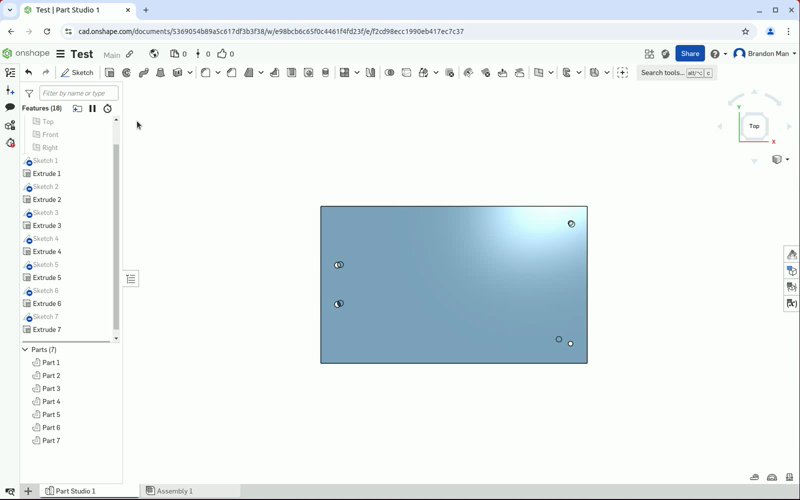
mouse_move(69, 163)
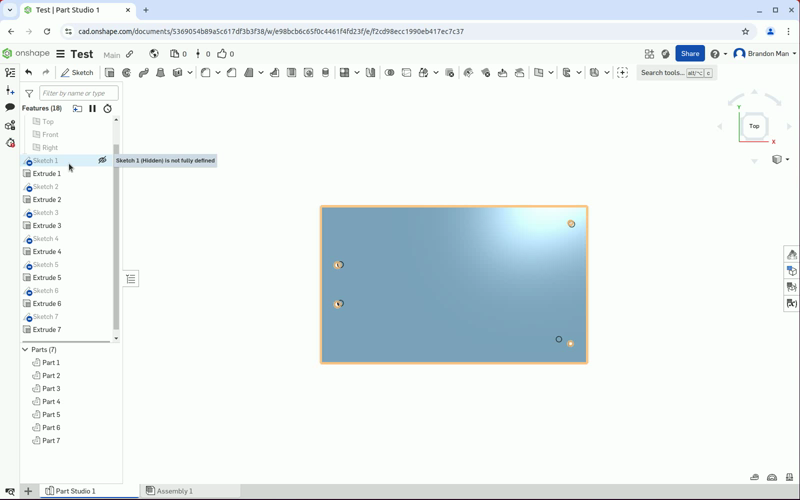
click(69, 163)
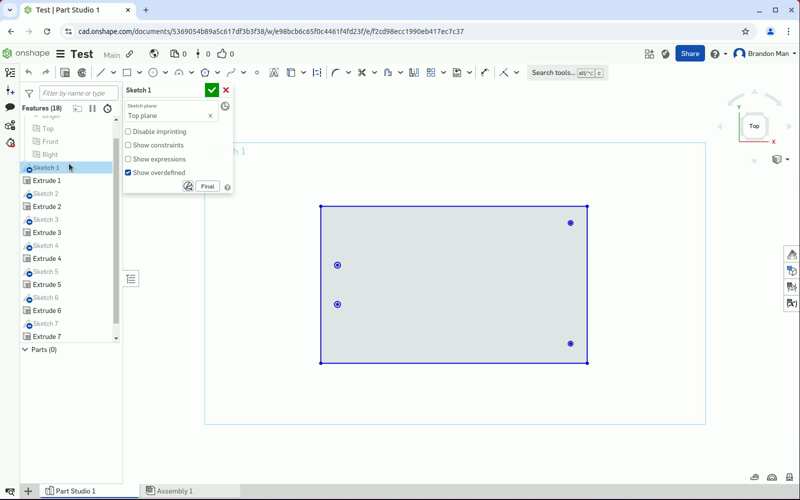
mouse_move(229, 92)
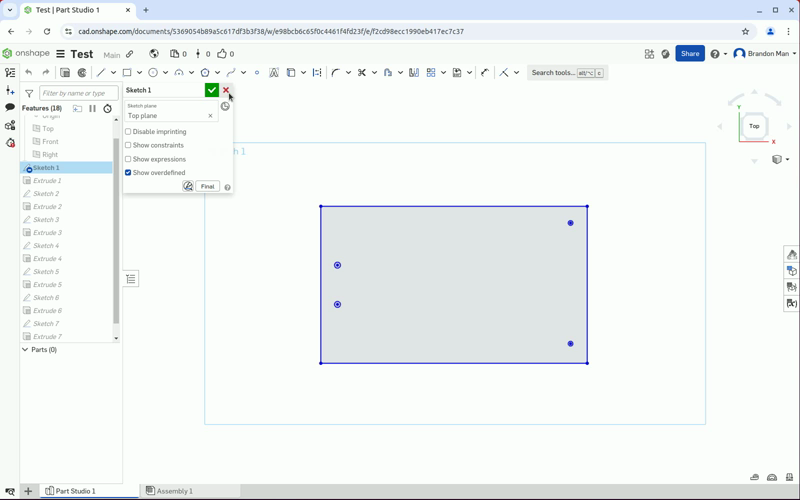
click(229, 92)
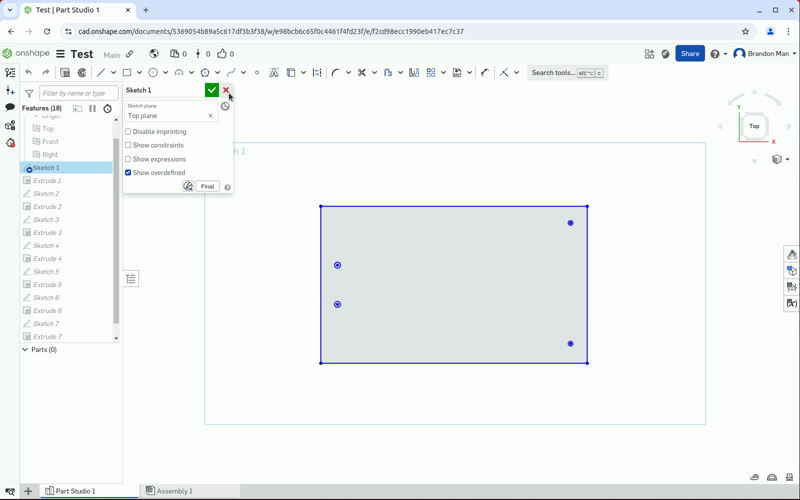
key(shift+s)
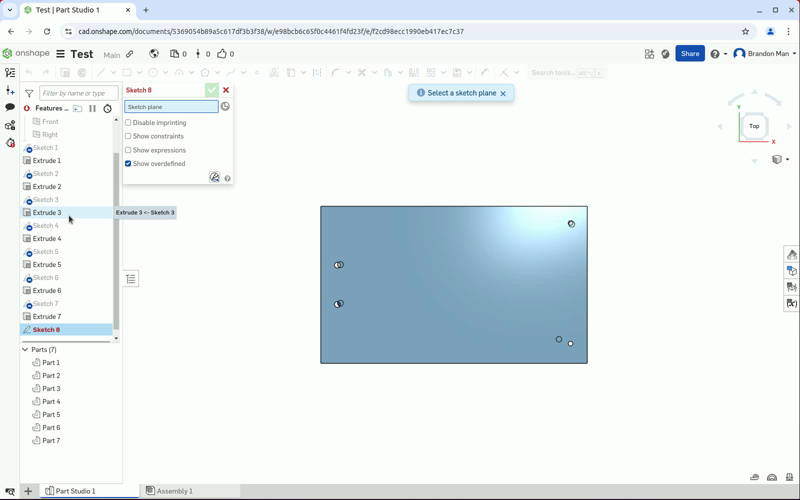
scroll(3)
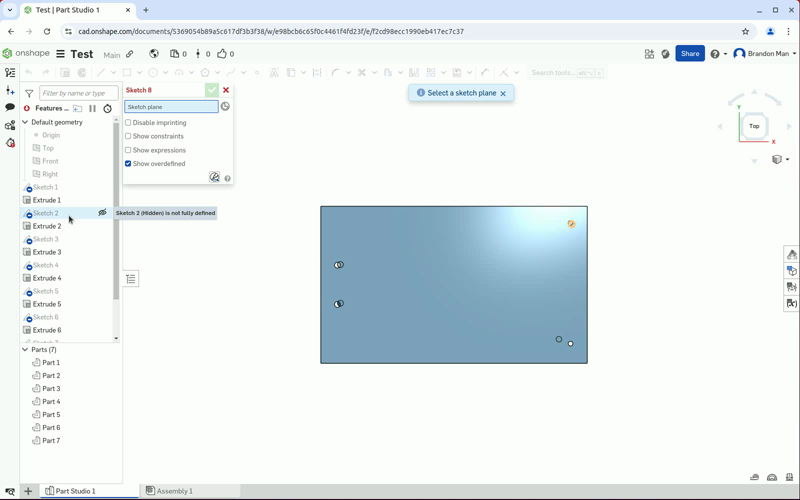
mouse_move(69, 150)
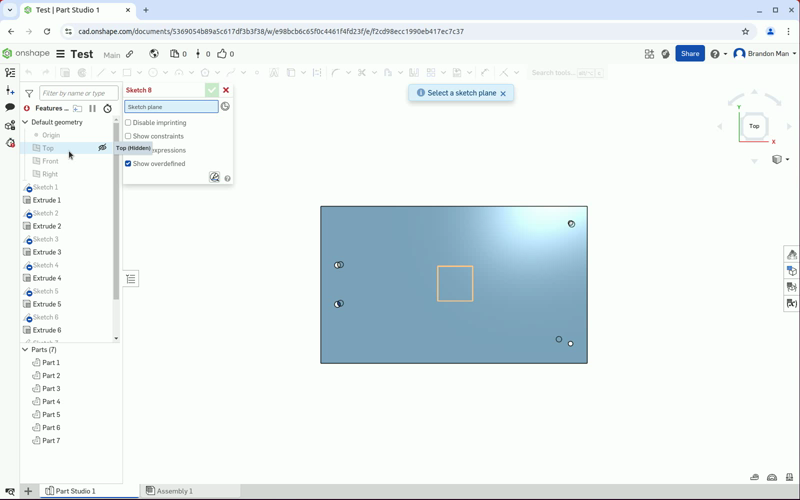
click(69, 150)
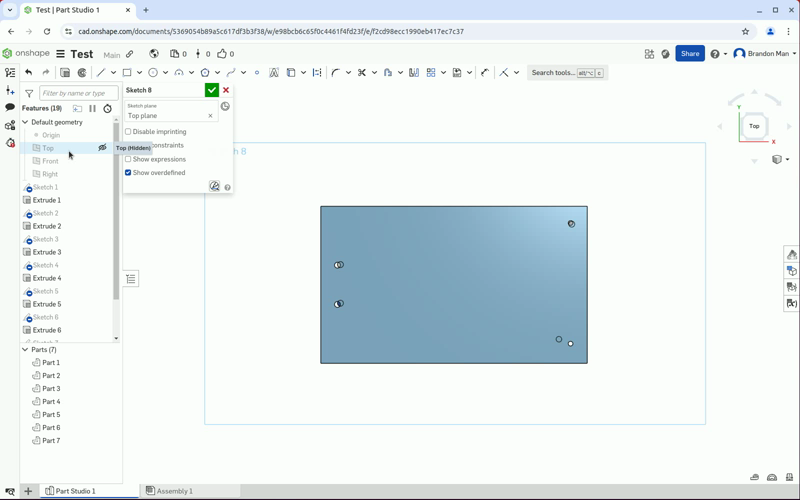
mouse_move(73, 352)
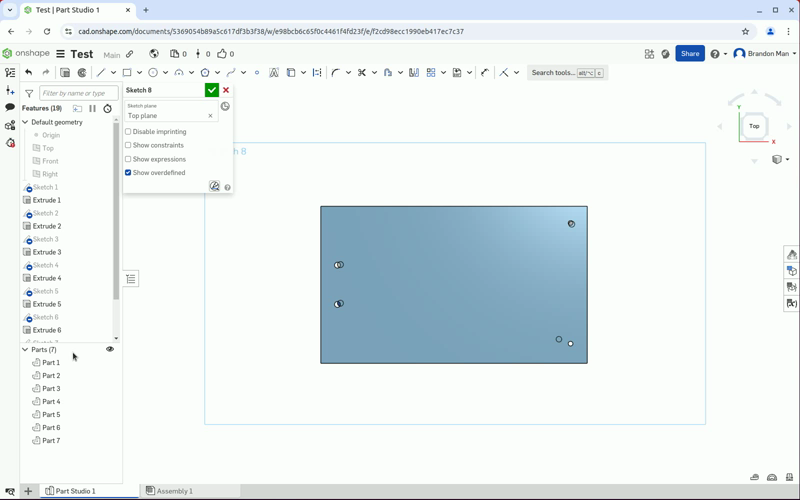
key(y)
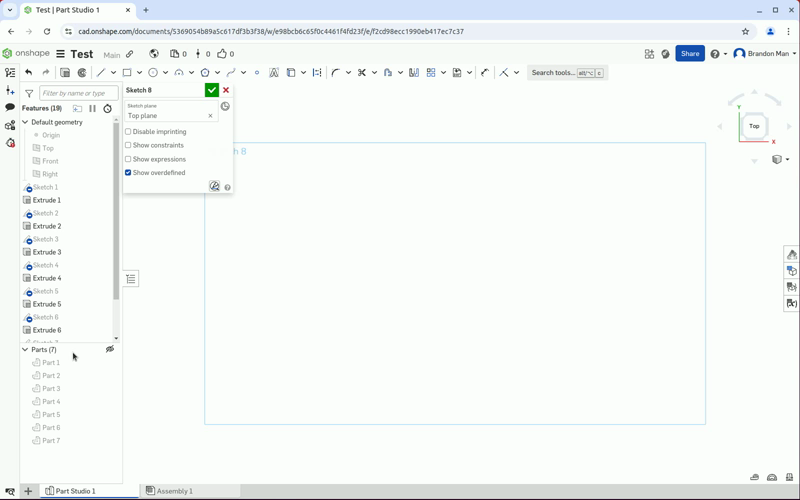
key(c)
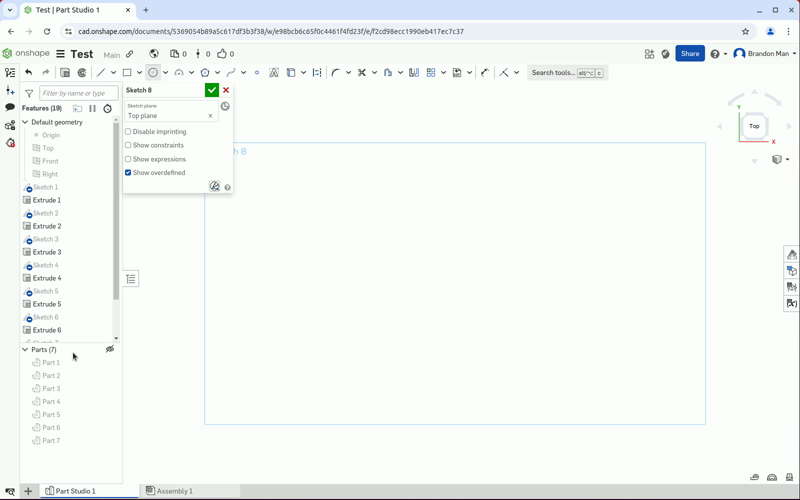
key_down(shift)
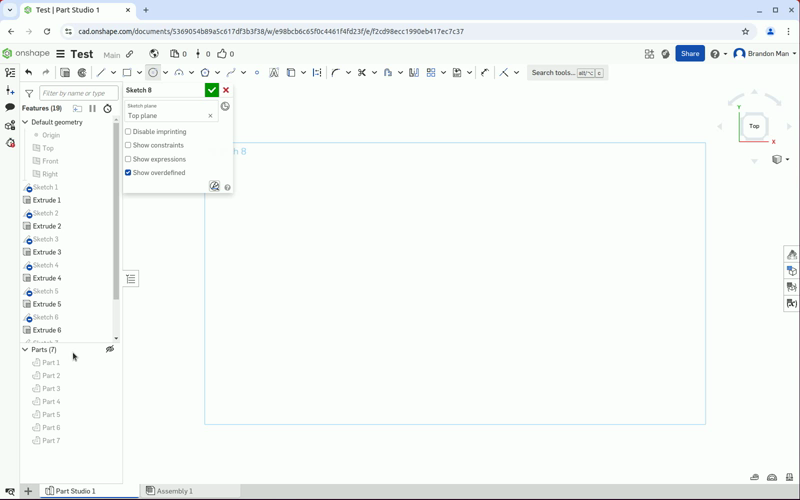
mouse_move(364, 266)
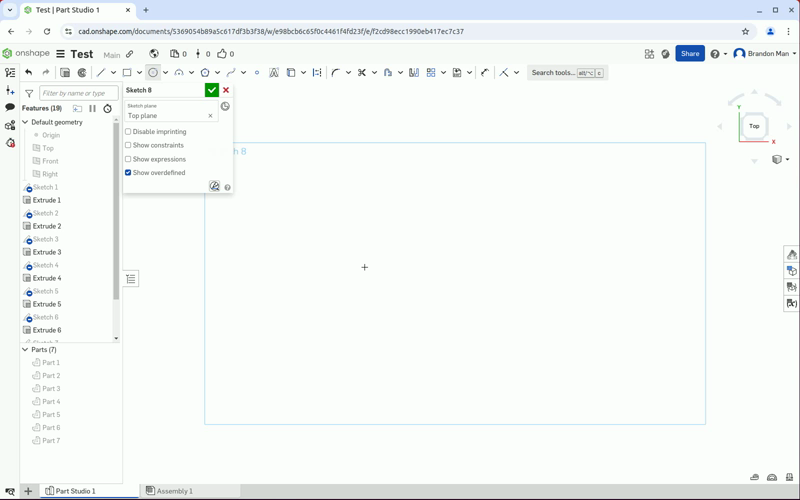
click(364, 266)
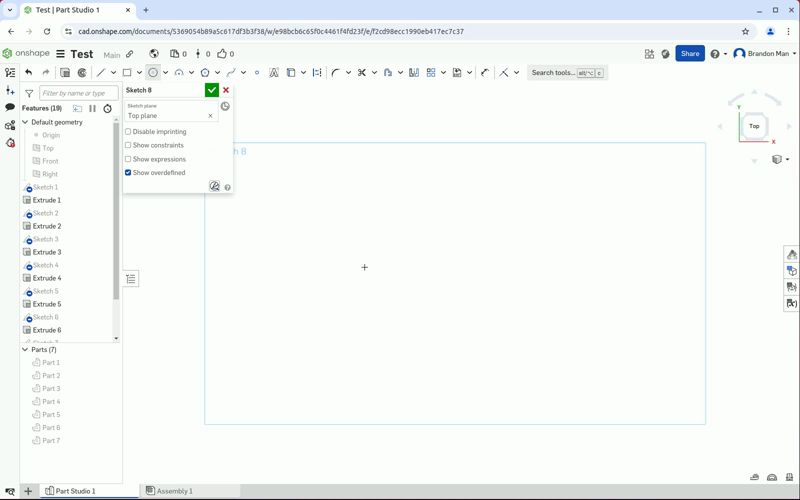
key_up(shift)
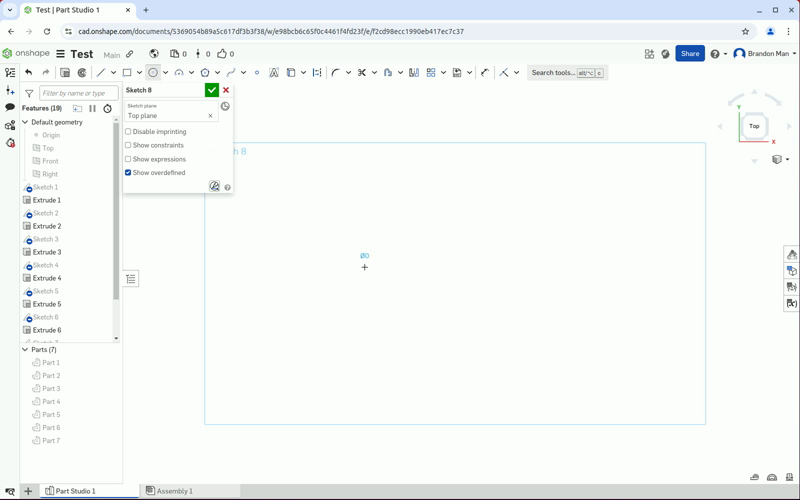
mouse_move(367, 266)
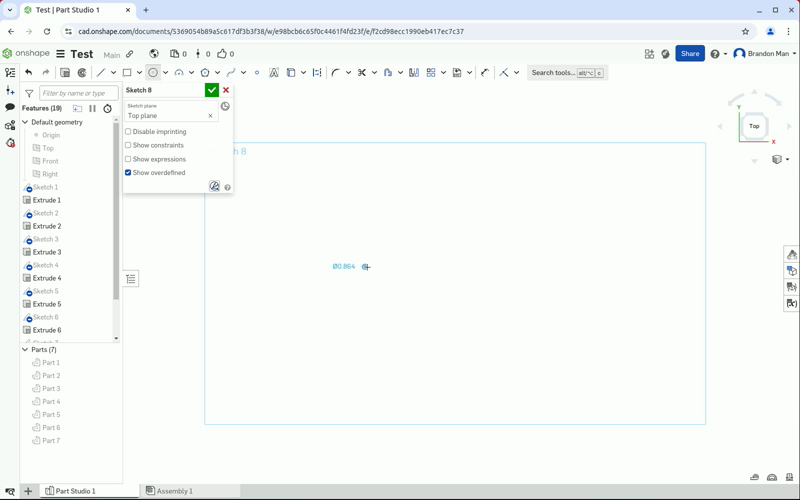
scroll(6)
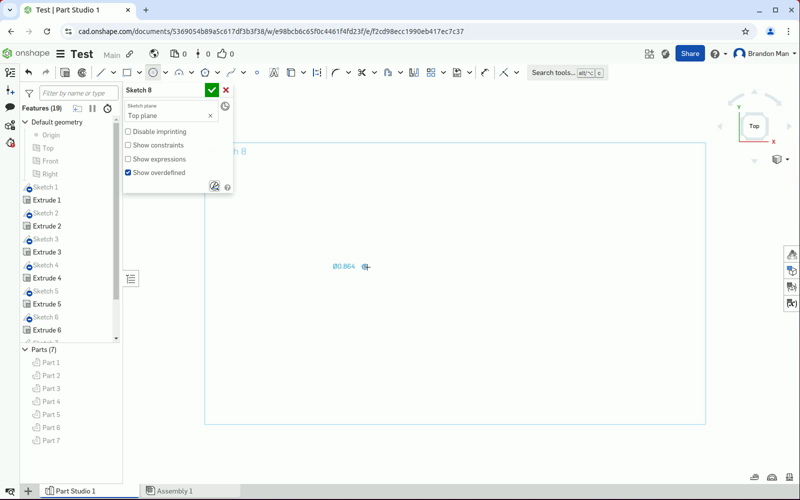
scroll(6)
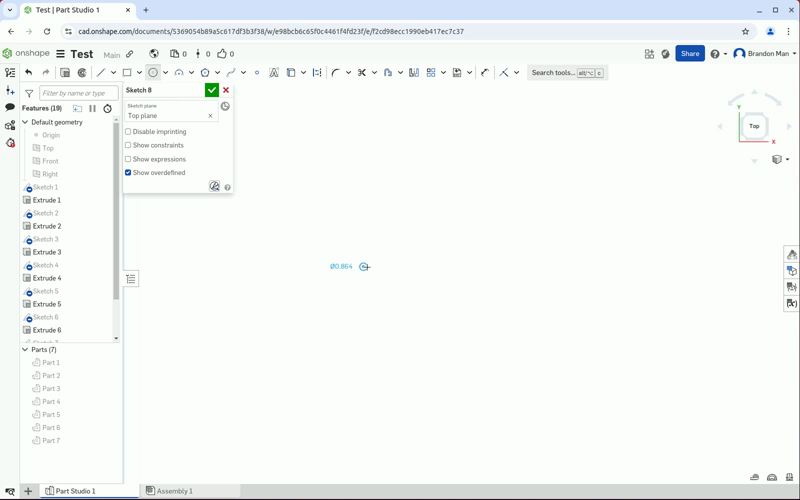
scroll(6)
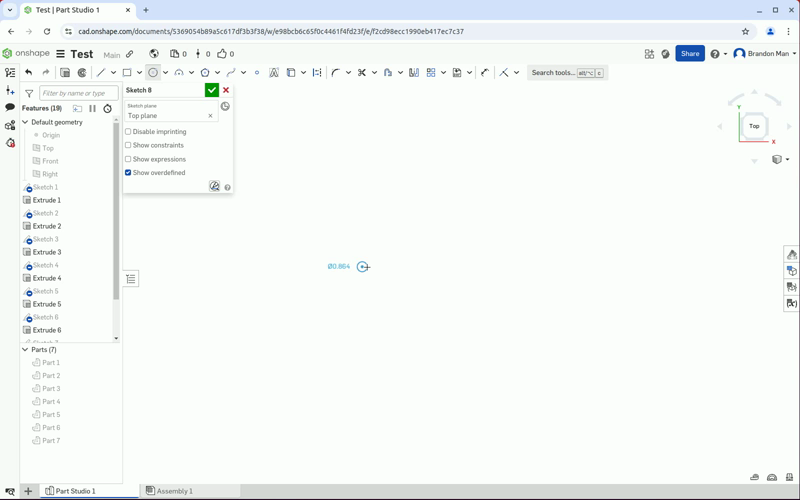
scroll(6)
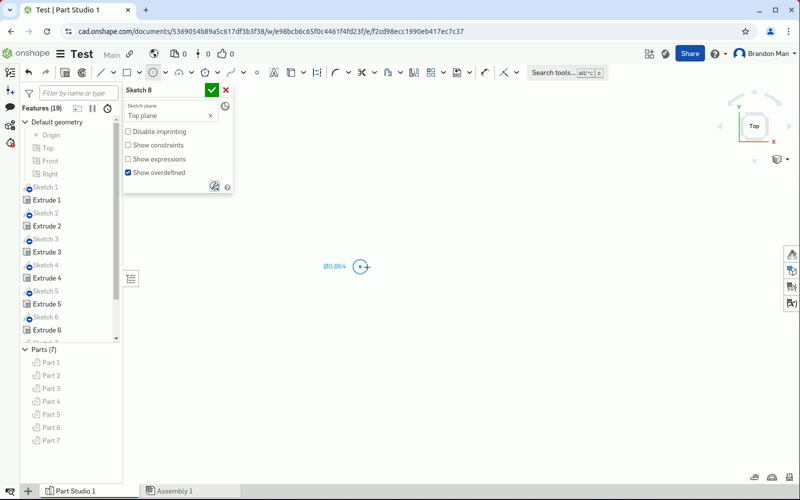
scroll(6)
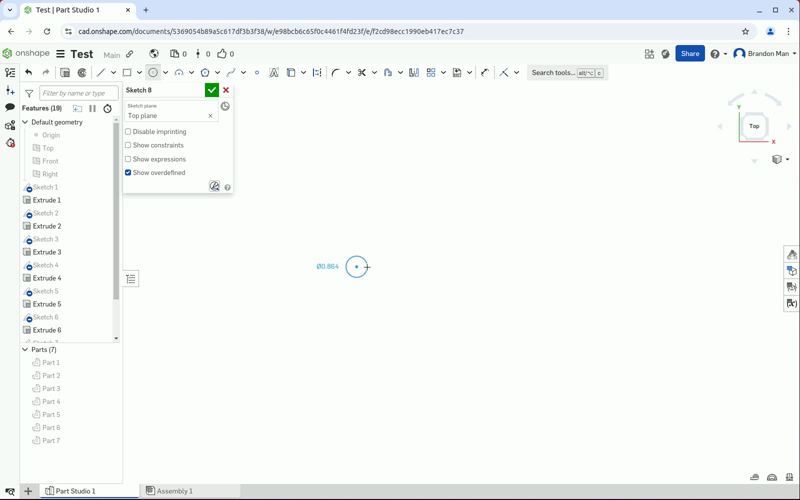
scroll(6)
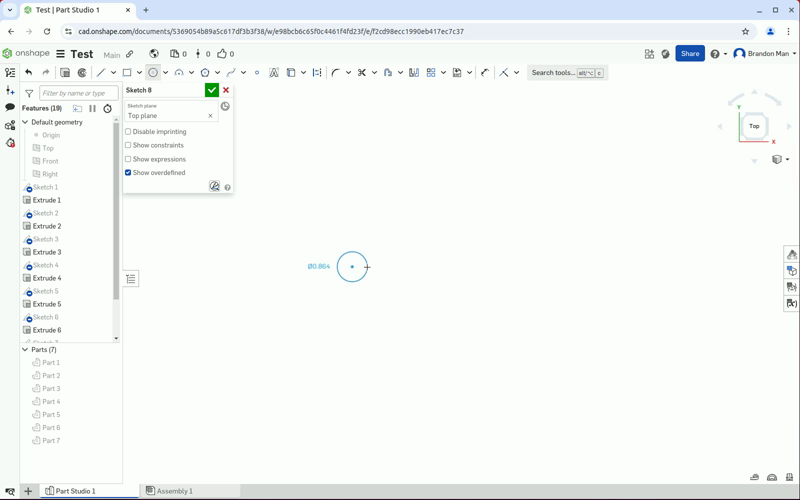
scroll(6)
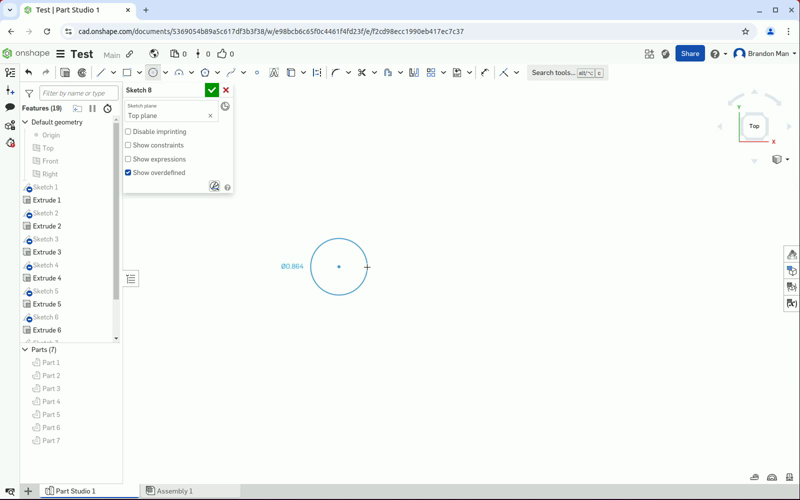
click(367, 266)
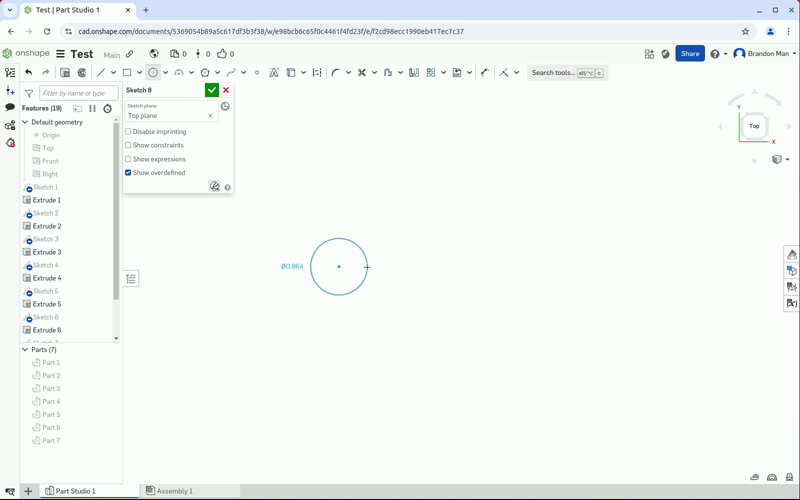
scroll(-6)
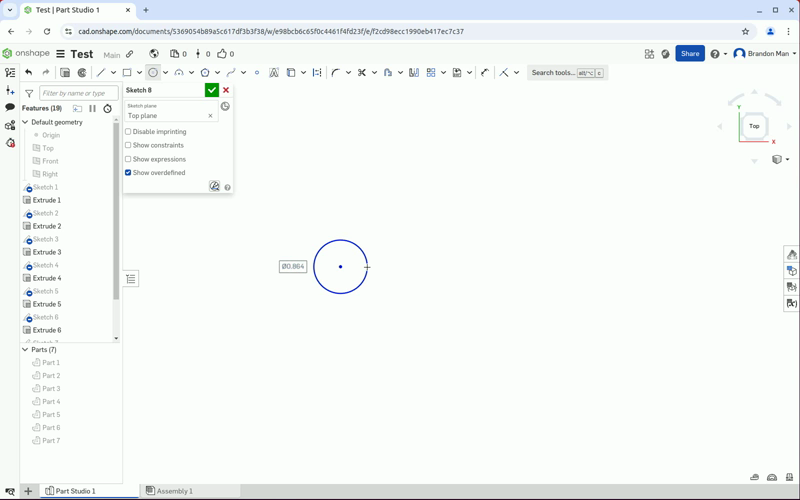
scroll(-6)
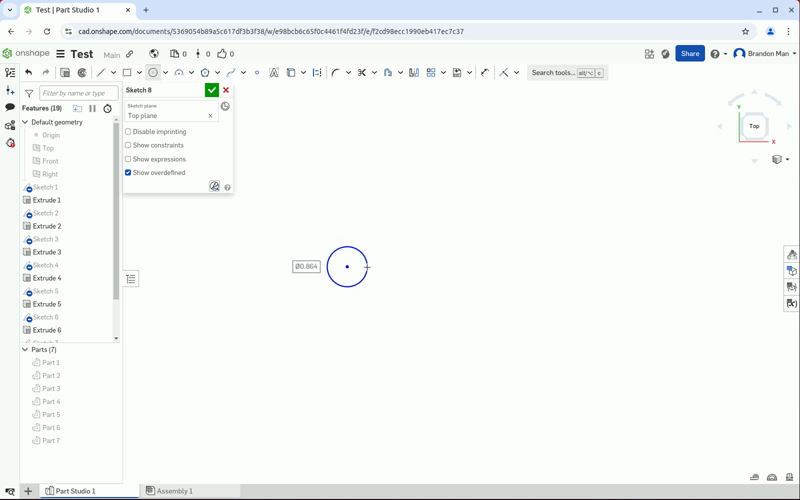
scroll(-6)
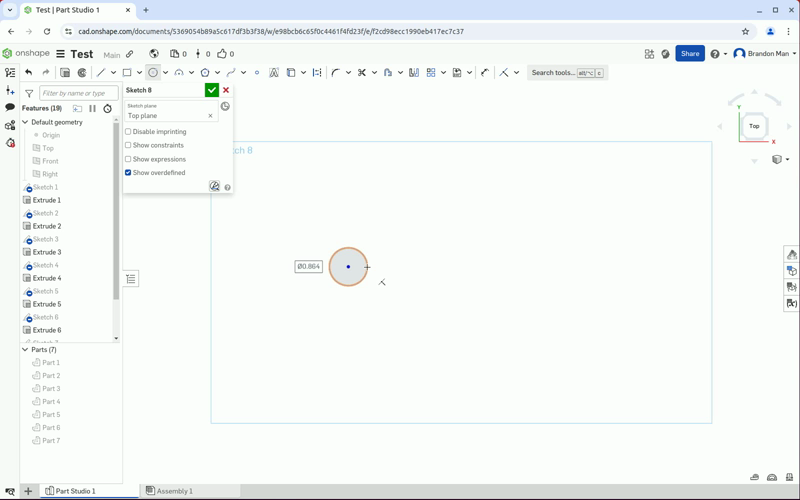
scroll(-6)
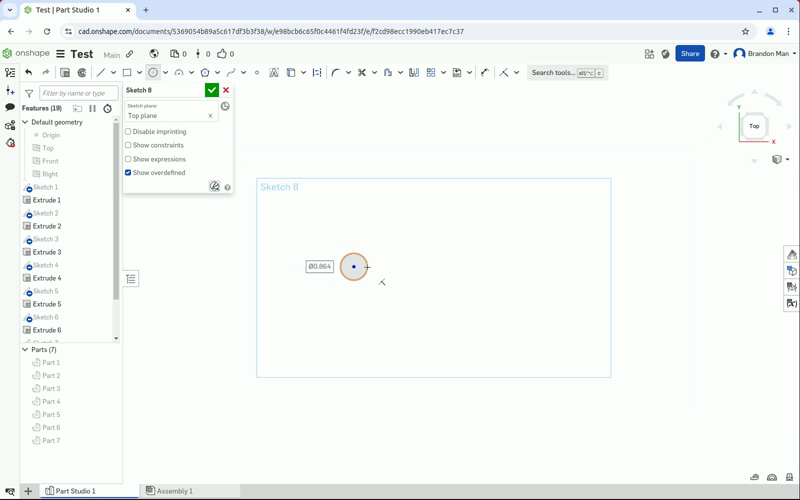
scroll(-6)
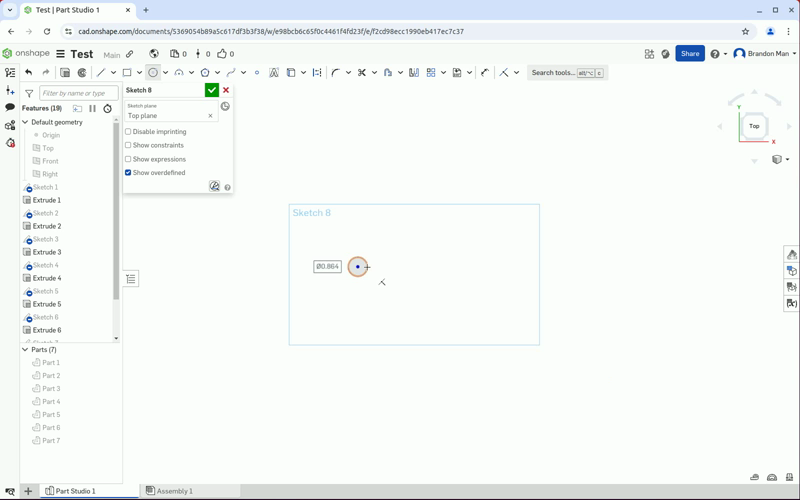
scroll(-6)
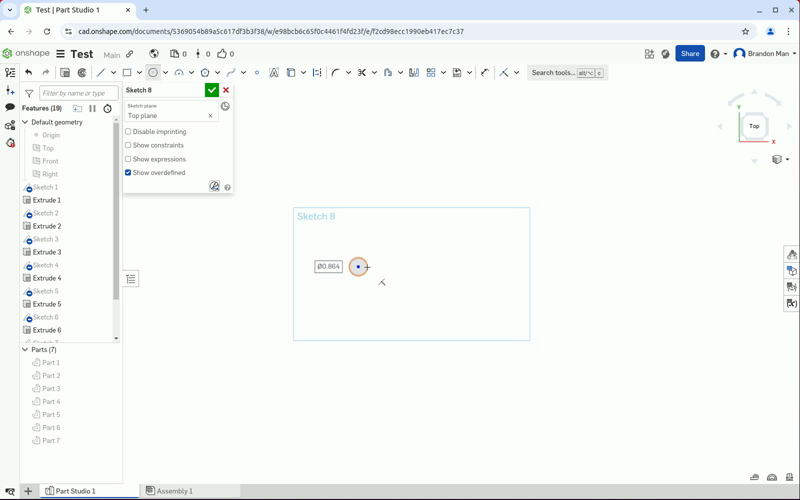
scroll(-6)
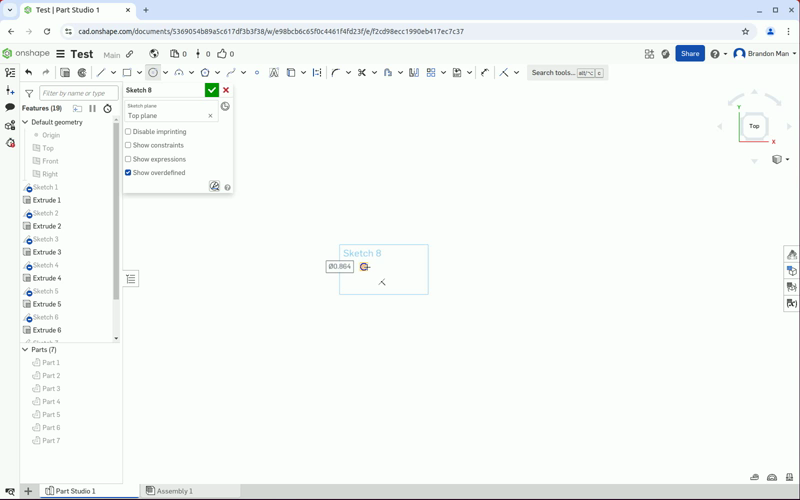
key(esc)
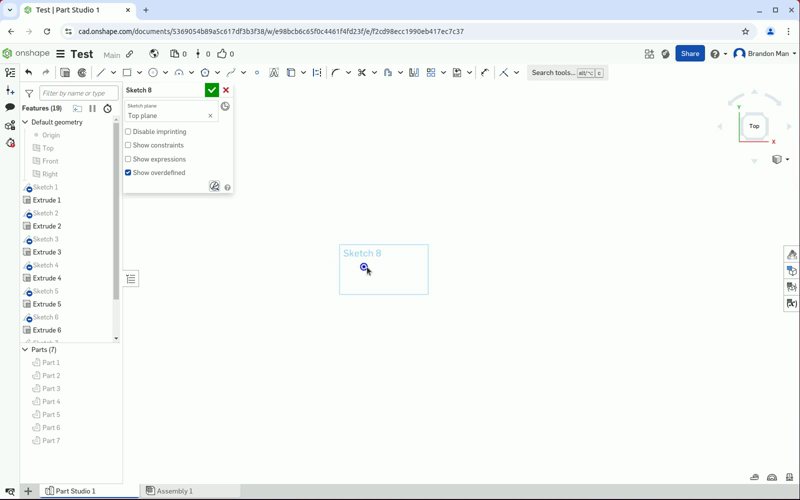
mouse_move(365, 266)
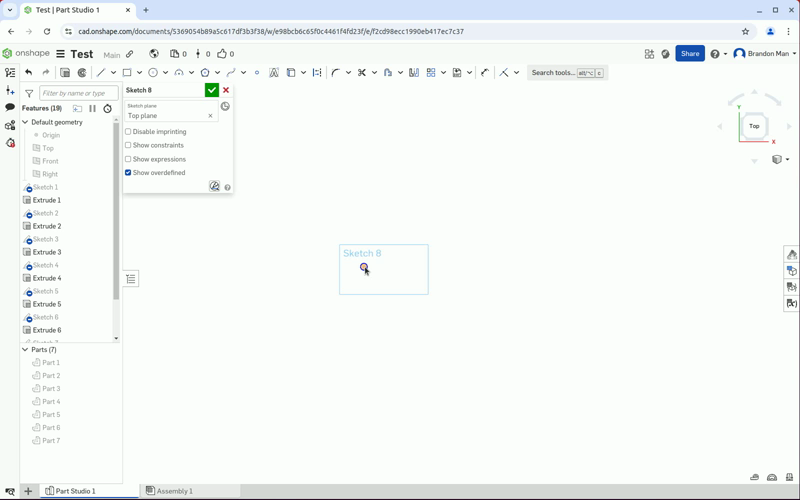
scroll(6)
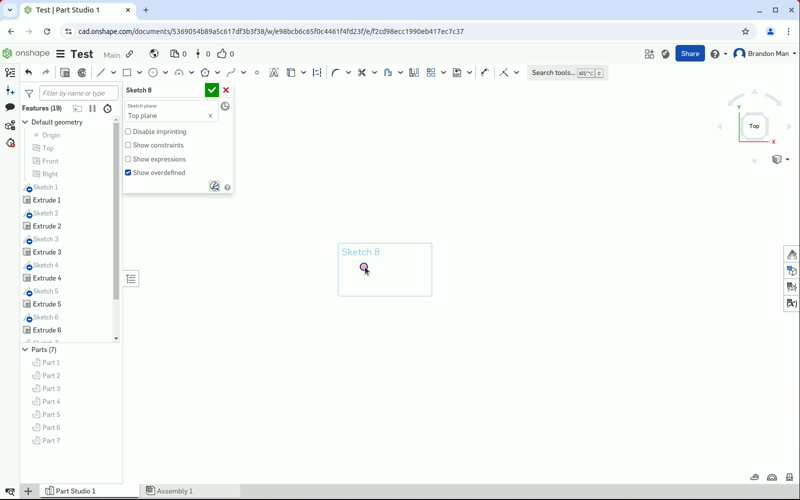
scroll(6)
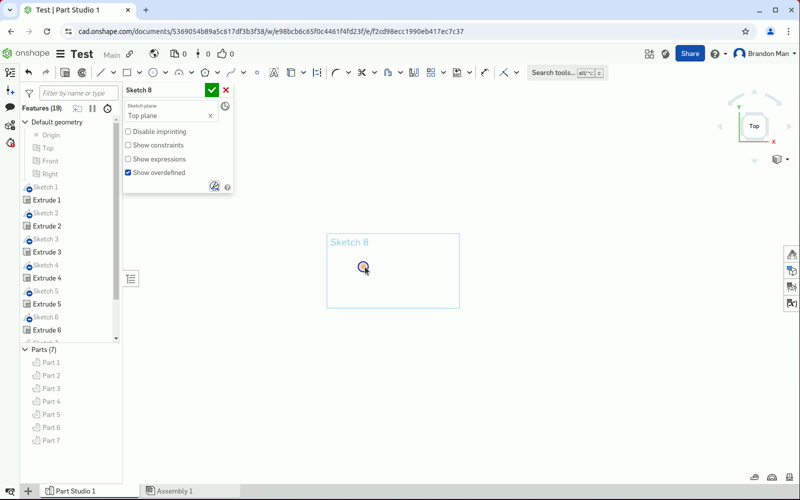
scroll(6)
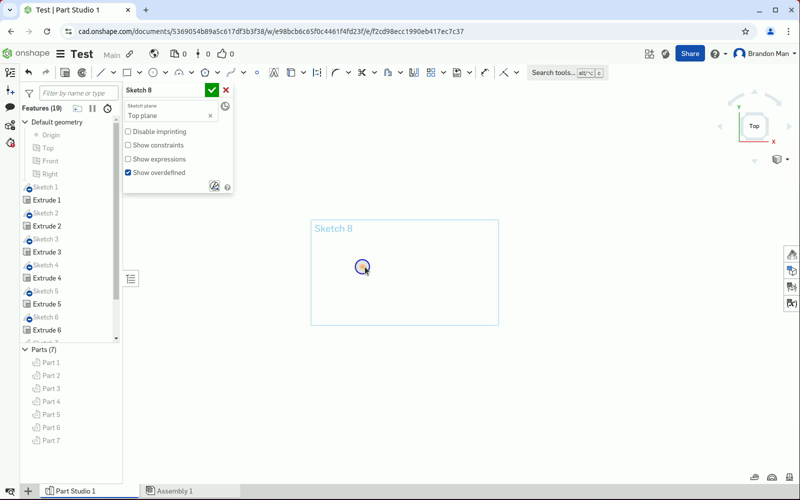
scroll(6)
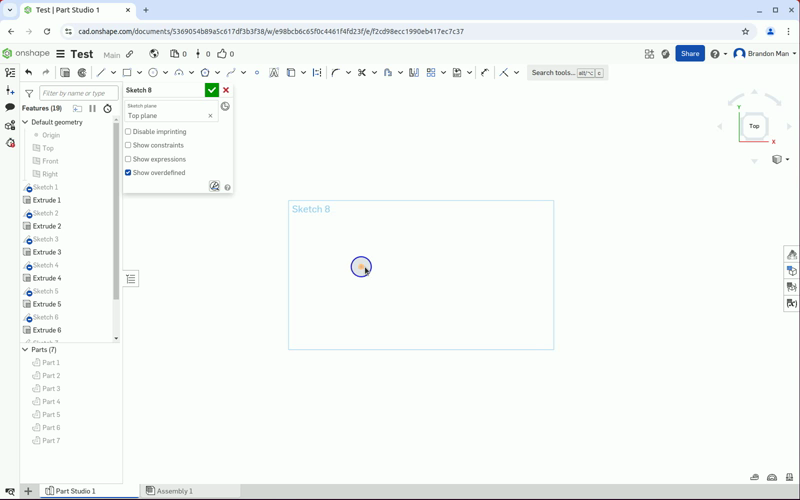
scroll(6)
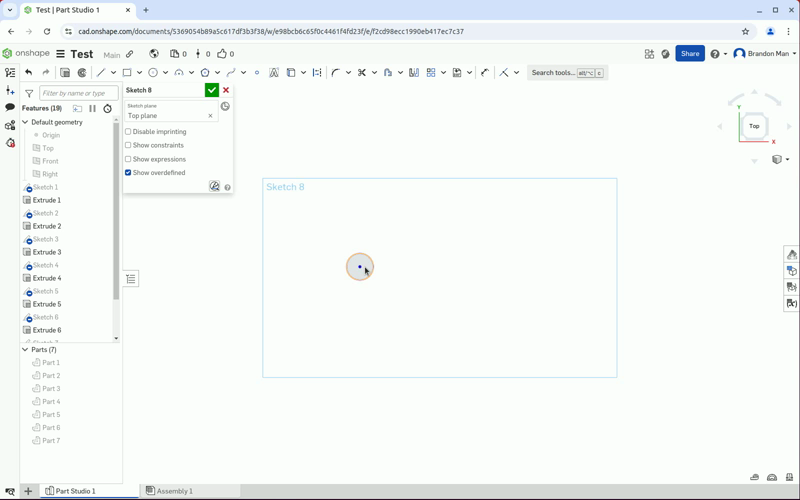
scroll(6)
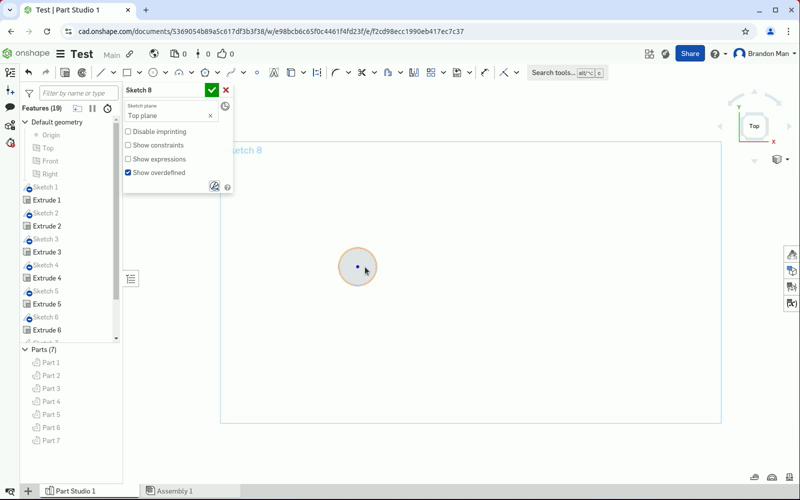
scroll(6)
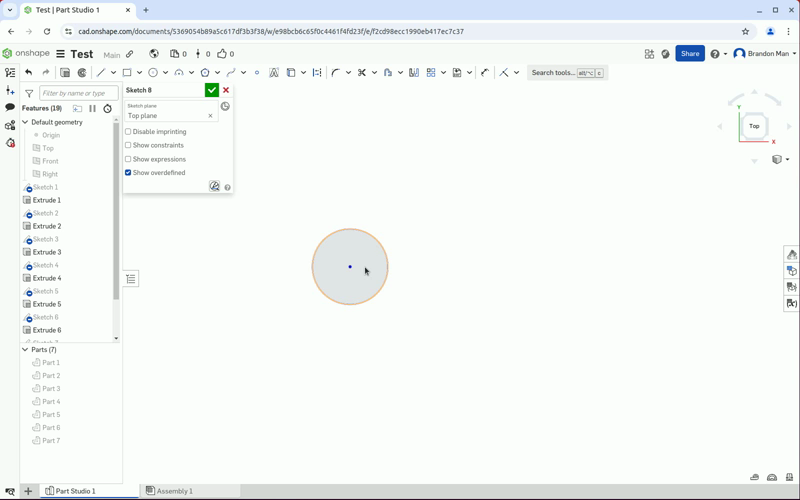
click(365, 266)
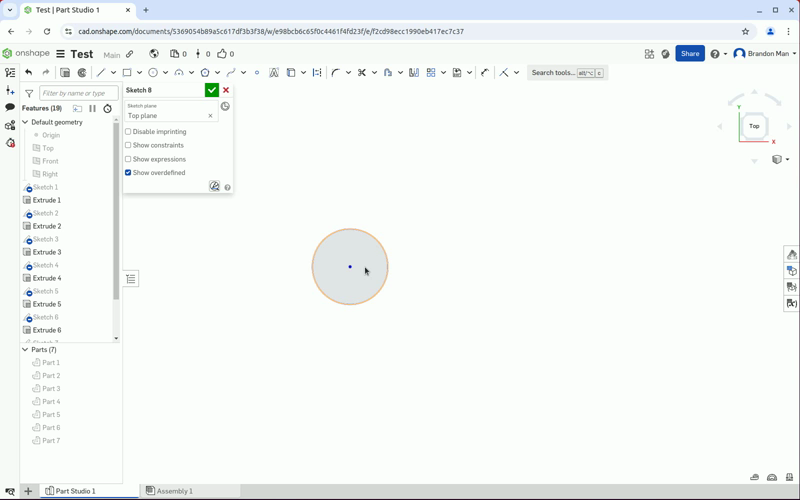
scroll(-6)
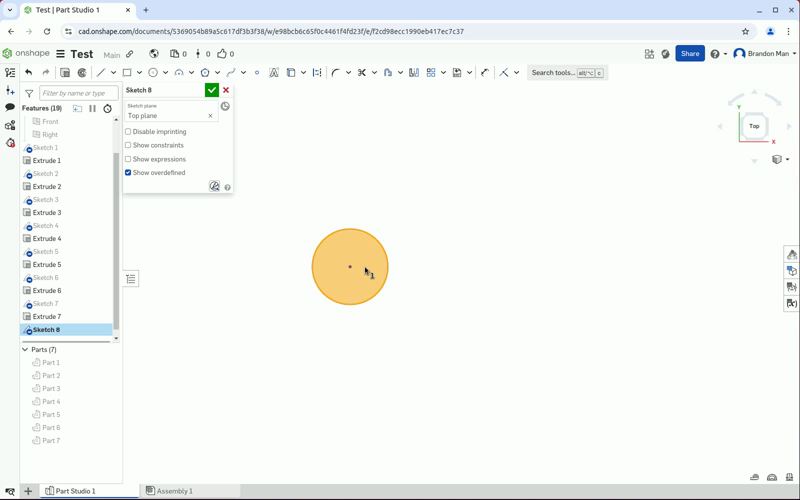
scroll(-6)
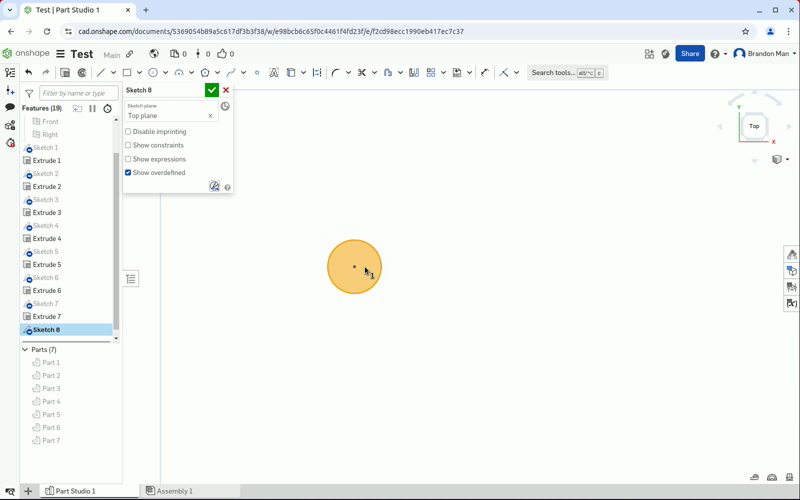
scroll(-6)
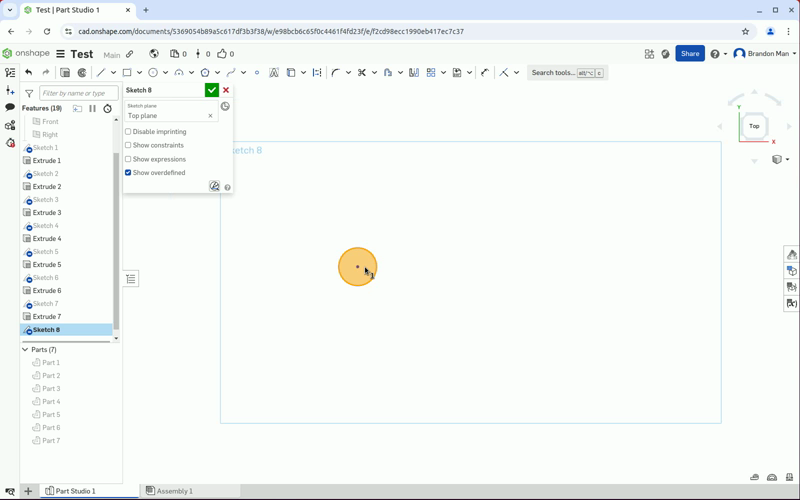
scroll(-6)
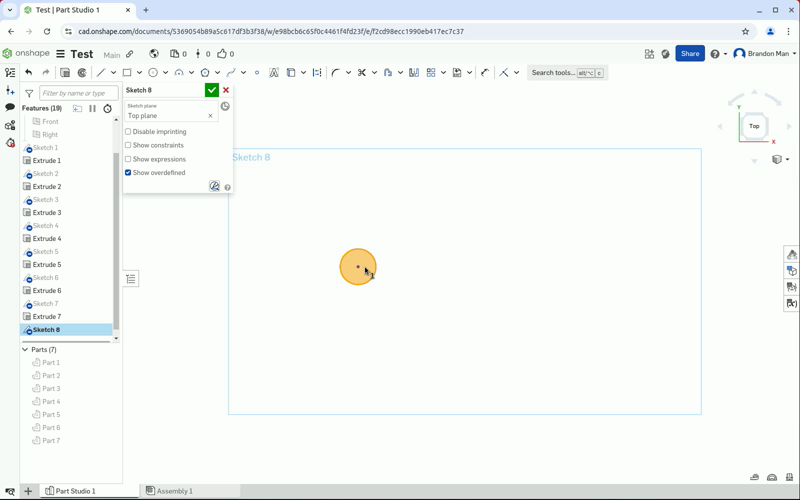
scroll(-6)
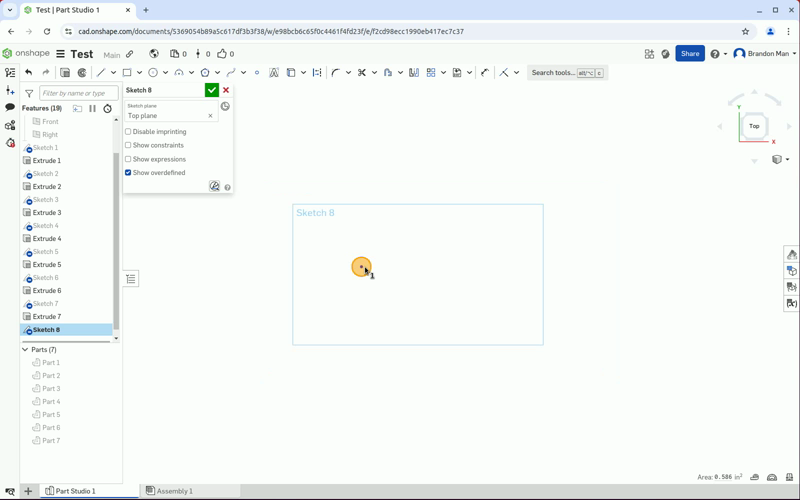
scroll(-6)
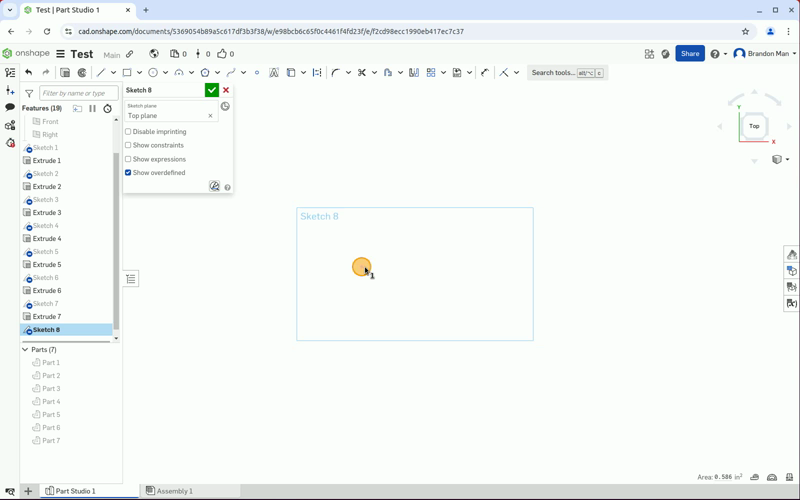
scroll(-6)
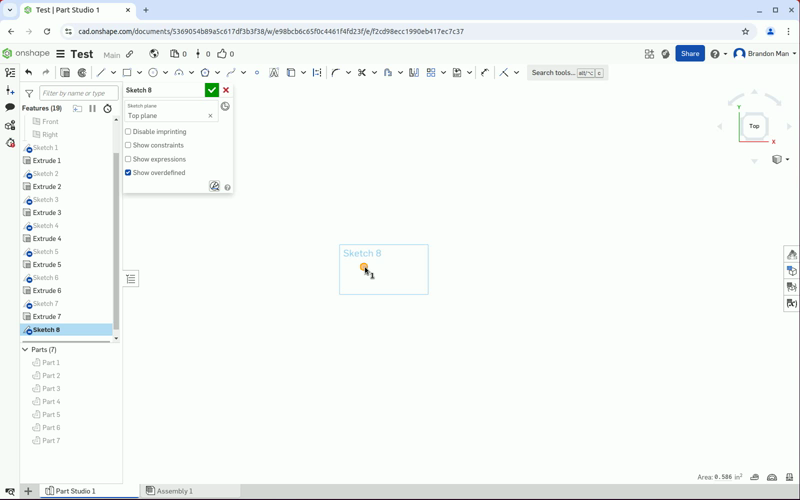
mouse_move(73, 352)
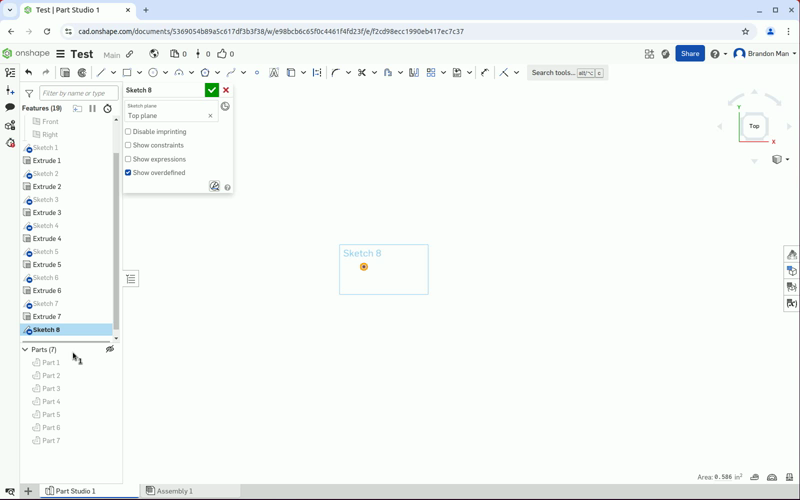
key(shift+y)
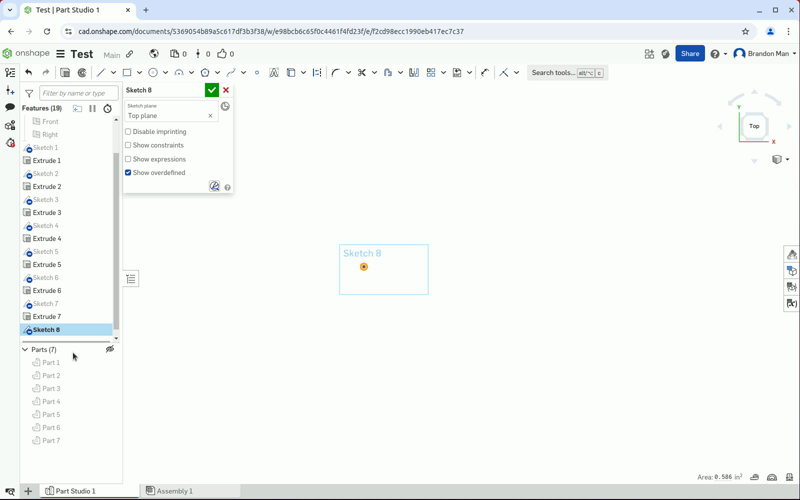
key(shift+e)
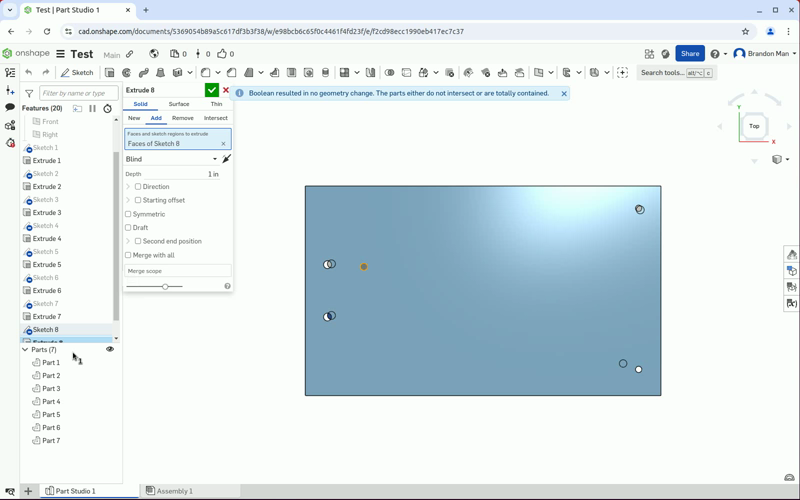
mouse_move(143, 106)
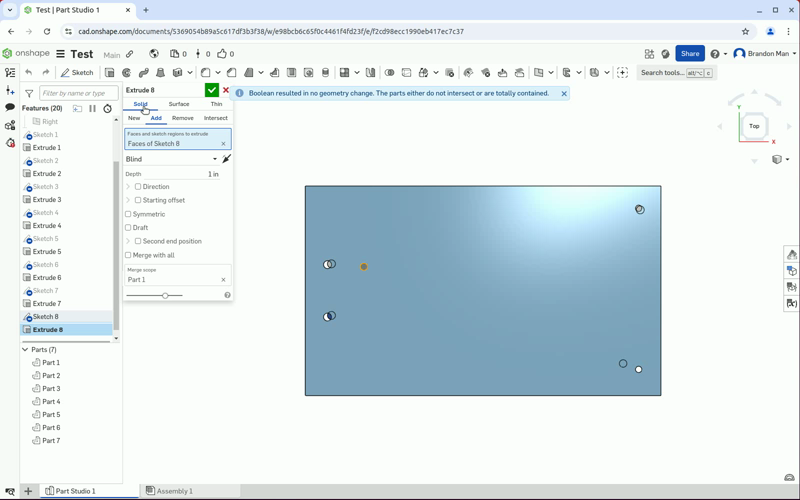
click(143, 106)
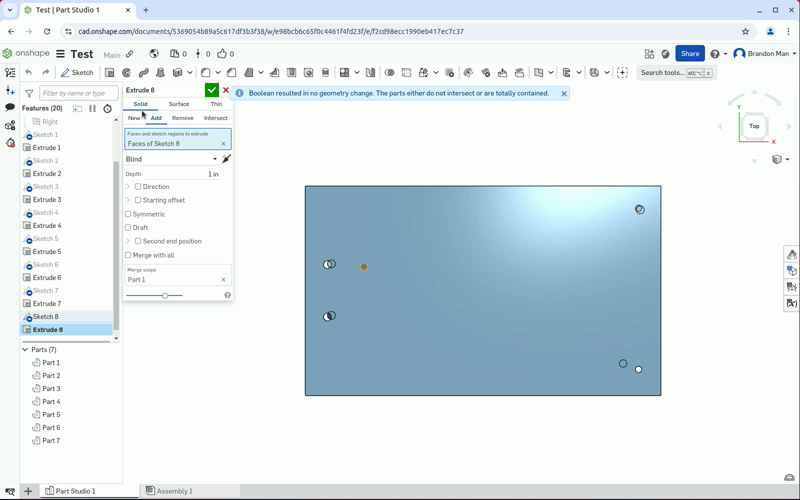
mouse_move(137, 120)
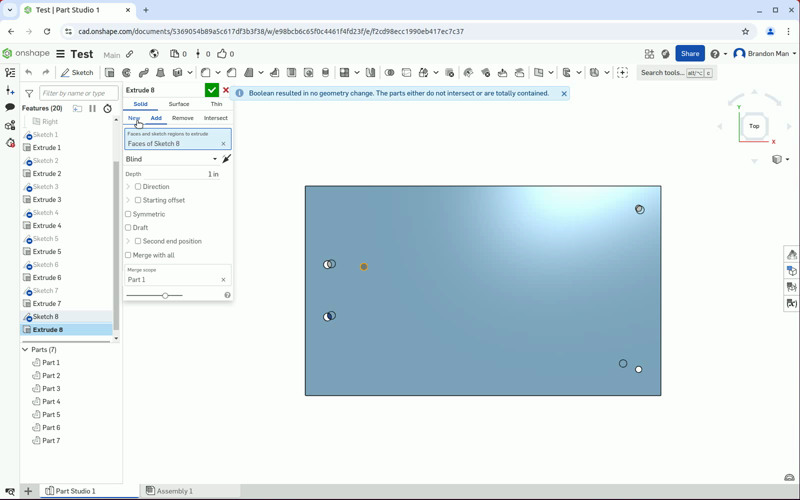
click(137, 120)
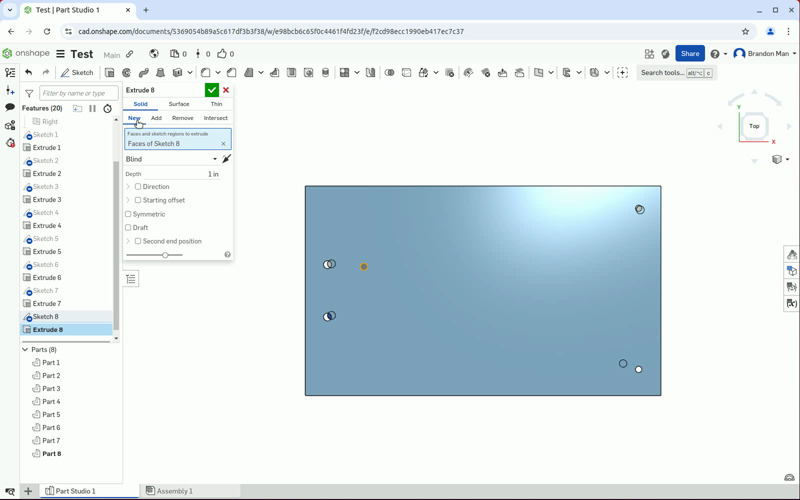
key(tab, 4)
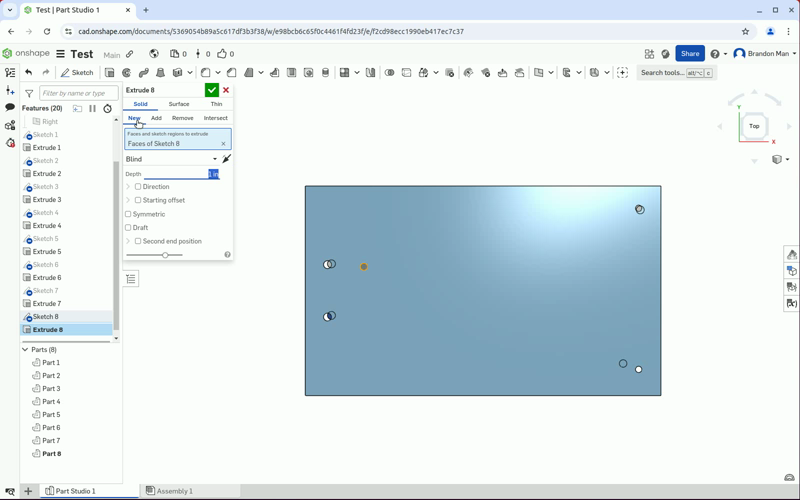
text(-6.74)
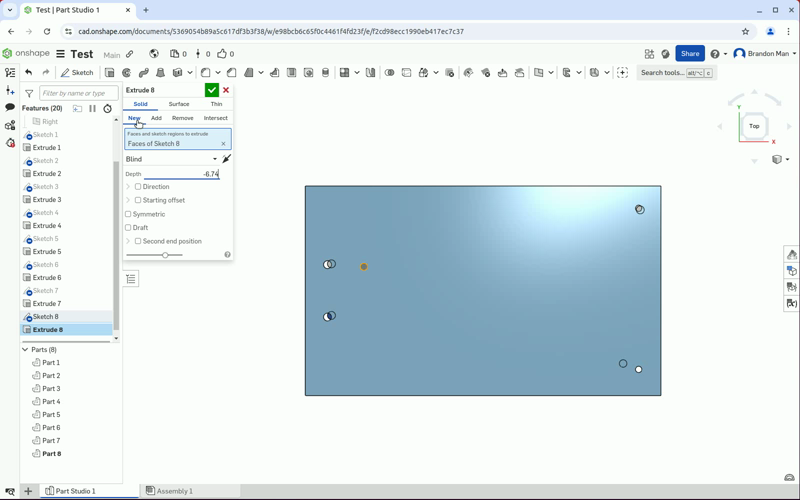
key(enter)
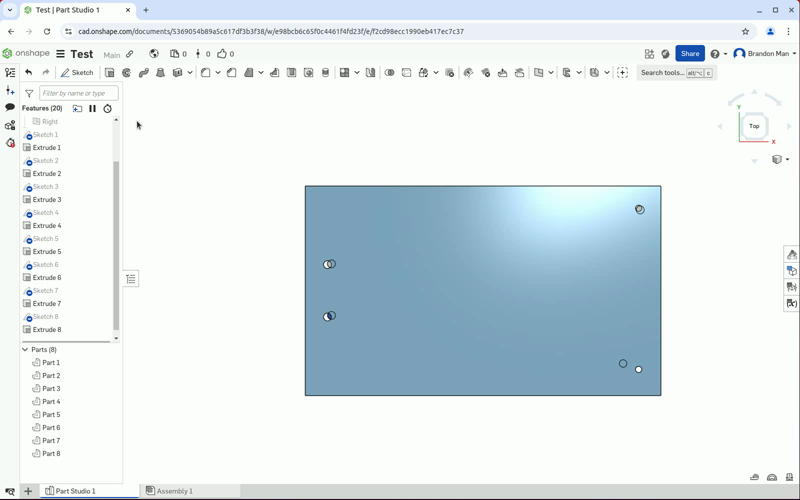
key(shift+h)
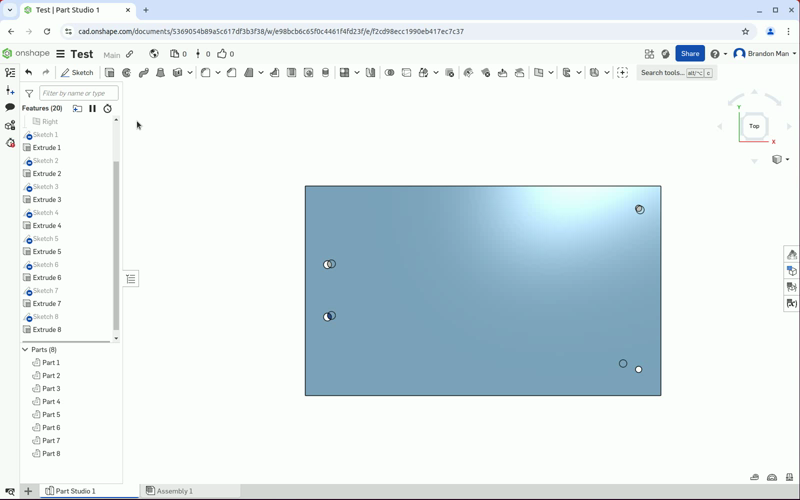
key(shift+h)
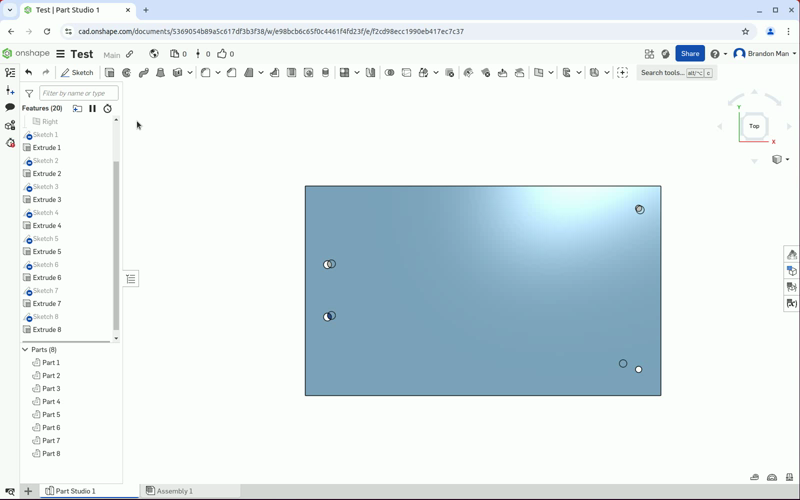
mouse_move(69, 137)
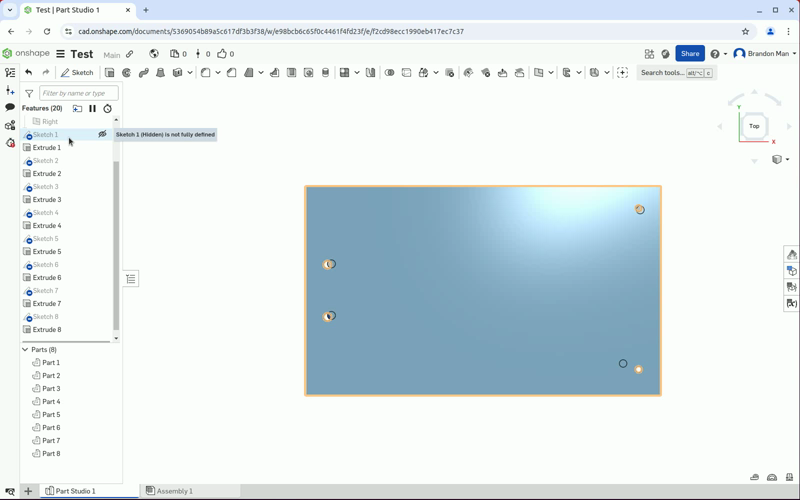
click(69, 137)
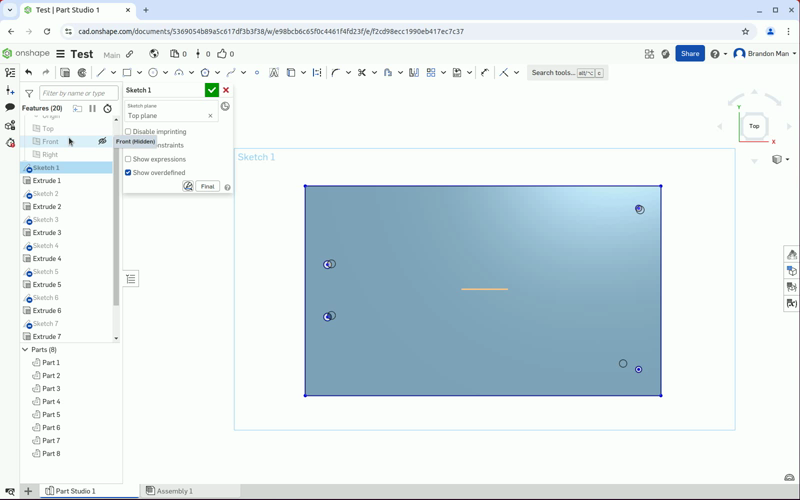
mouse_move(229, 92)
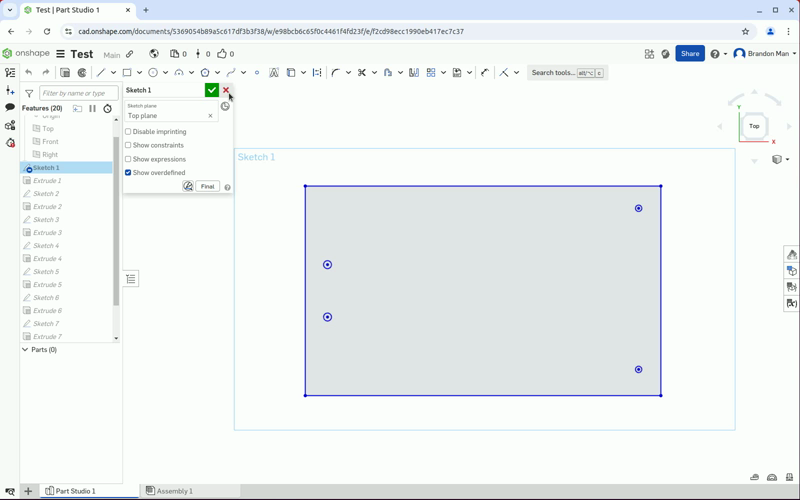
click(229, 92)
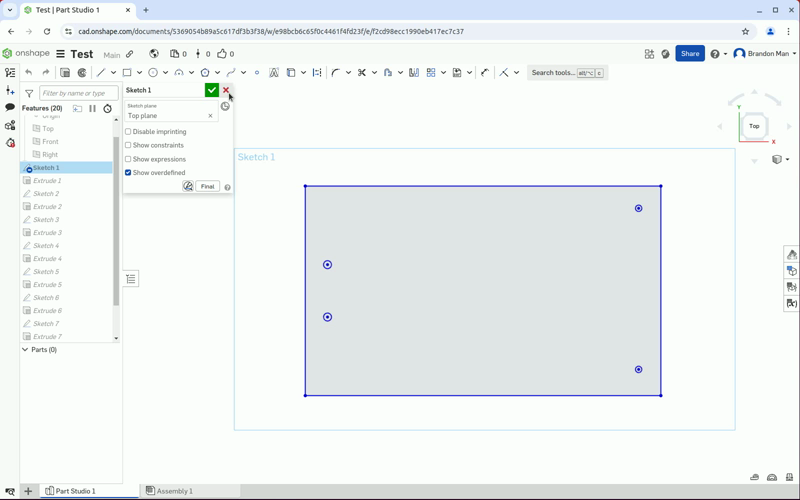
key(shift+s)
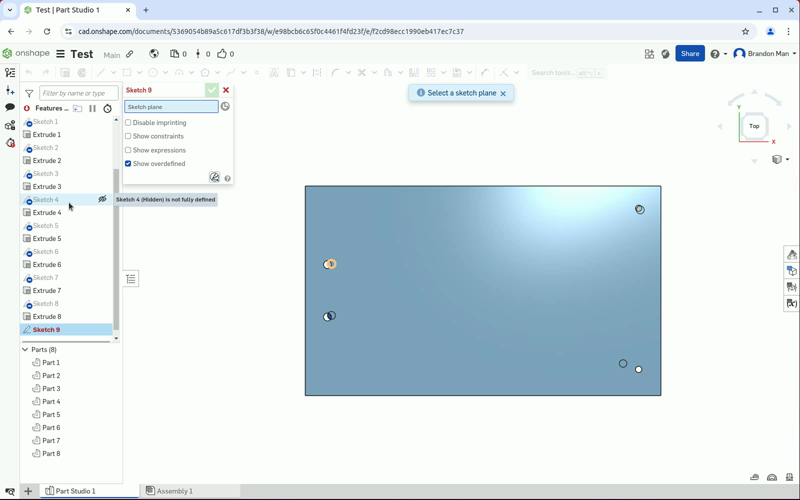
scroll(3)
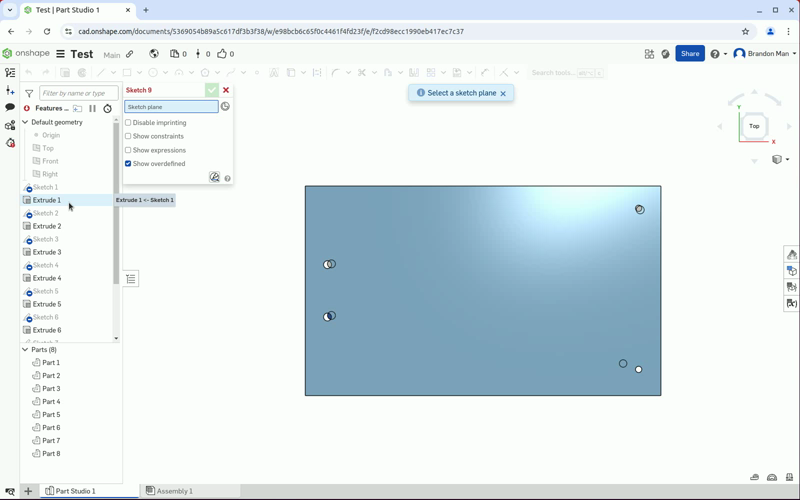
mouse_move(69, 150)
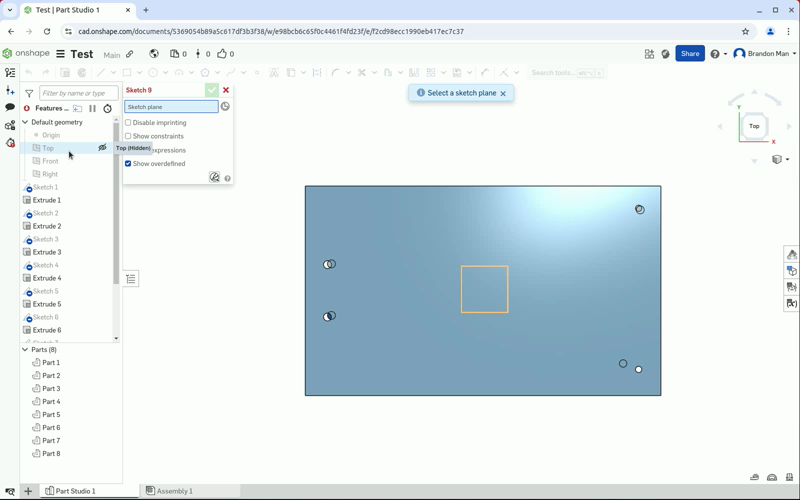
click(69, 150)
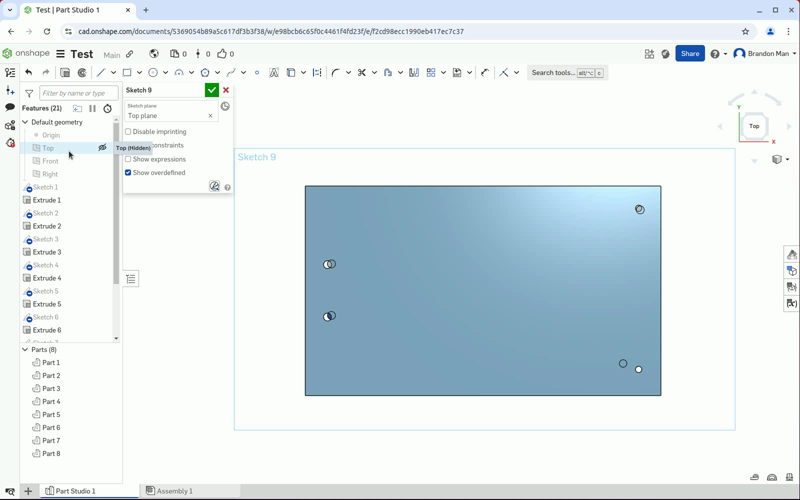
mouse_move(73, 352)
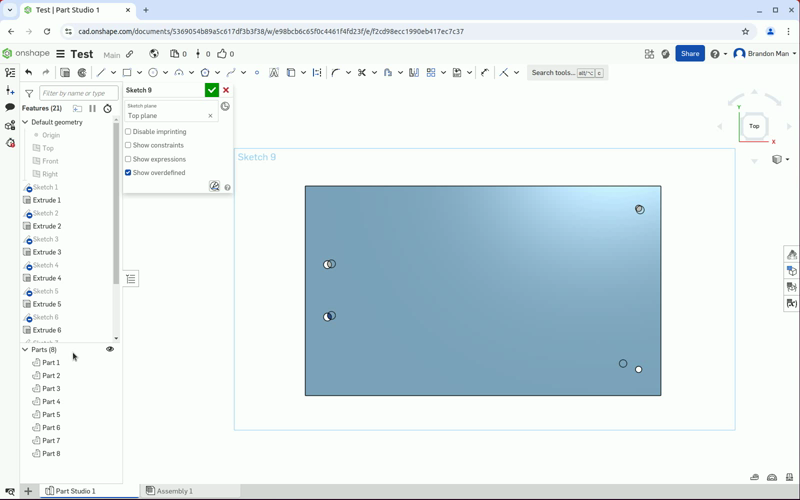
key(y)
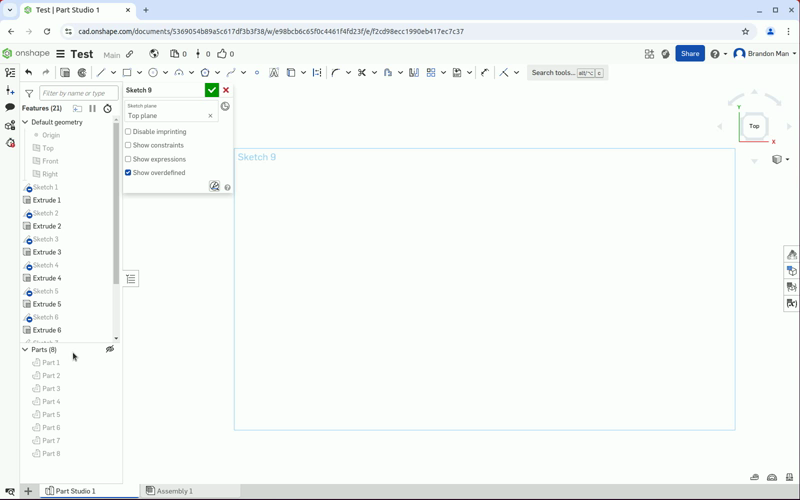
key(c)
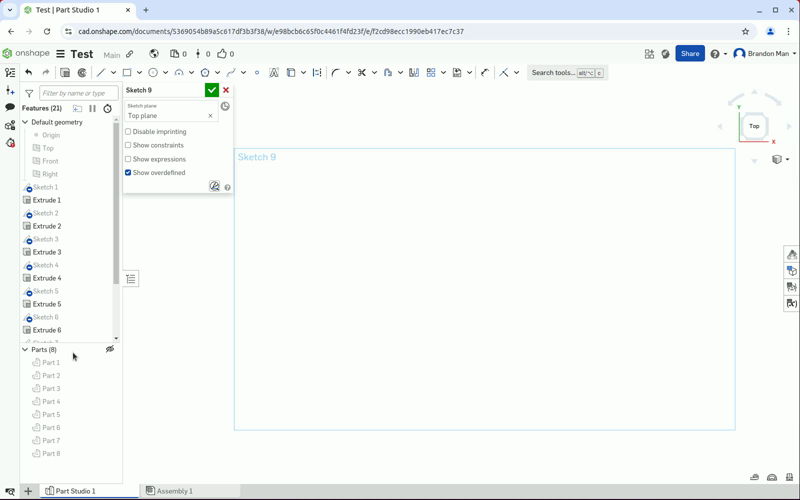
key_down(shift)
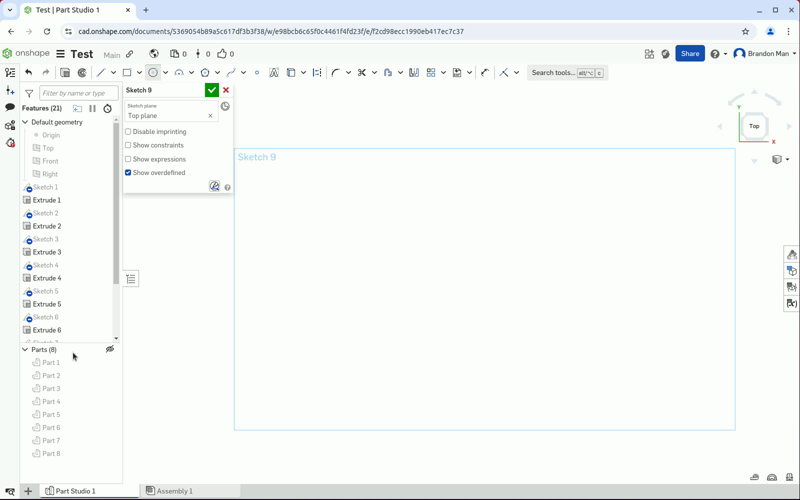
mouse_move(559, 333)
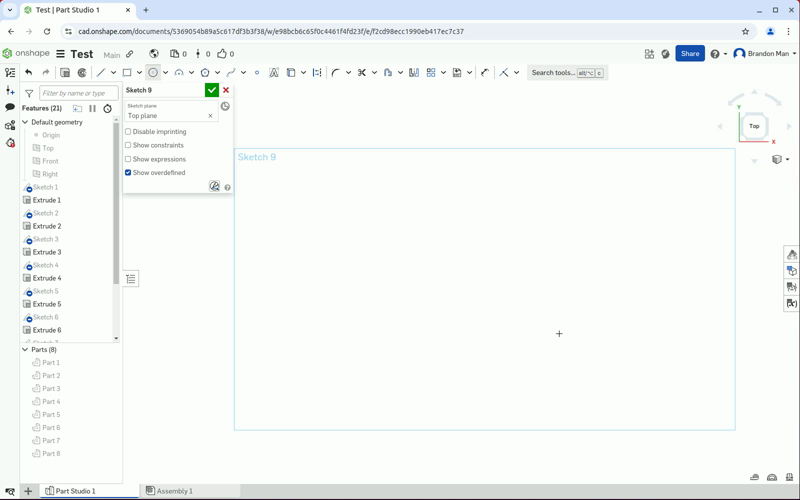
click(559, 333)
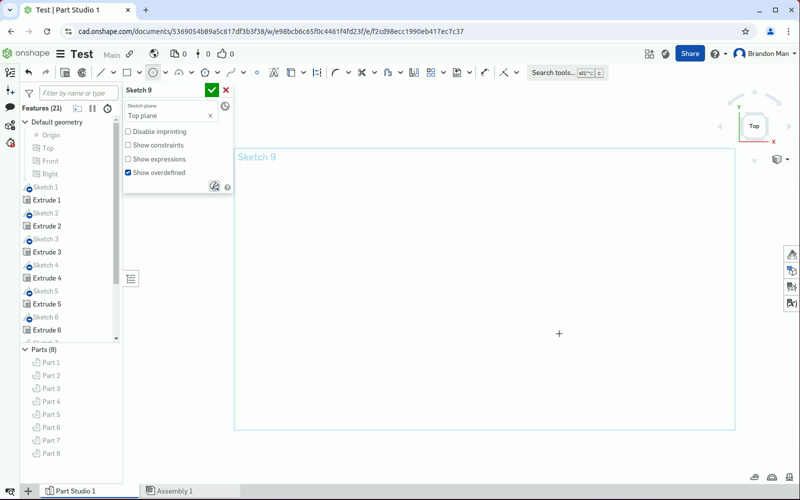
key_up(shift)
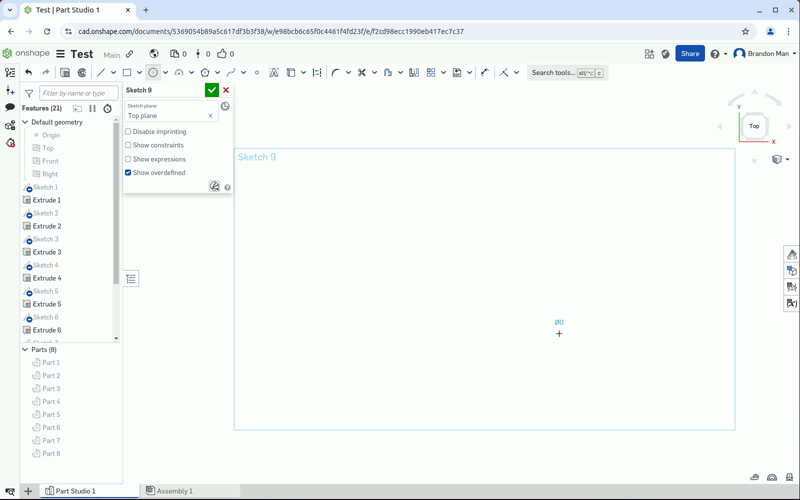
mouse_move(561, 333)
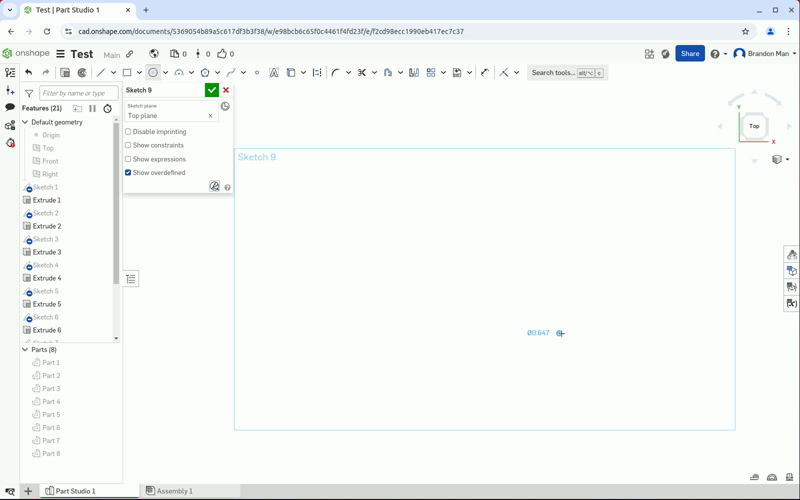
scroll(6)
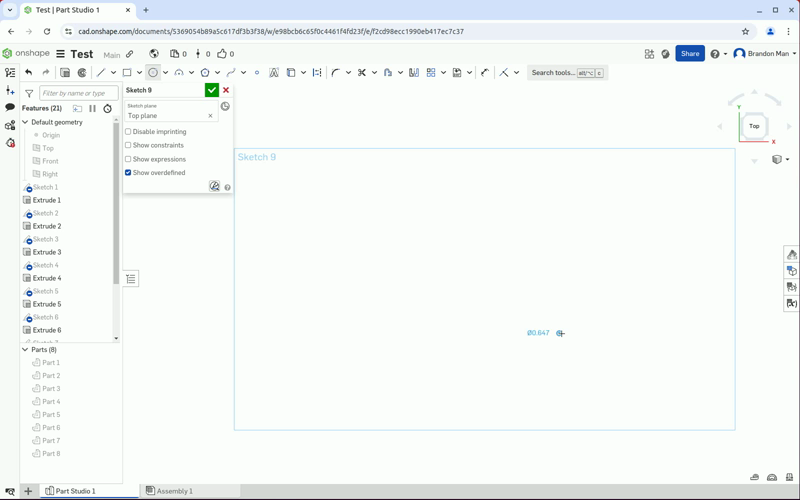
scroll(6)
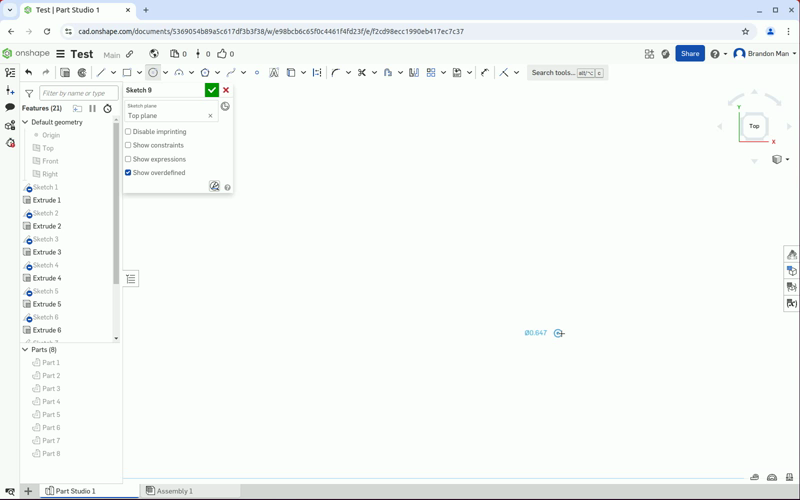
scroll(6)
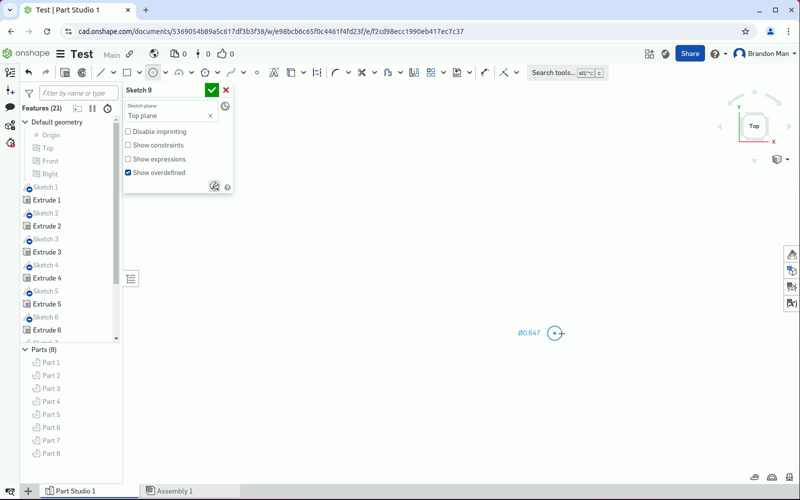
scroll(6)
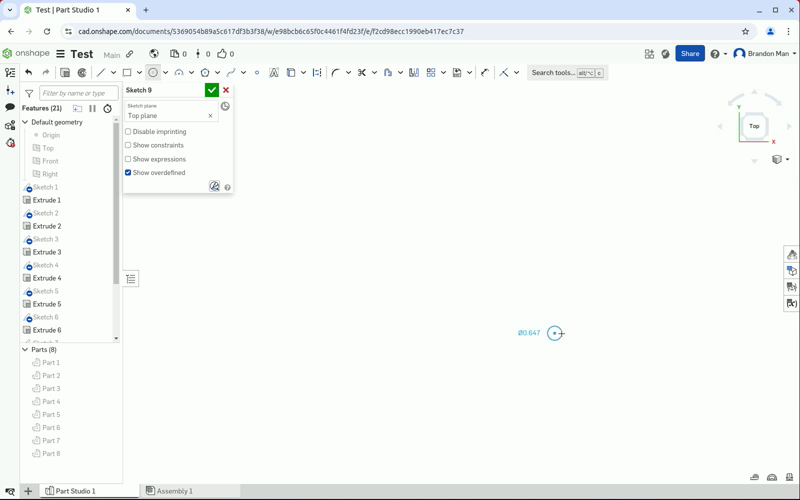
scroll(6)
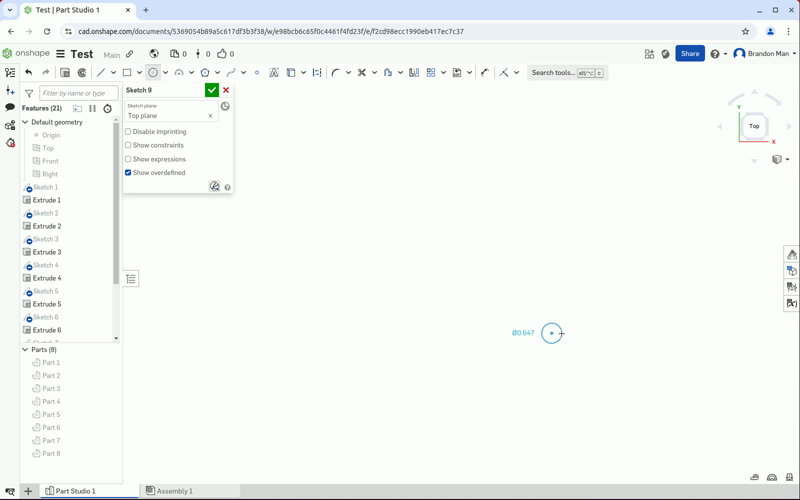
scroll(6)
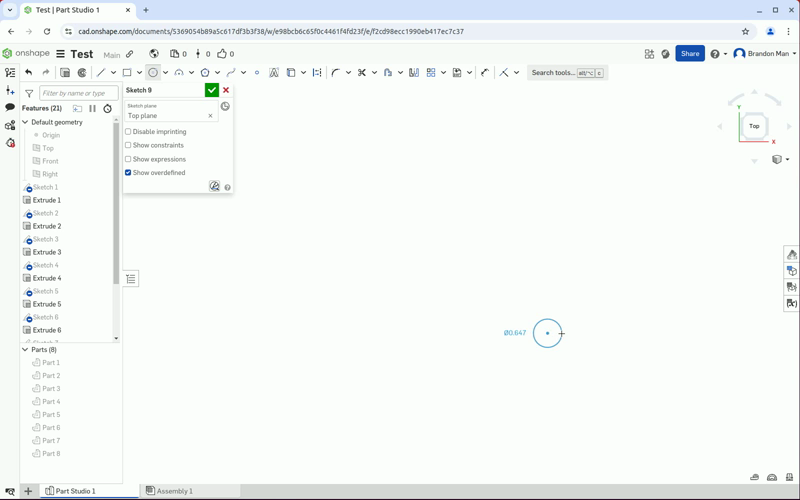
scroll(6)
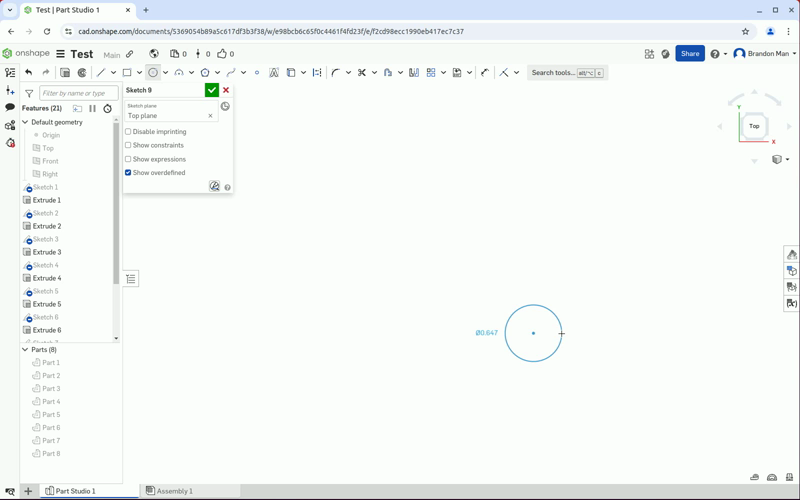
click(561, 333)
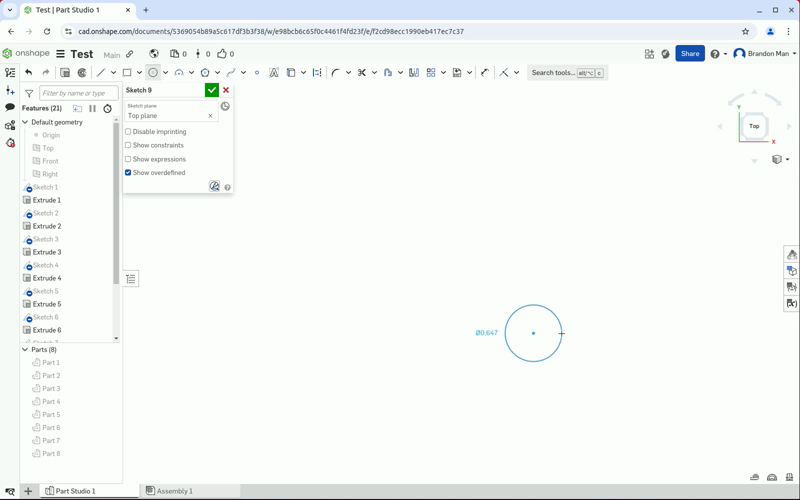
scroll(-6)
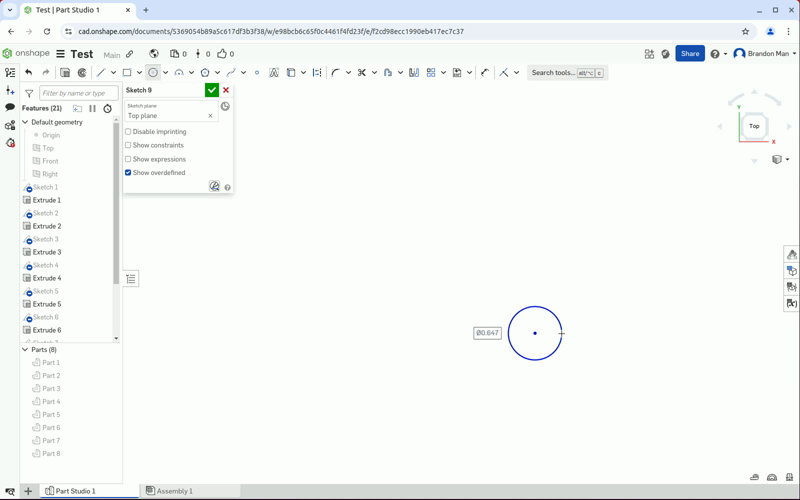
scroll(-6)
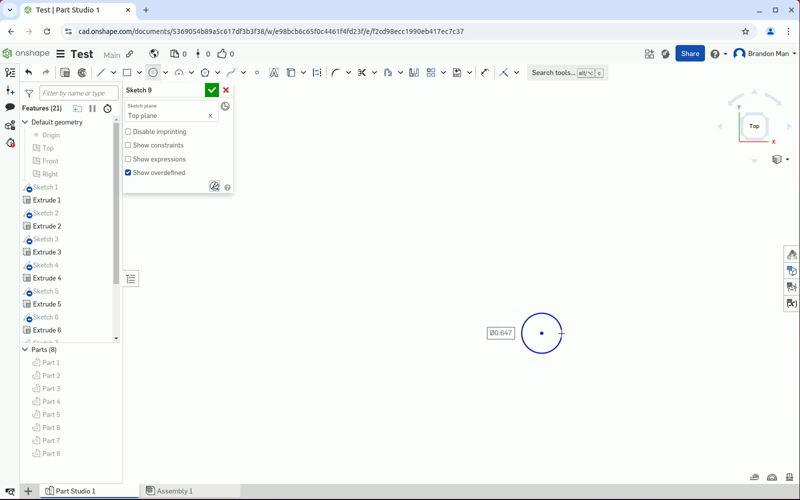
scroll(-6)
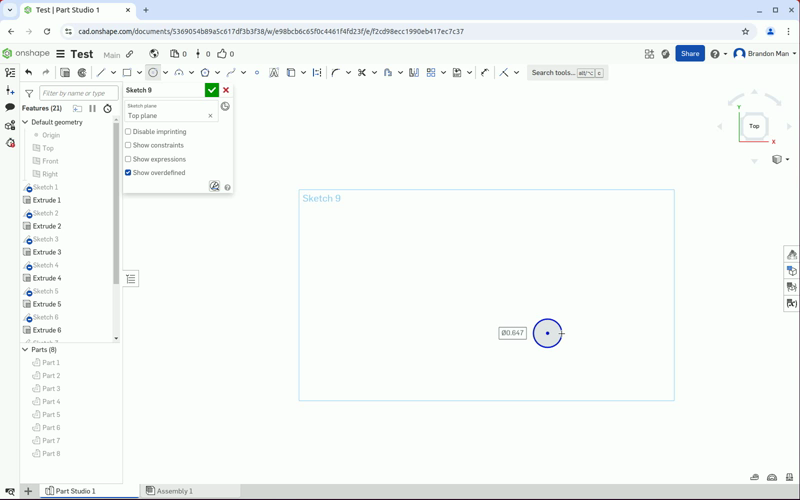
scroll(-6)
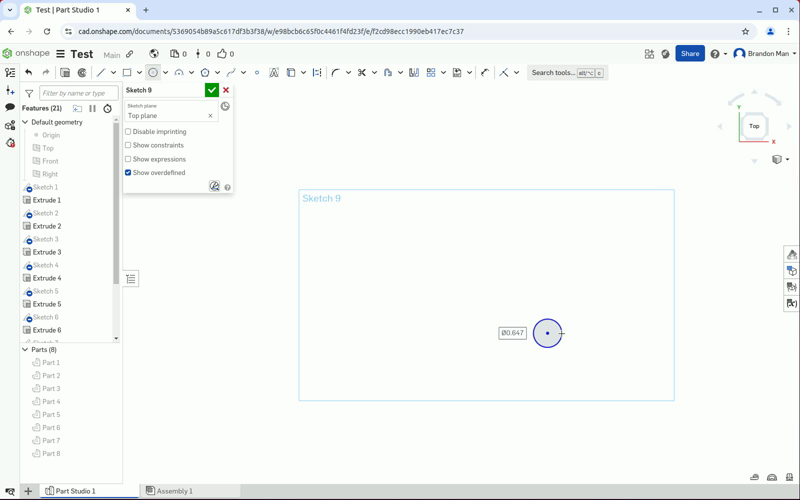
scroll(-6)
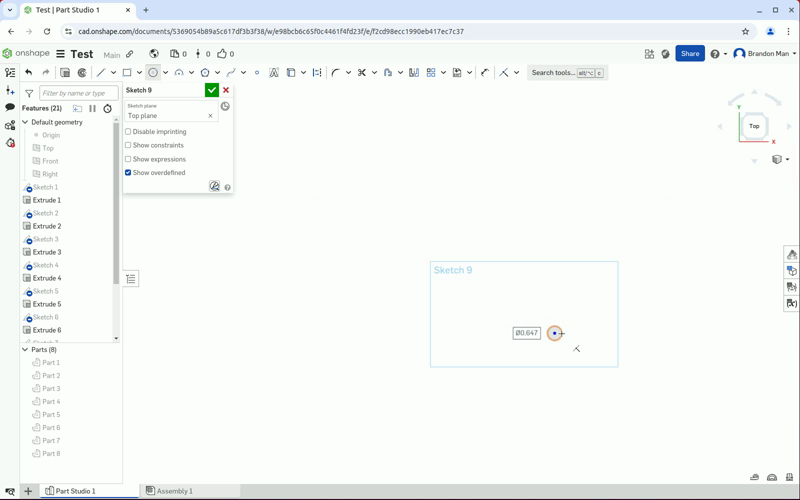
scroll(-6)
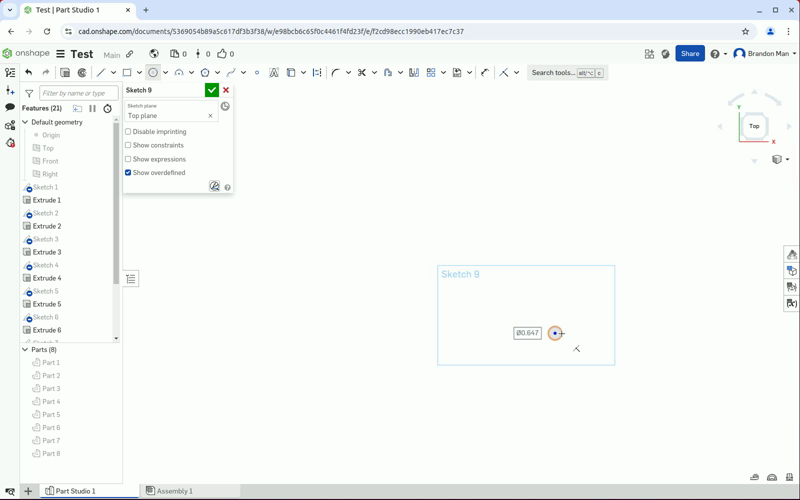
scroll(-6)
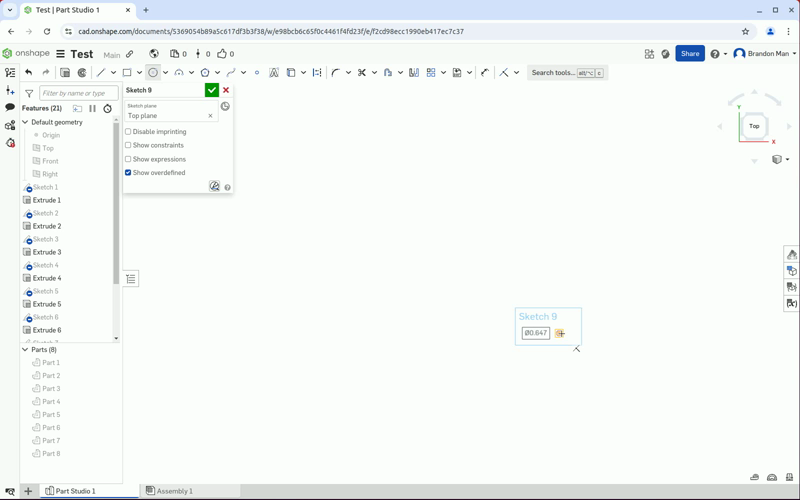
key(esc)
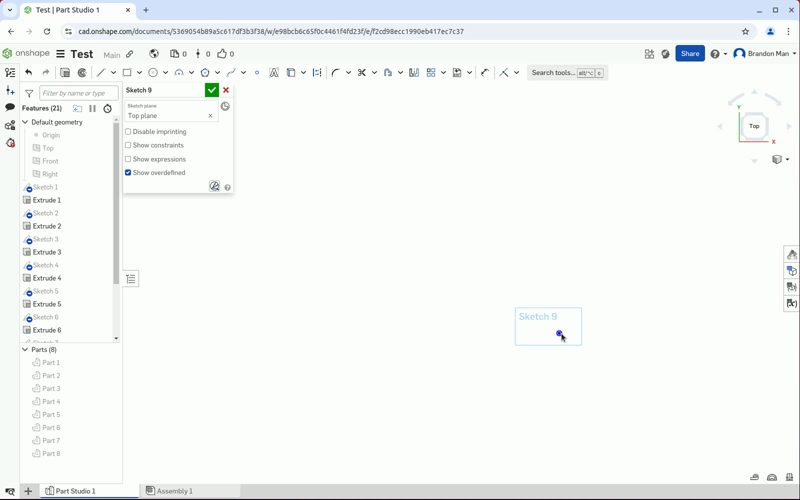
mouse_move(560, 331)
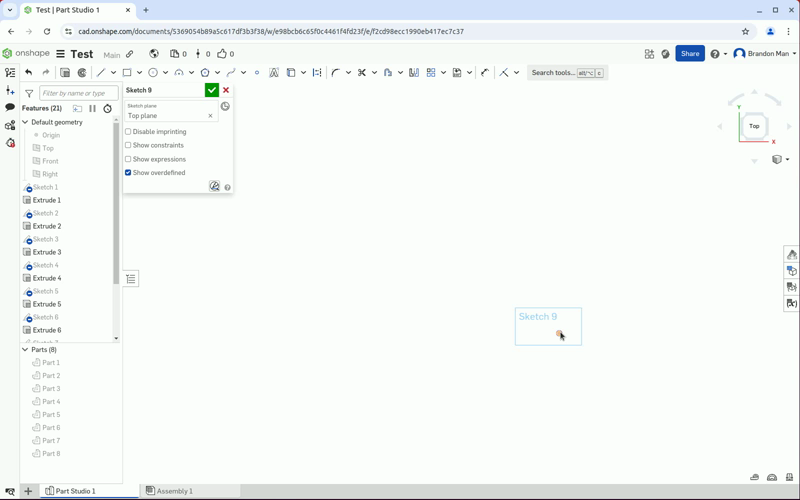
scroll(6)
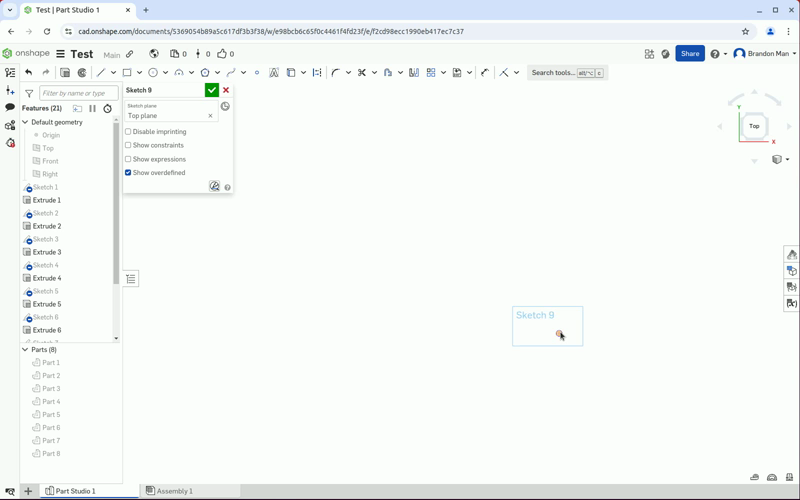
scroll(6)
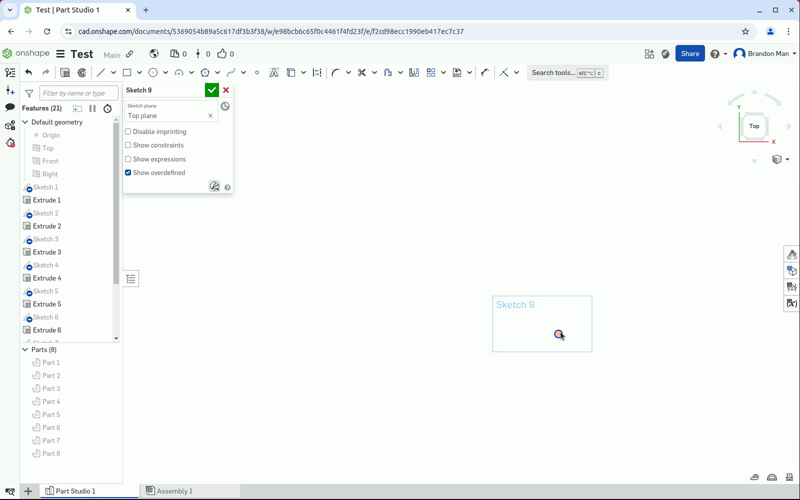
scroll(6)
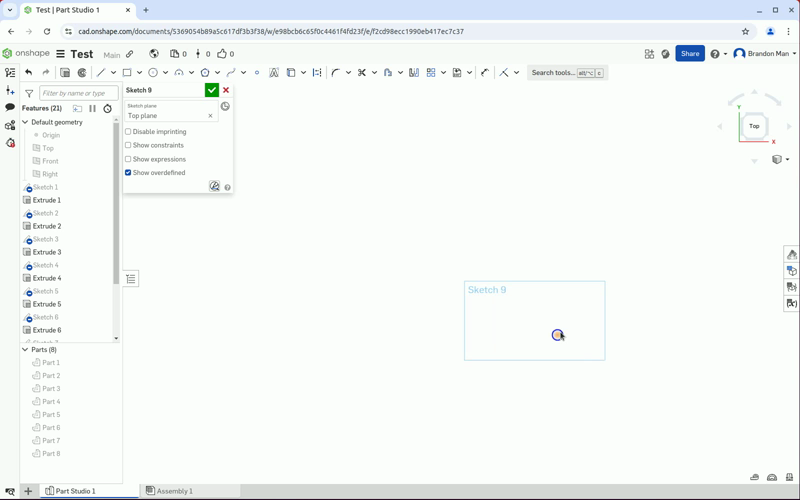
scroll(6)
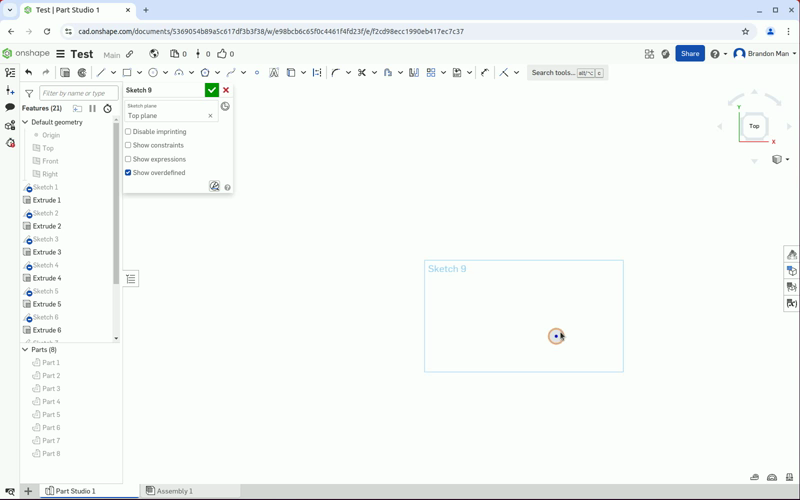
scroll(6)
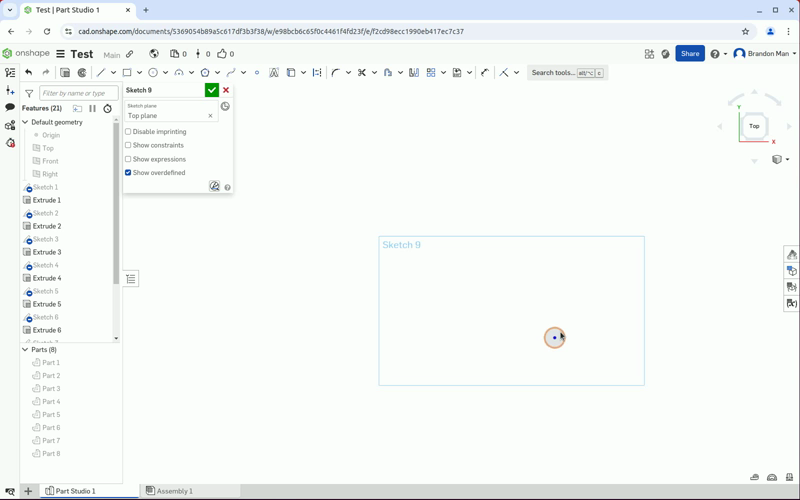
scroll(6)
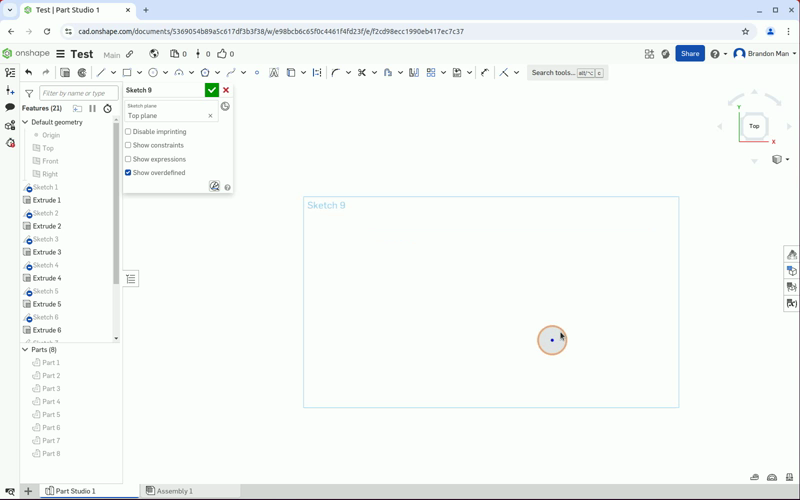
scroll(6)
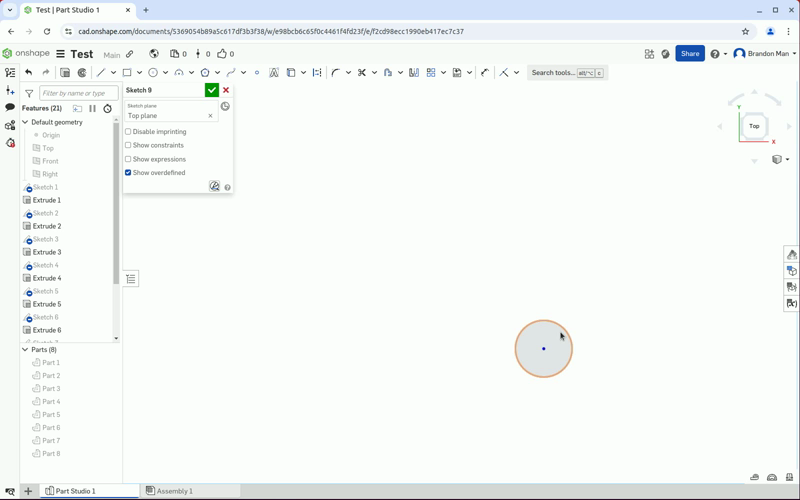
click(560, 331)
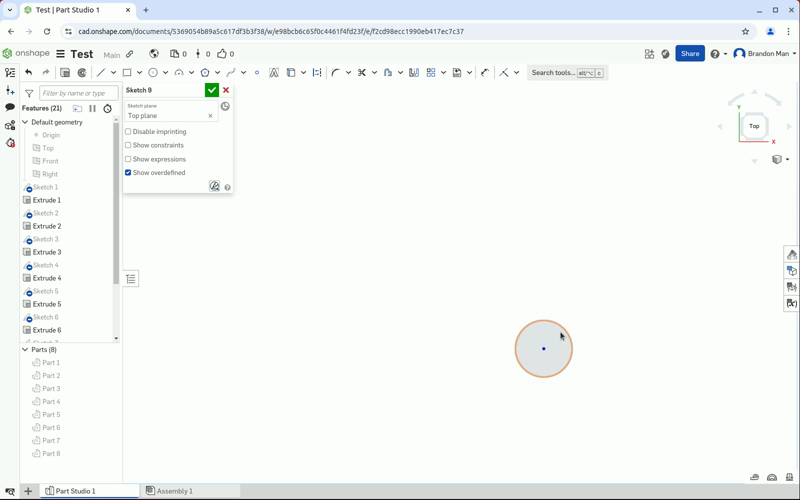
scroll(-6)
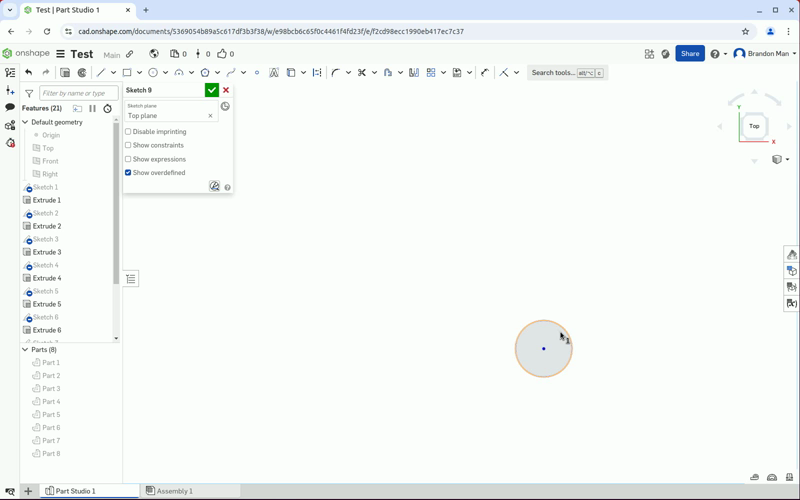
scroll(-6)
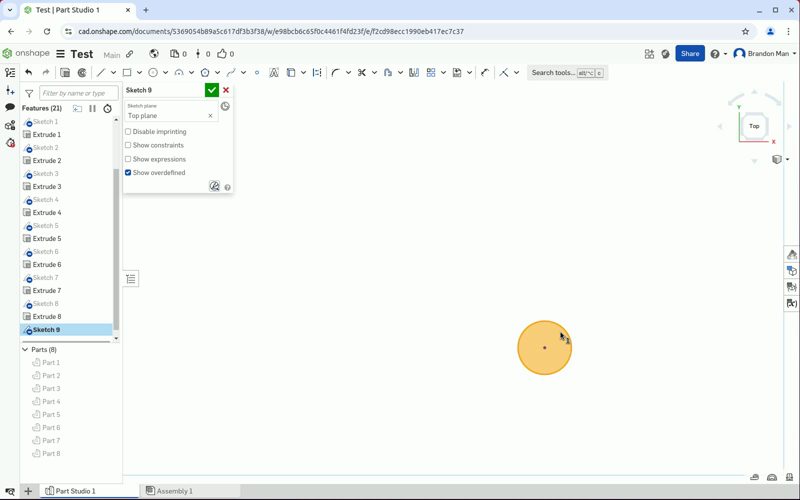
scroll(-6)
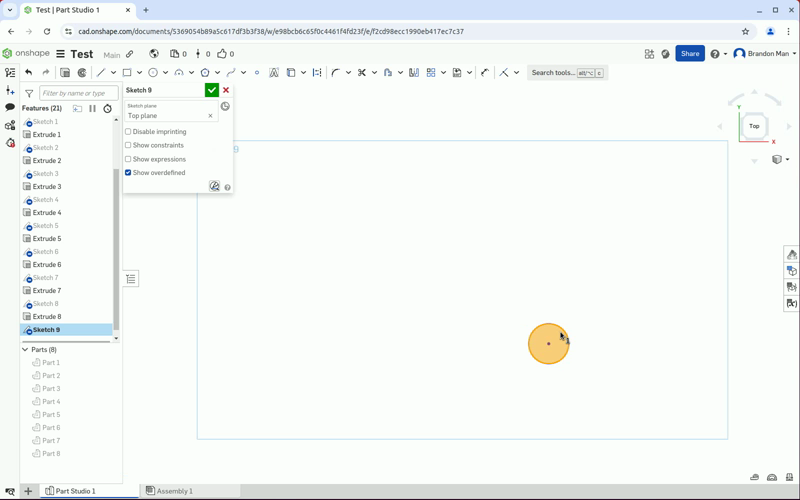
scroll(-6)
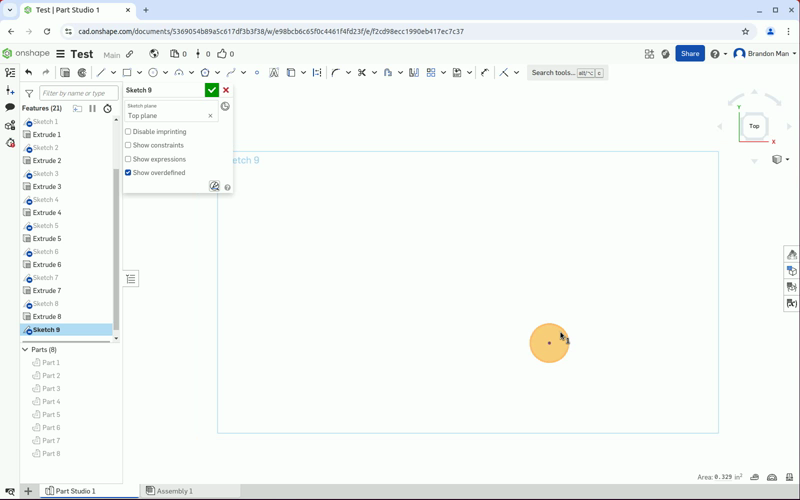
scroll(-6)
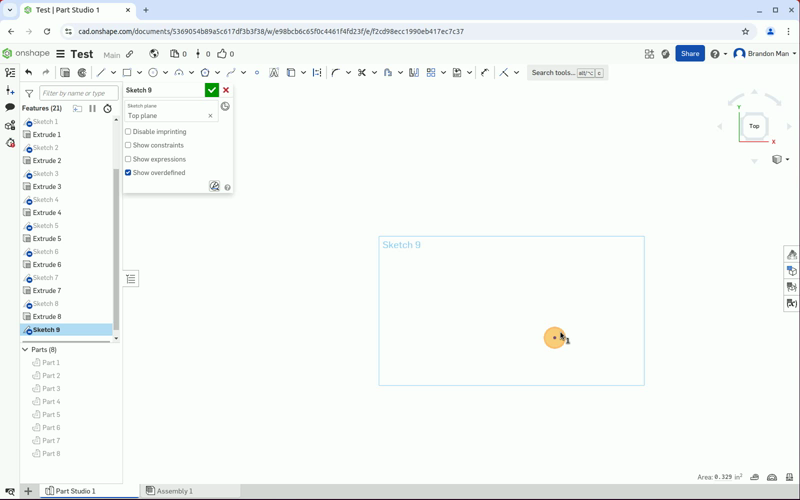
scroll(-6)
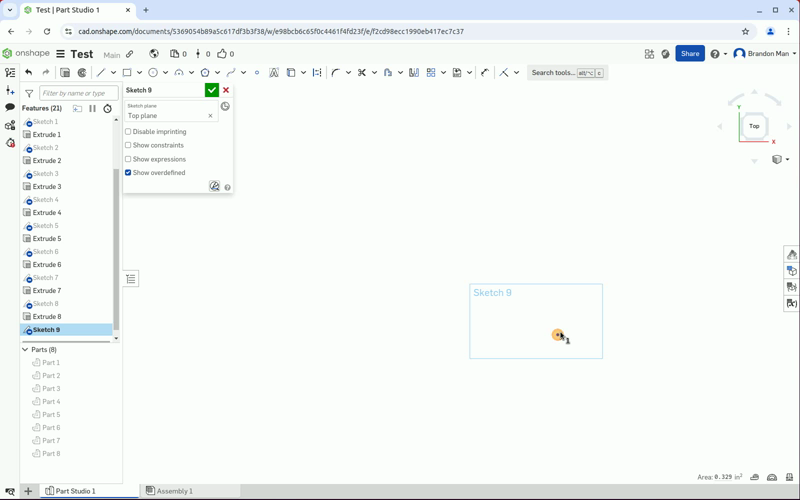
scroll(-6)
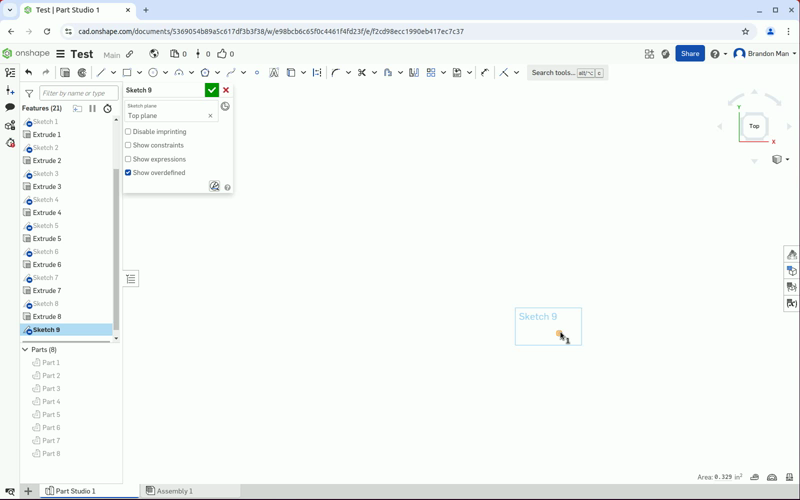
mouse_move(73, 352)
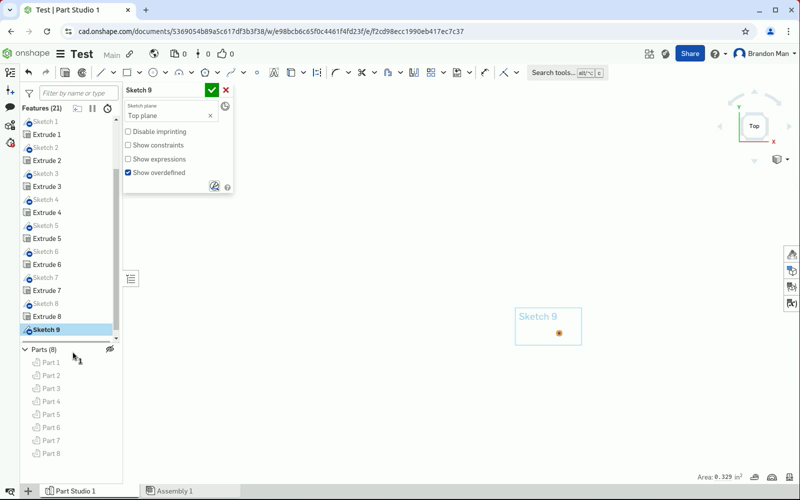
key(shift+y)
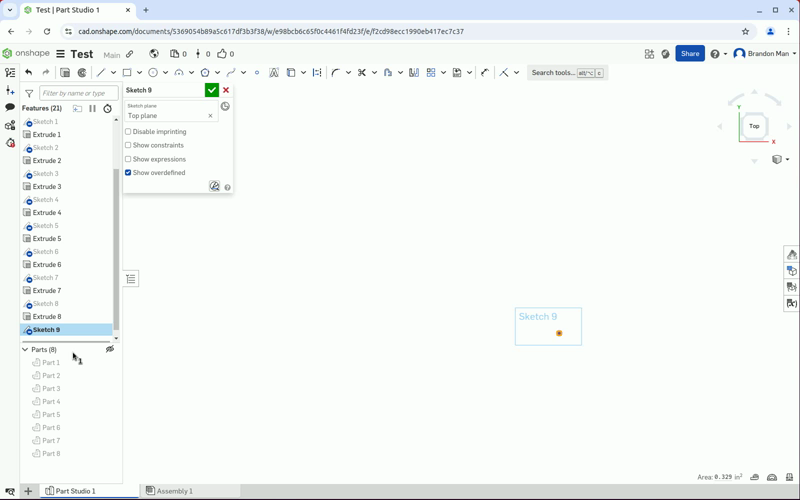
key(shift+e)
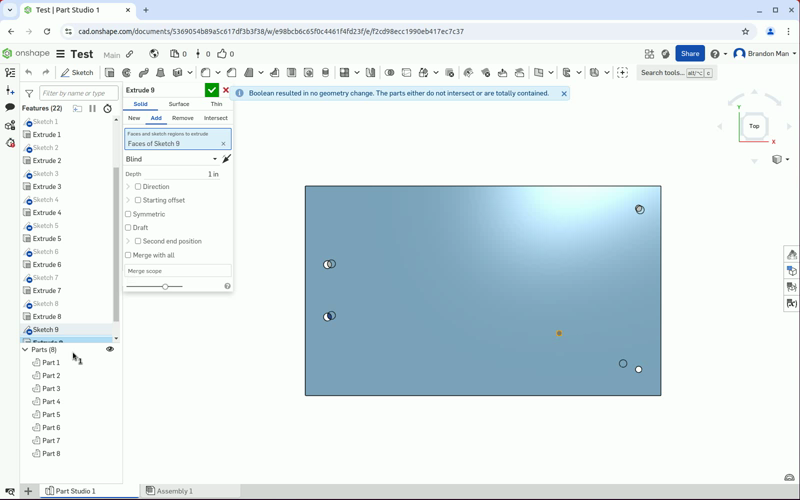
mouse_move(143, 106)
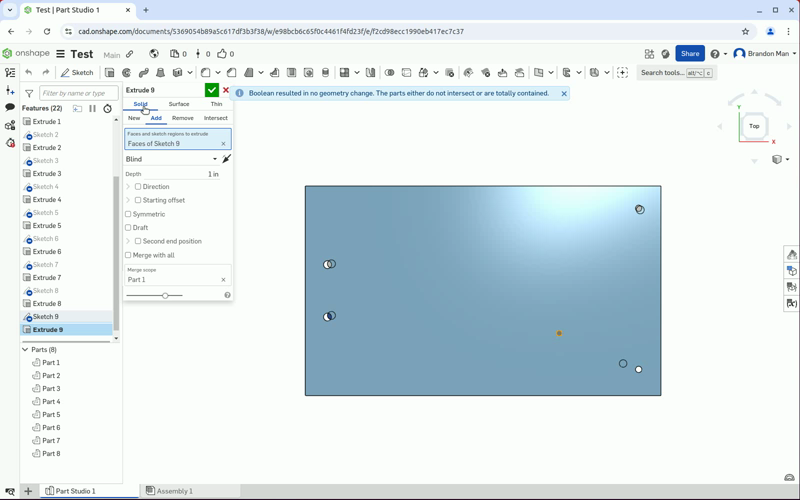
click(143, 106)
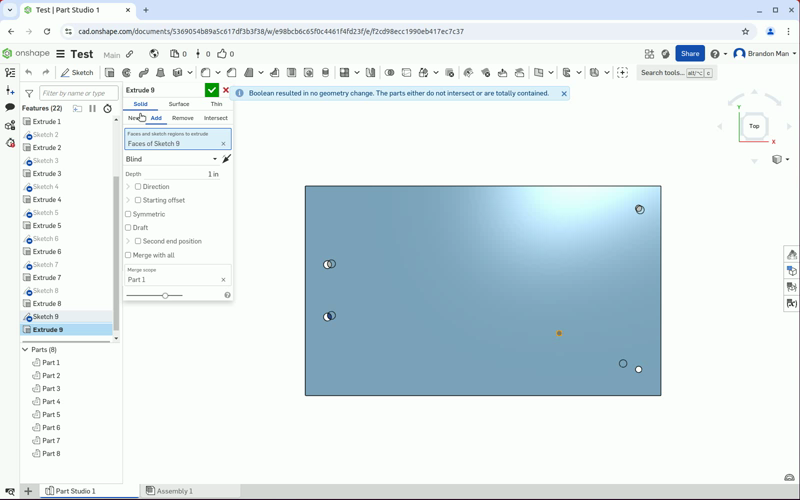
mouse_move(137, 120)
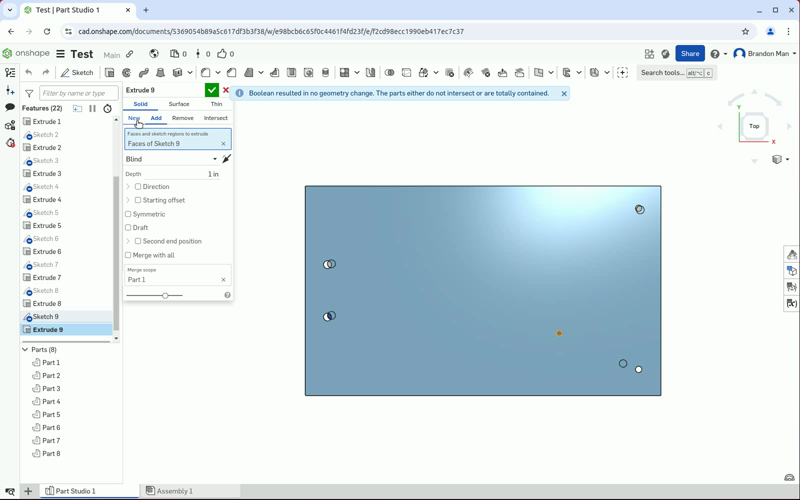
click(137, 120)
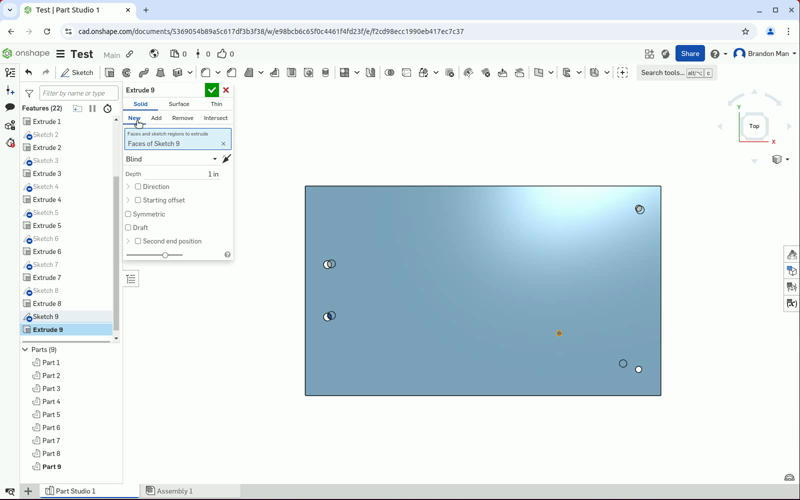
key(tab, 4)
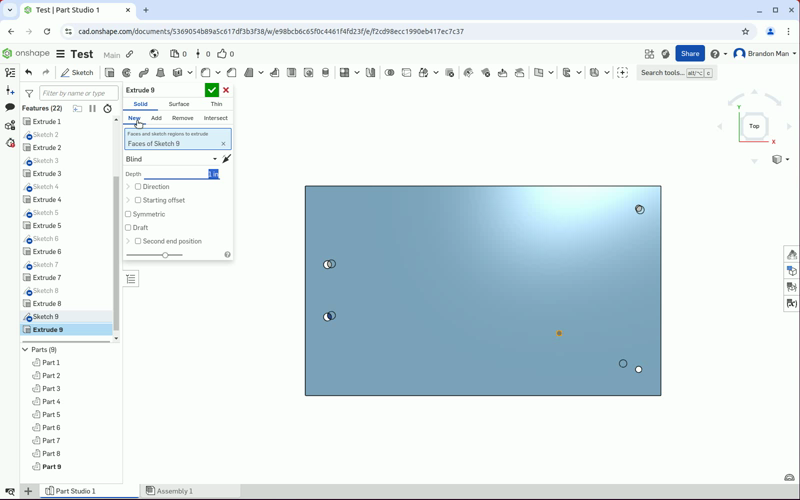
text(-6.74)
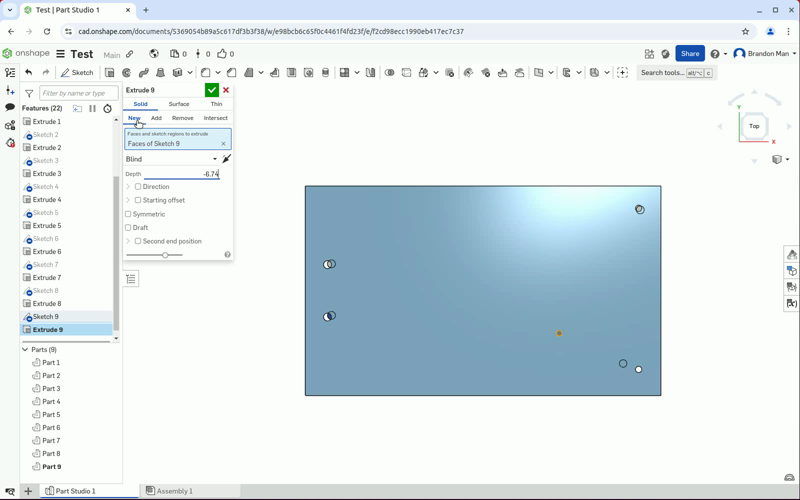
key(enter)
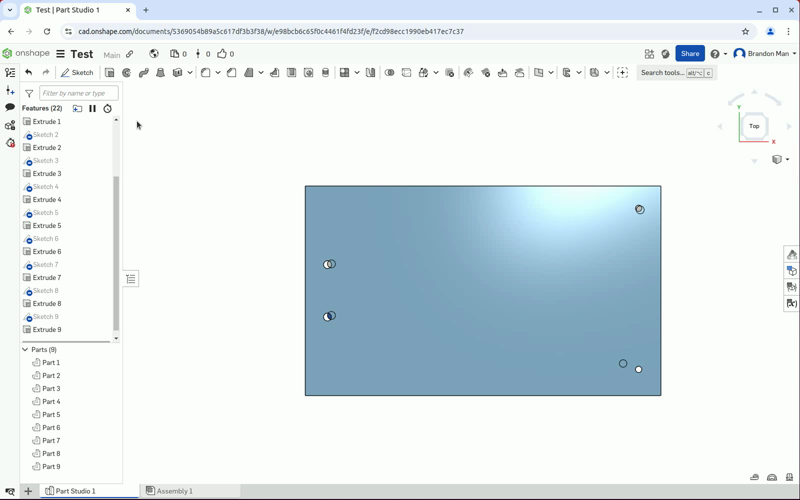
key(shift+h)
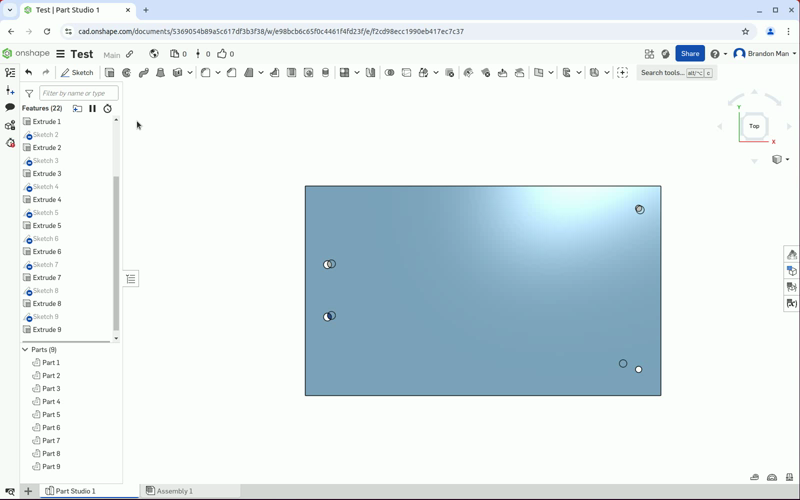
key(shift+h)
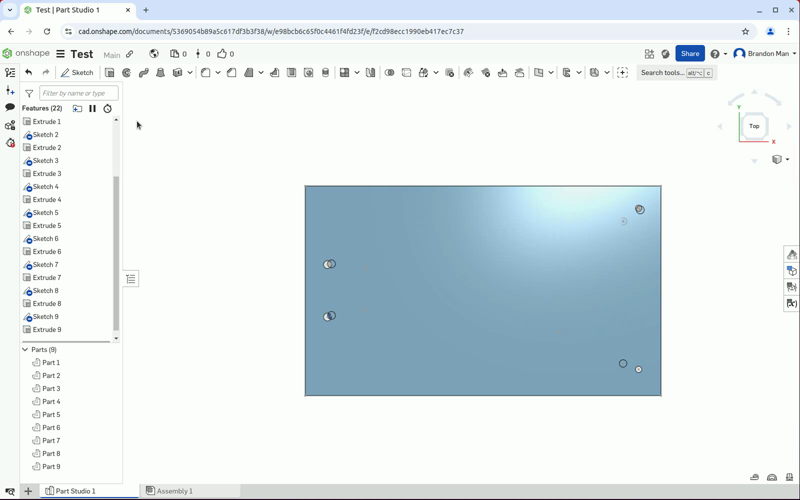
key(shift+7)
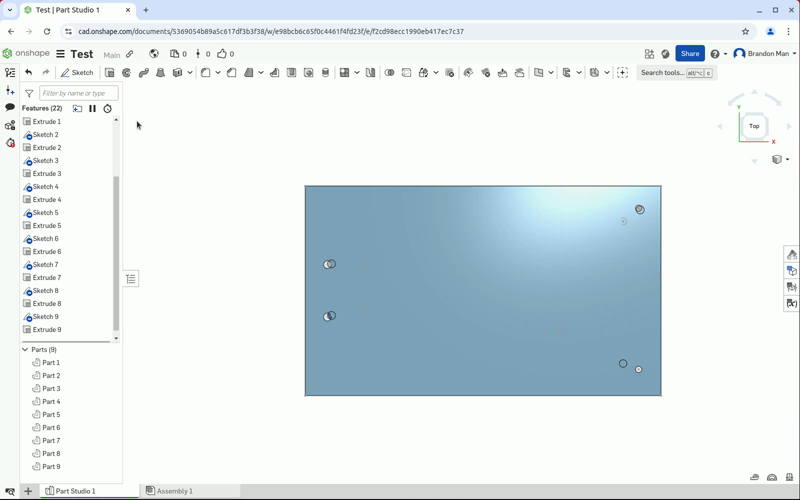
key(up, 3)
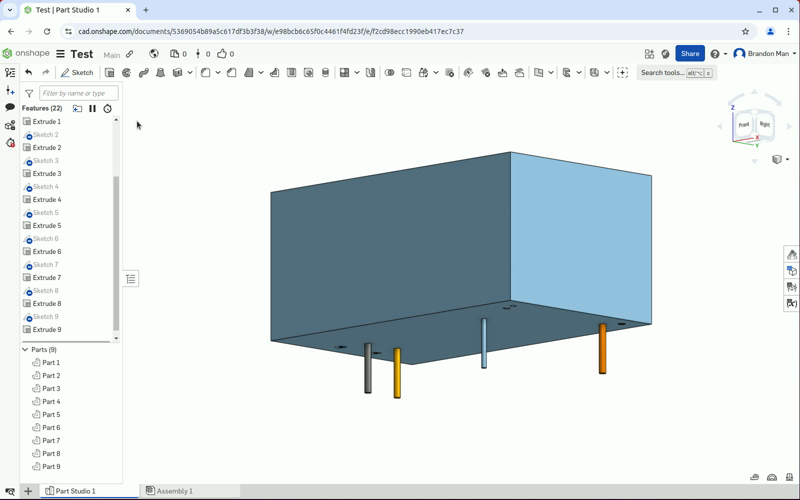
key(left, 3)
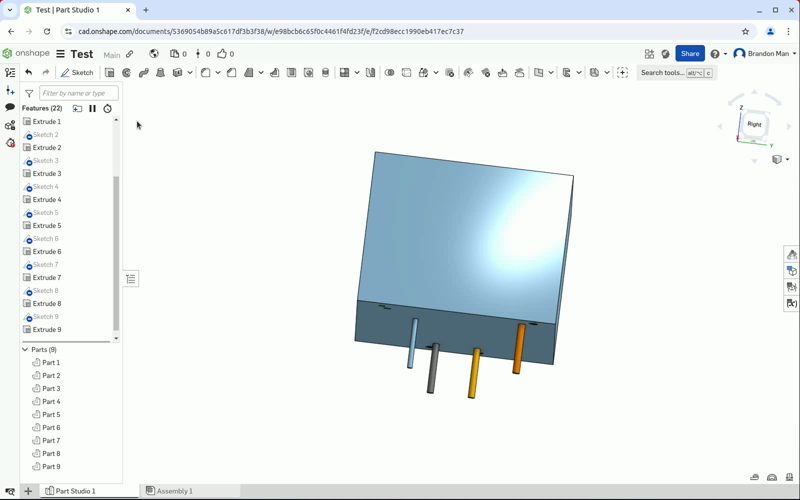
key(right, 3)
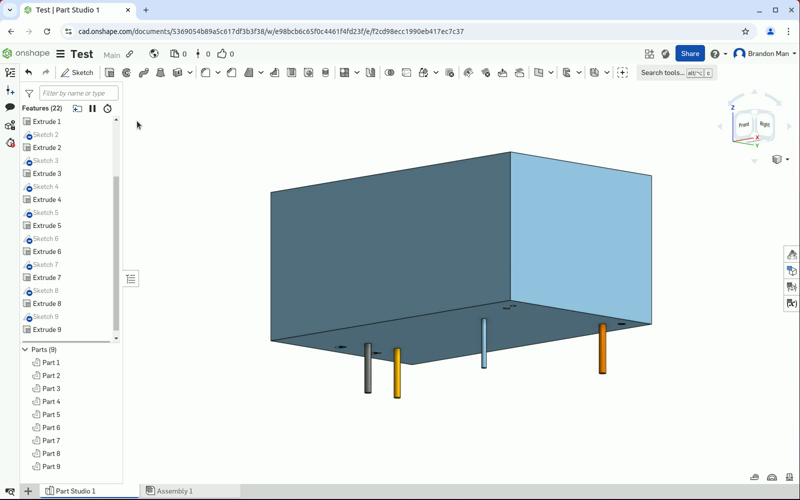
key(down, 3)
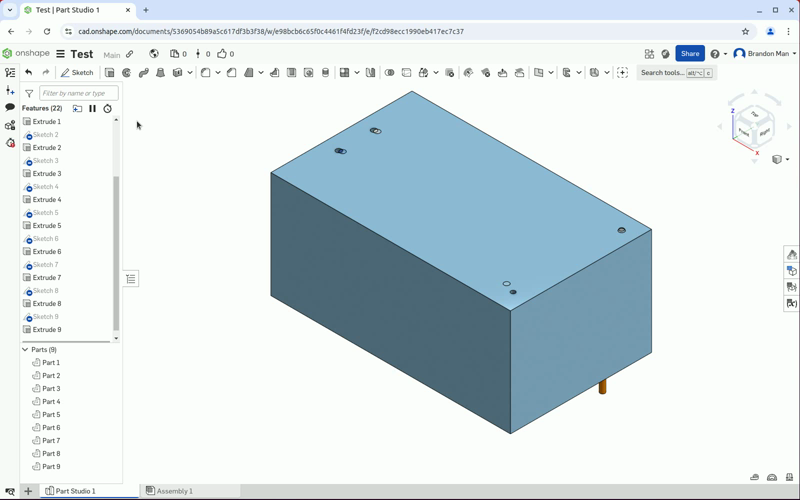
mouse_move(69, 111)
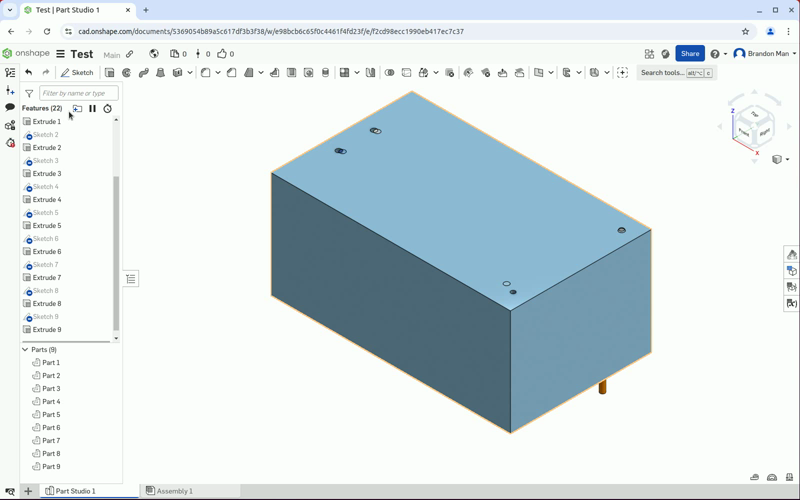
click(69, 111)